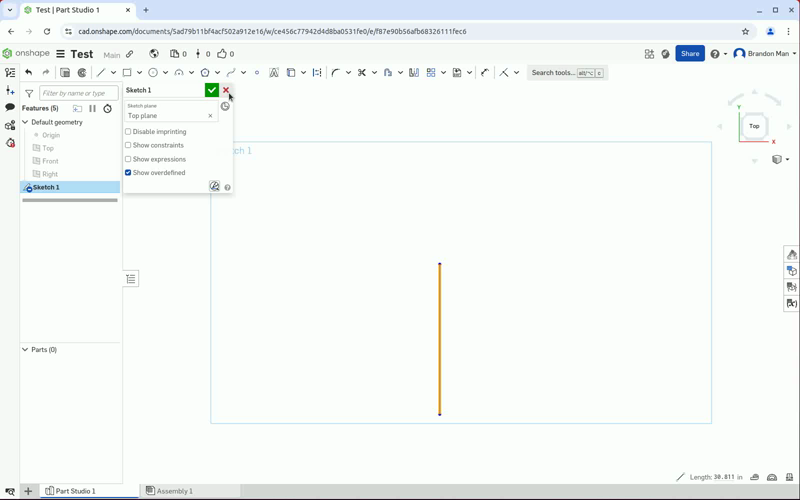
key(shift+h)
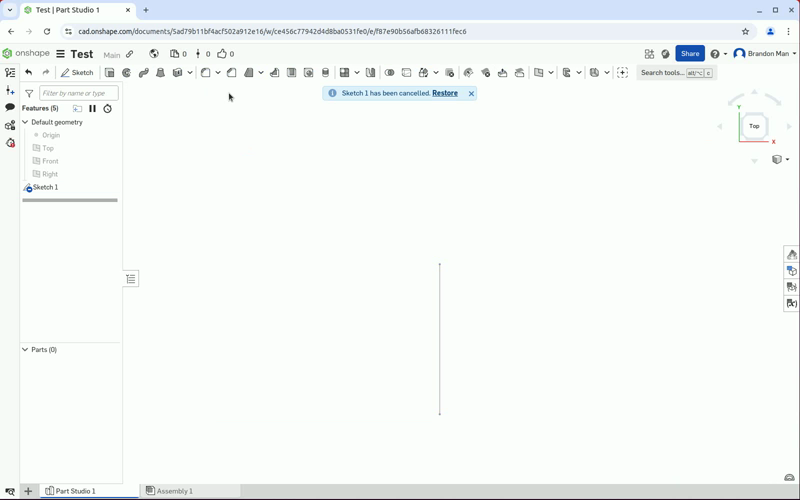
key(shift+s)
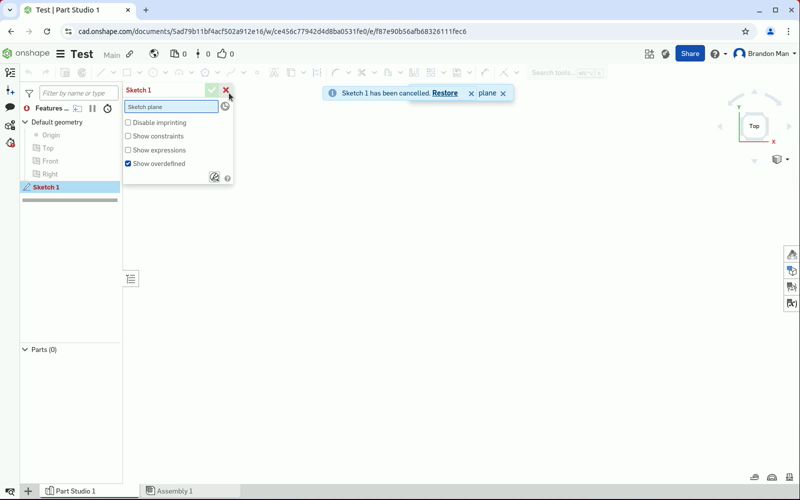
mouse_move(73, 150)
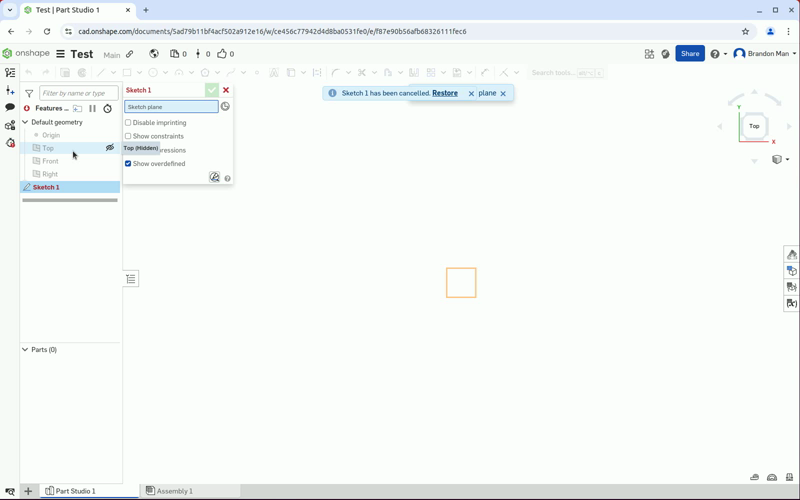
click(73, 150)
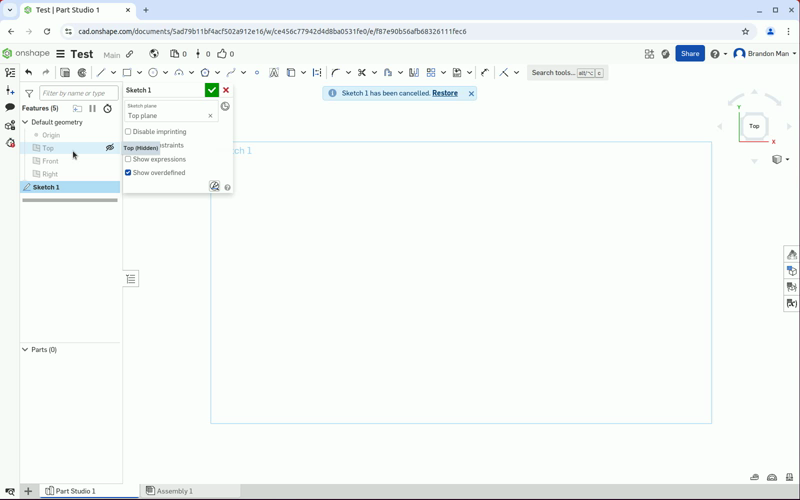
mouse_move(73, 352)
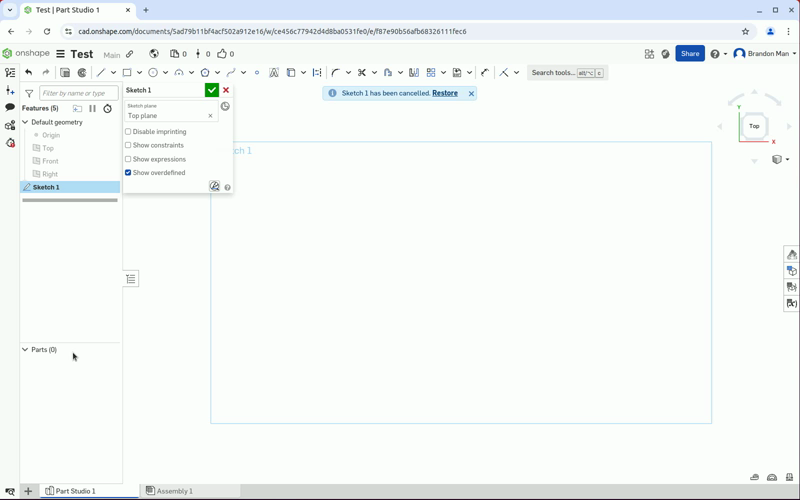
key(y)
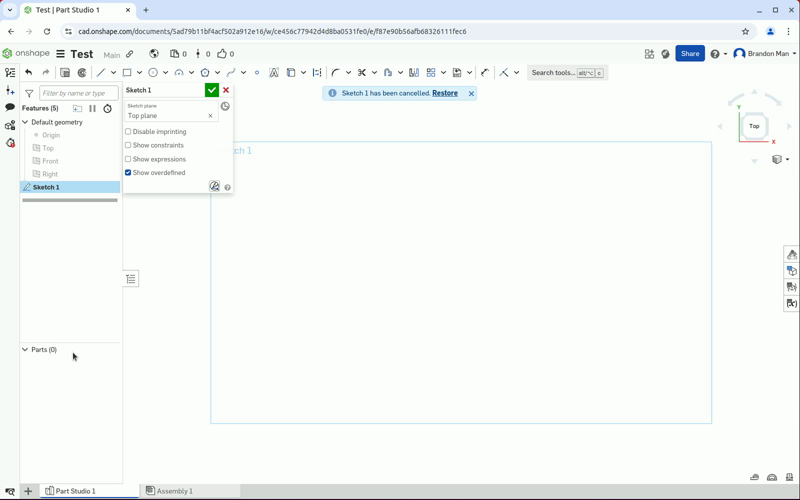
key(l)
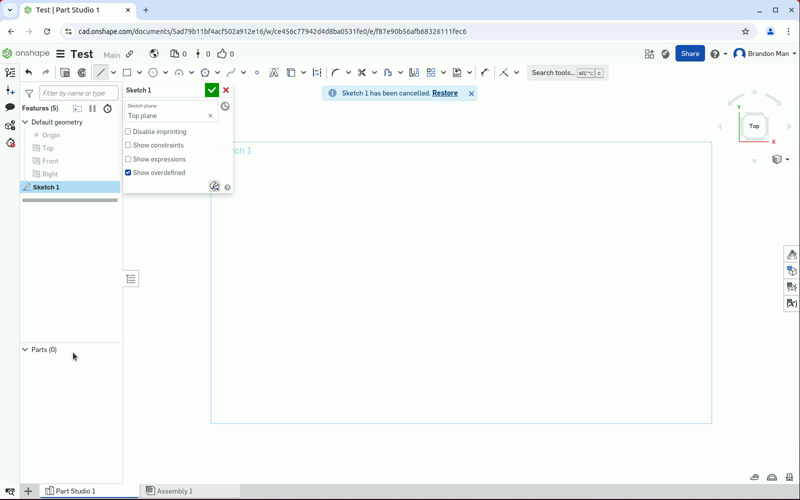
key_down(shift)
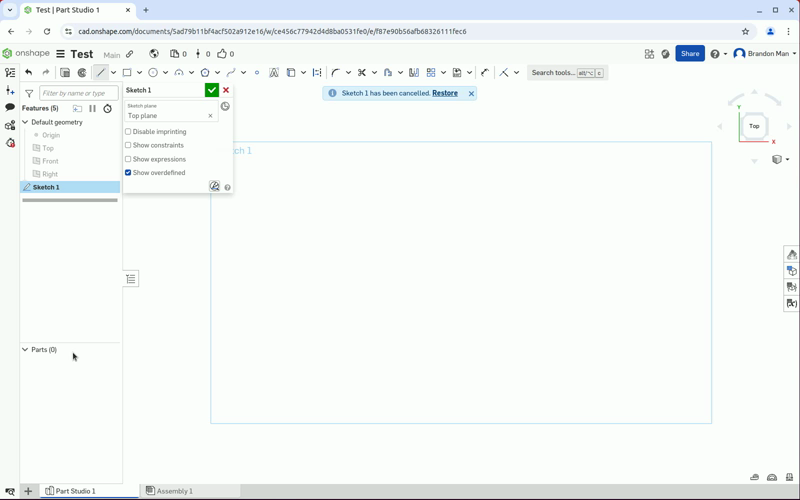
mouse_move(348, 351)
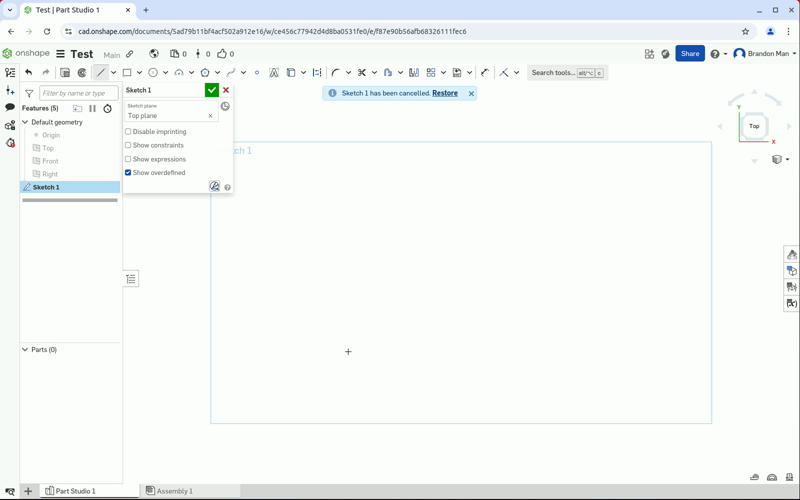
click(348, 351)
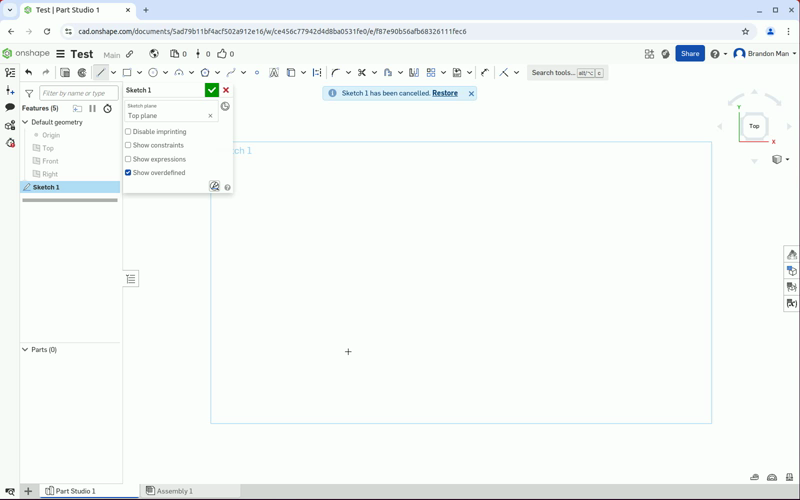
key_up(shift)
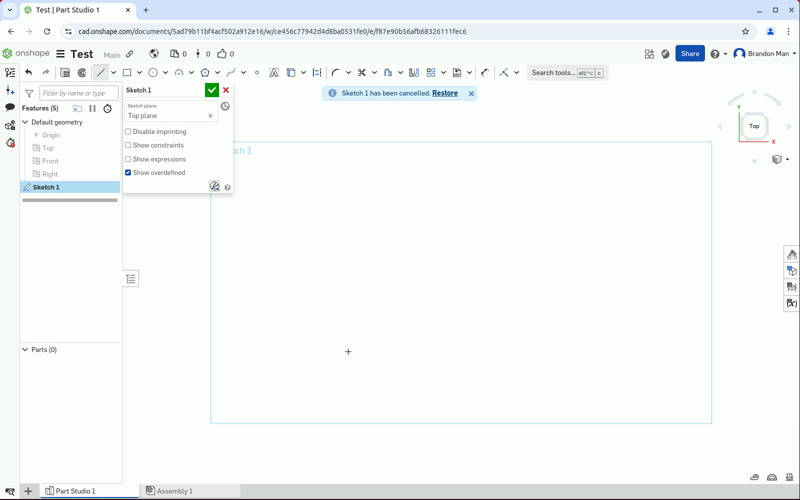
key_down(shift)
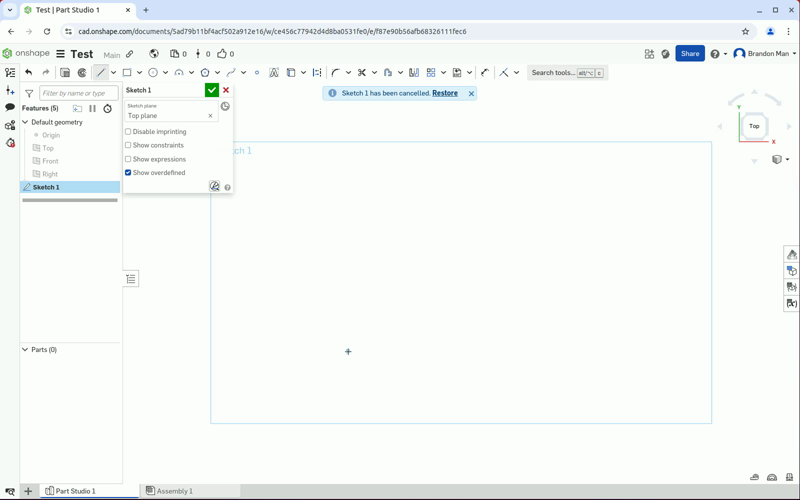
mouse_move(572, 351)
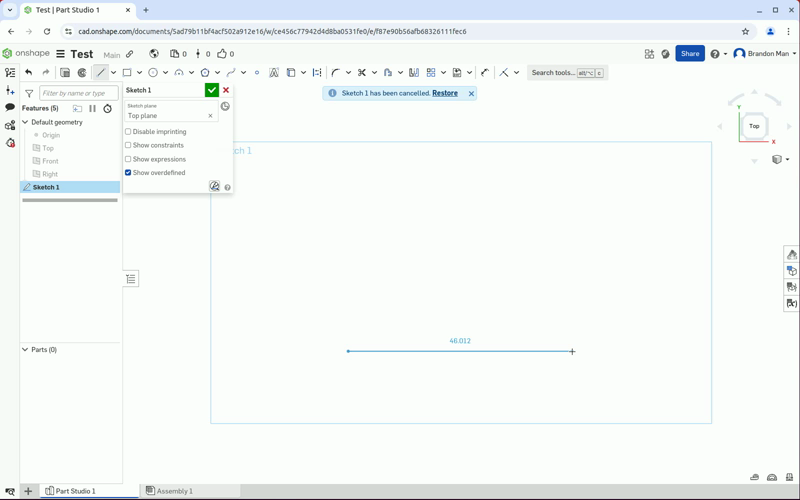
click(572, 351)
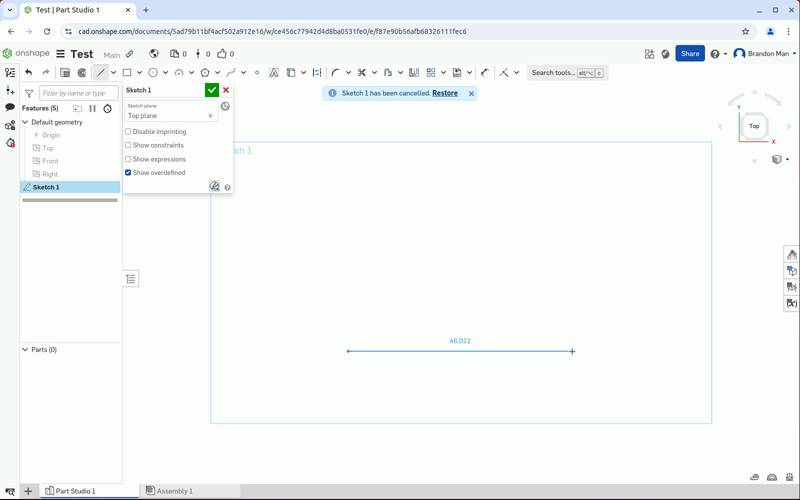
key_up(shift)
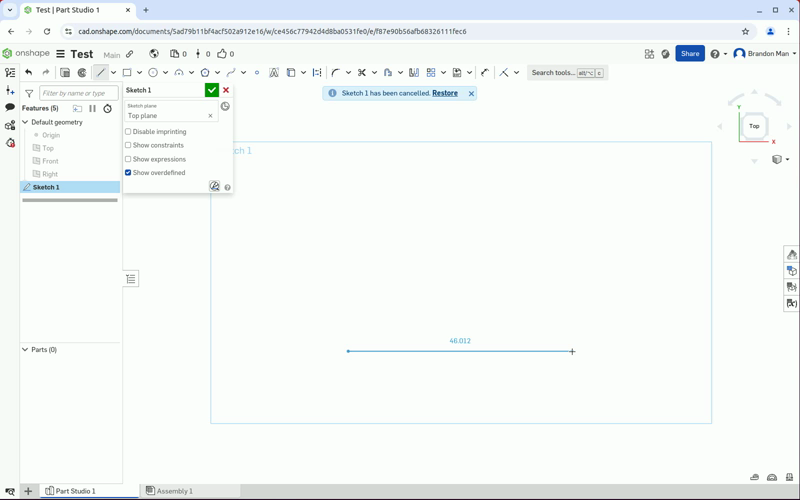
key_down(shift)
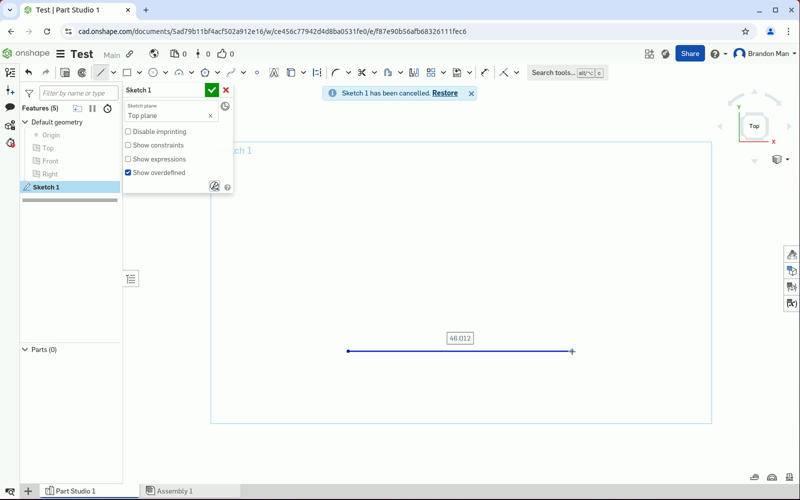
mouse_move(572, 216)
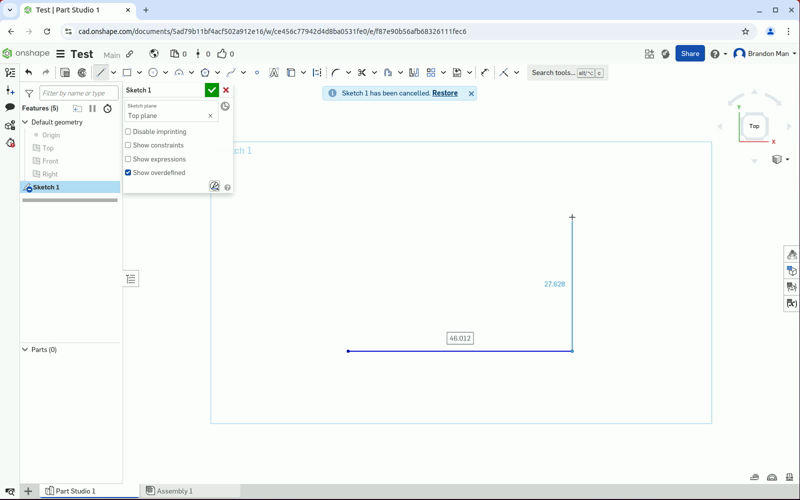
click(572, 216)
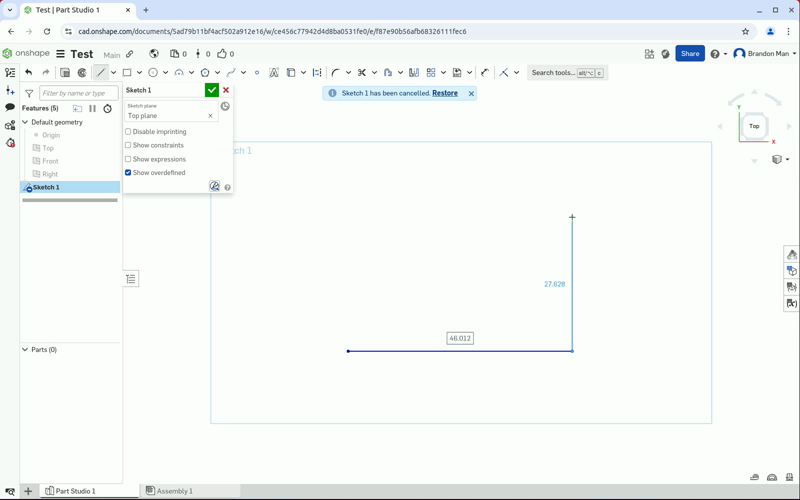
key_up(shift)
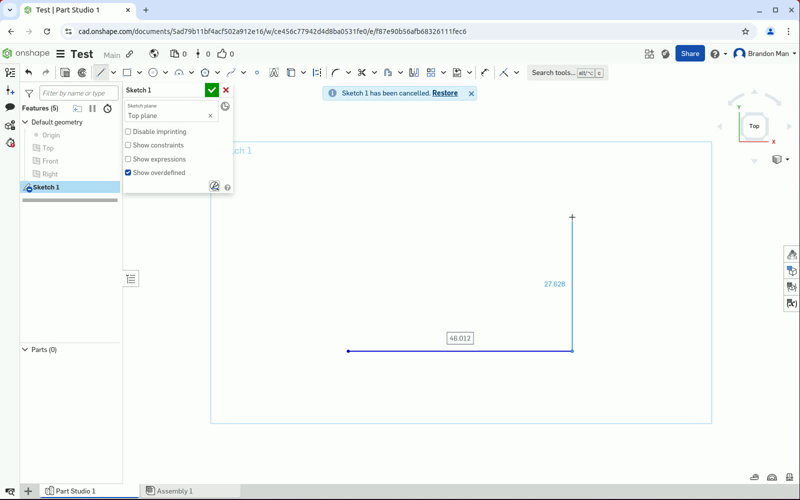
key_down(shift)
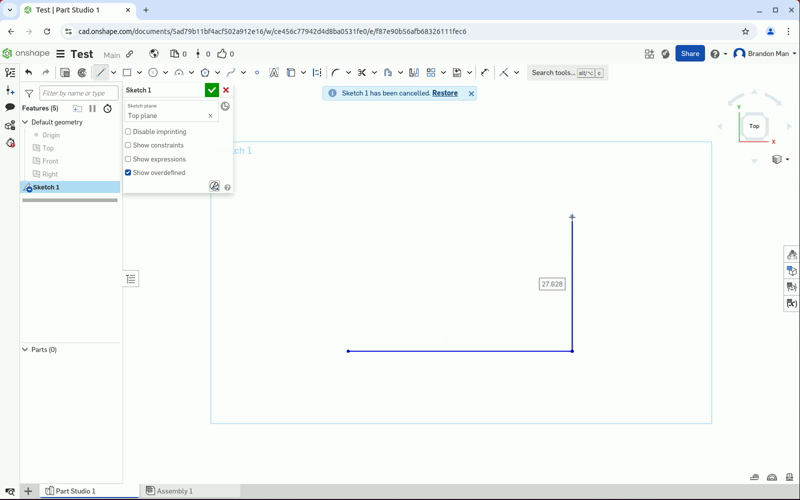
mouse_move(348, 216)
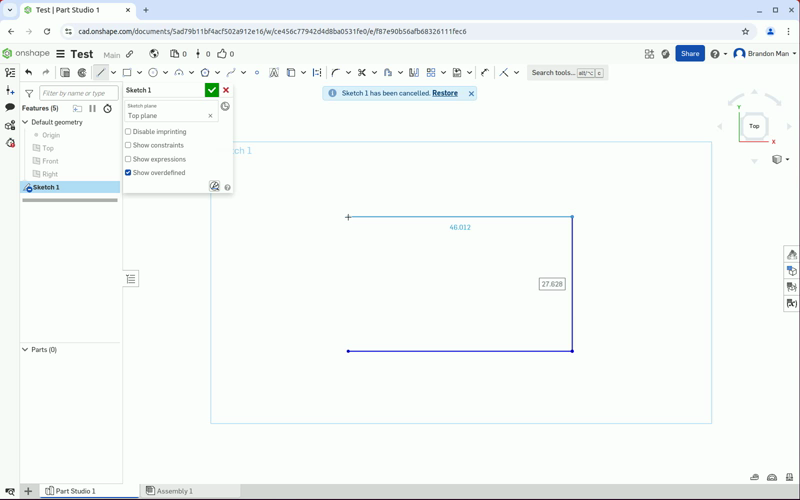
click(348, 216)
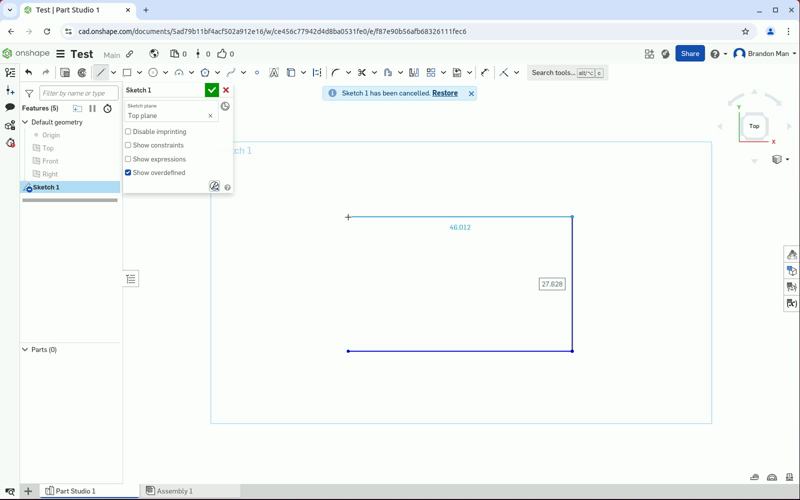
key_up(shift)
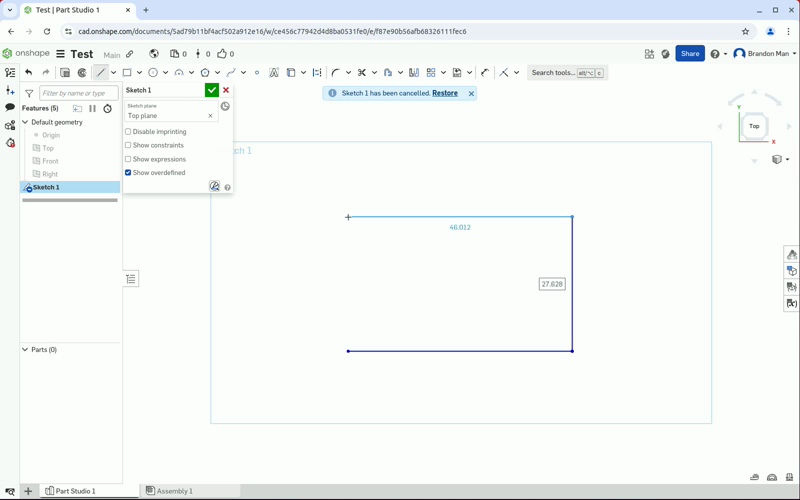
key_down(shift)
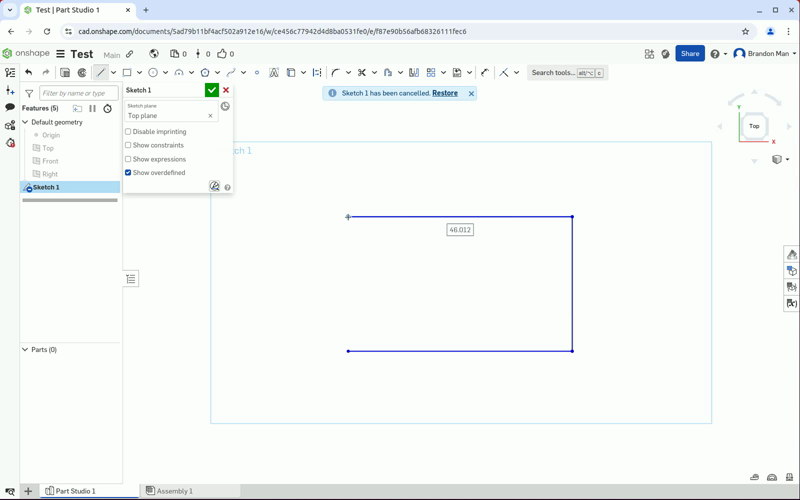
mouse_move(348, 351)
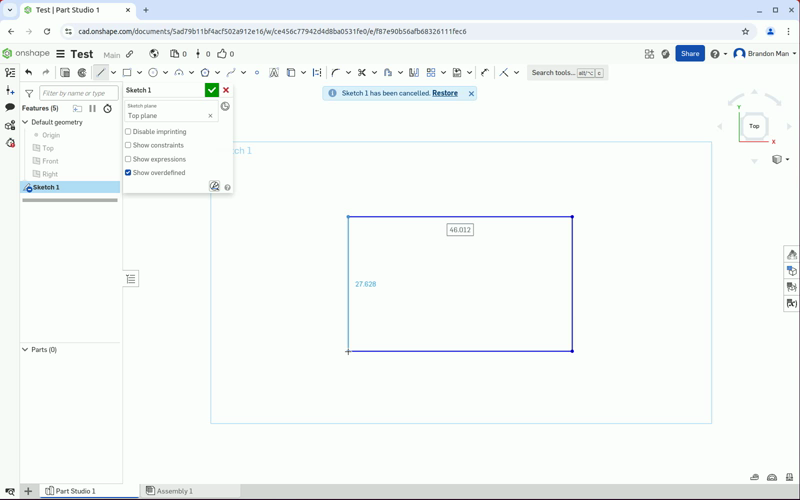
key_up(shift)
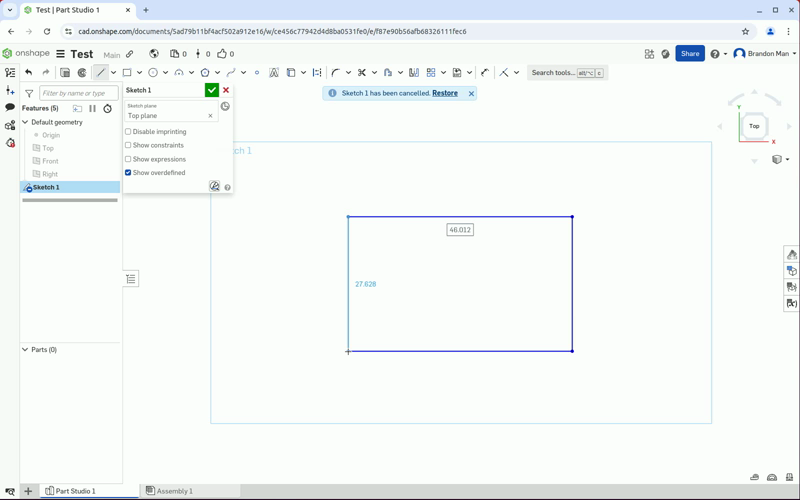
click(348, 351)
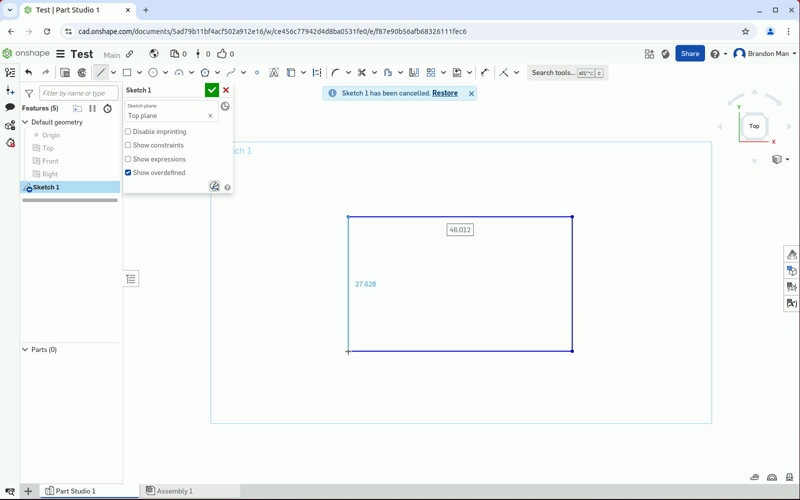
key(esc)
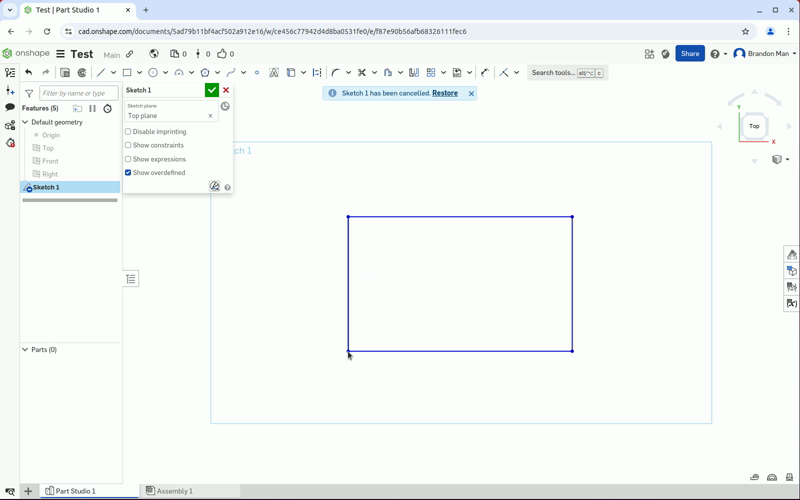
mouse_move(462, 260)
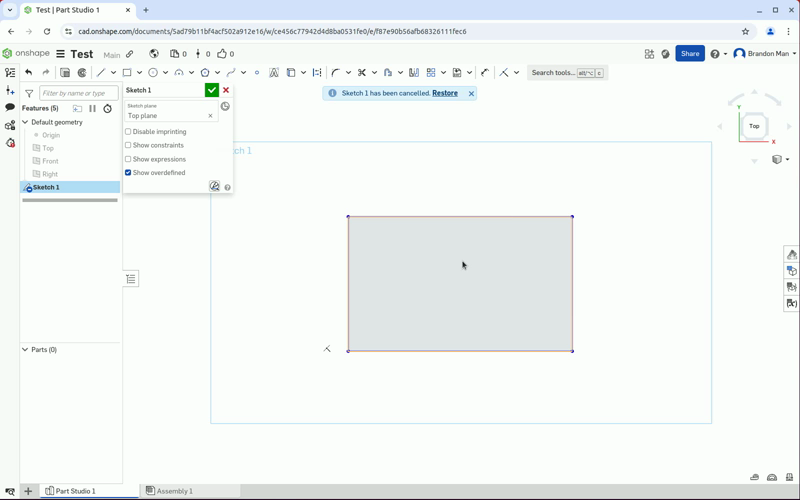
click(462, 260)
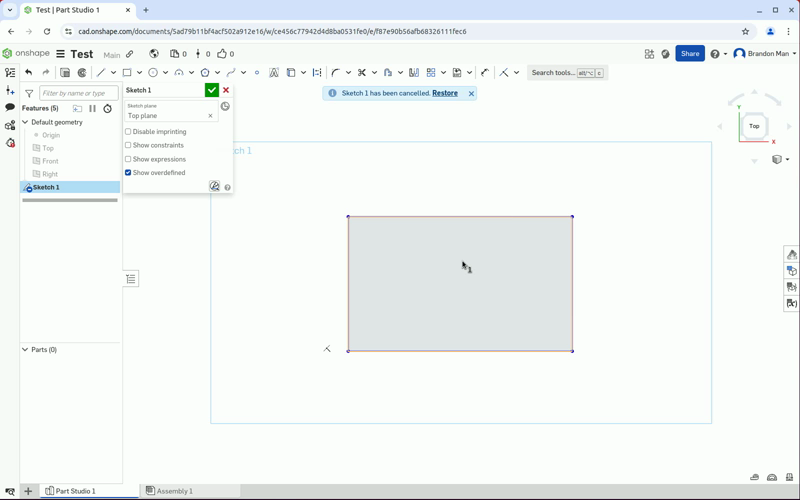
mouse_move(73, 352)
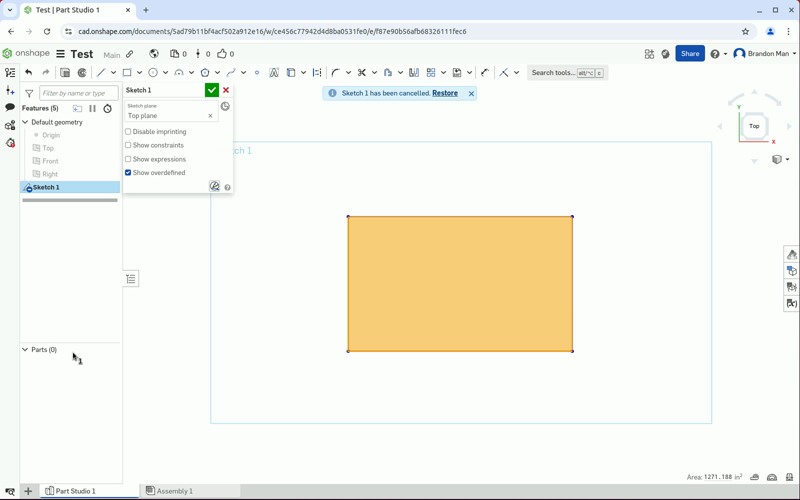
key(shift+y)
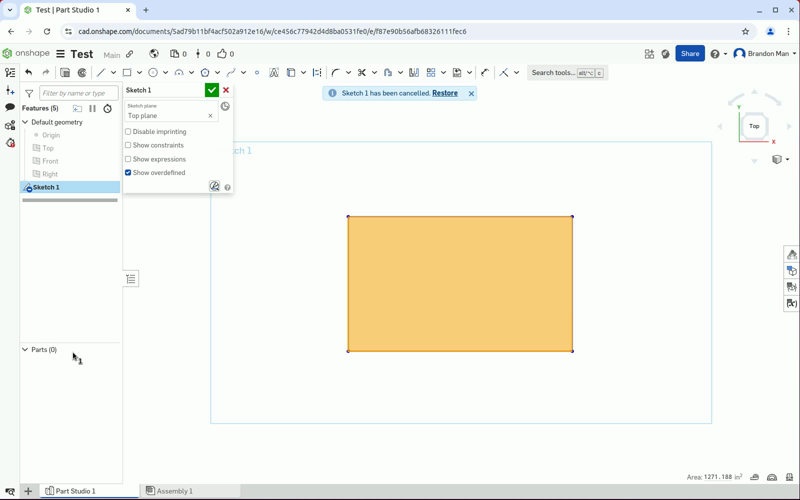
key(shift+e)
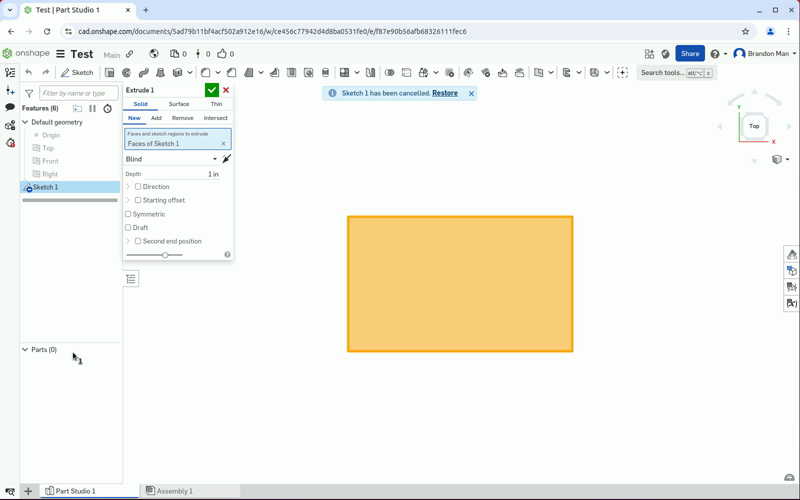
mouse_move(143, 106)
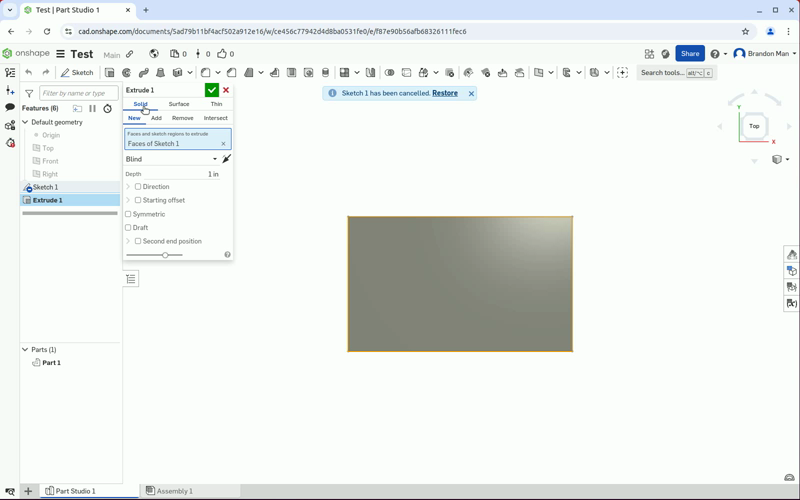
click(143, 106)
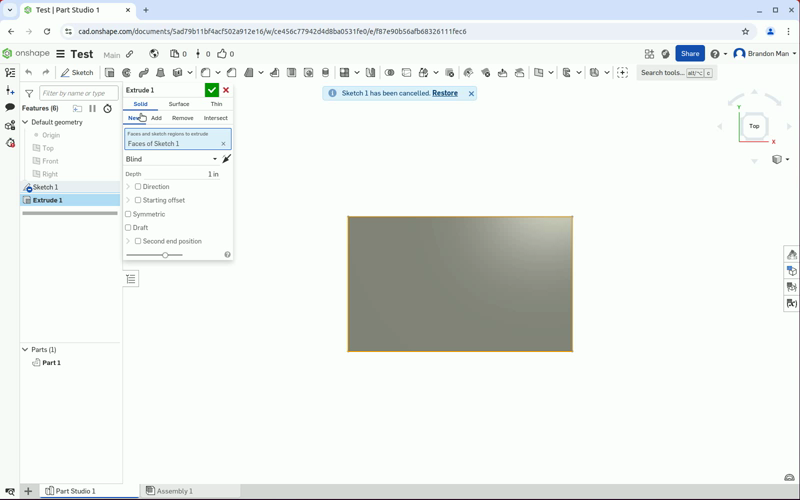
mouse_move(137, 120)
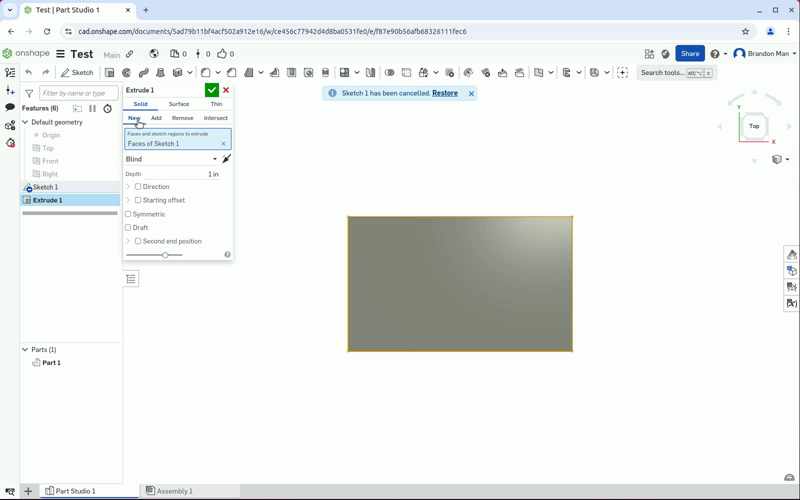
click(137, 120)
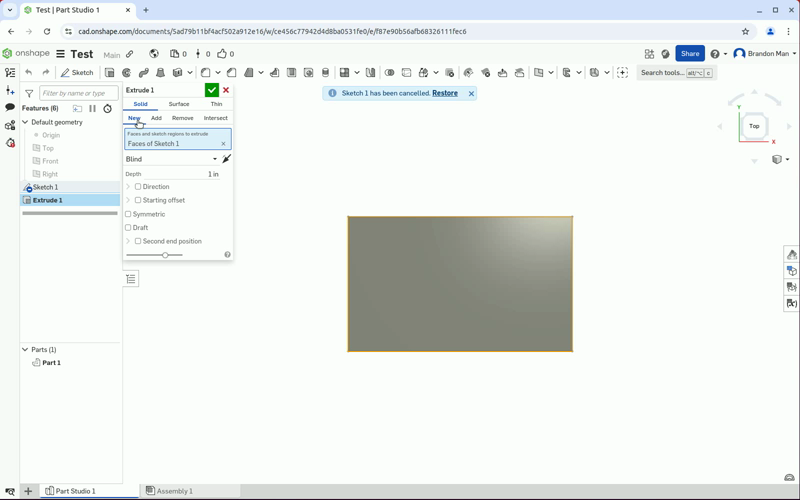
key(tab, 4)
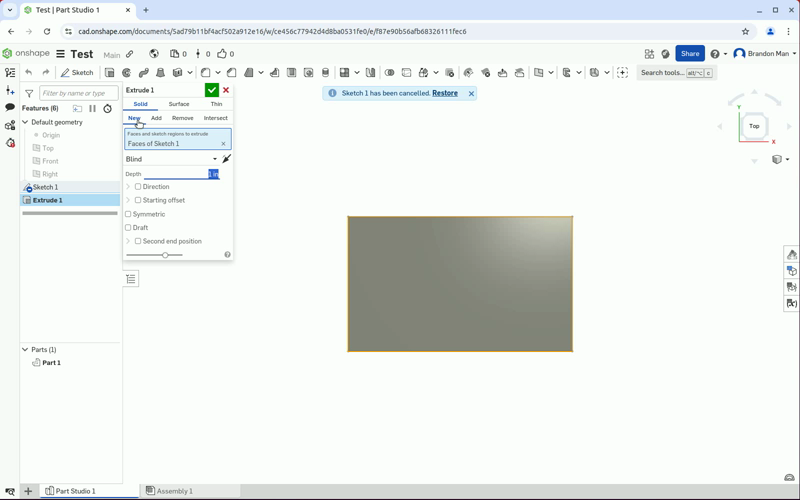
text(1.204)
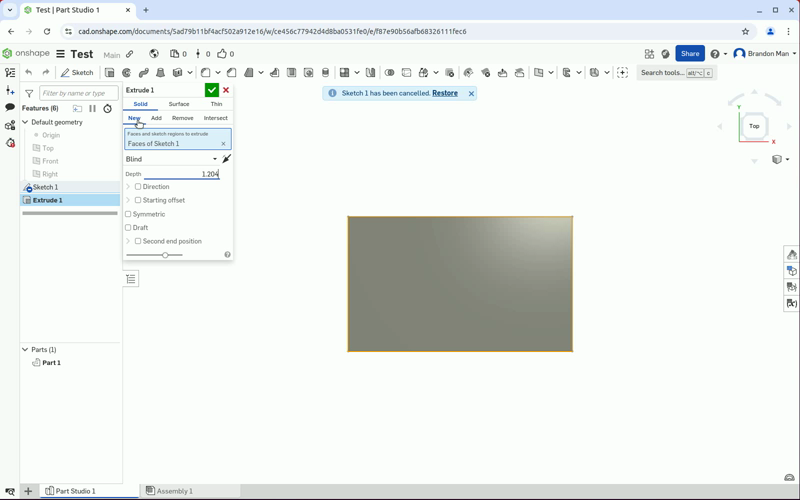
key(enter)
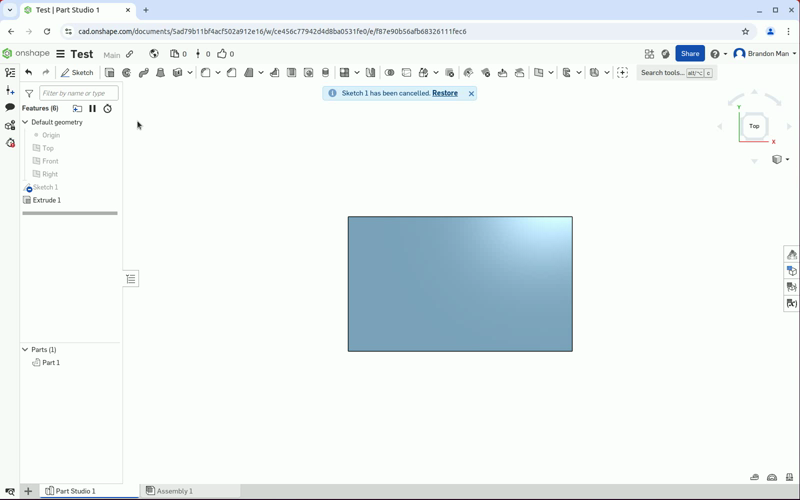
key(shift+h)
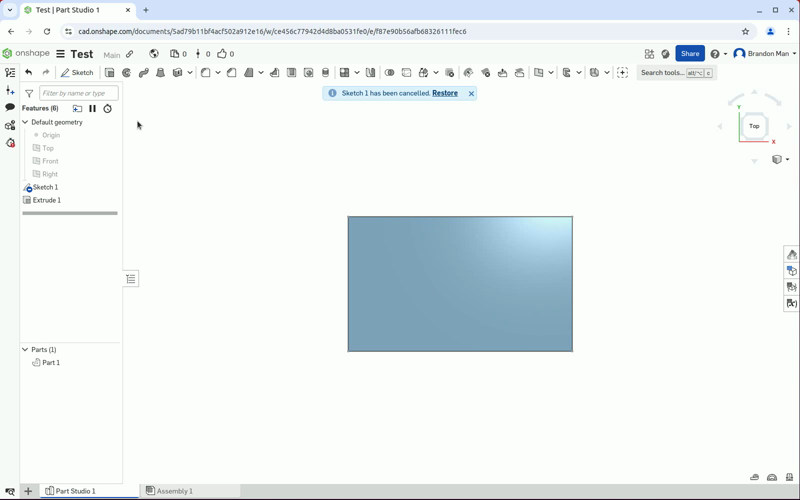
key(shift+h)
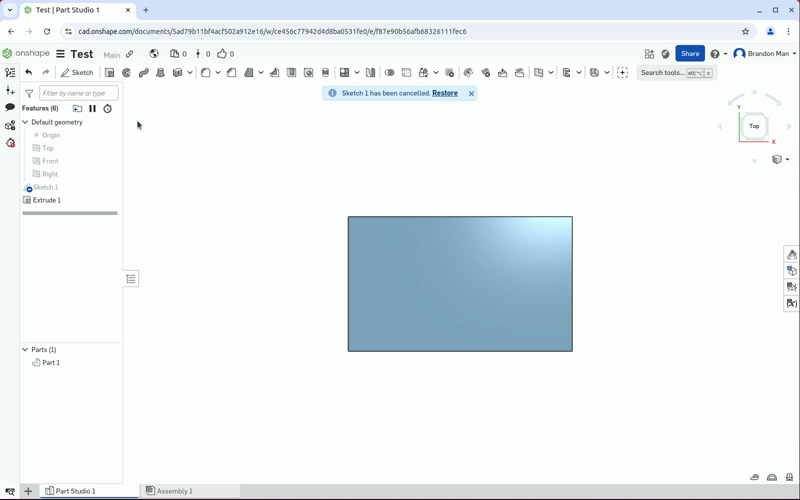
mouse_move(73, 189)
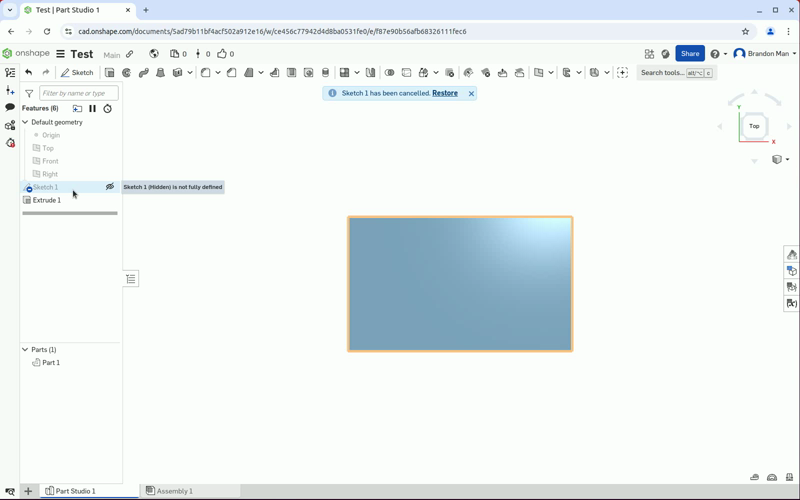
click(73, 189)
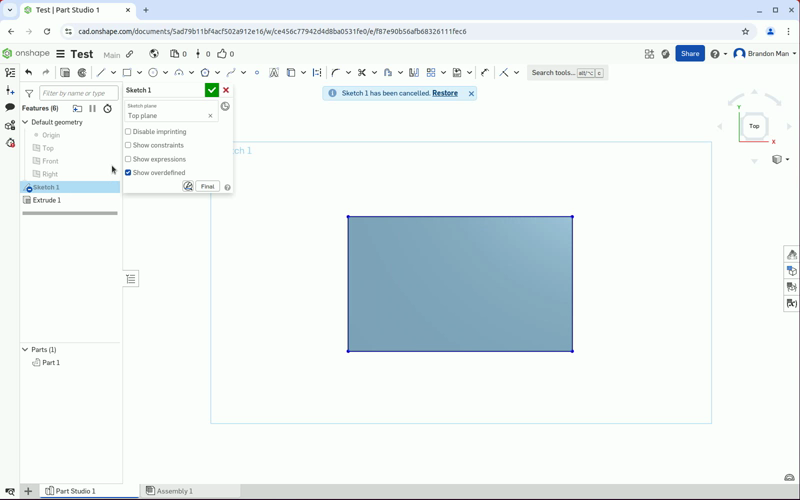
mouse_move(229, 92)
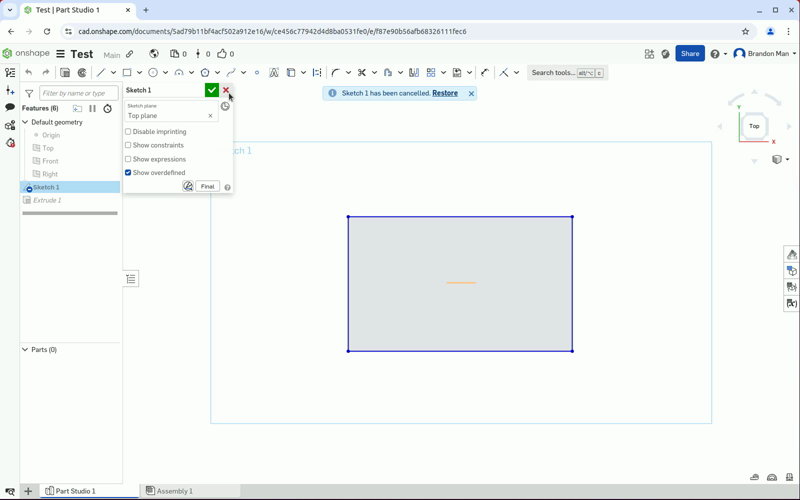
click(229, 92)
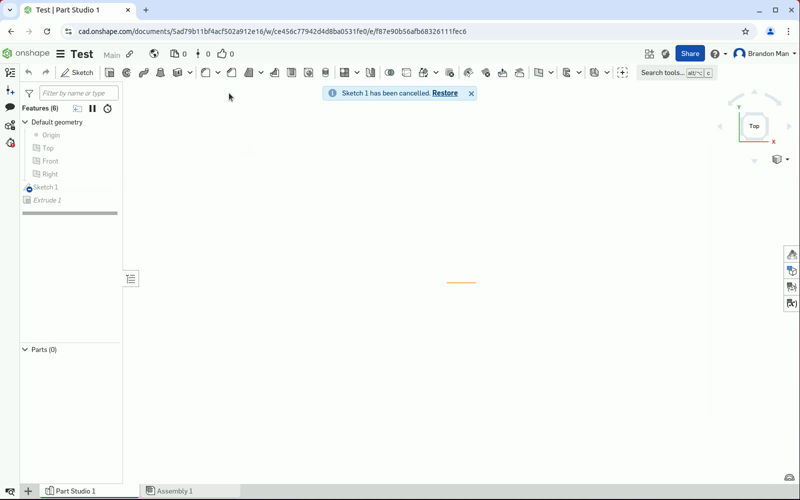
mouse_move(541, 75)
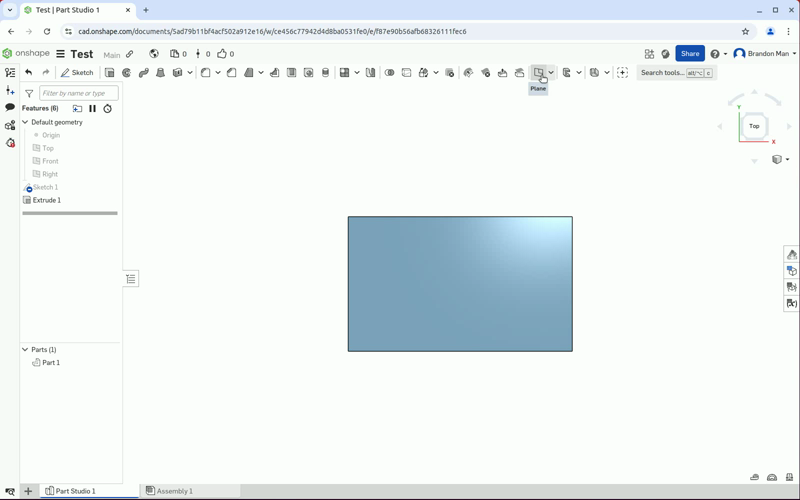
click(541, 75)
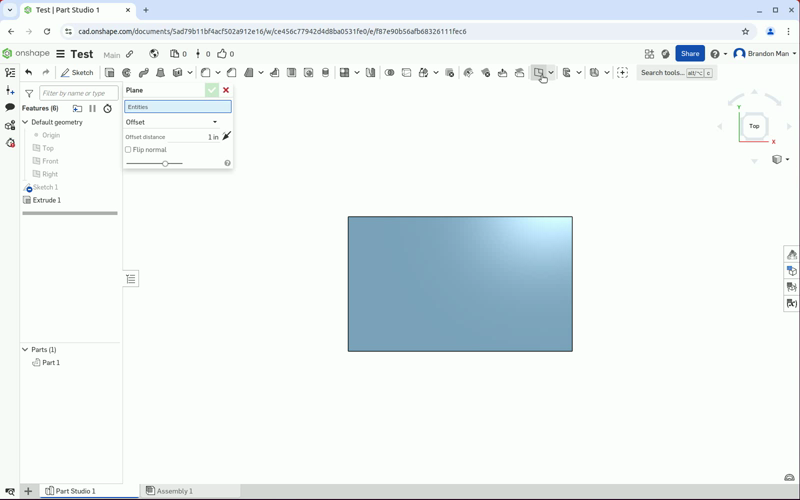
mouse_move(73, 150)
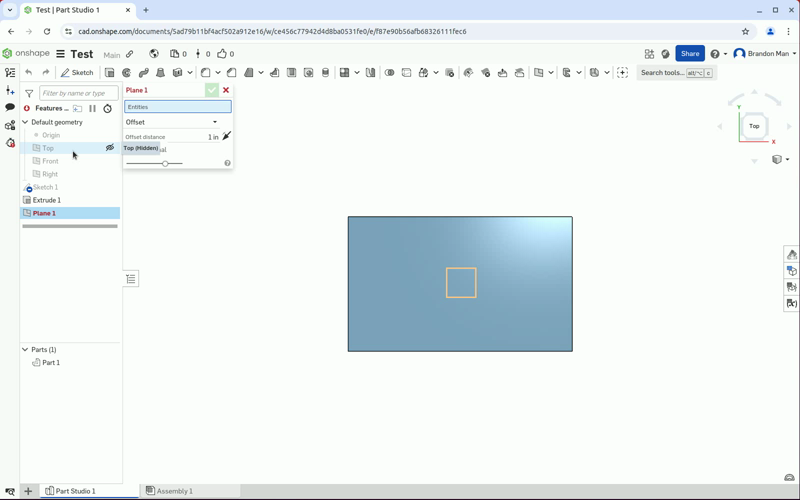
click(73, 150)
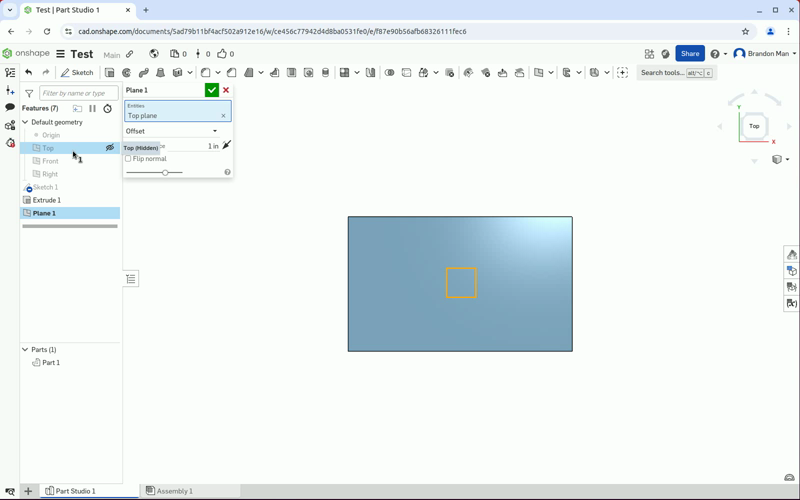
key(tab, 2)
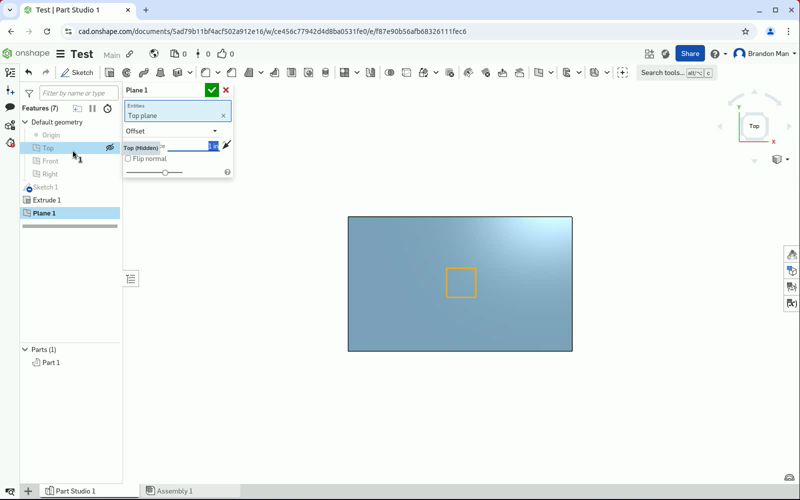
text(1.202)
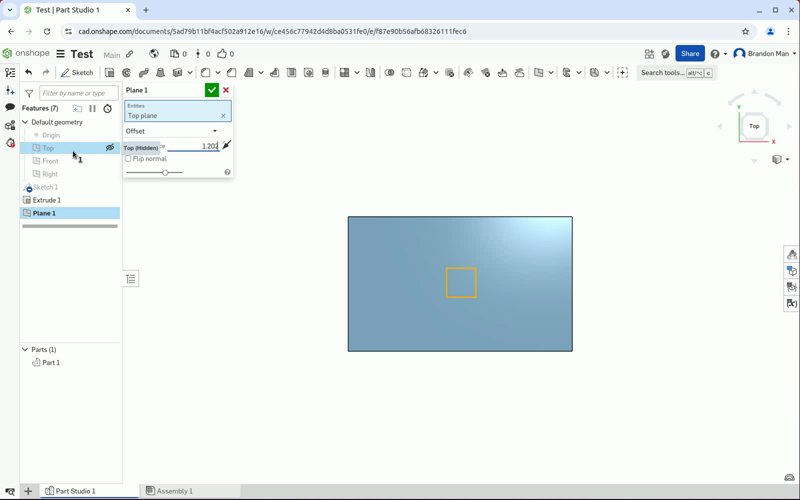
key(enter, 2)
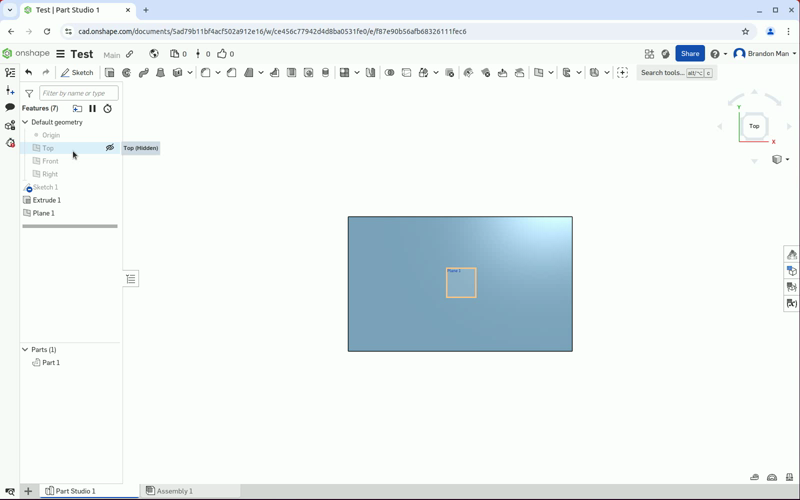
key(shift+s)
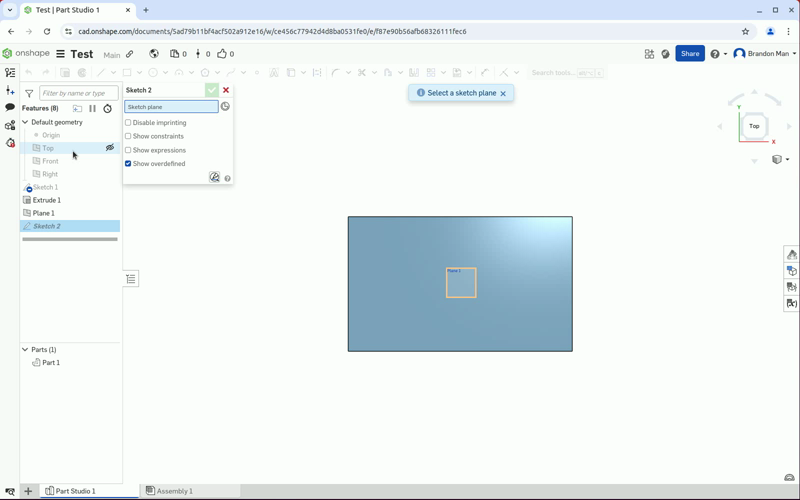
mouse_move(73, 215)
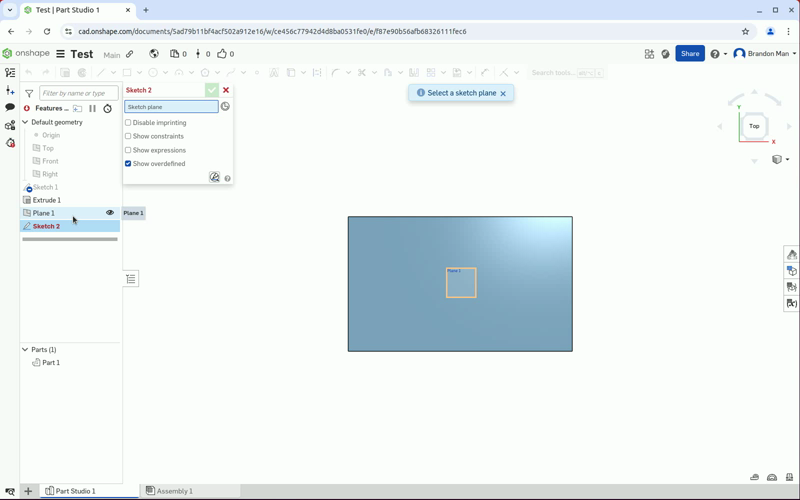
click(73, 215)
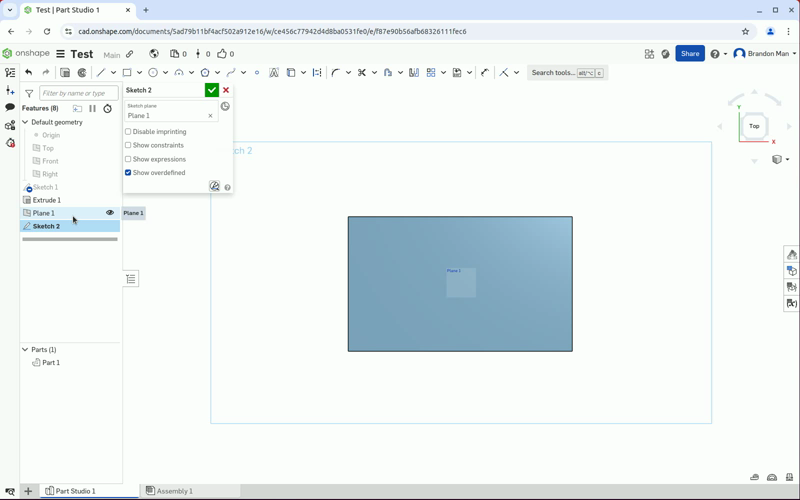
mouse_move(73, 352)
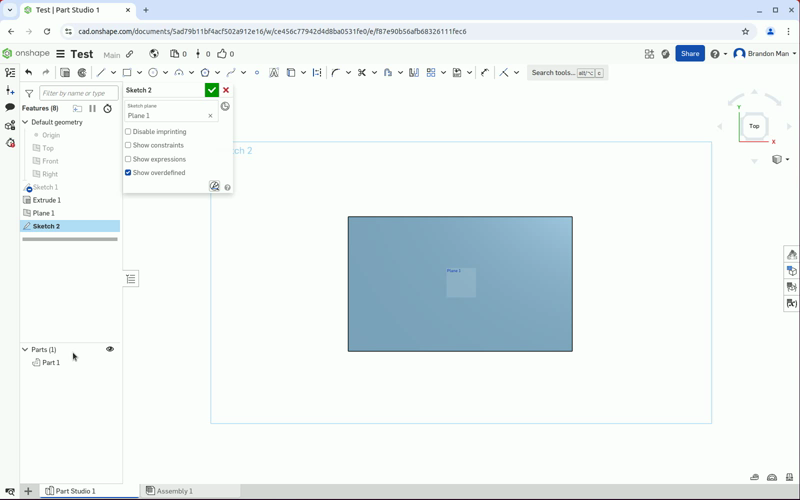
key(y)
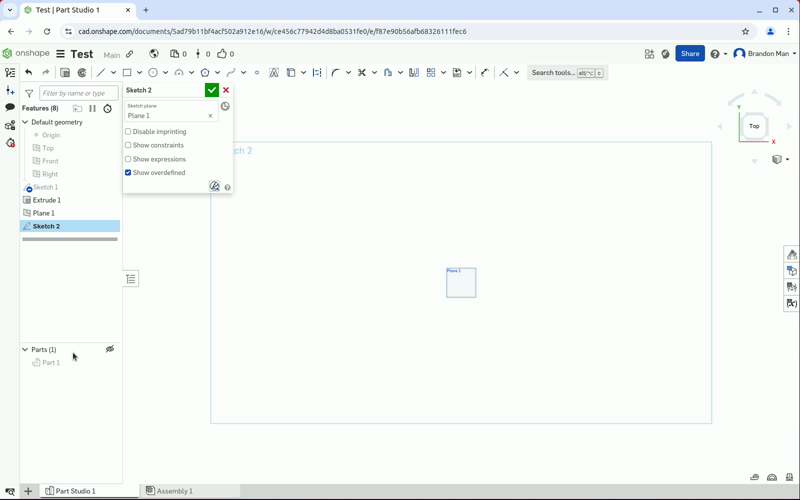
key(c)
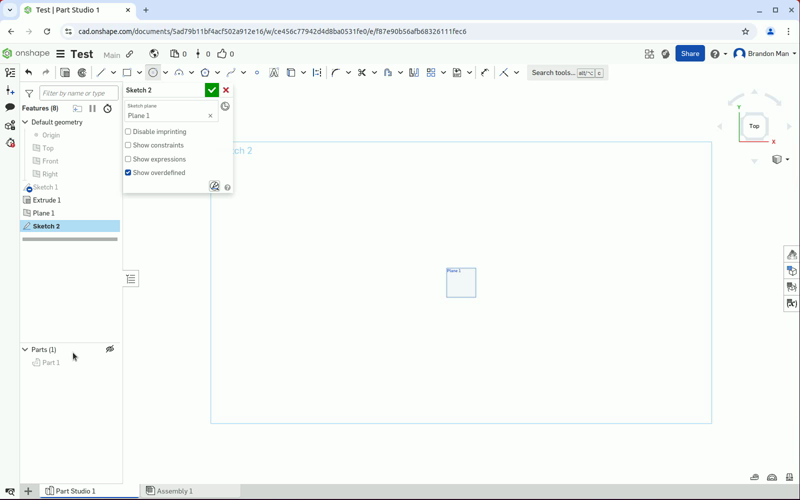
key_down(shift)
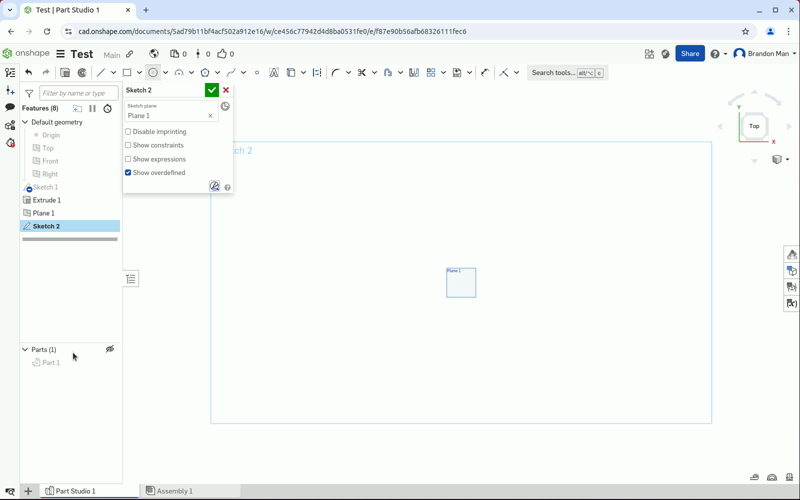
mouse_move(359, 224)
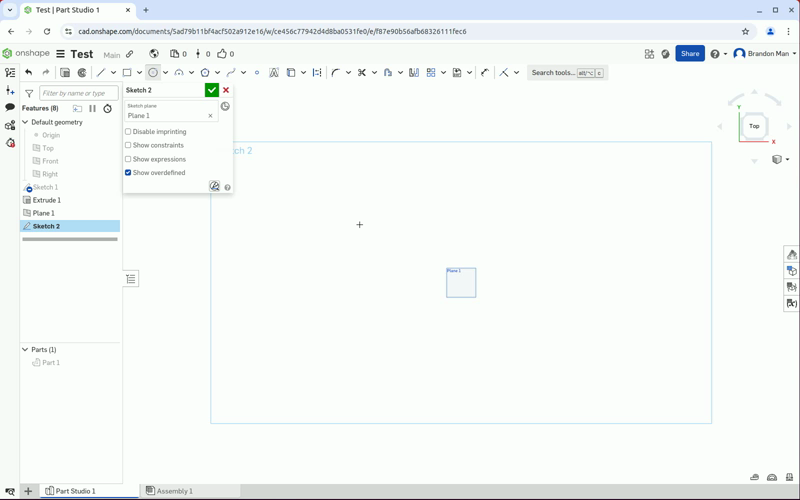
click(359, 224)
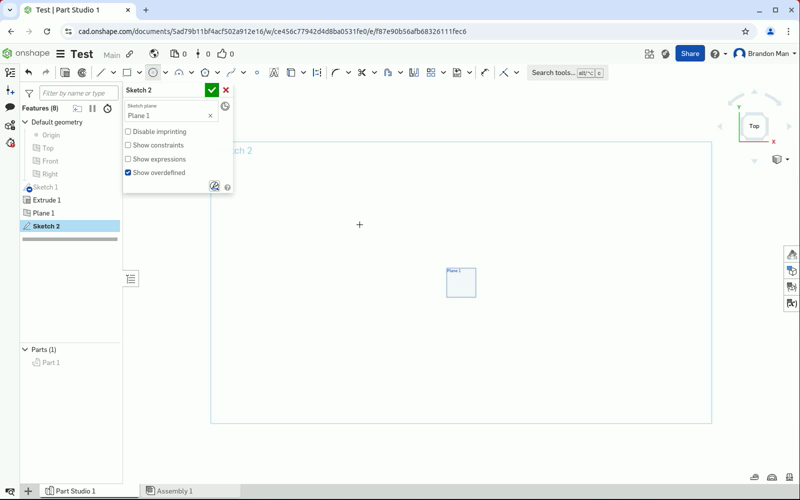
key_up(shift)
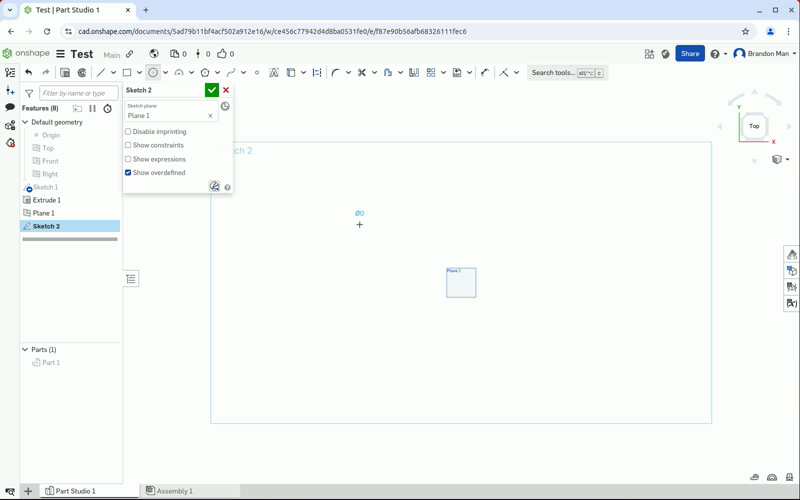
mouse_move(362, 224)
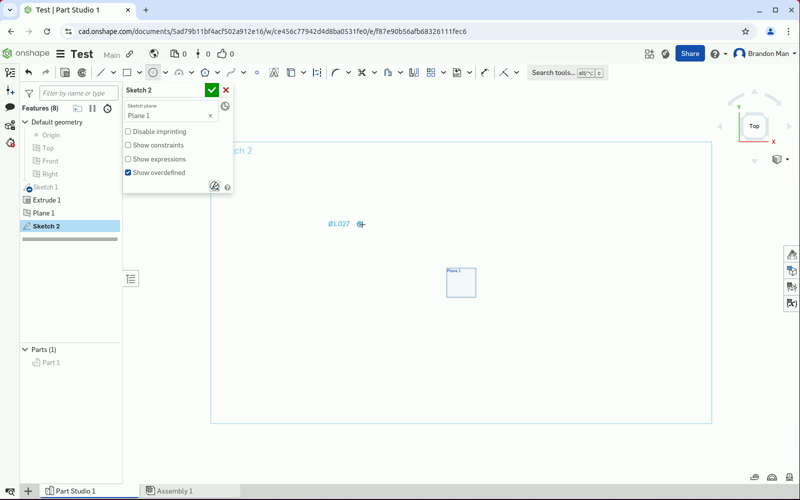
scroll(6)
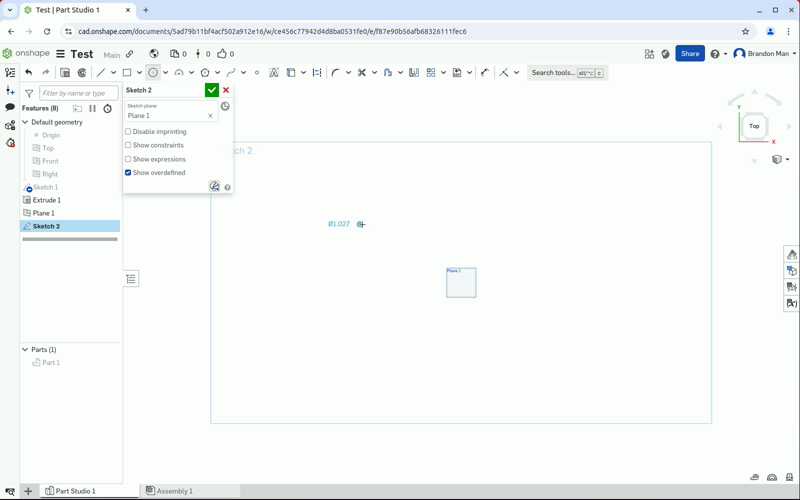
scroll(6)
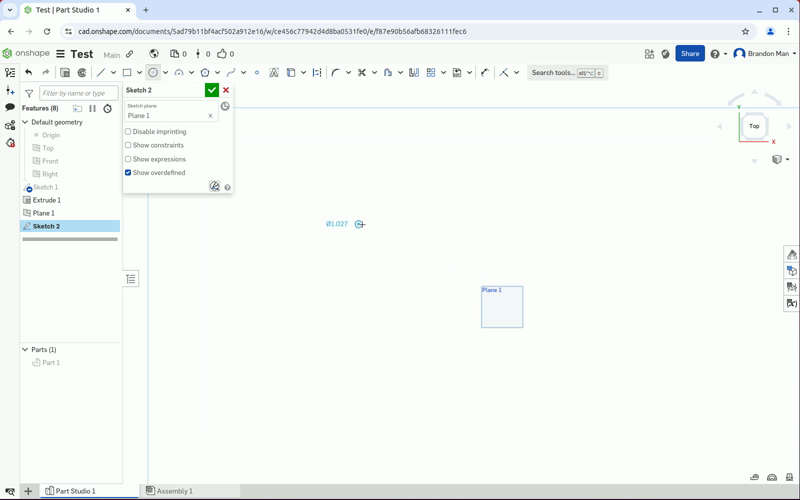
scroll(6)
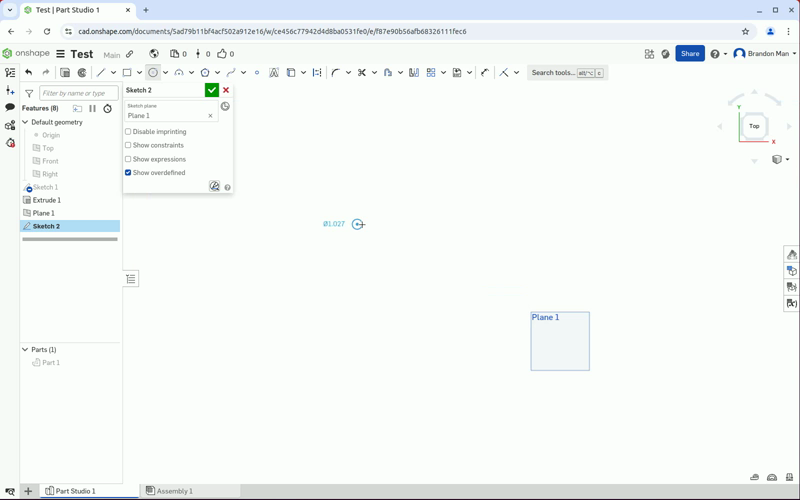
scroll(6)
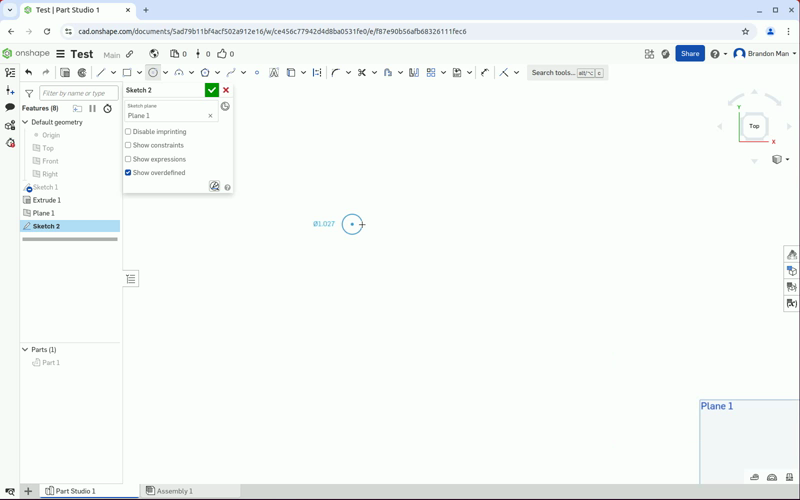
scroll(6)
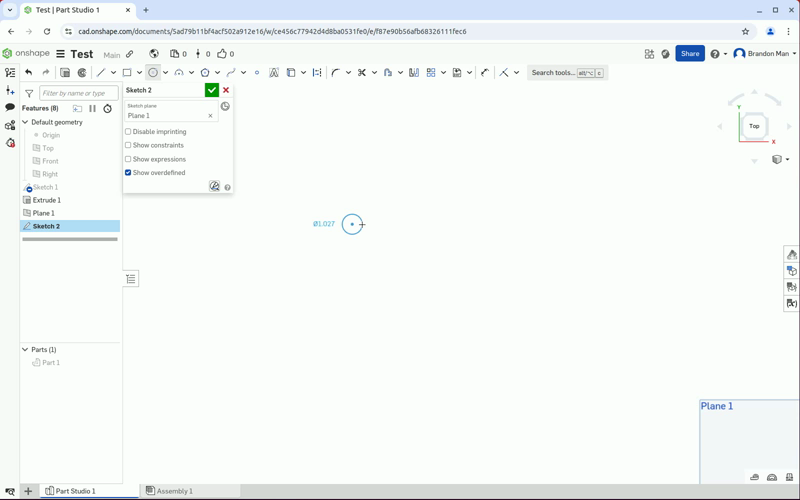
scroll(6)
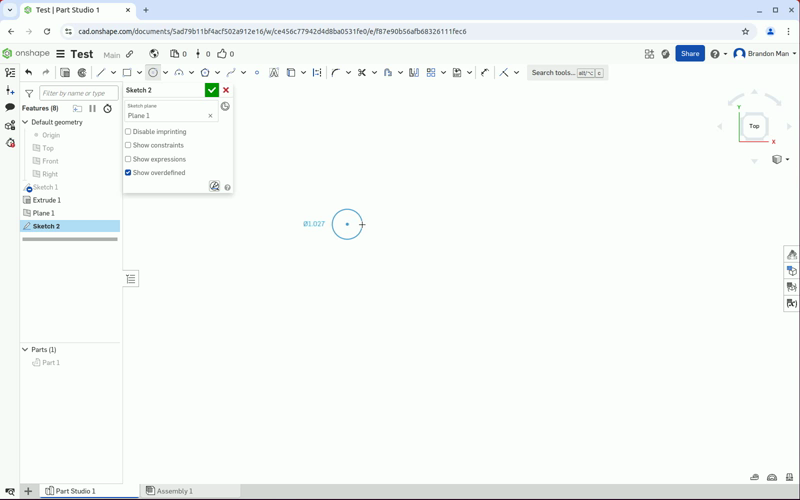
scroll(6)
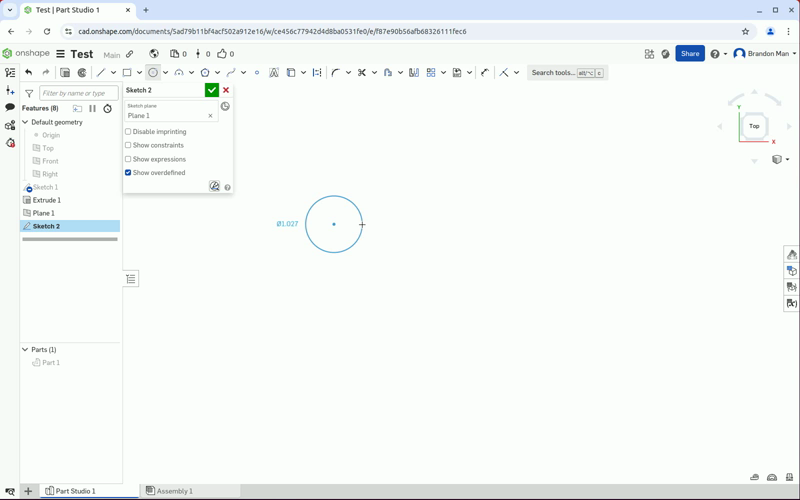
click(362, 224)
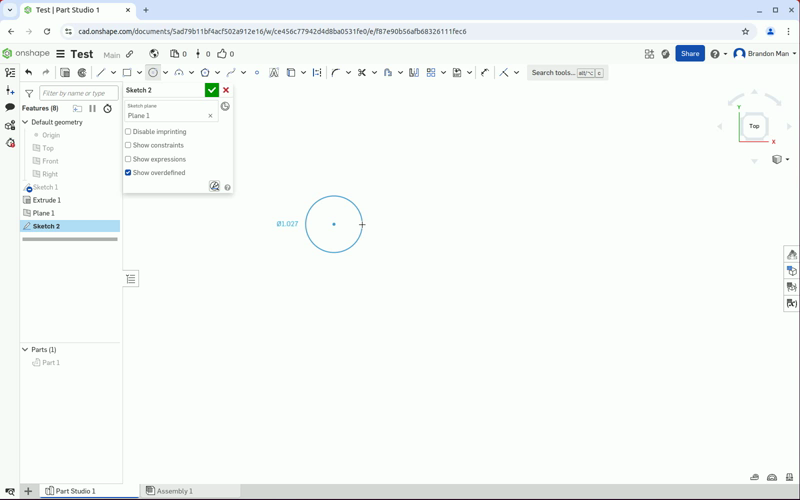
scroll(-6)
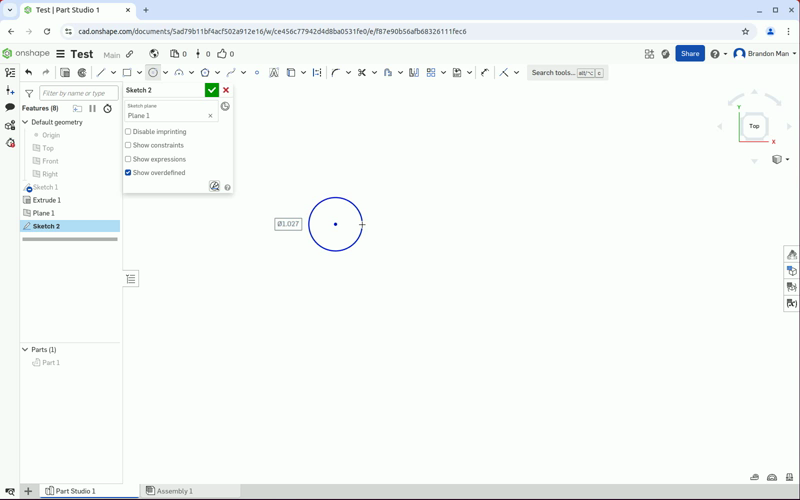
scroll(-6)
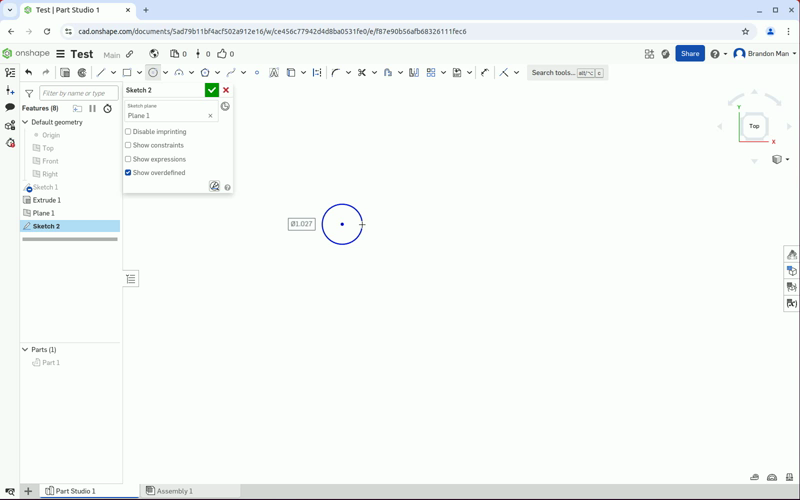
scroll(-6)
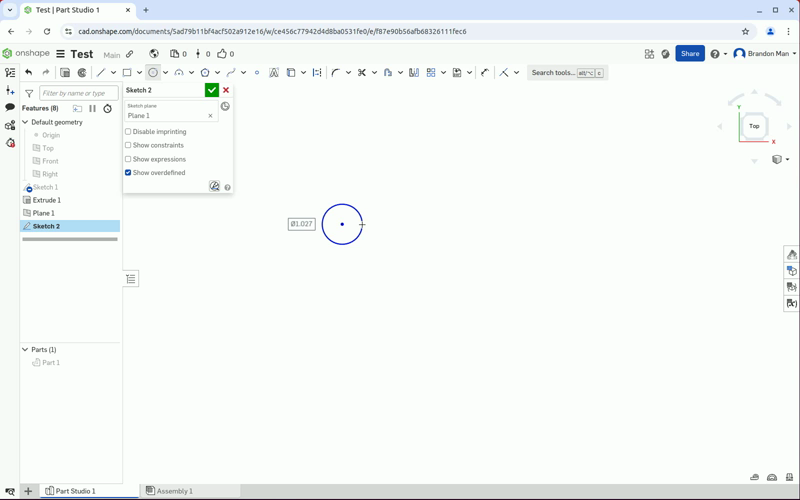
scroll(-6)
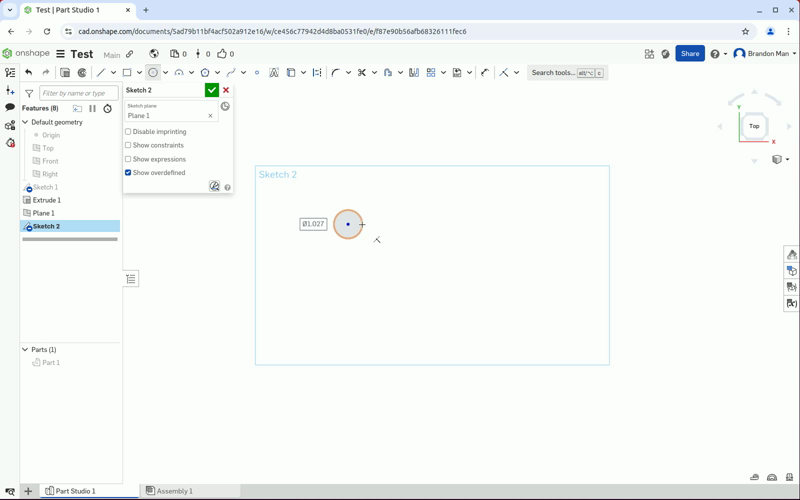
scroll(-6)
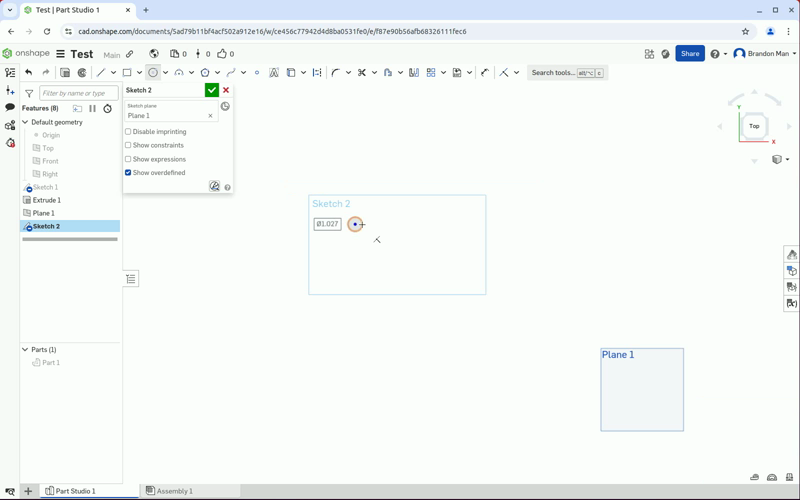
scroll(-6)
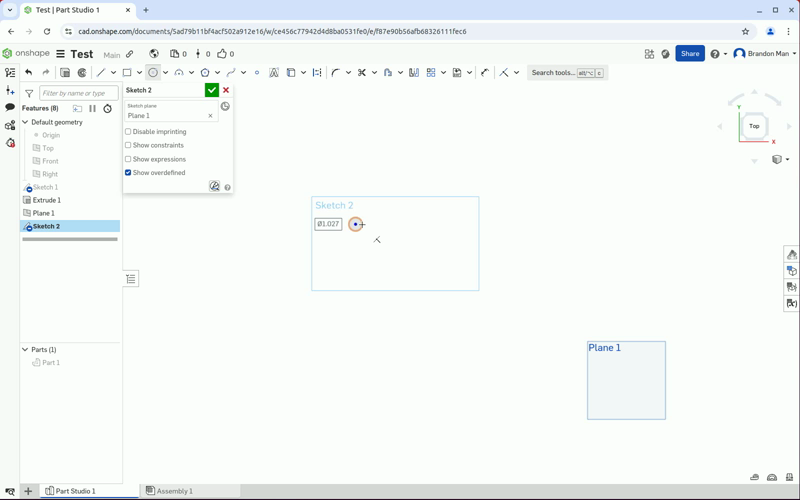
scroll(-6)
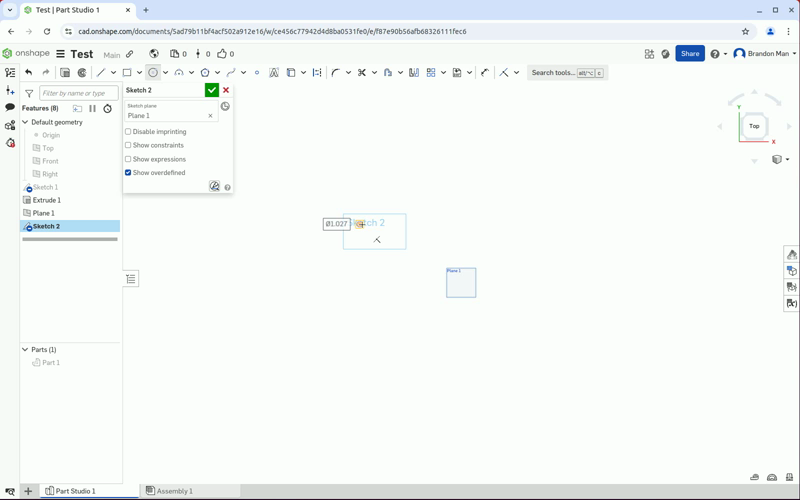
key(esc)
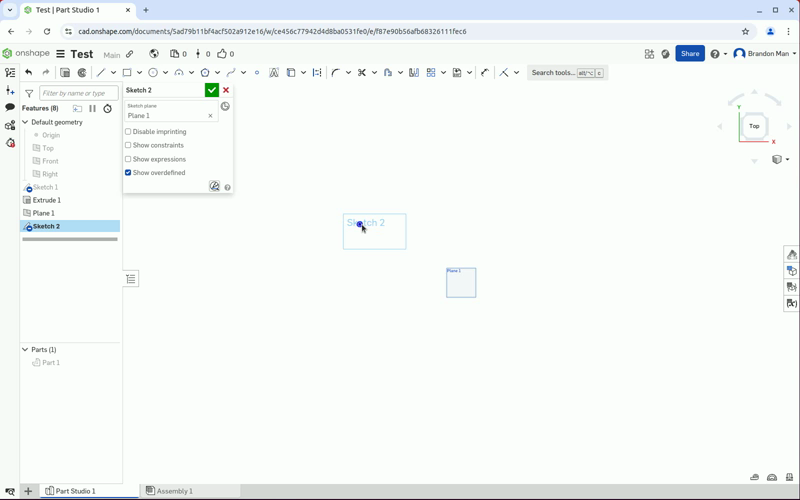
mouse_move(359, 225)
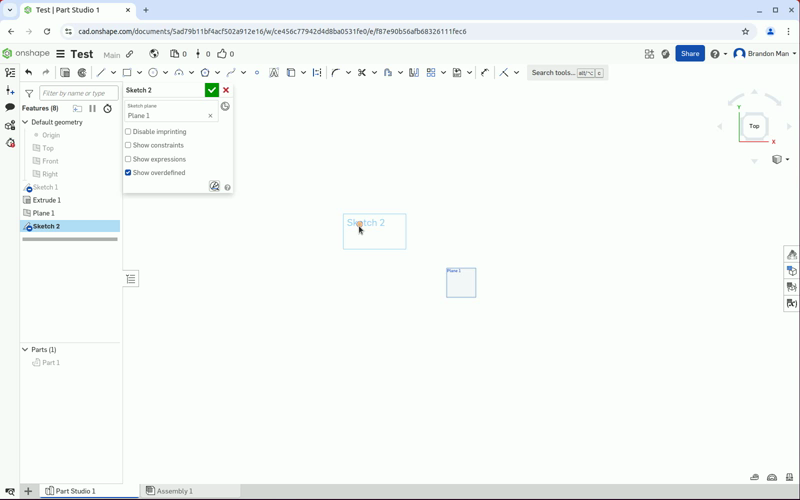
scroll(6)
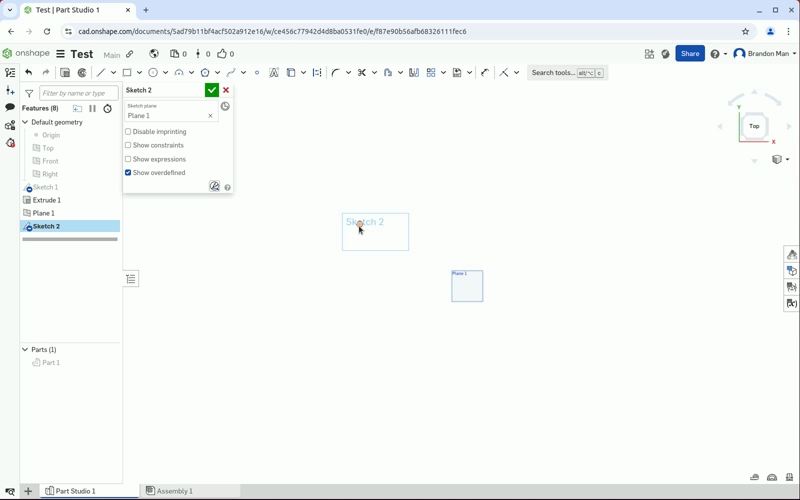
scroll(6)
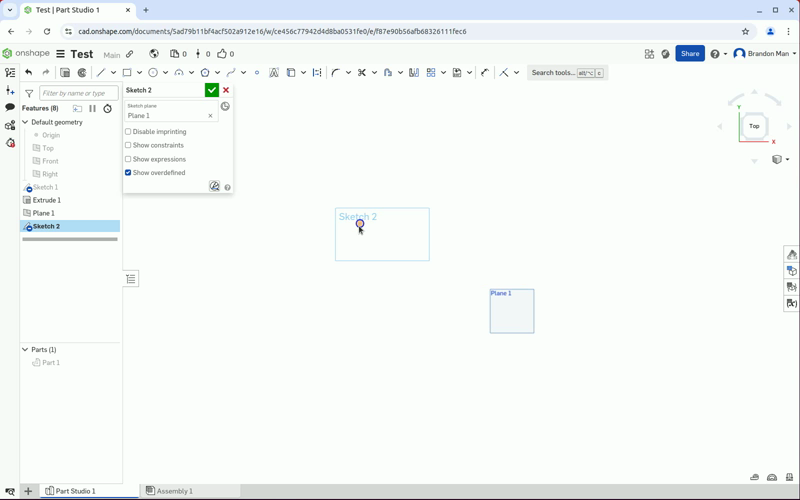
scroll(6)
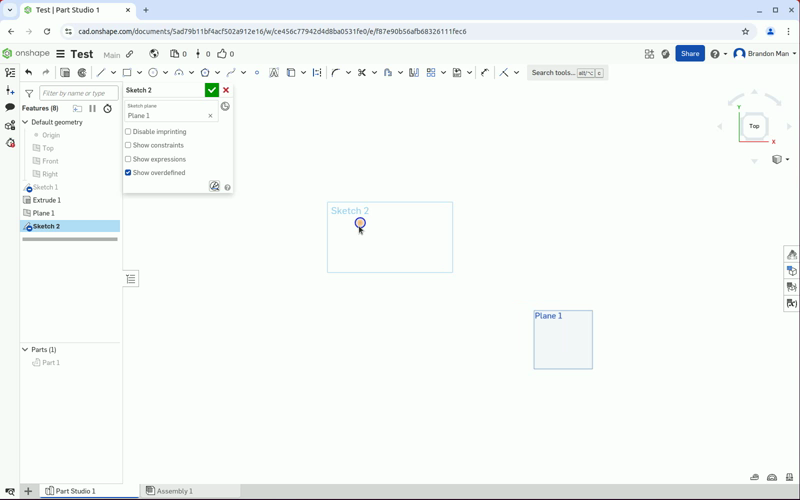
scroll(6)
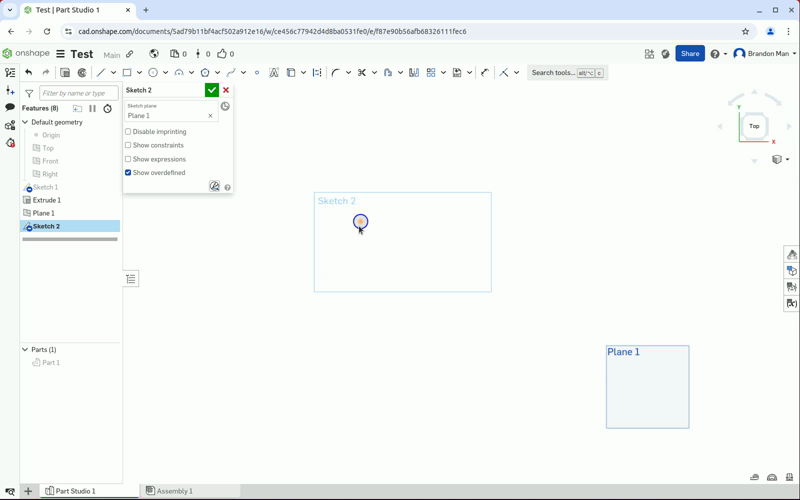
scroll(6)
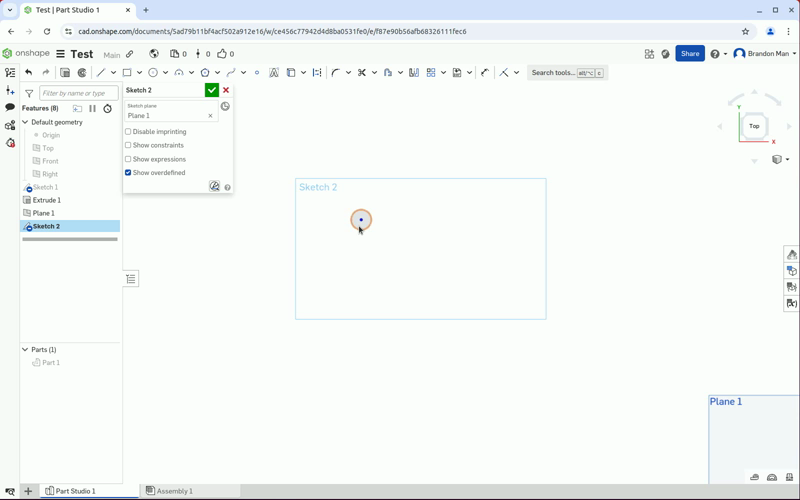
scroll(6)
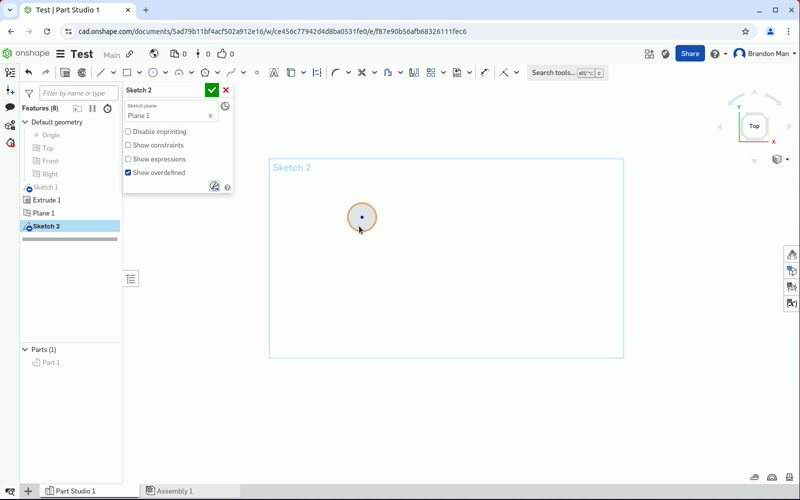
scroll(6)
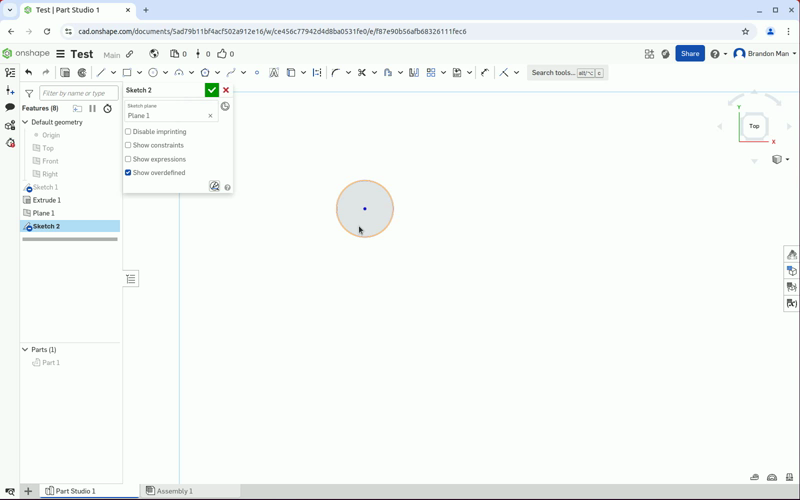
click(359, 225)
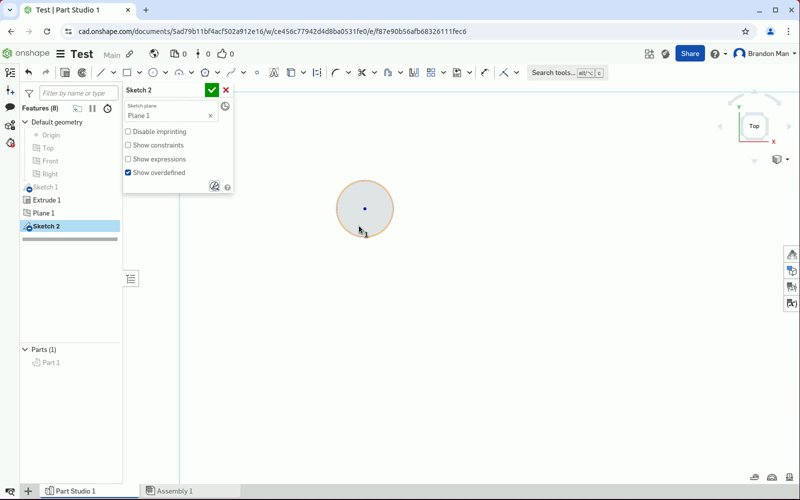
scroll(-6)
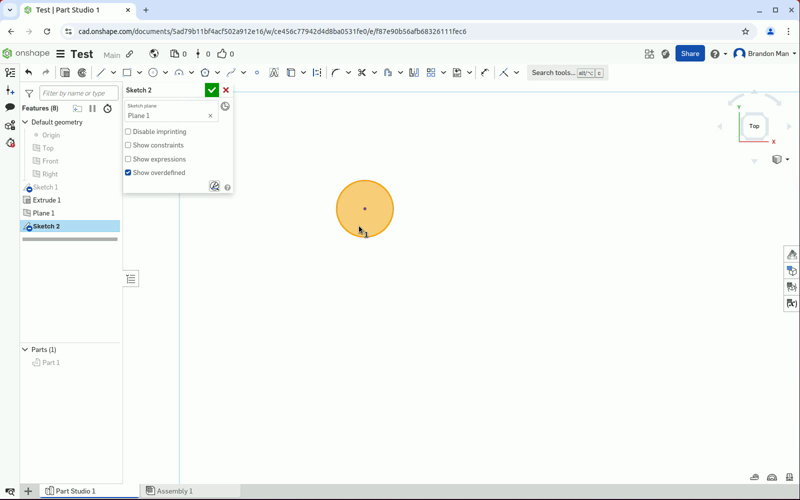
scroll(-6)
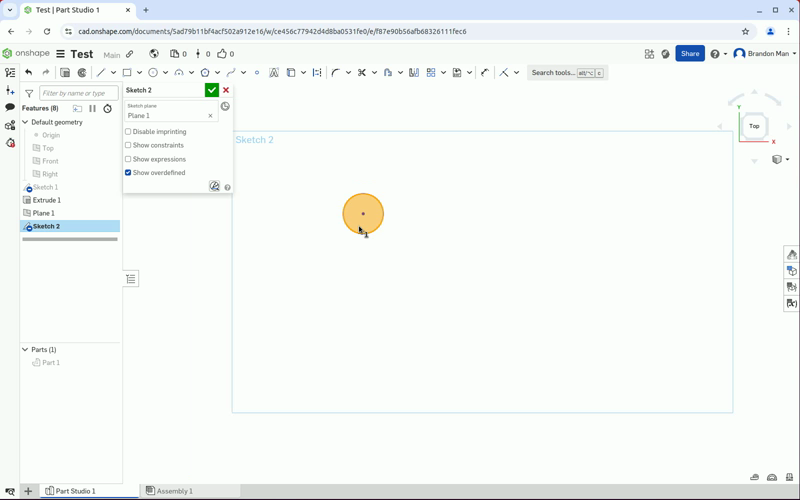
scroll(-6)
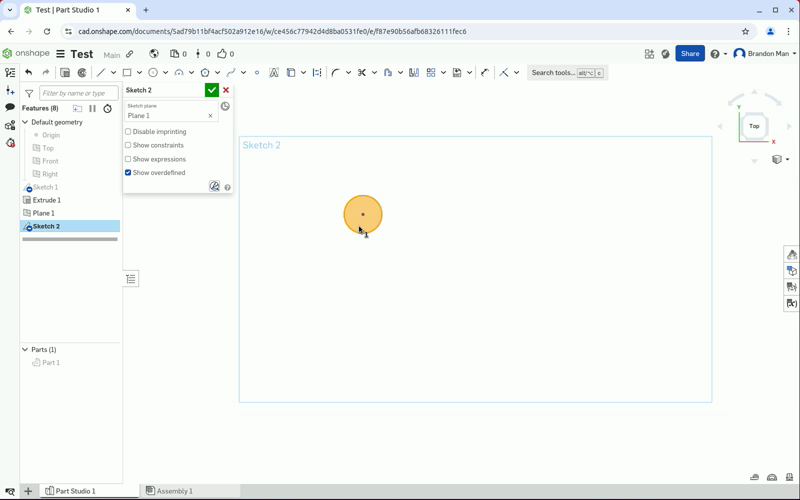
scroll(-6)
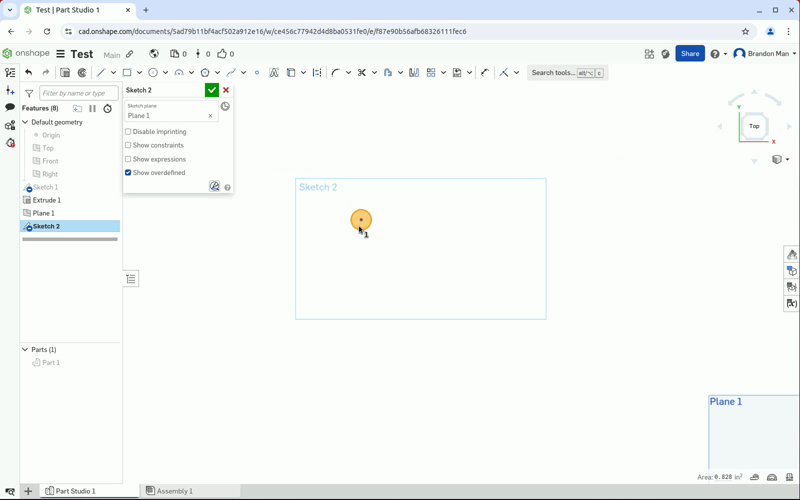
scroll(-6)
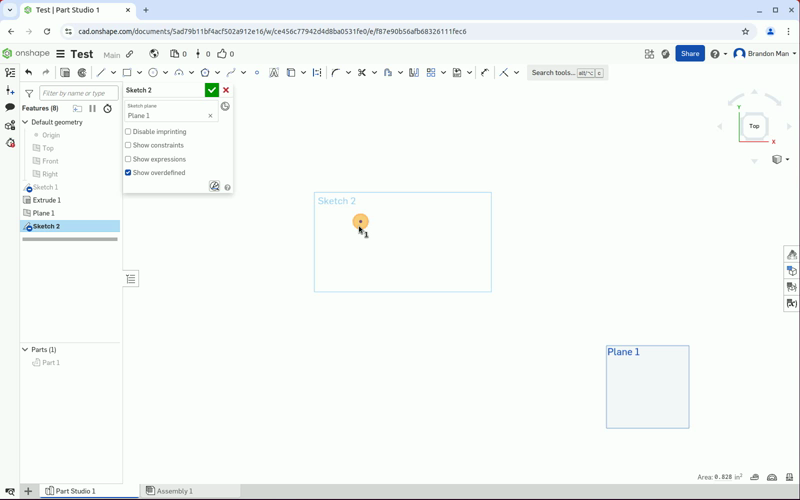
scroll(-6)
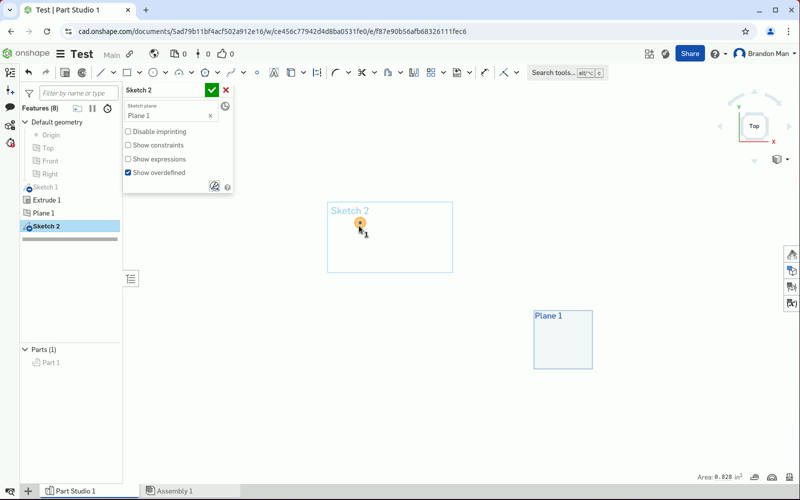
scroll(-6)
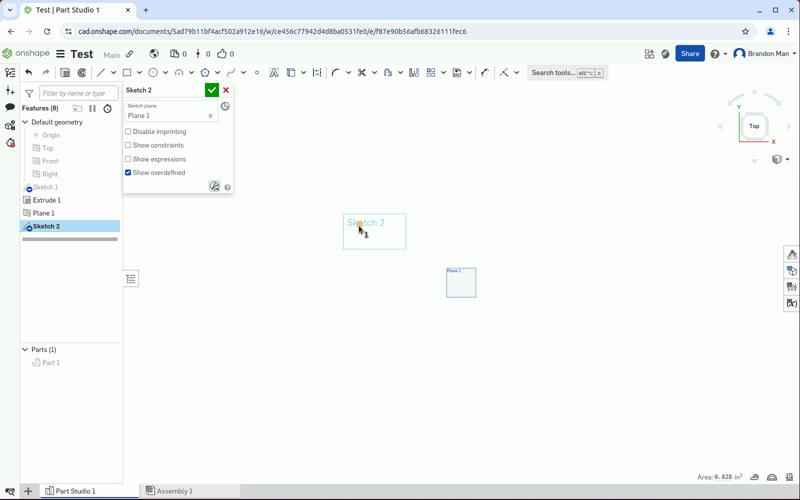
mouse_move(73, 352)
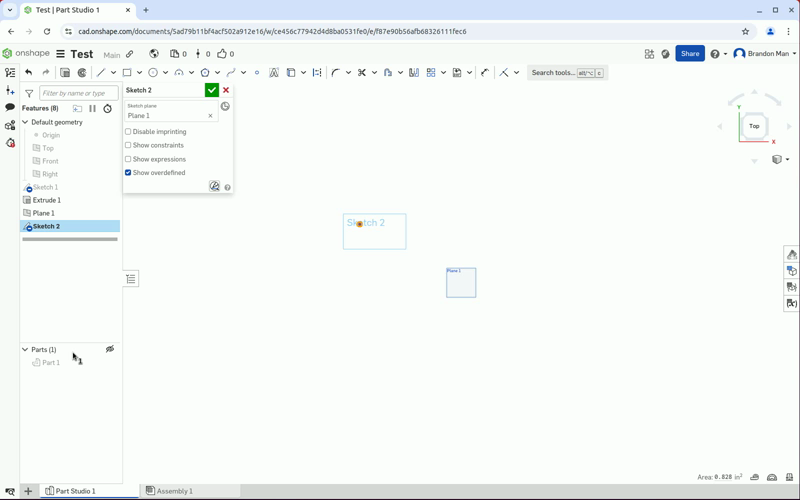
key(shift+y)
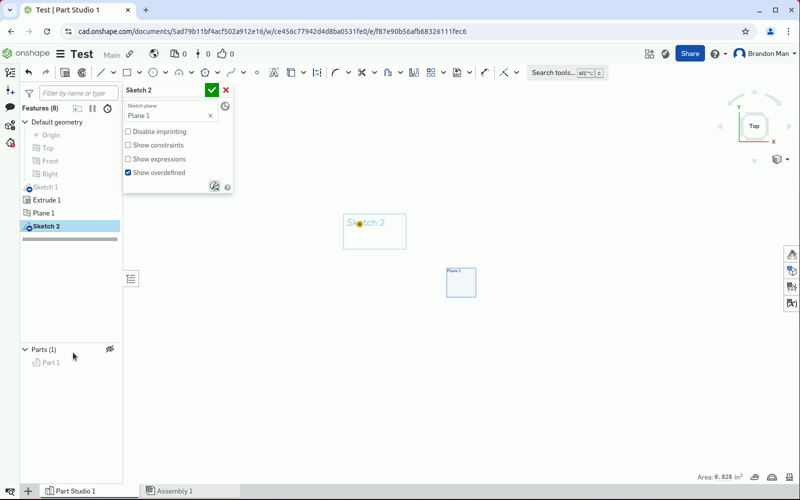
key(shift+e)
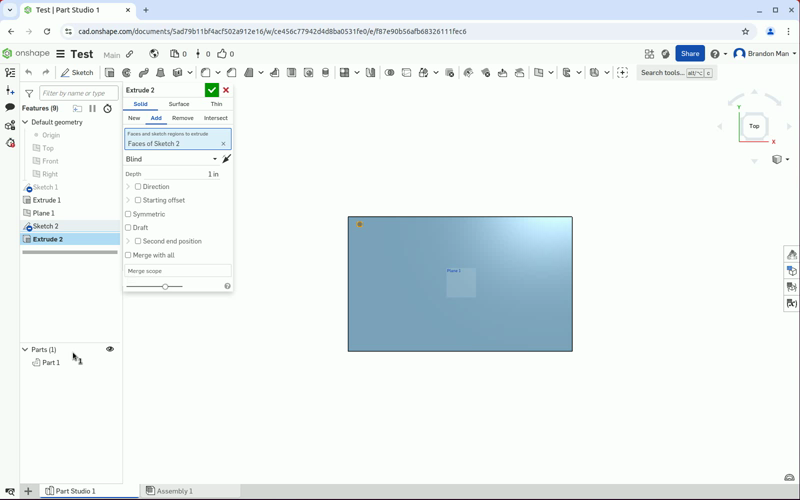
mouse_move(143, 106)
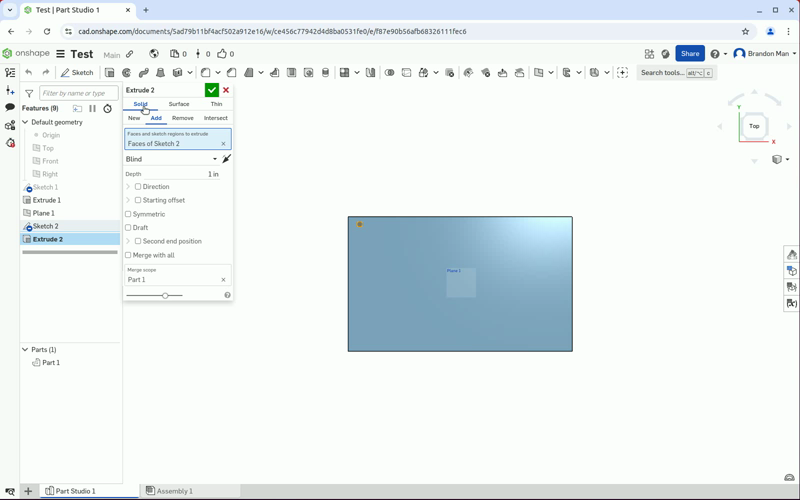
click(143, 106)
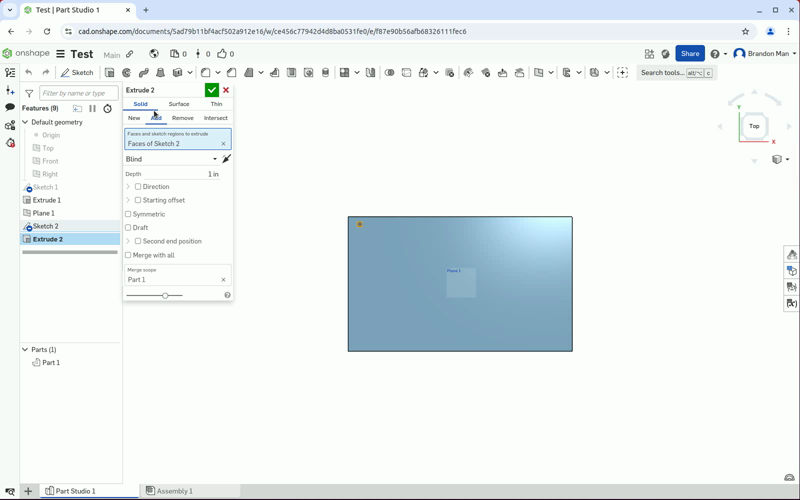
mouse_move(186, 120)
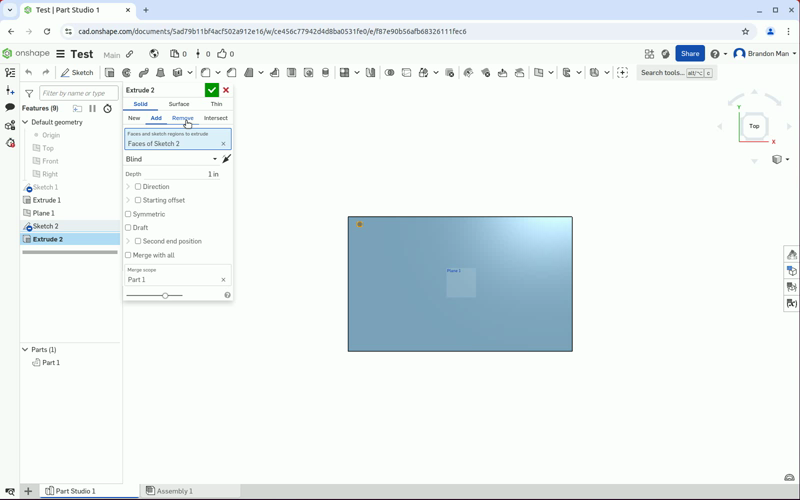
click(186, 120)
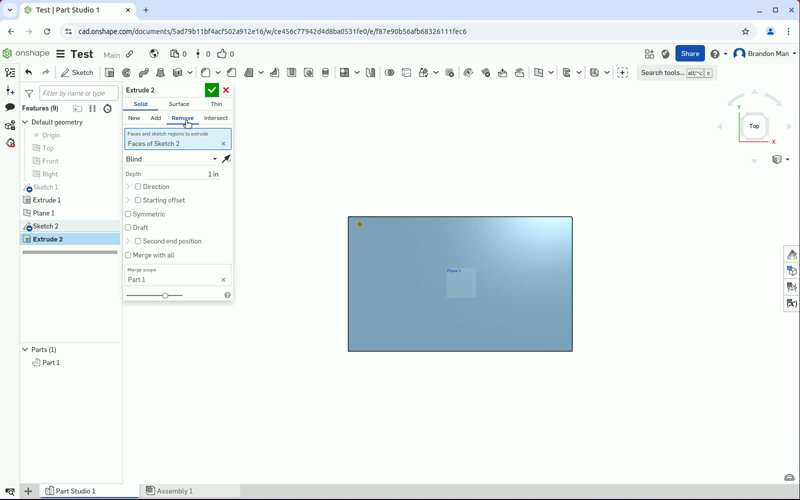
key(tab, 4)
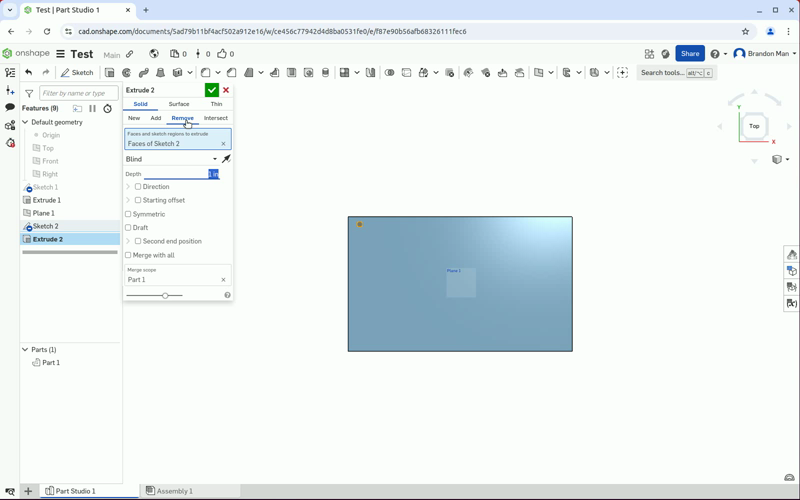
text(5.777)
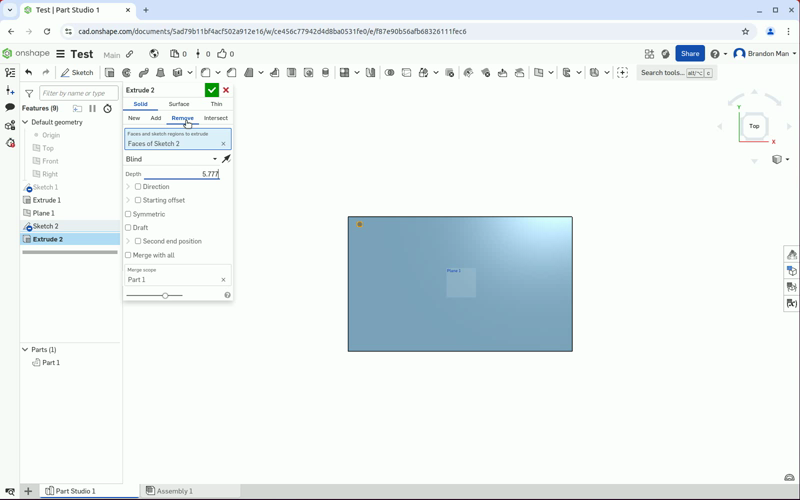
key(tab, 6)
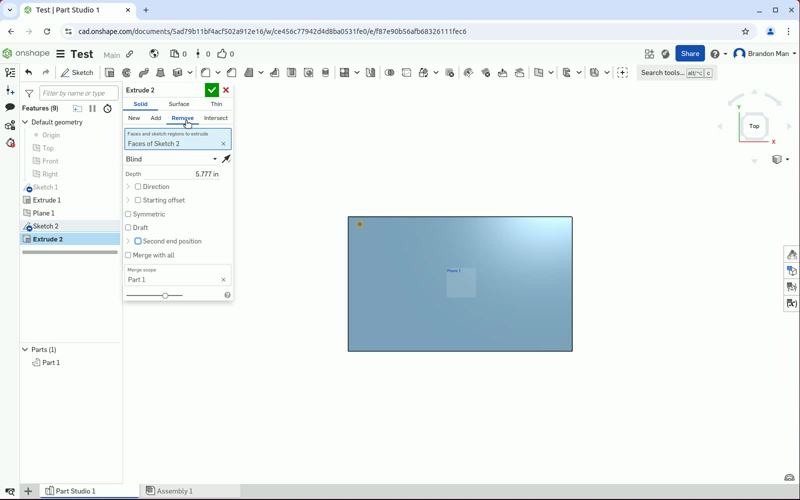
key(space)
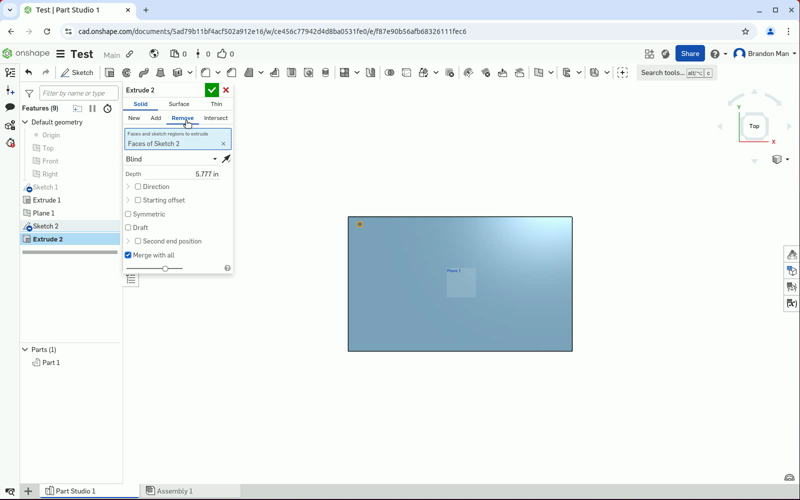
key(enter)
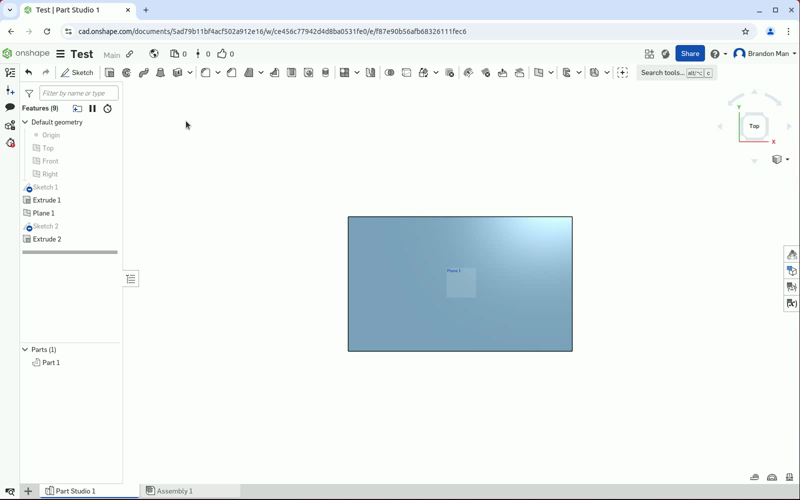
key(shift+h)
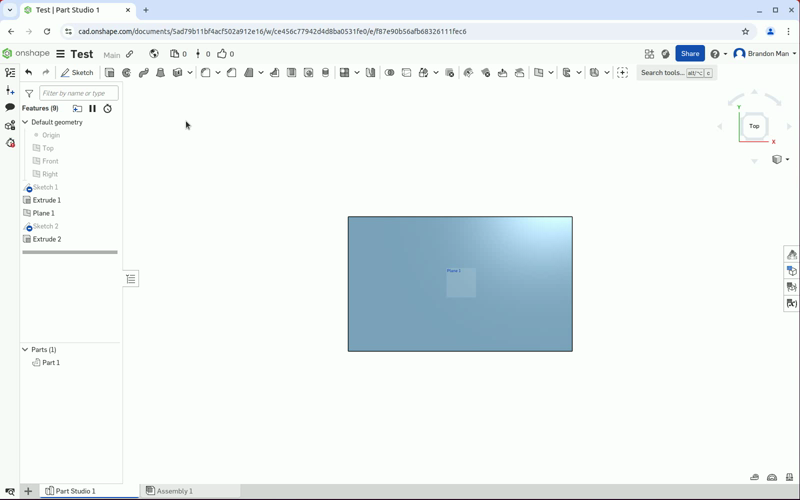
key(shift+h)
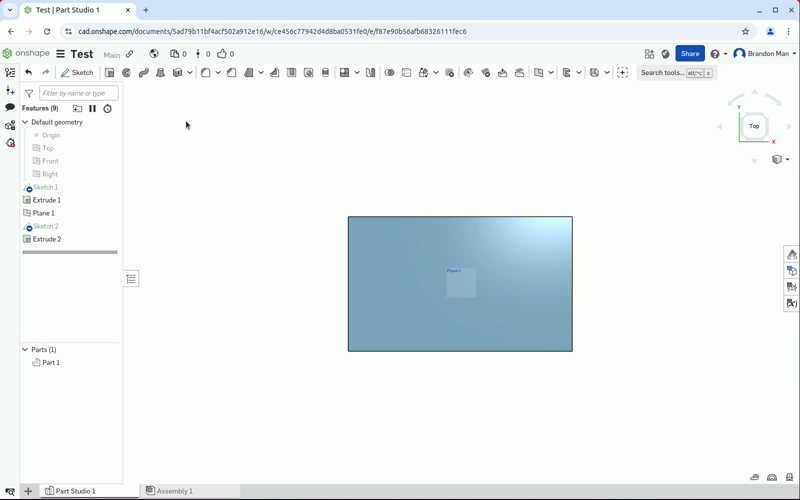
mouse_move(73, 189)
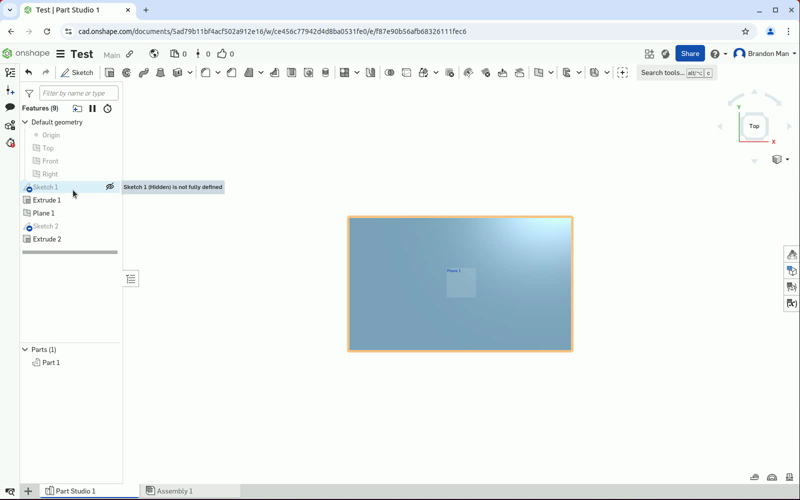
click(73, 189)
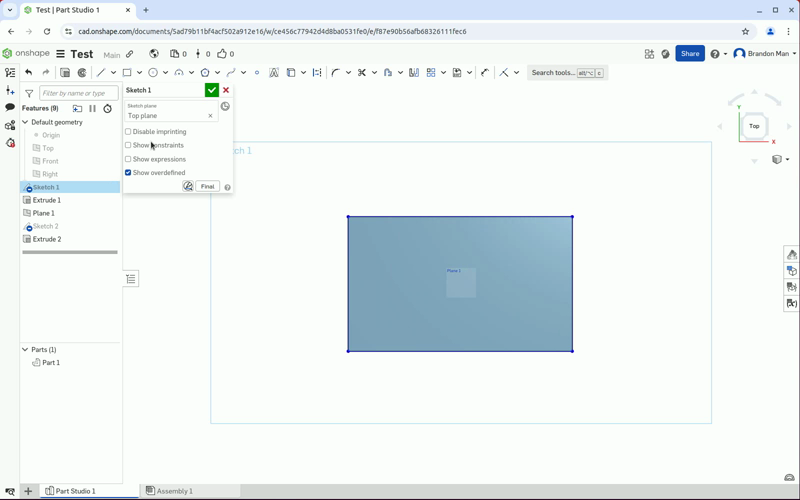
mouse_move(229, 92)
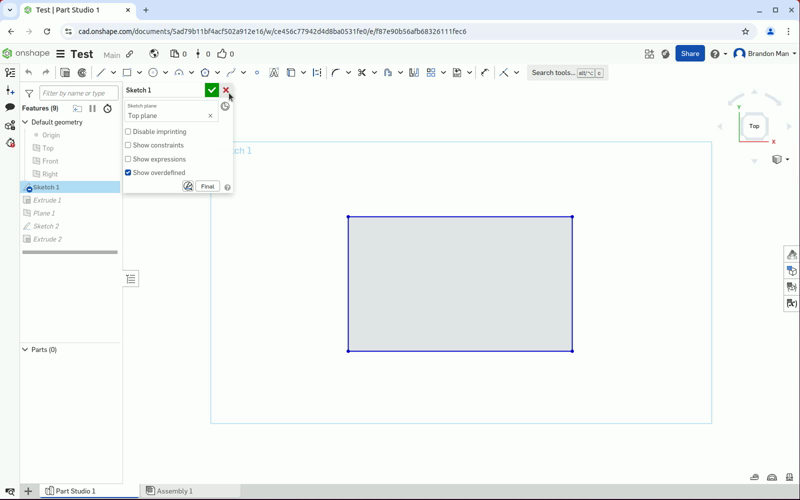
click(229, 92)
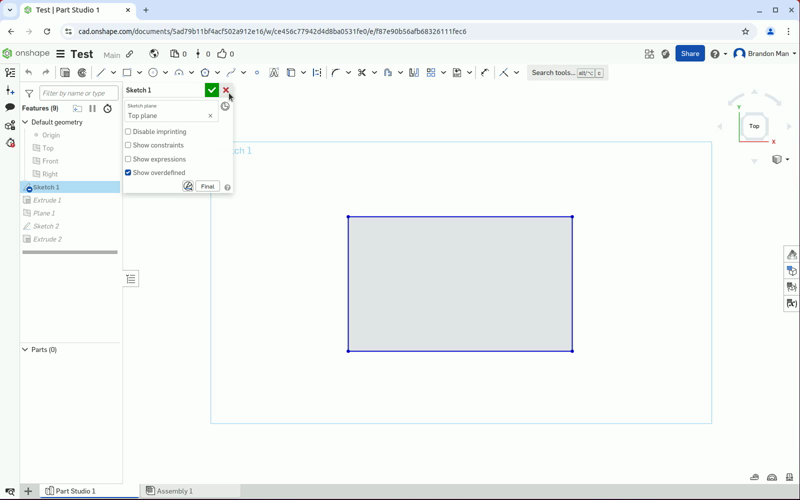
key(shift+s)
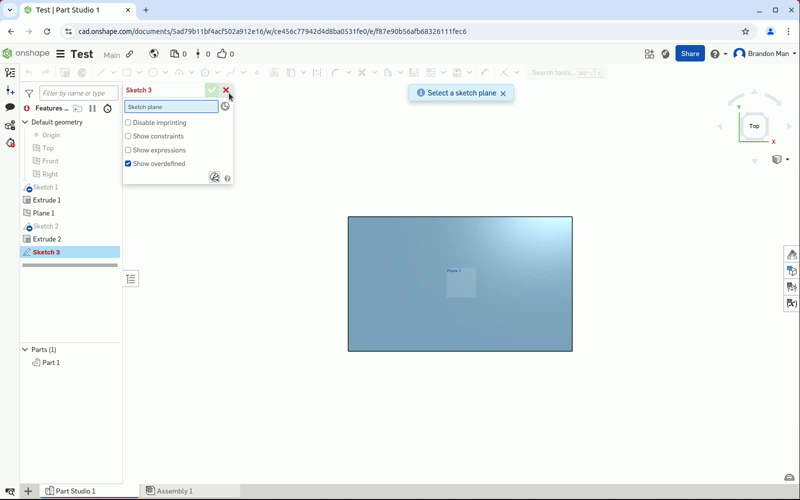
mouse_move(73, 215)
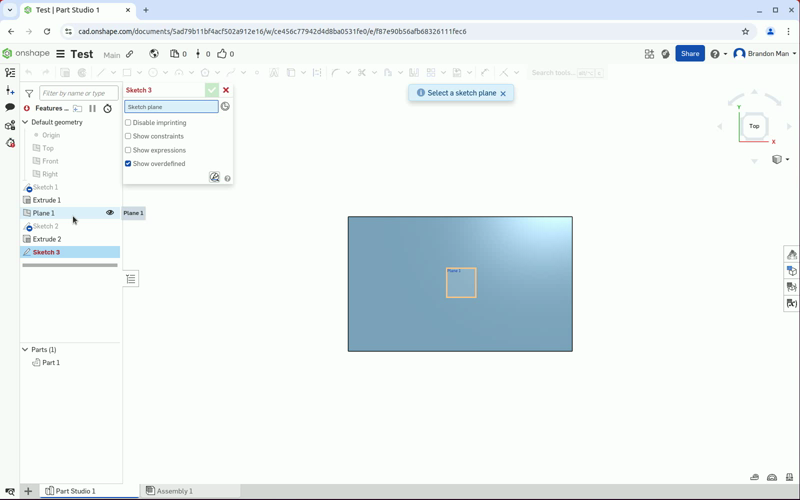
click(73, 215)
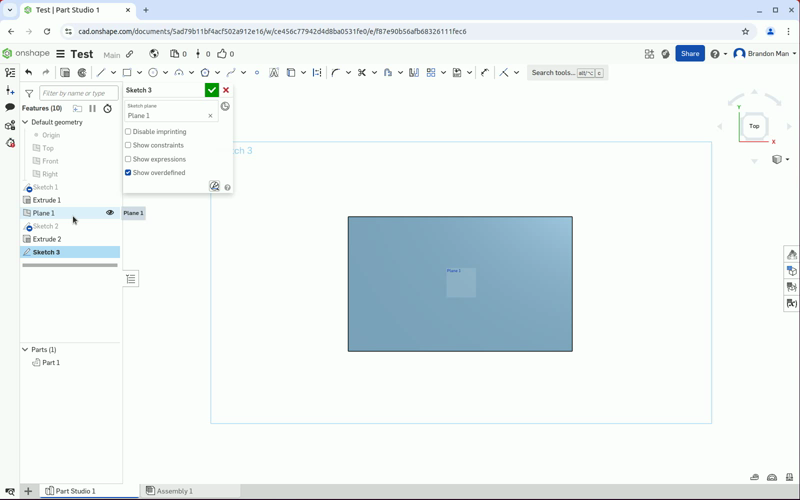
mouse_move(73, 352)
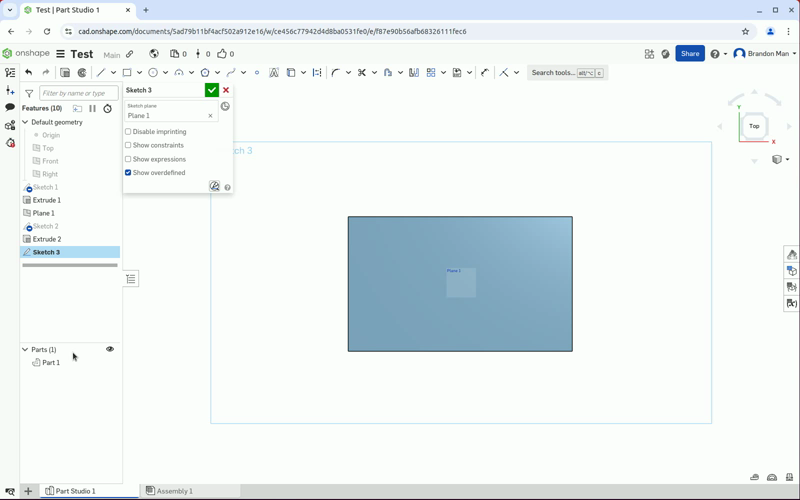
key(y)
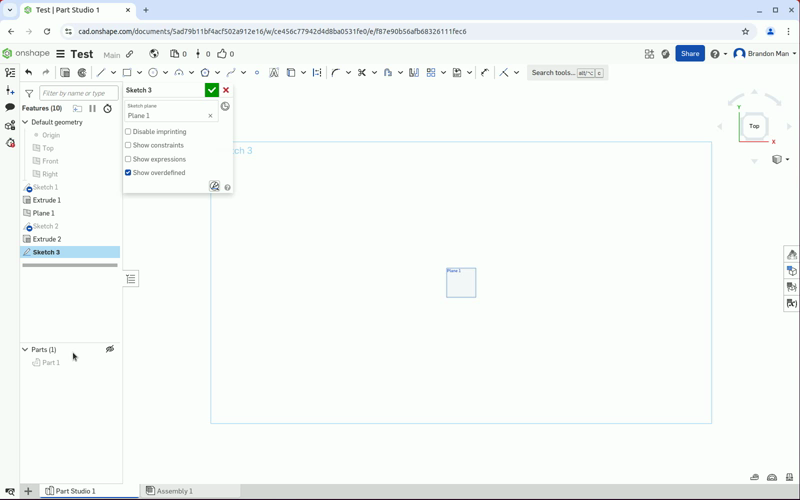
key(c)
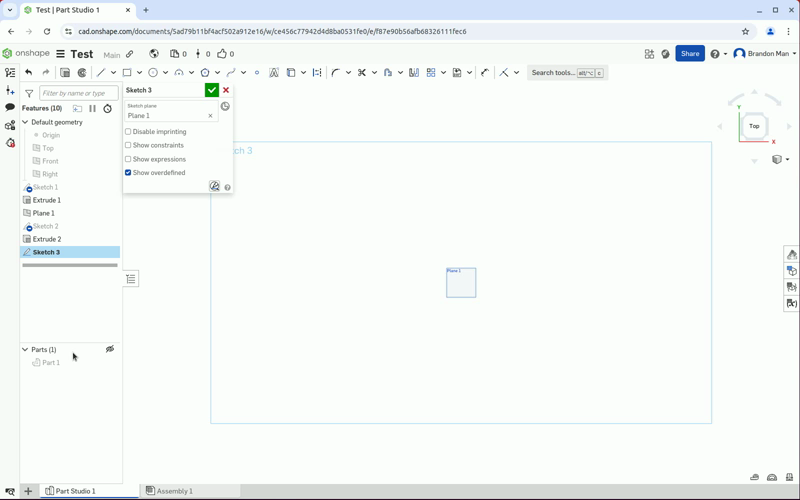
key_down(shift)
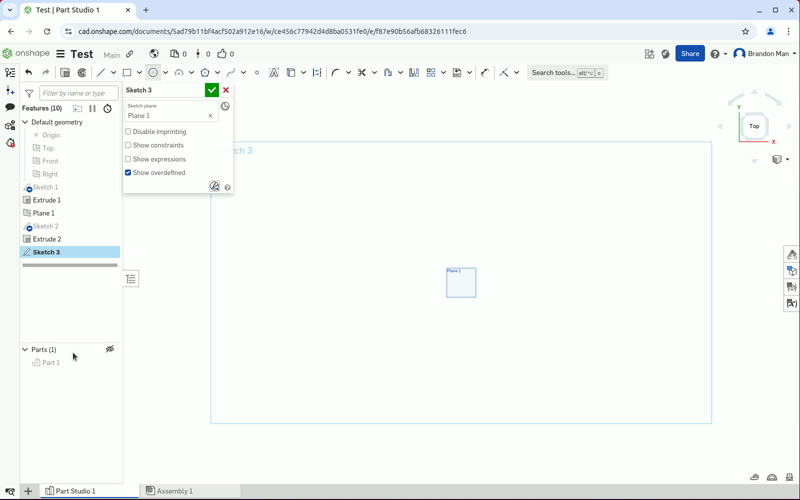
mouse_move(403, 224)
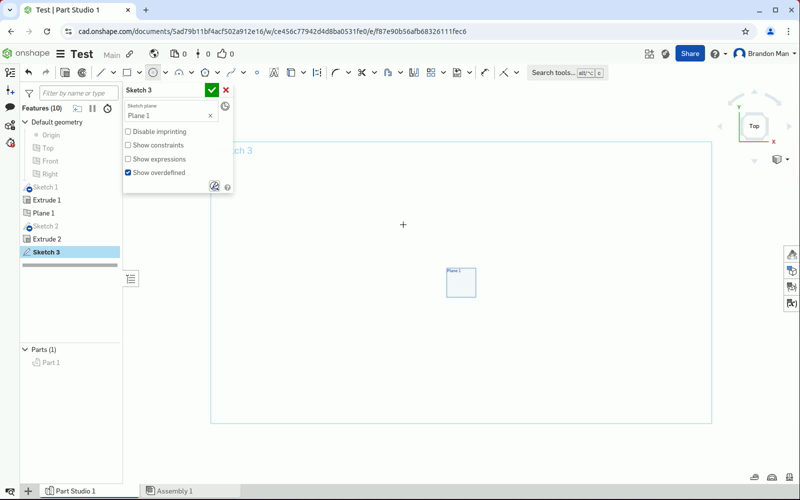
click(403, 224)
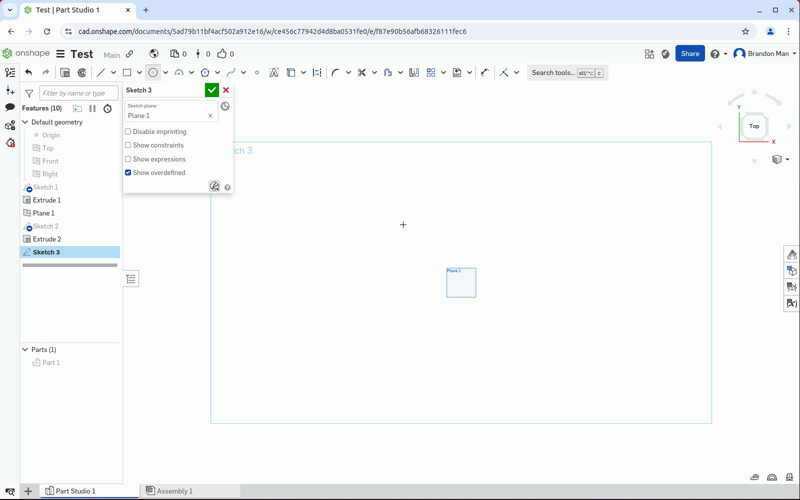
key_up(shift)
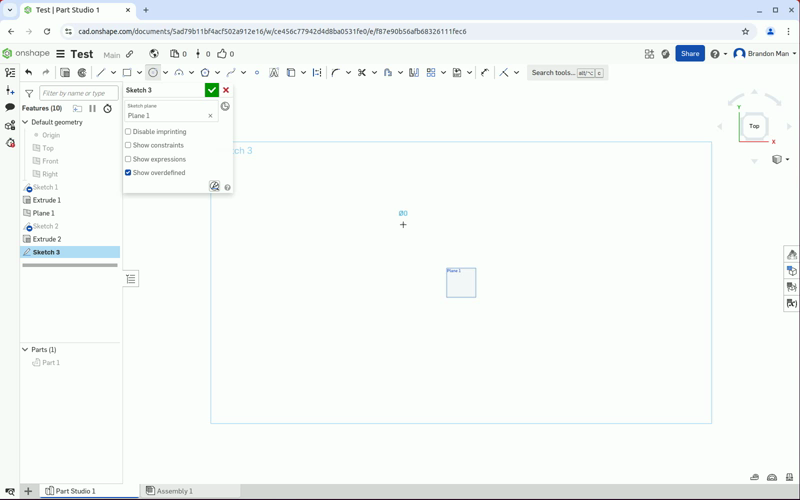
mouse_move(405, 224)
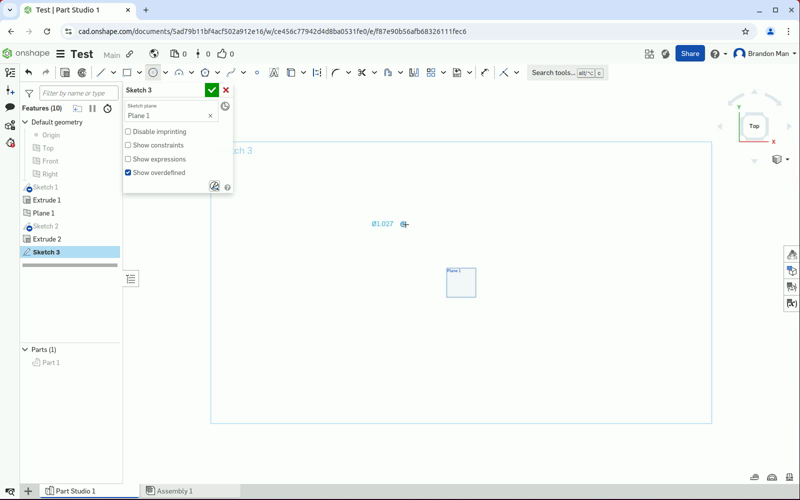
scroll(6)
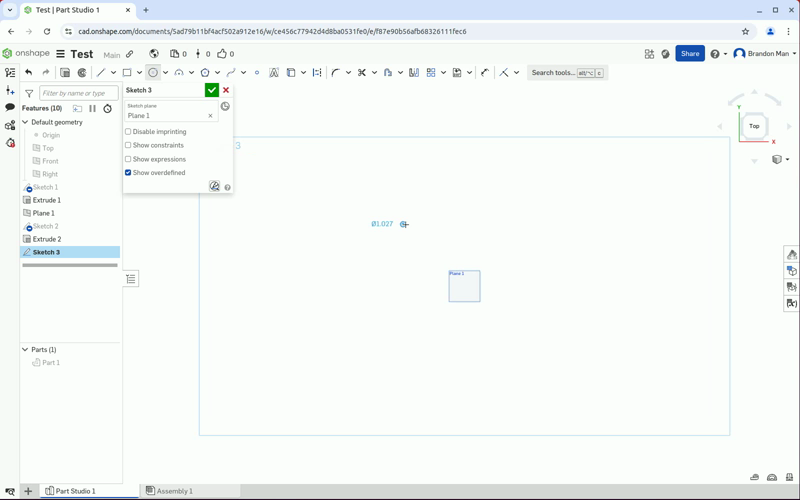
scroll(6)
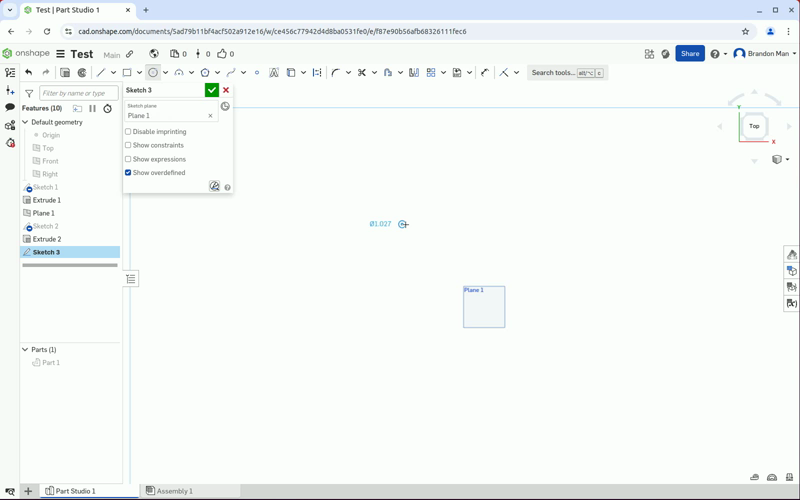
scroll(6)
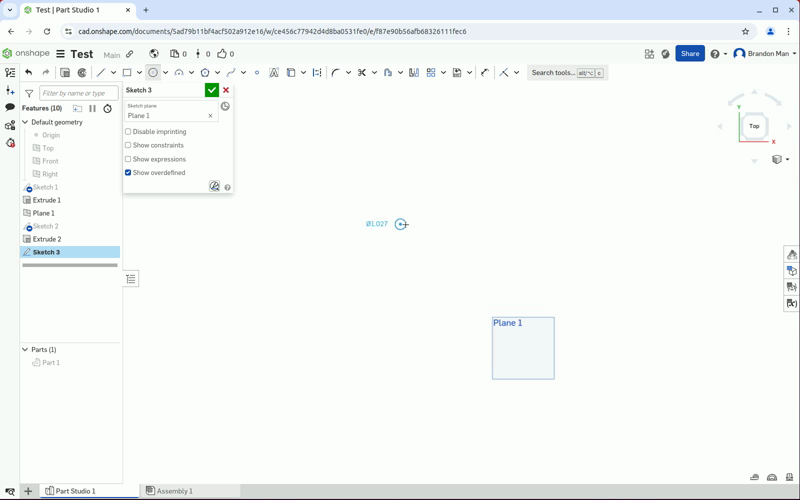
scroll(6)
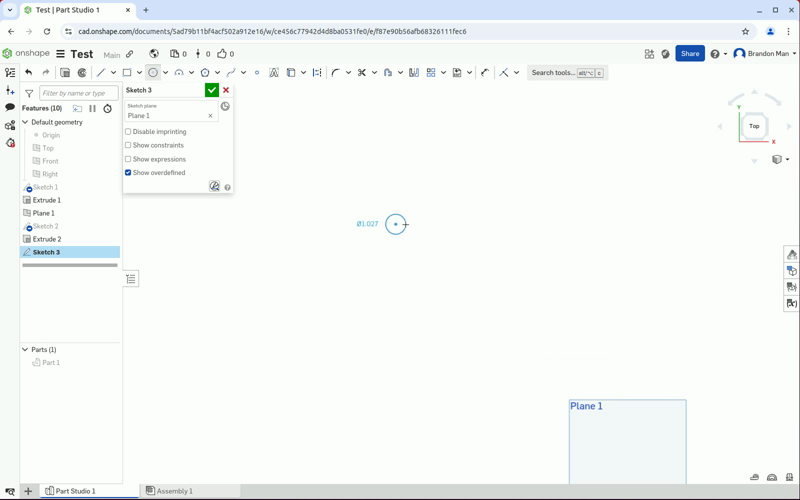
scroll(6)
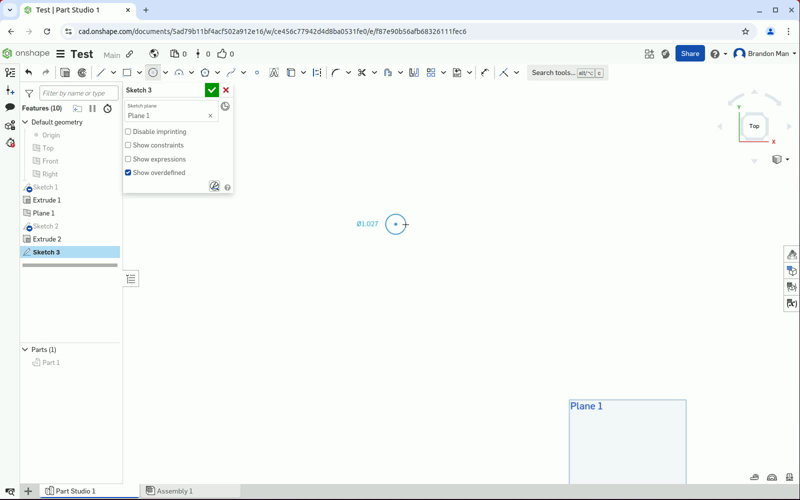
scroll(6)
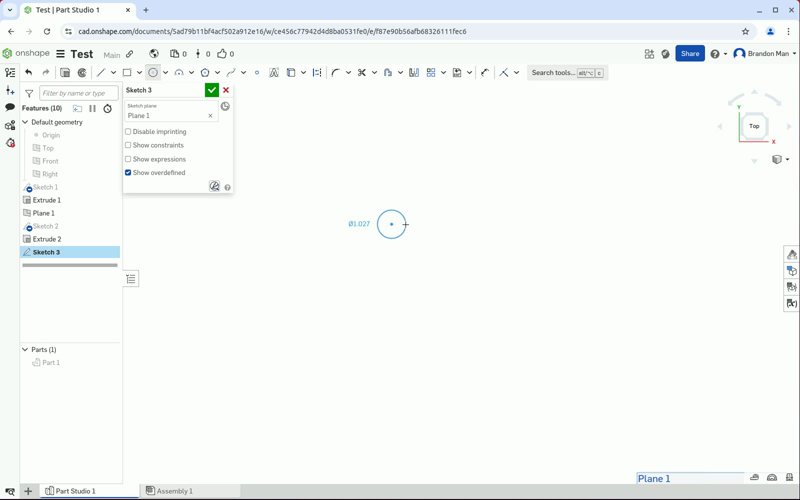
scroll(6)
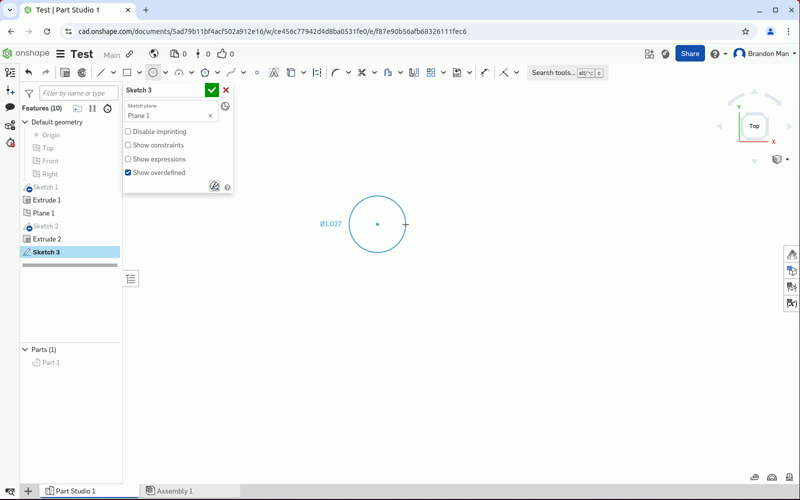
click(405, 224)
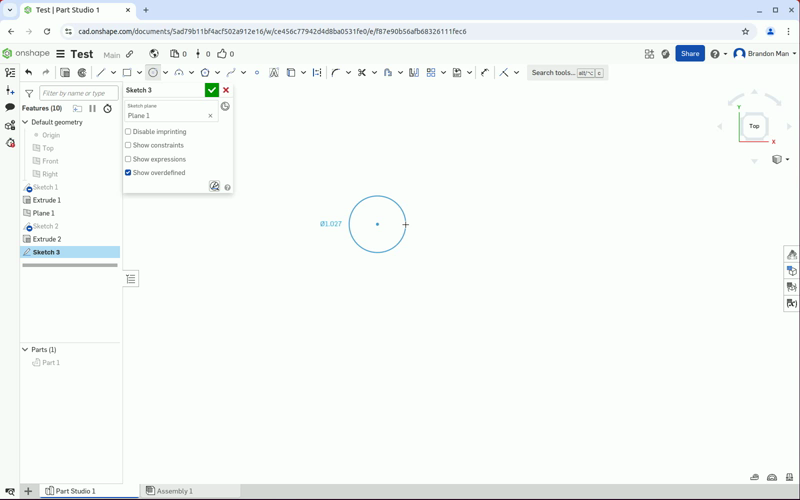
scroll(-6)
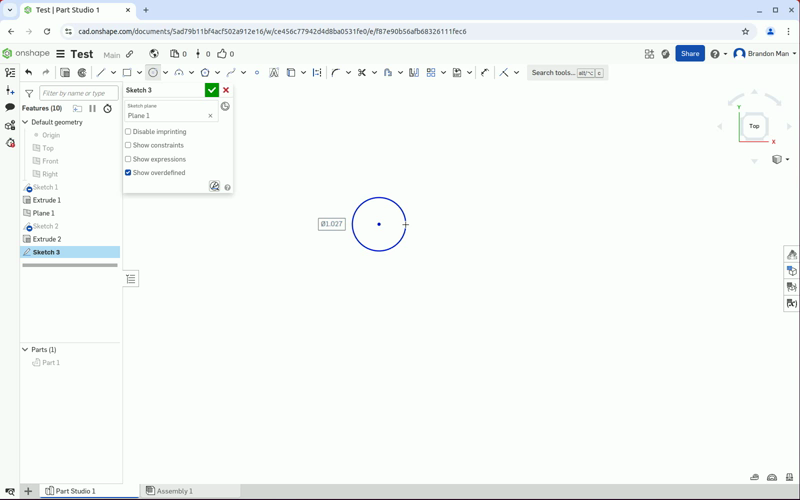
scroll(-6)
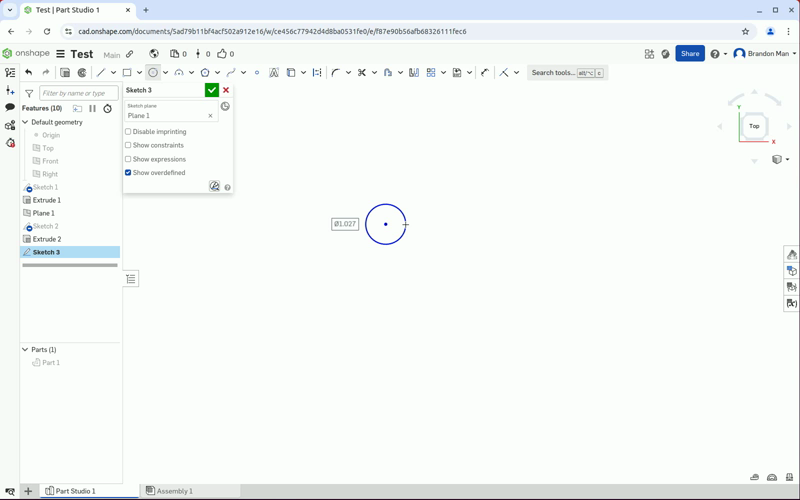
scroll(-6)
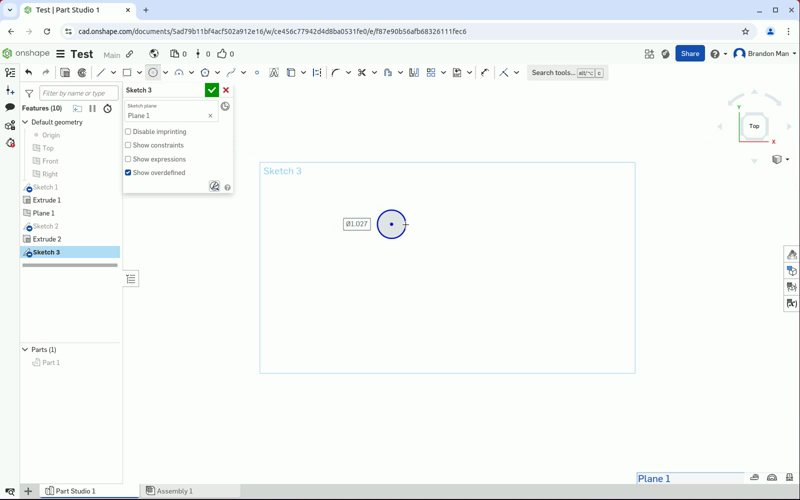
scroll(-6)
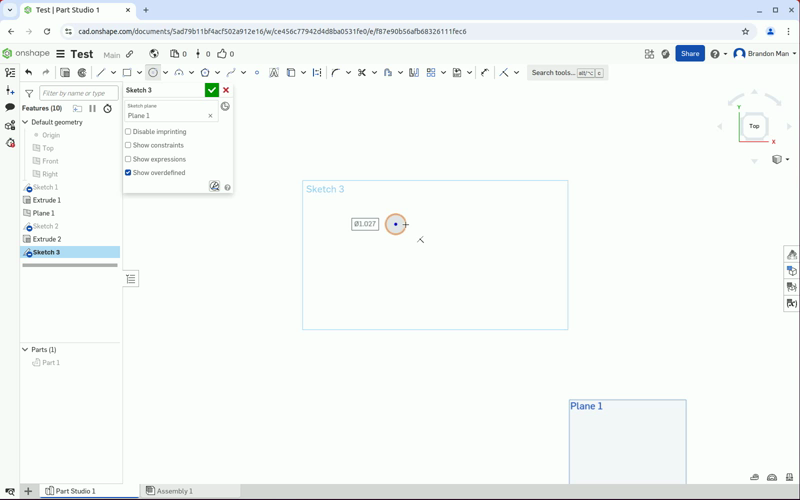
scroll(-6)
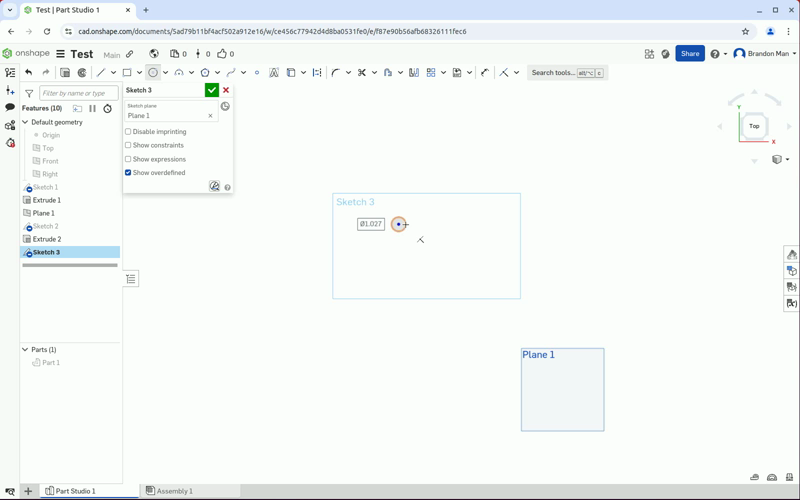
scroll(-6)
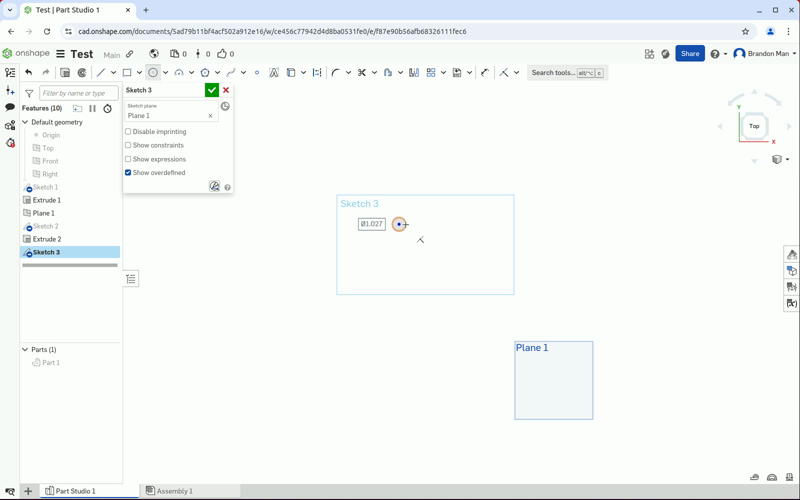
scroll(-6)
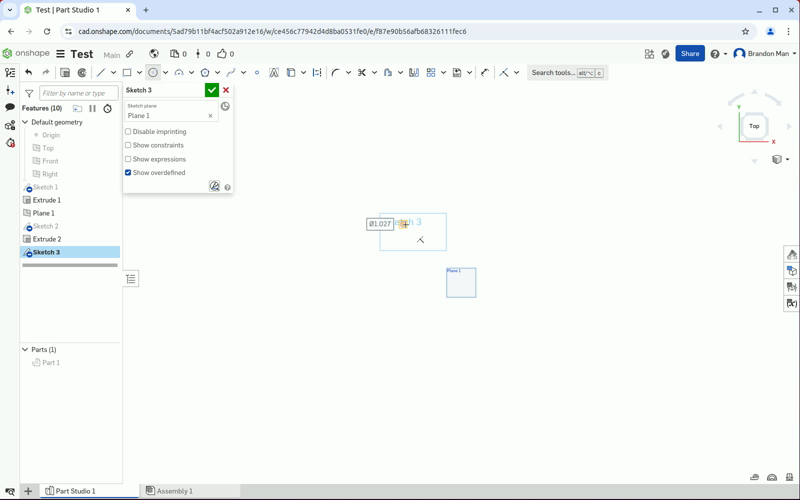
key(esc)
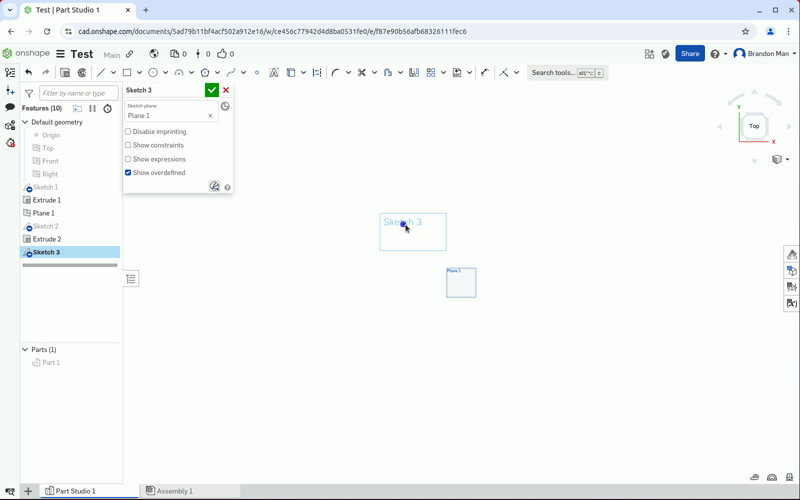
mouse_move(405, 225)
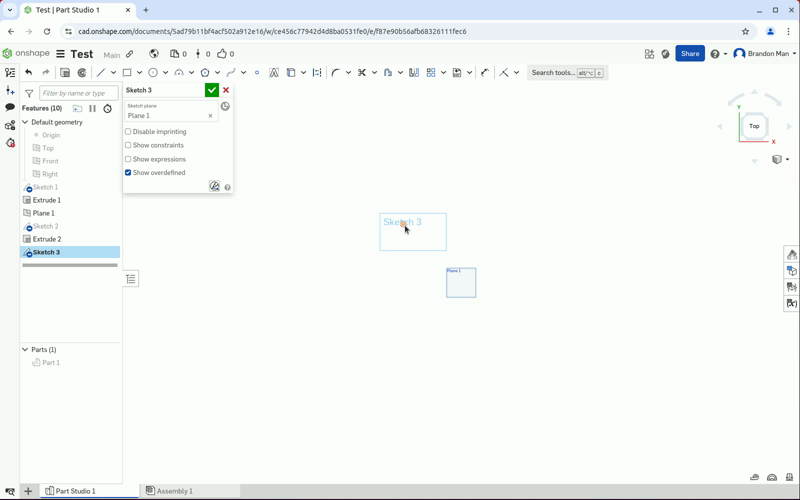
scroll(6)
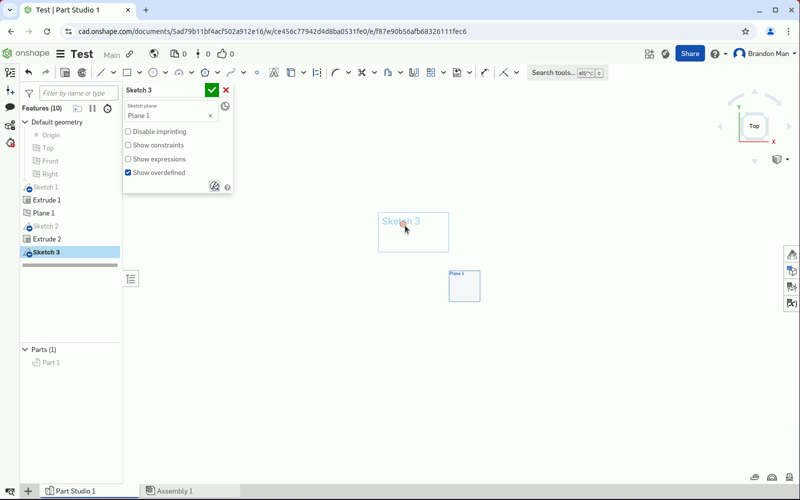
scroll(6)
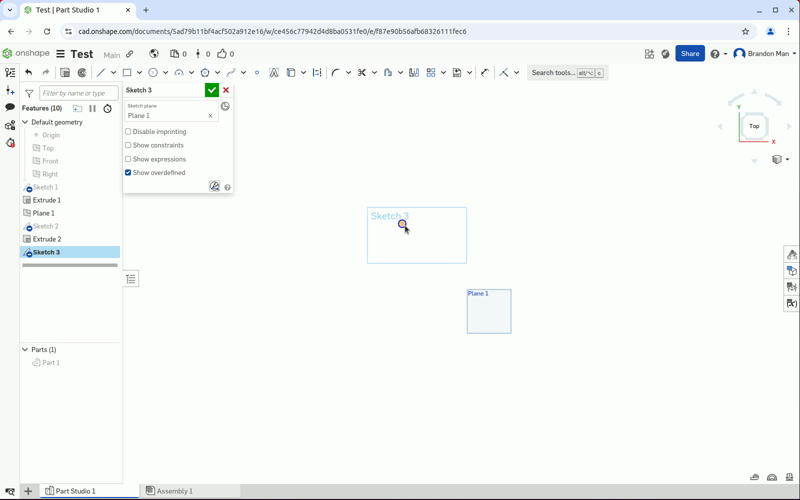
scroll(6)
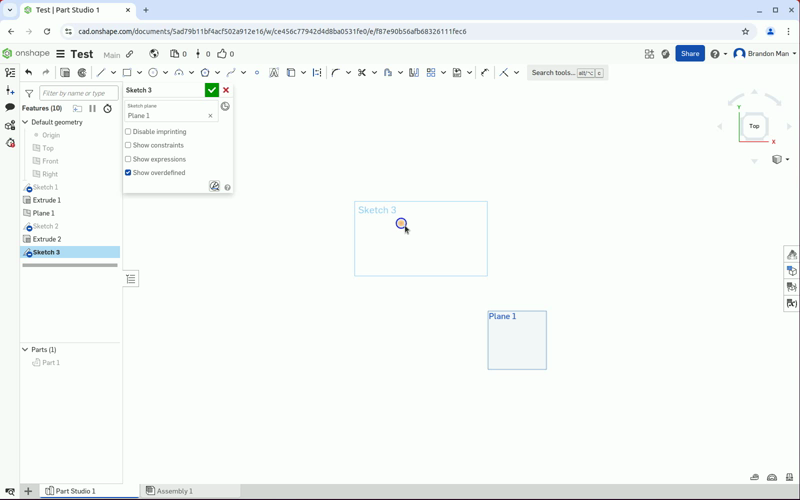
scroll(6)
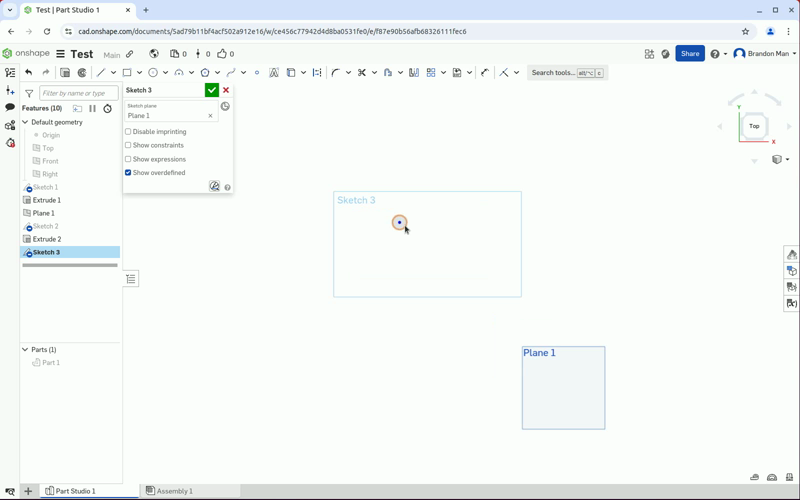
scroll(6)
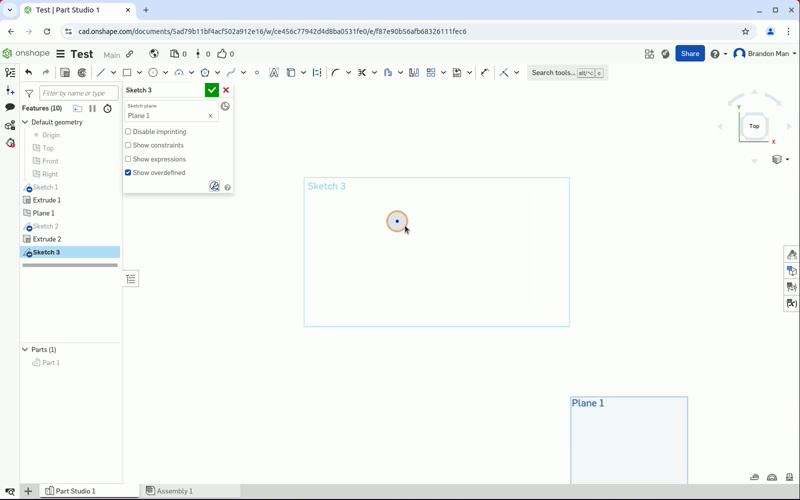
scroll(6)
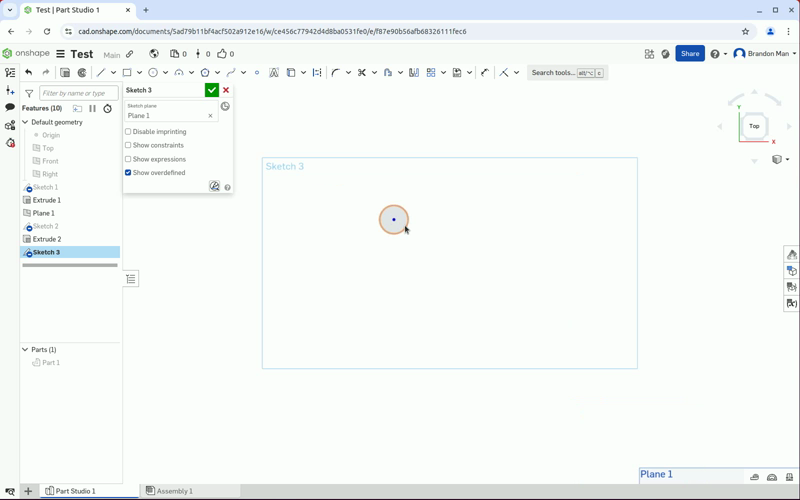
scroll(6)
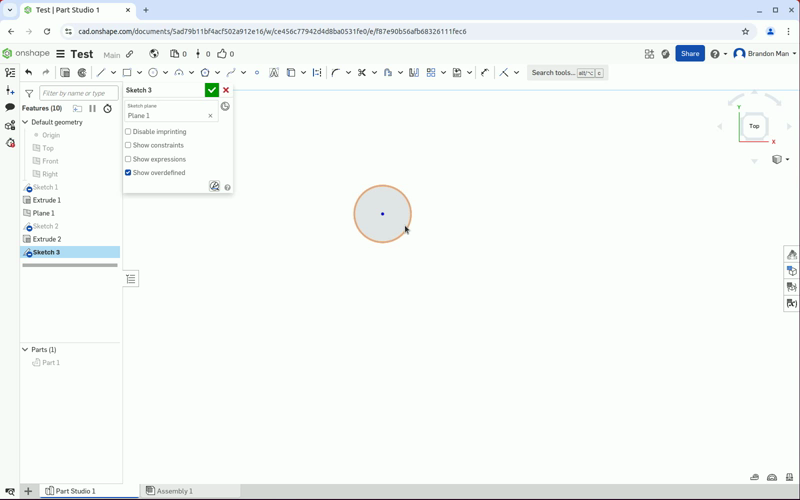
click(405, 225)
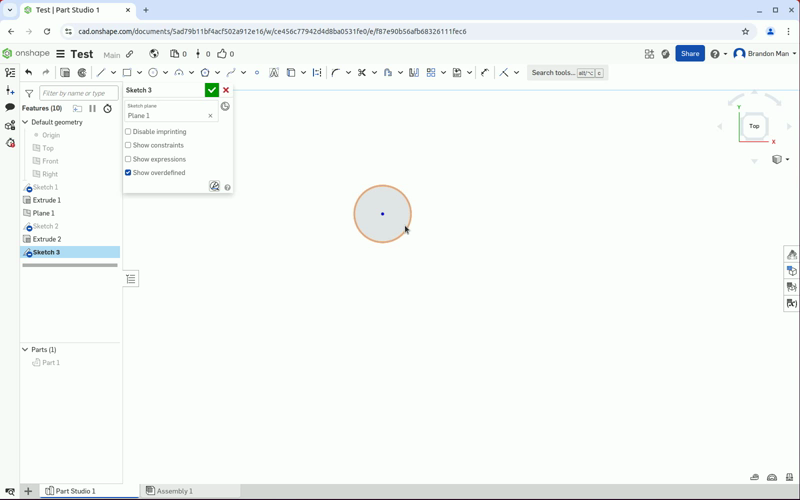
scroll(-6)
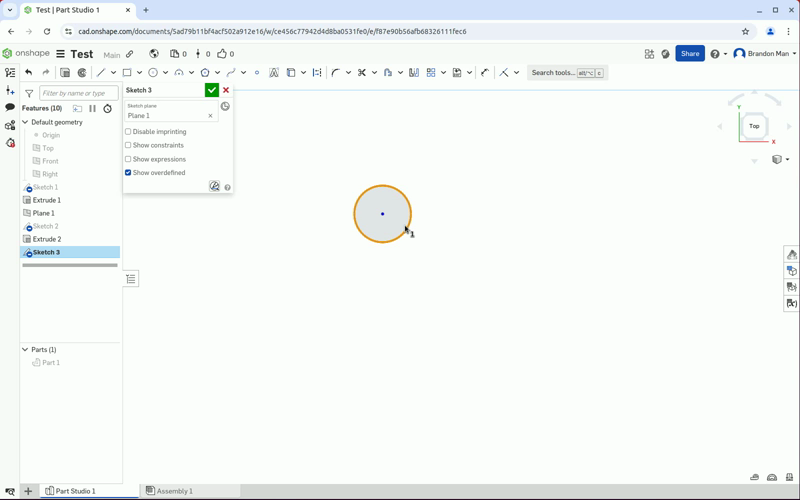
scroll(-6)
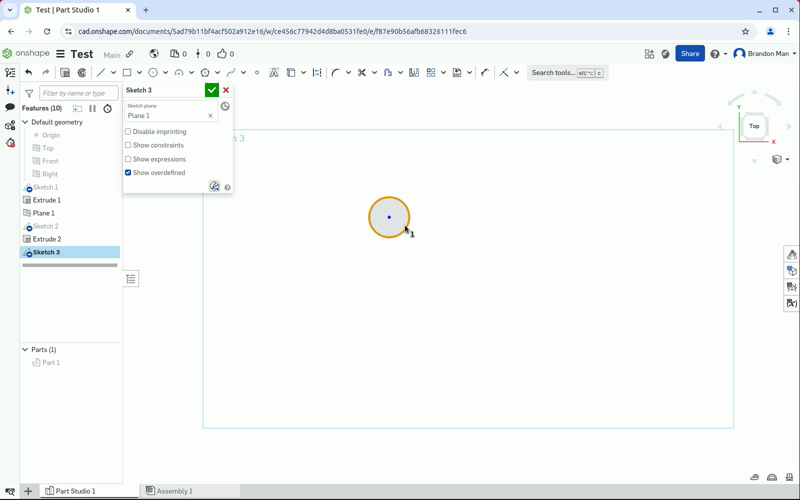
scroll(-6)
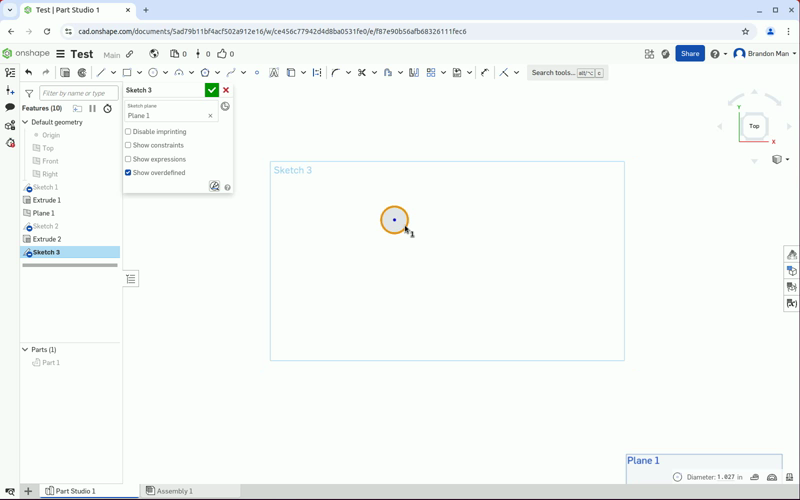
scroll(-6)
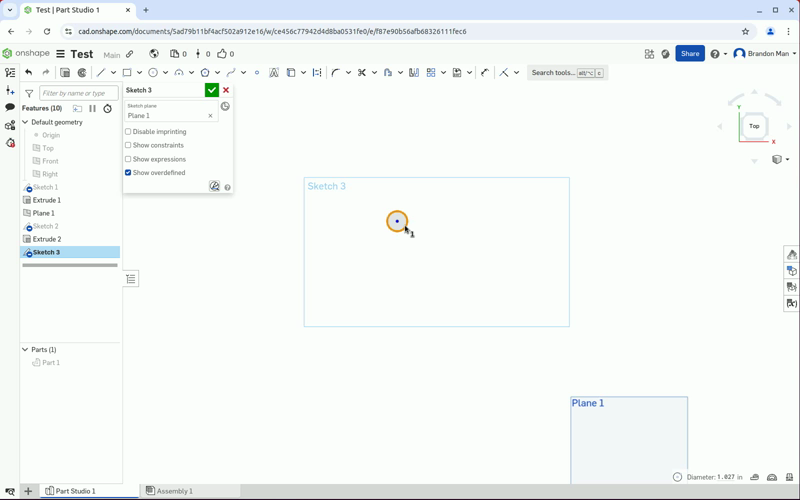
scroll(-6)
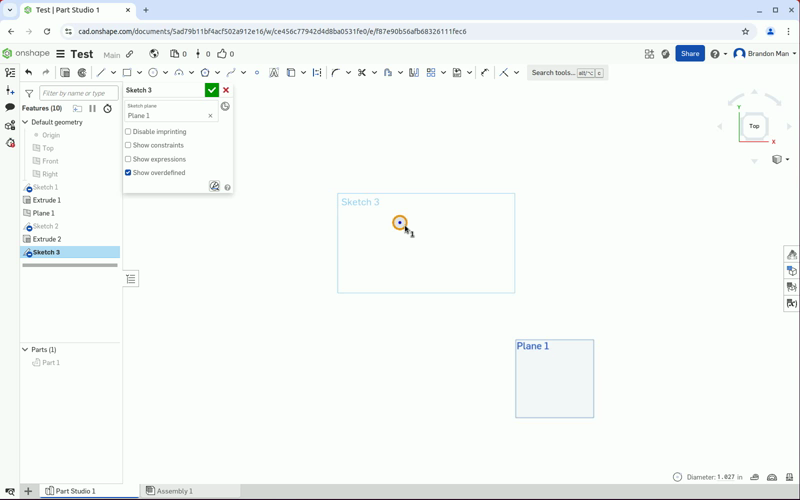
scroll(-6)
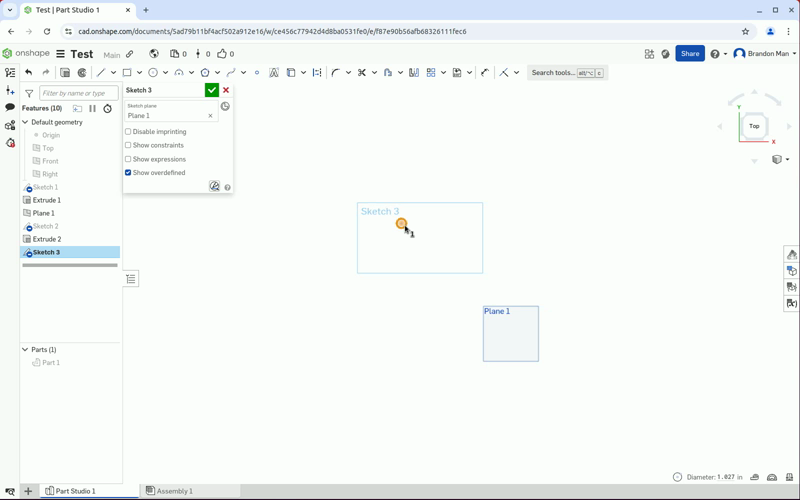
scroll(-6)
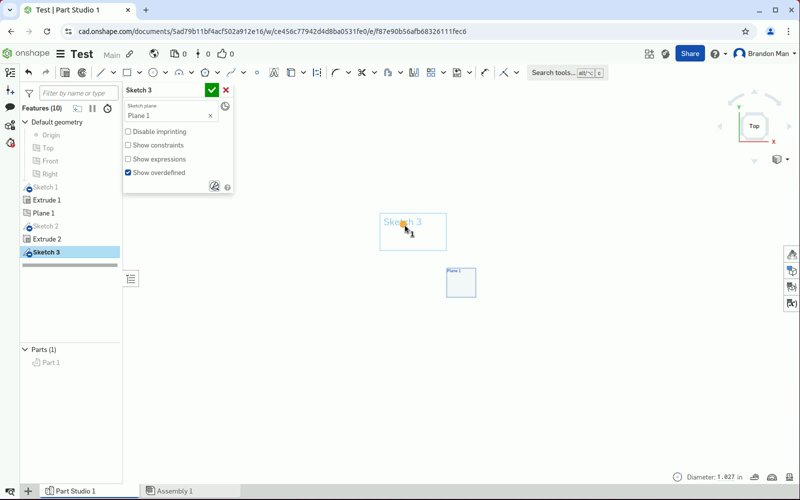
mouse_move(73, 352)
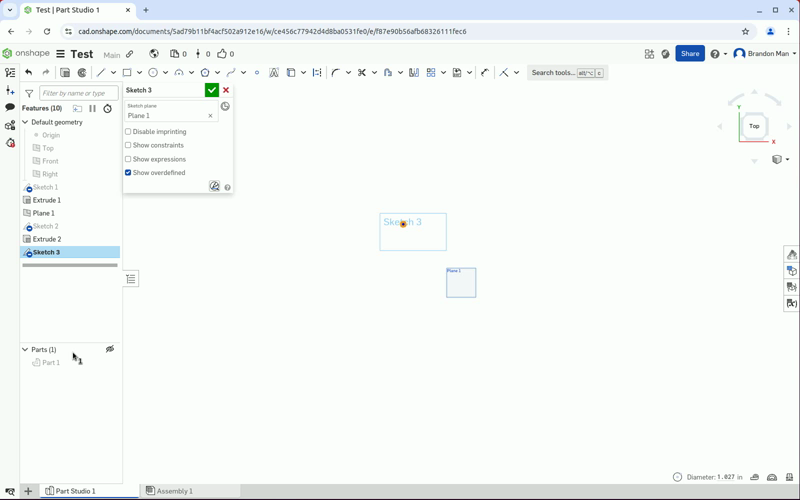
key(shift+y)
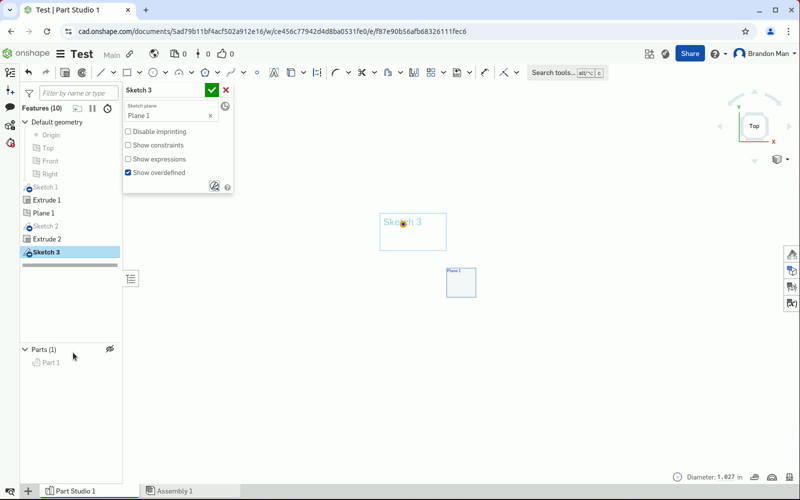
key(shift+e)
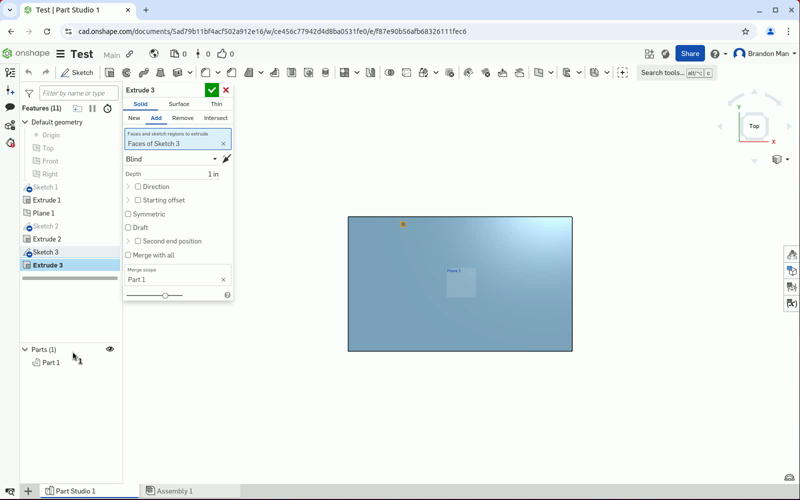
mouse_move(143, 106)
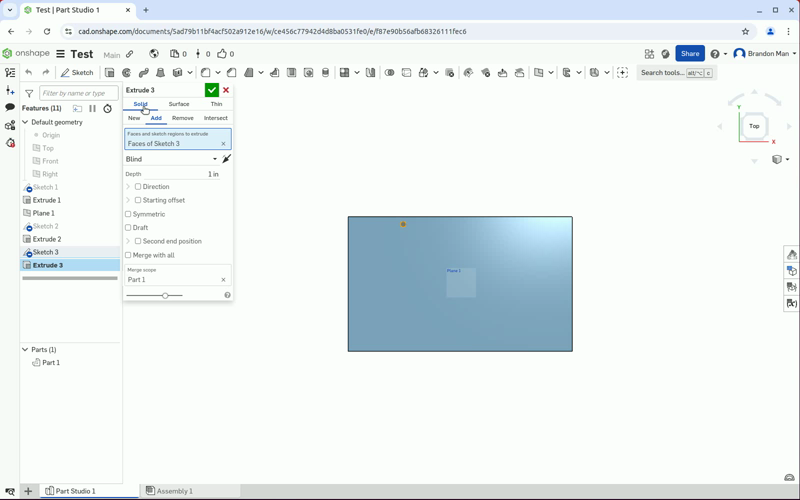
click(143, 106)
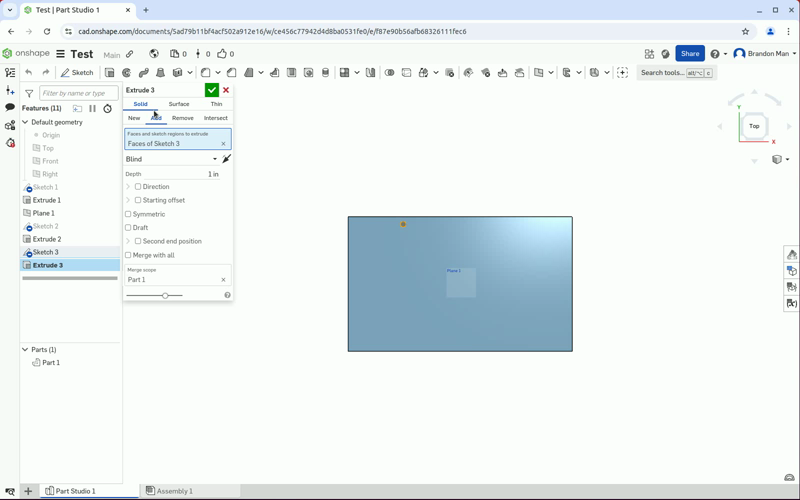
mouse_move(186, 120)
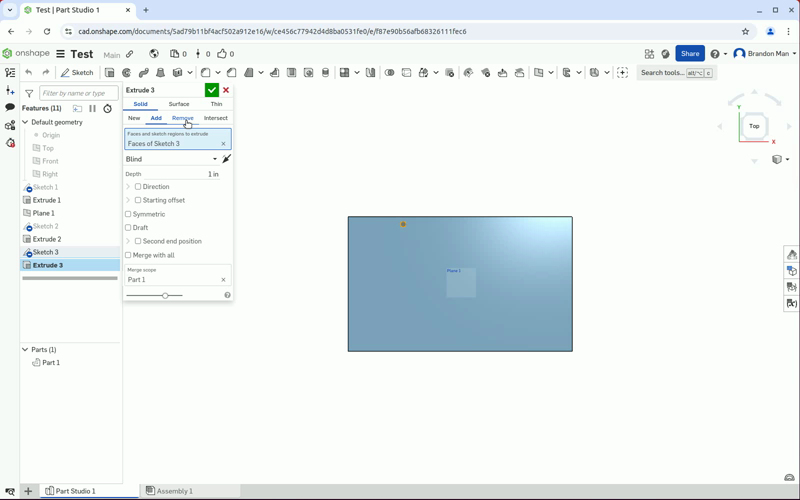
click(186, 120)
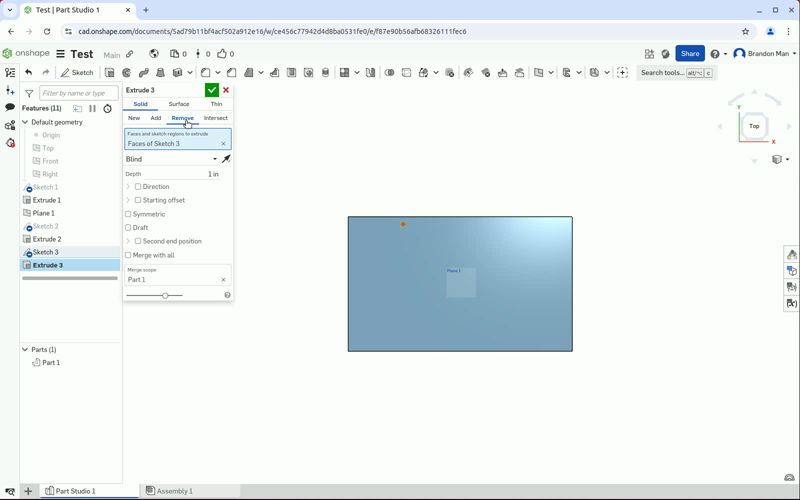
key(tab, 4)
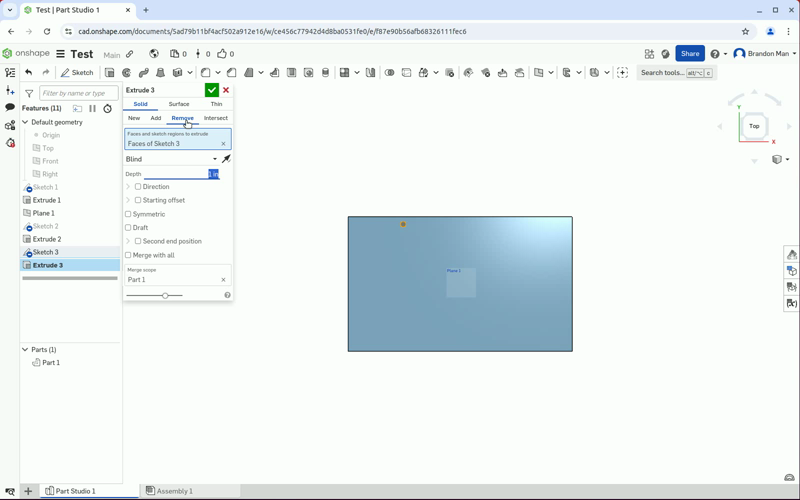
text(5.777)
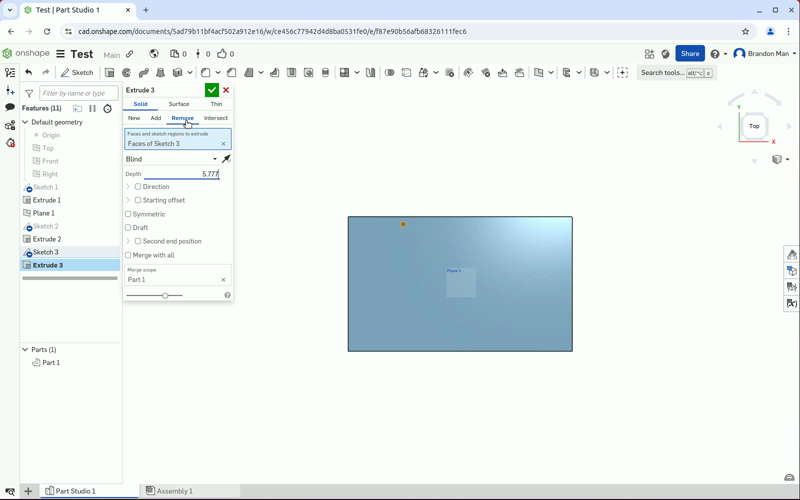
key(tab, 6)
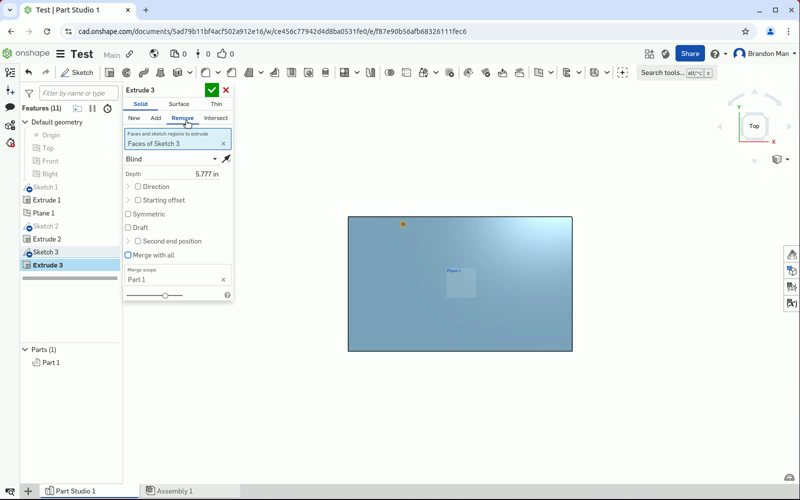
key(space)
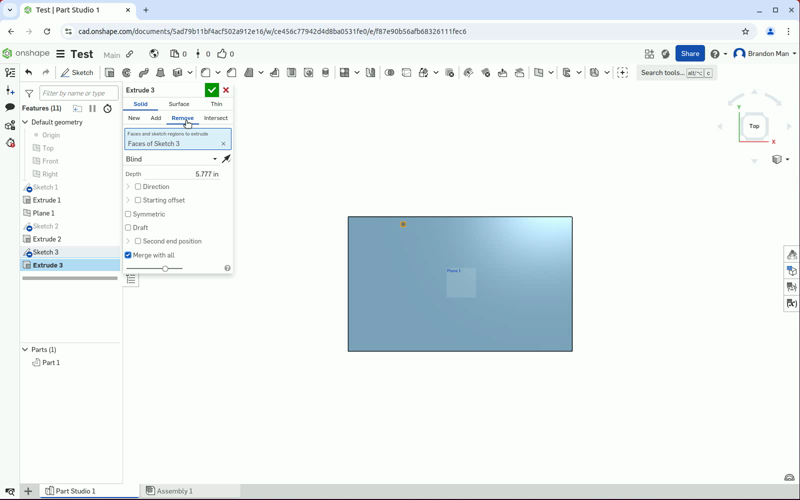
key(enter)
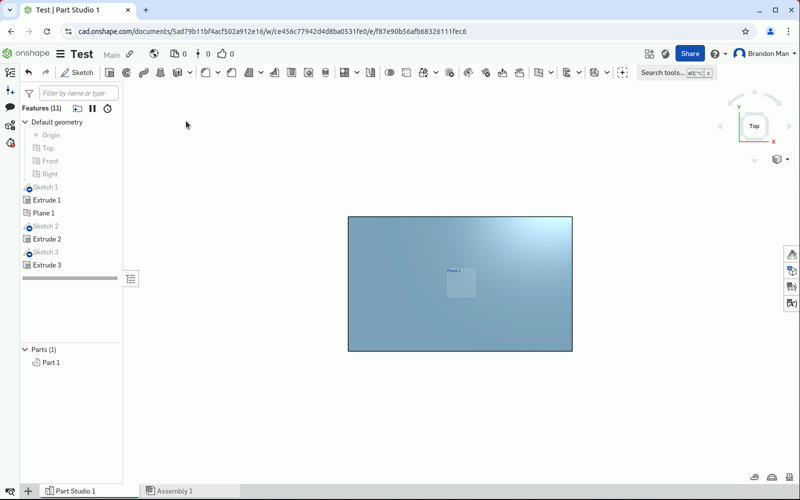
key(shift+h)
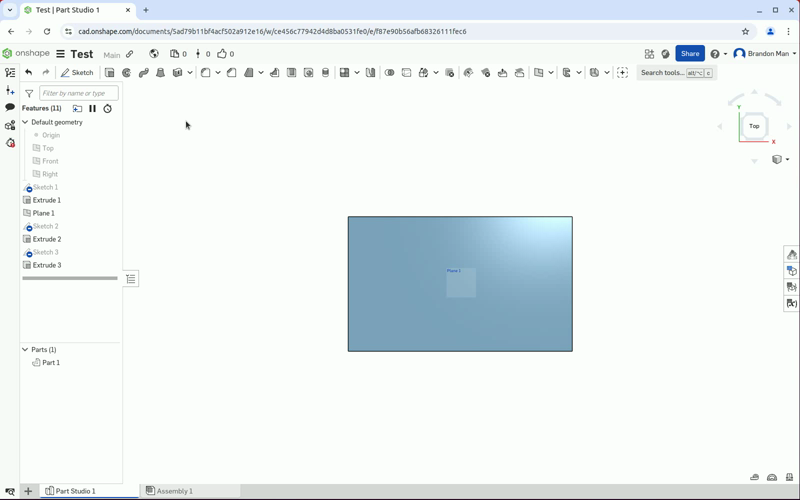
key(shift+h)
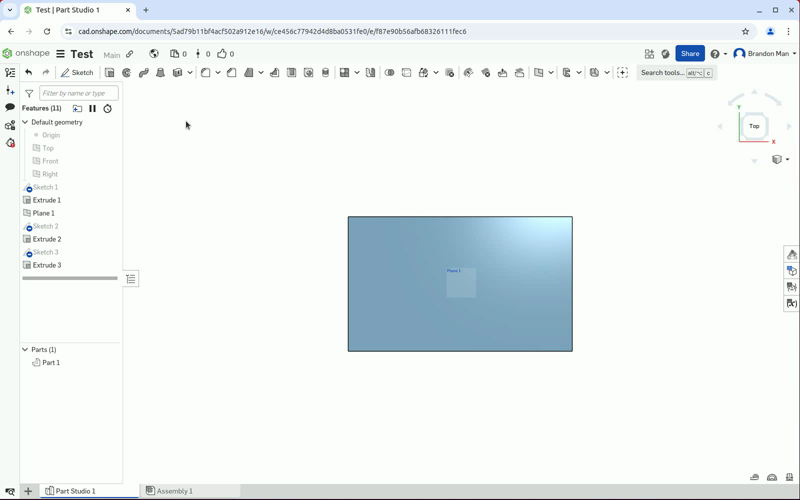
mouse_move(73, 189)
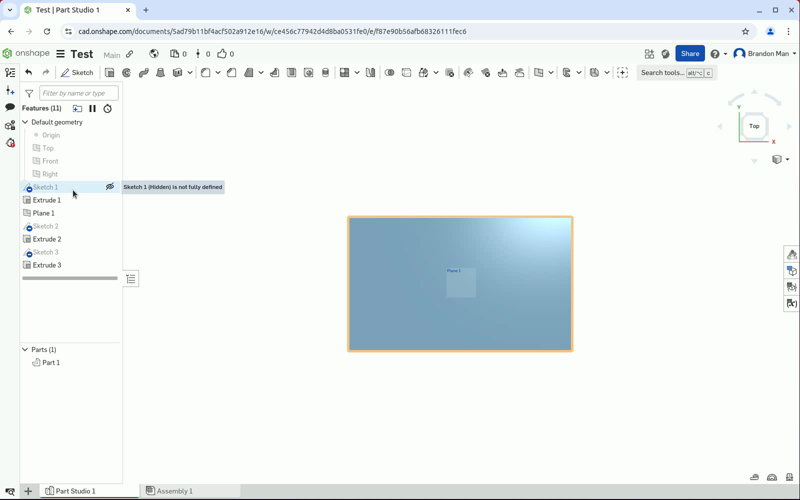
click(73, 189)
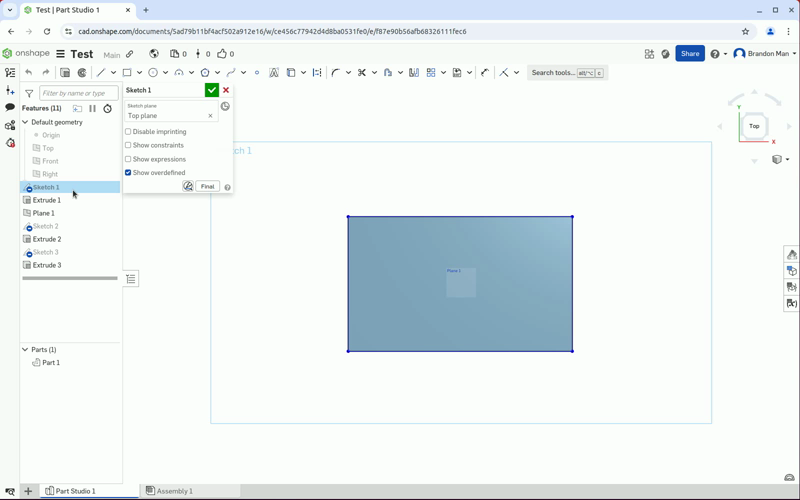
mouse_move(229, 92)
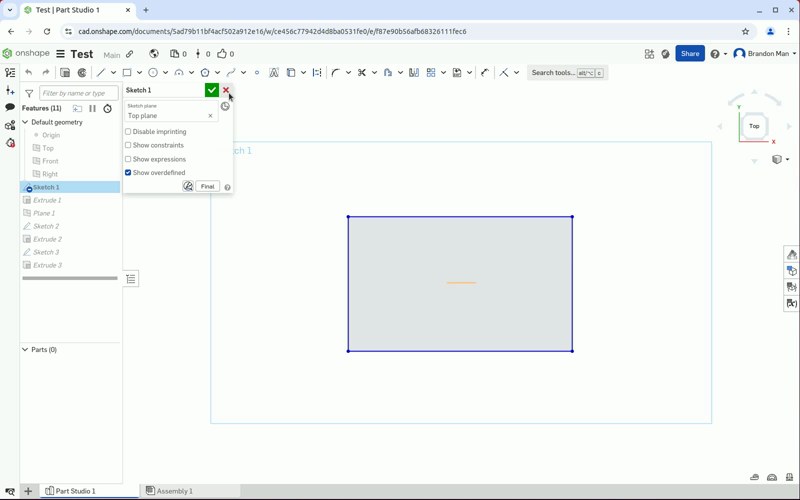
click(229, 92)
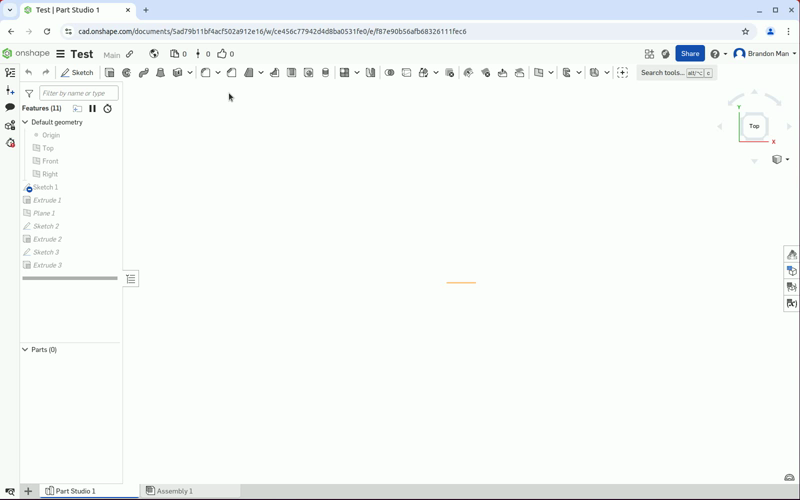
key(shift+s)
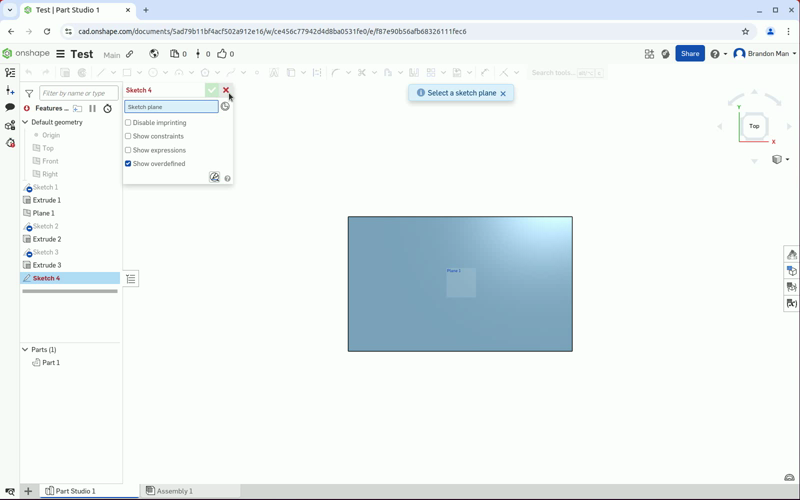
mouse_move(73, 215)
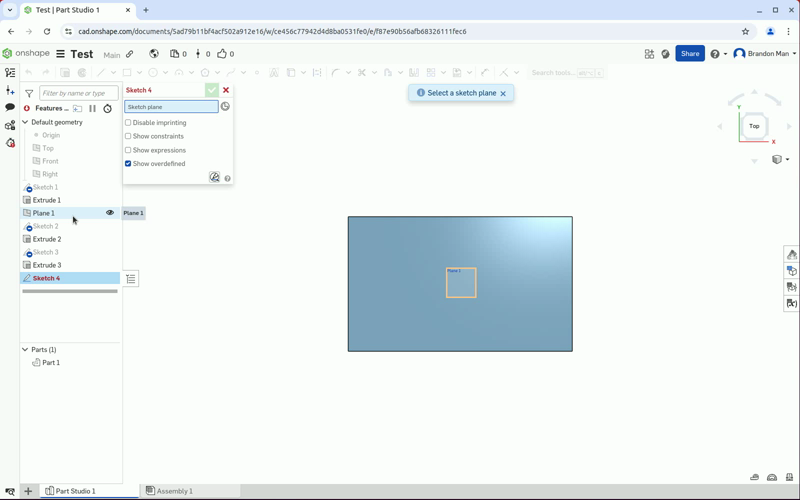
click(73, 215)
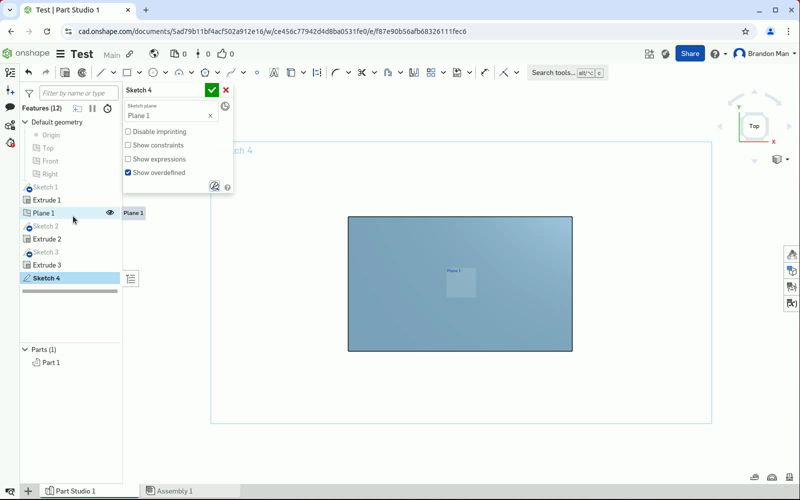
mouse_move(73, 352)
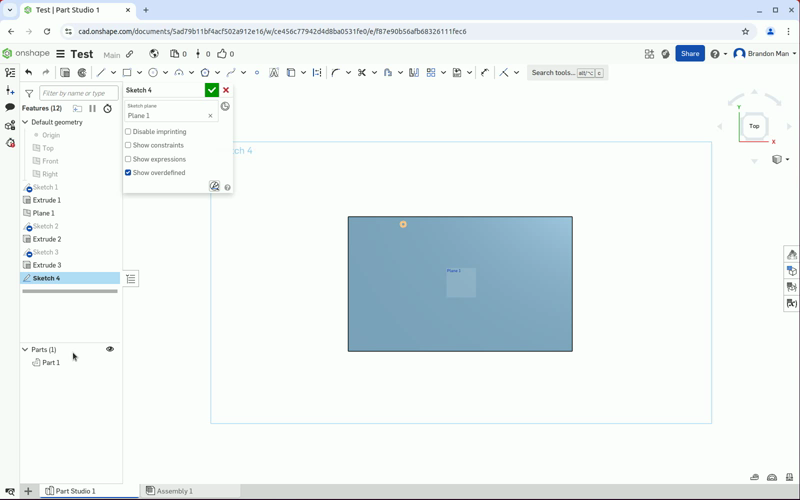
key(y)
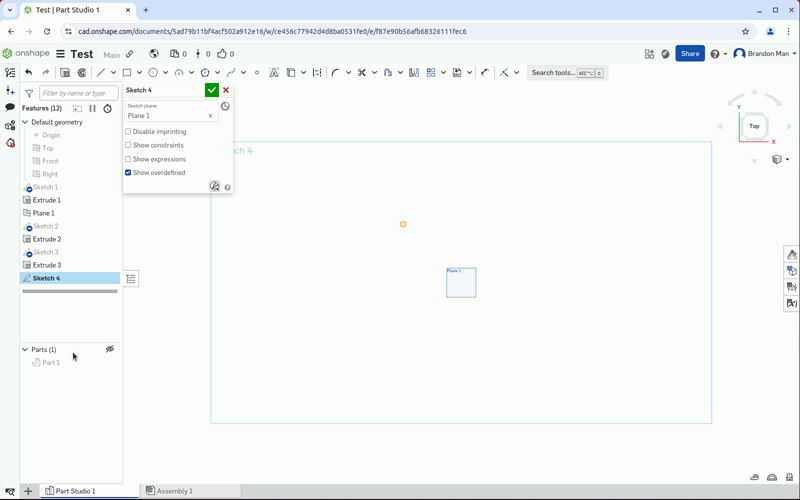
key(c)
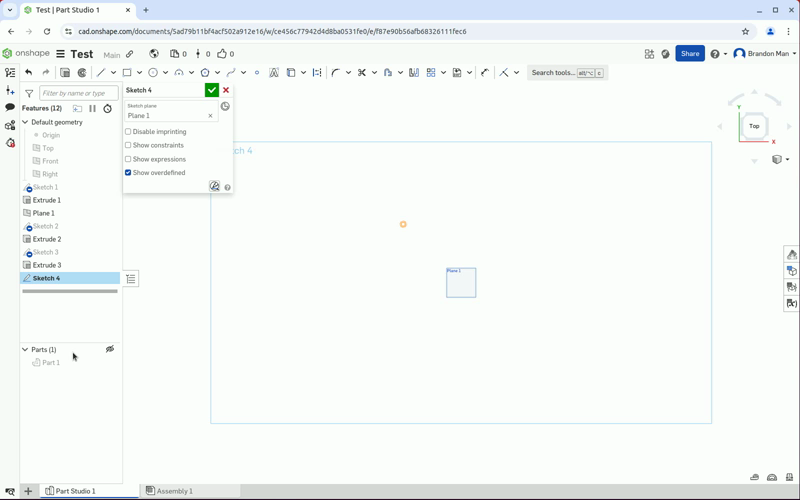
key_down(shift)
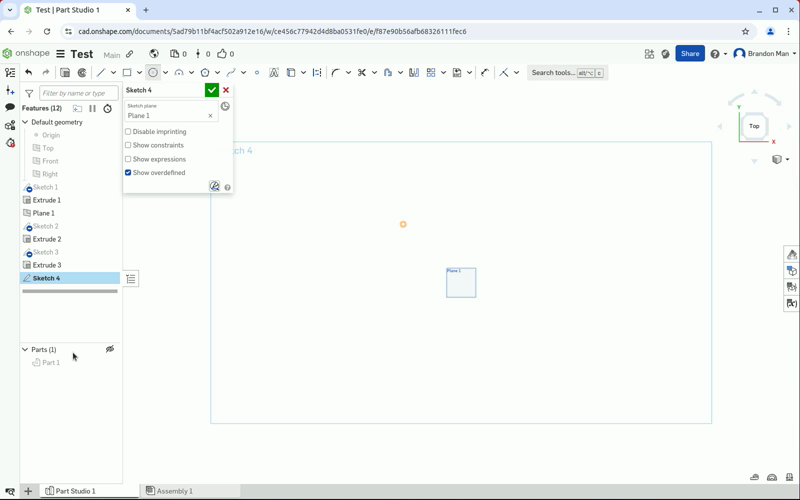
mouse_move(403, 341)
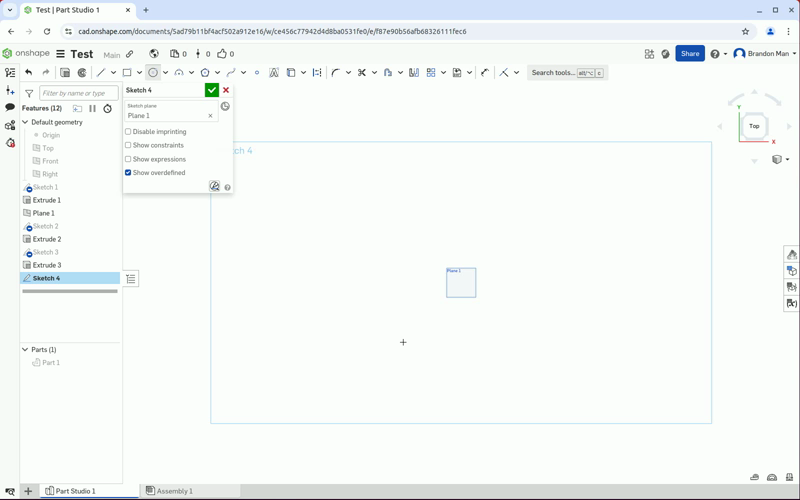
click(403, 341)
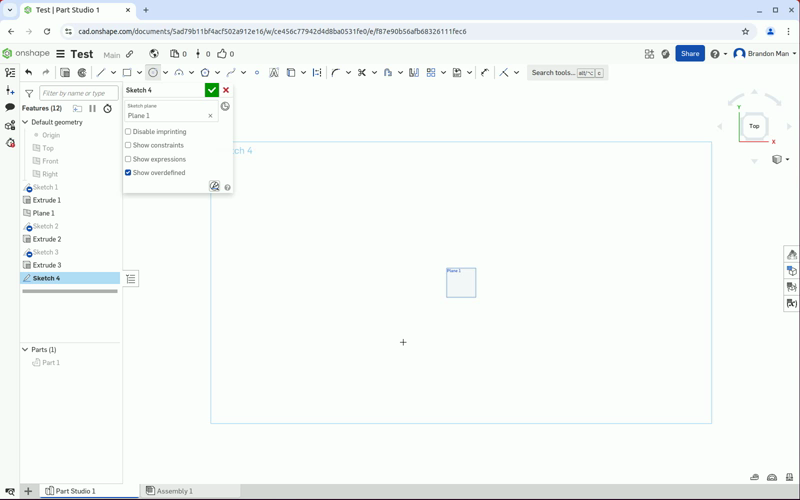
key_up(shift)
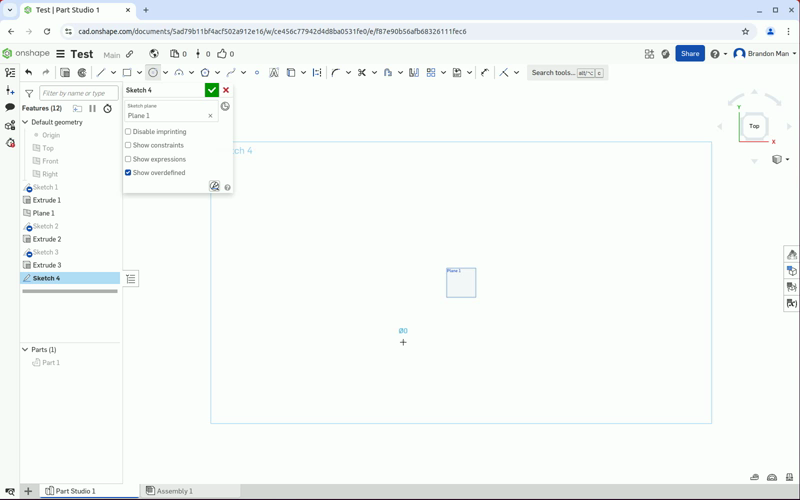
mouse_move(405, 341)
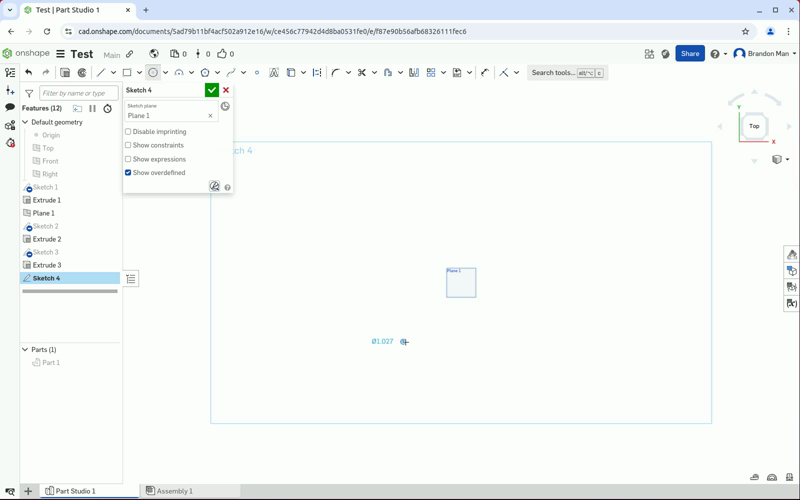
scroll(6)
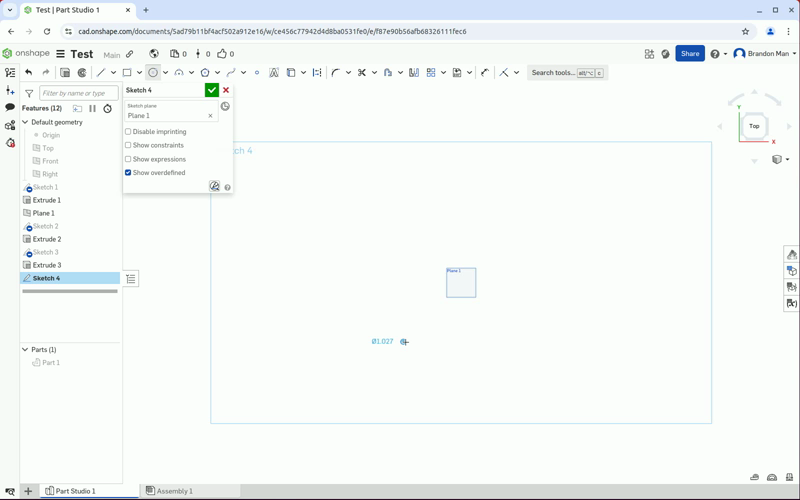
scroll(6)
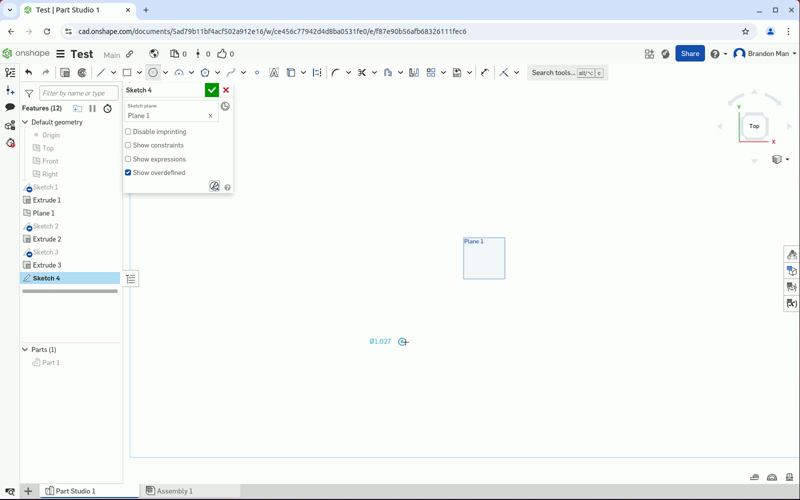
scroll(6)
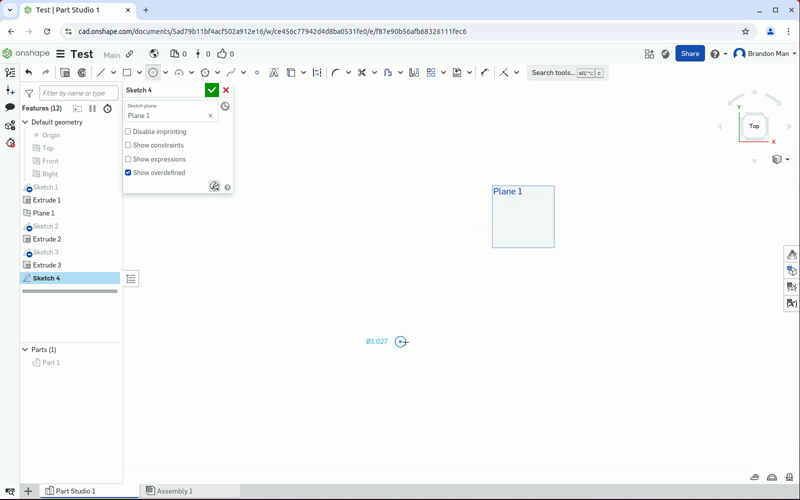
scroll(6)
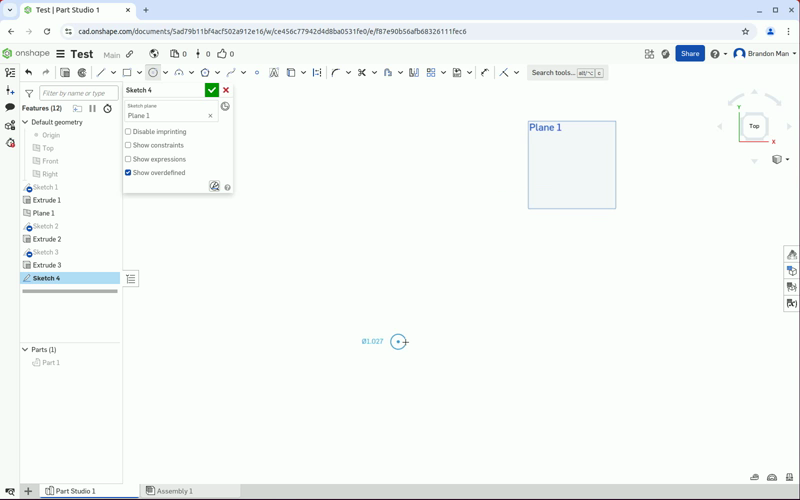
scroll(6)
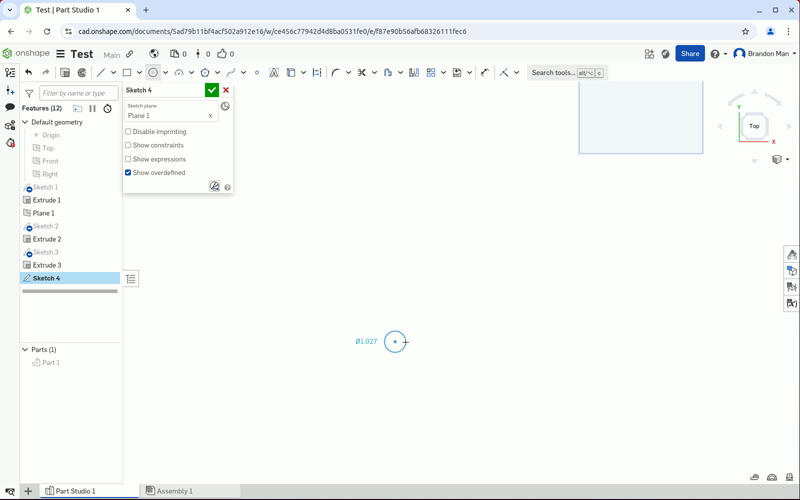
scroll(6)
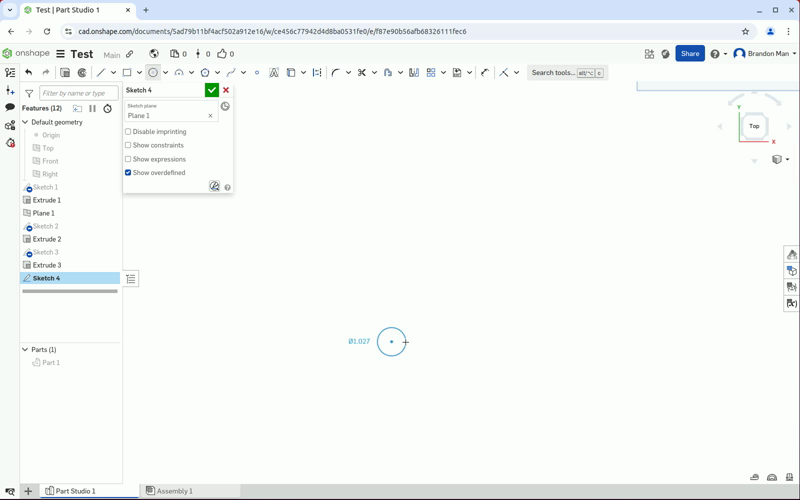
scroll(6)
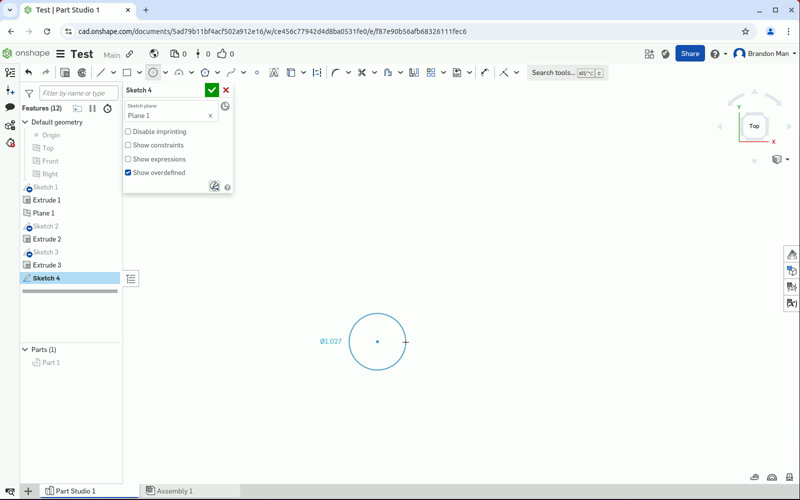
click(405, 341)
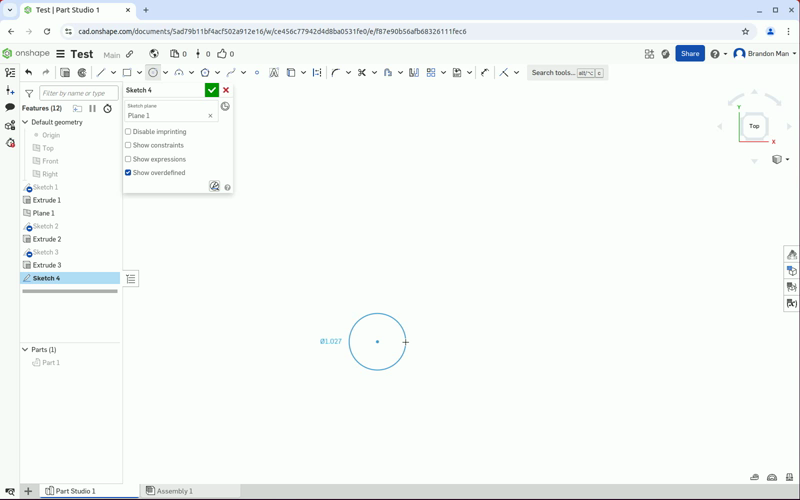
scroll(-6)
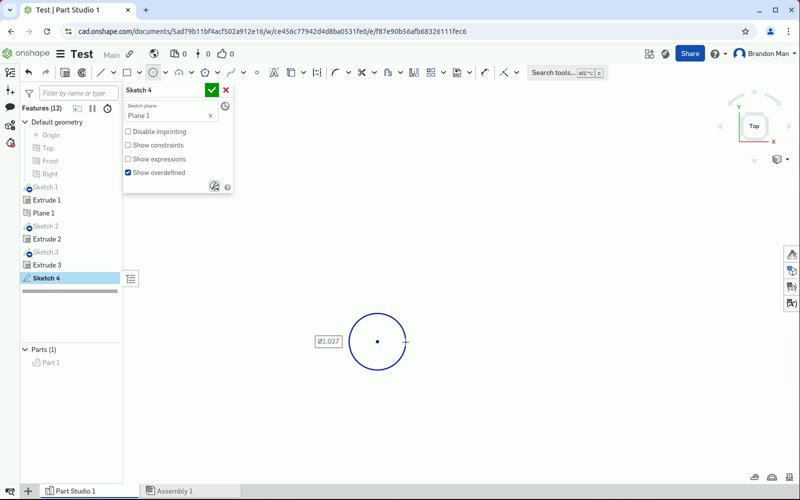
scroll(-6)
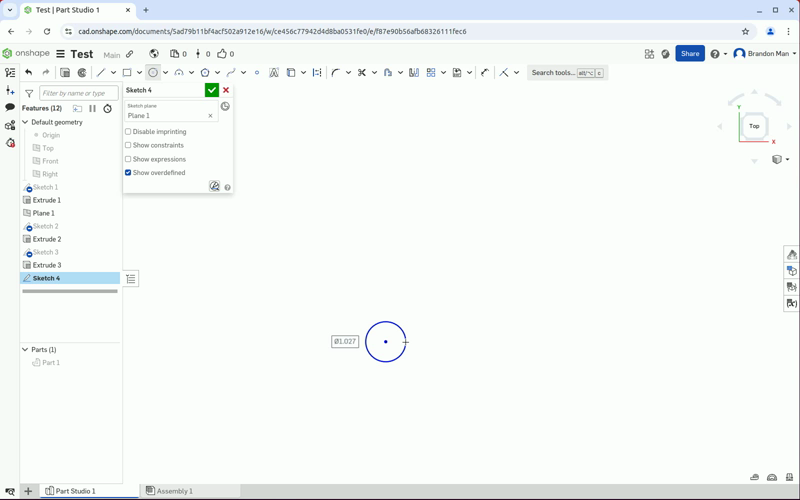
scroll(-6)
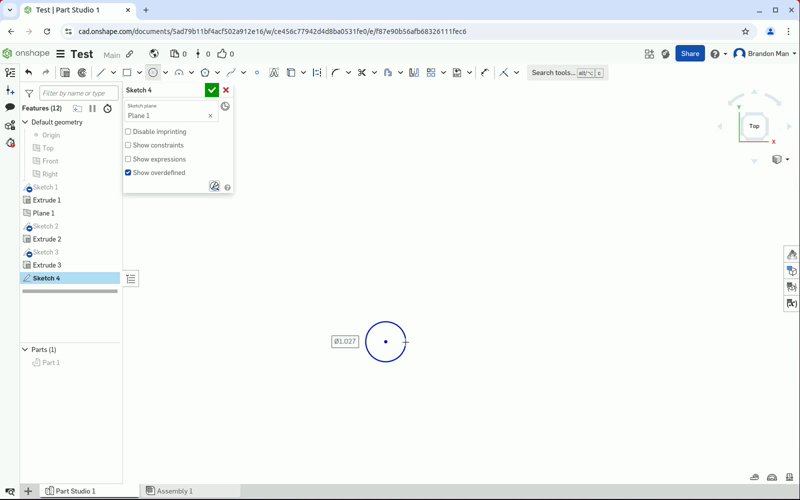
scroll(-6)
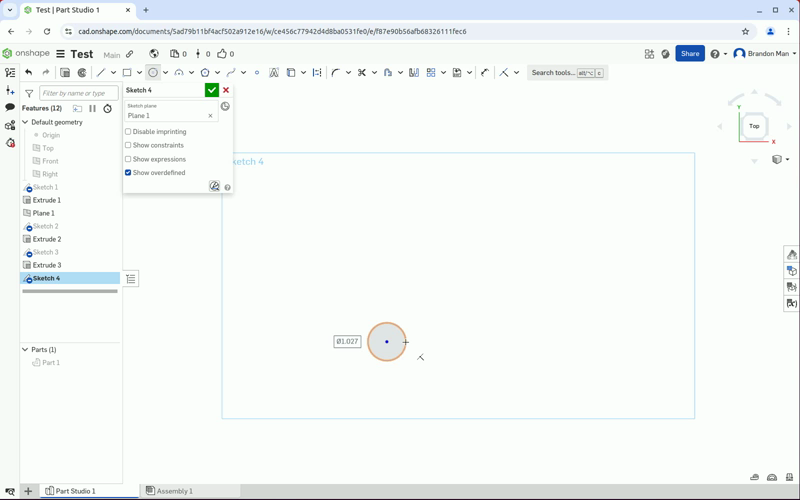
scroll(-6)
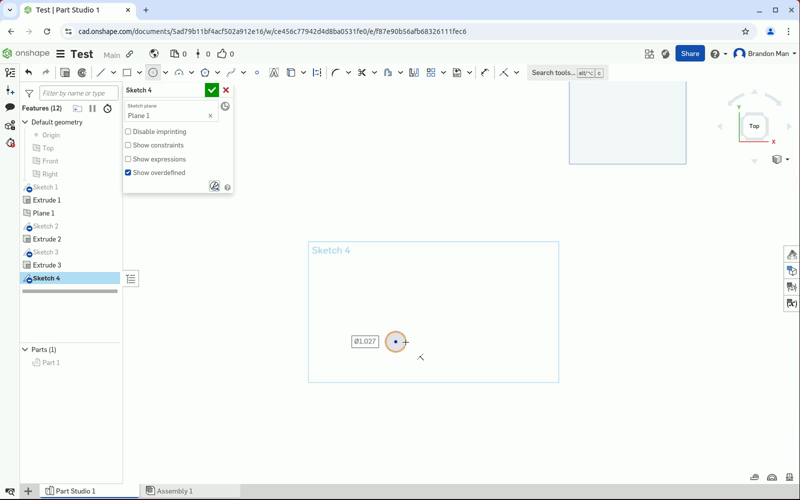
scroll(-6)
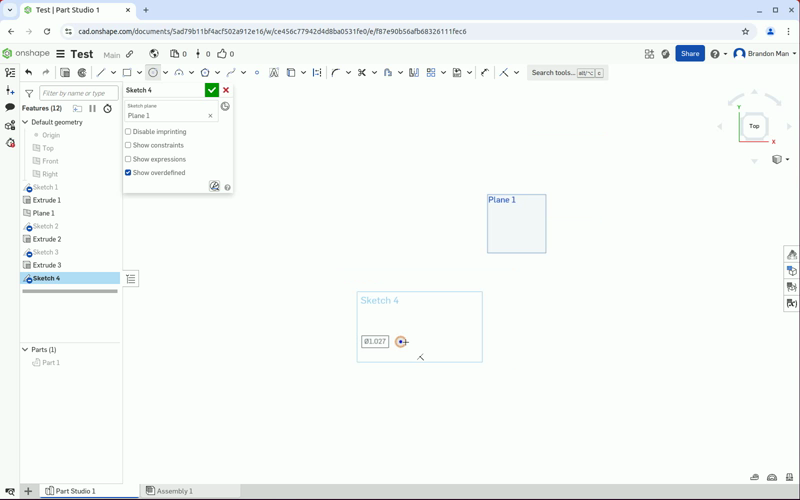
scroll(-6)
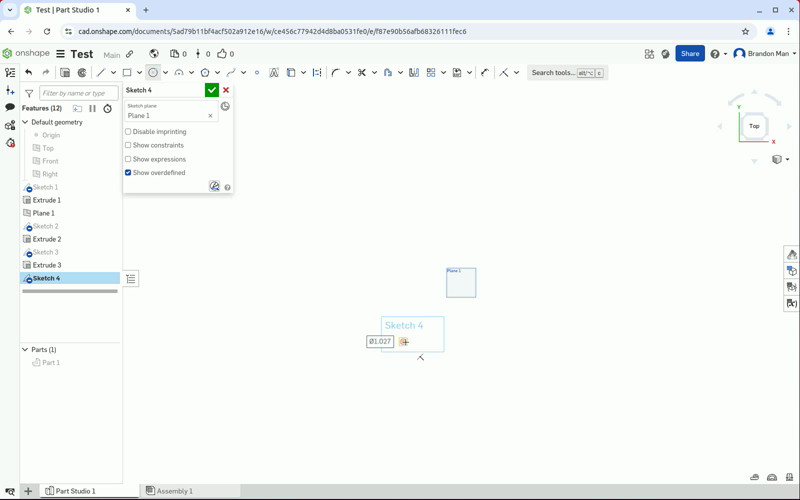
key(esc)
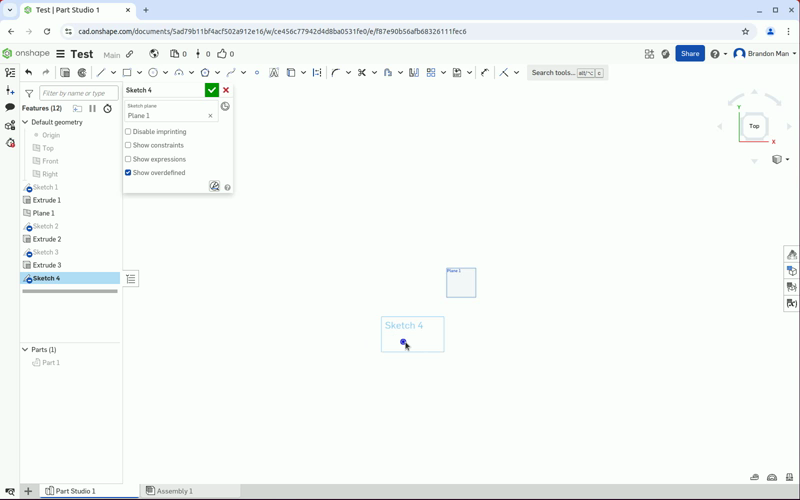
mouse_move(401, 341)
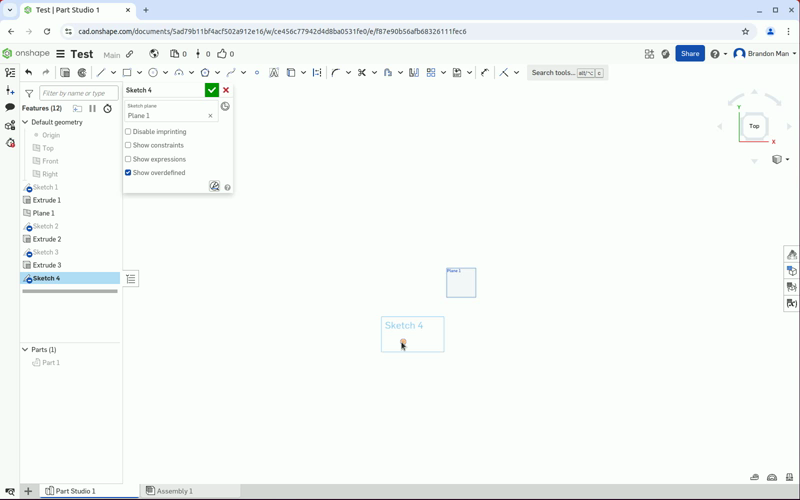
scroll(6)
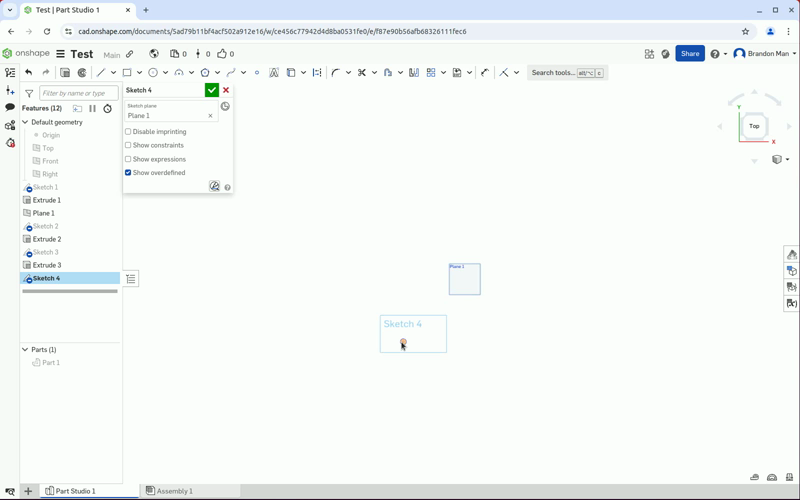
scroll(6)
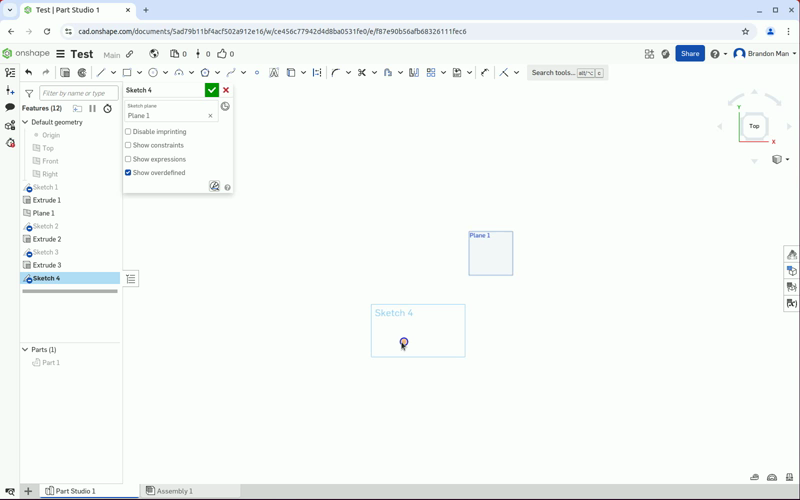
scroll(6)
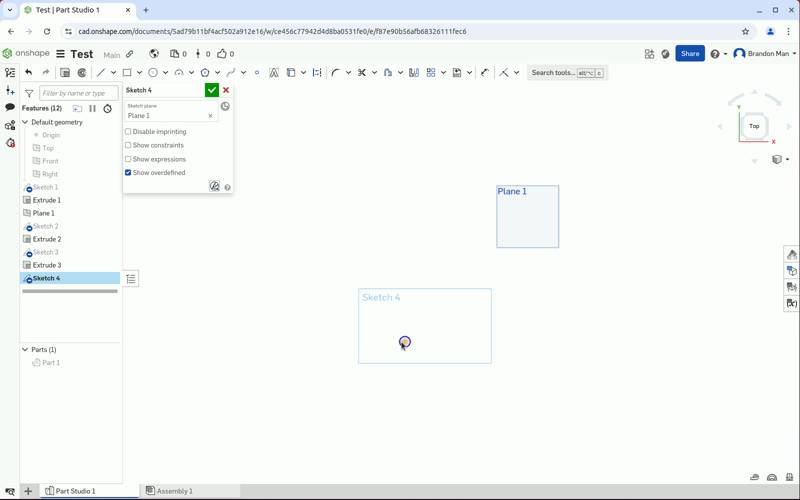
scroll(6)
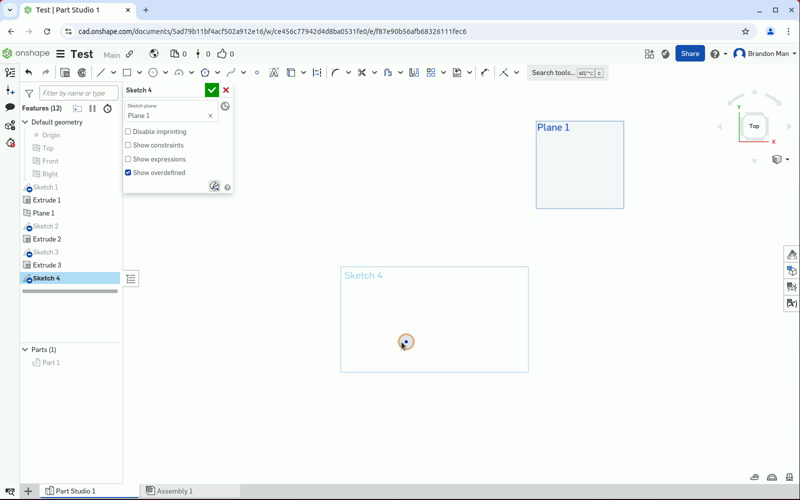
scroll(6)
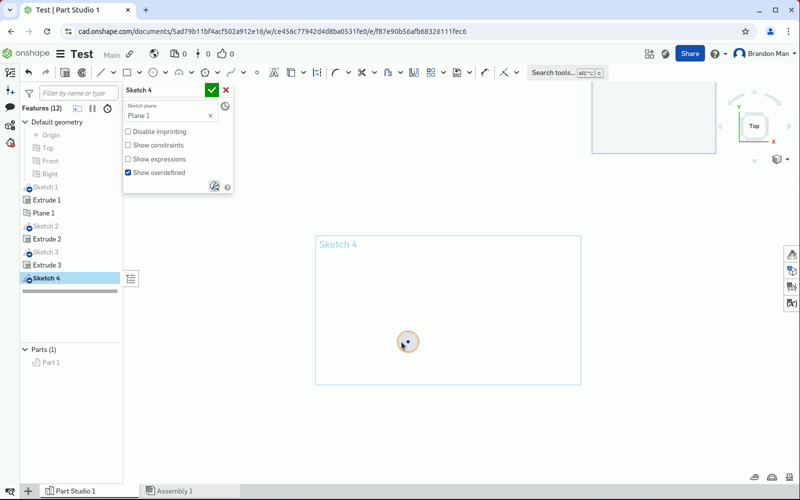
scroll(6)
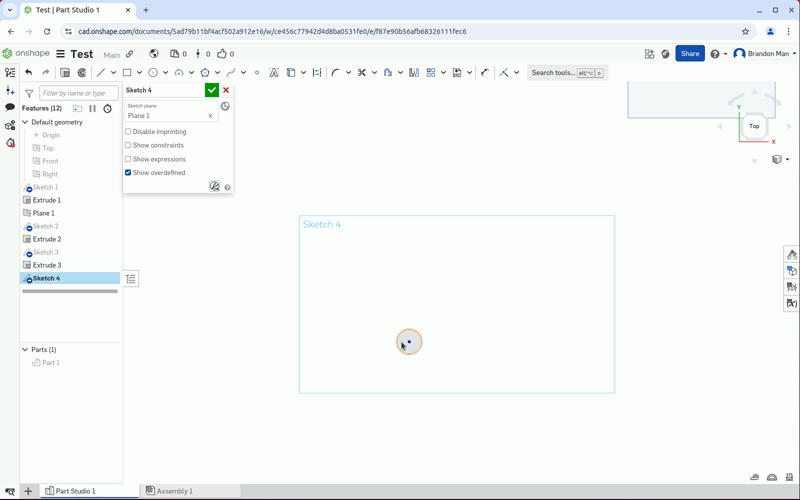
scroll(6)
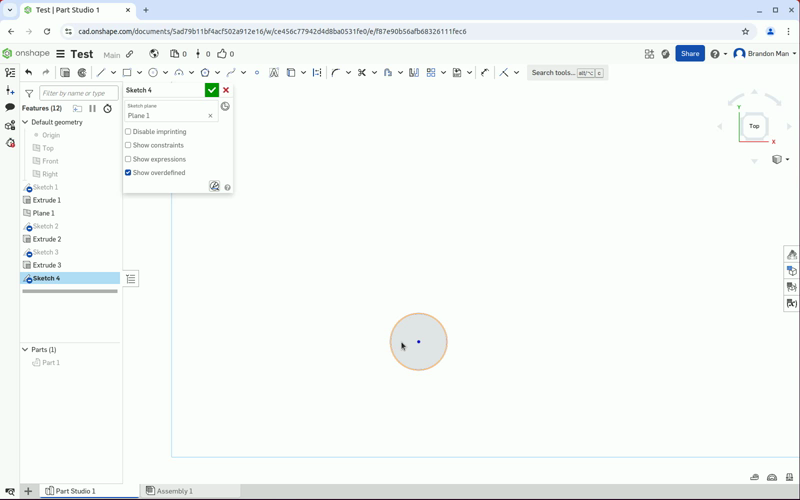
click(401, 341)
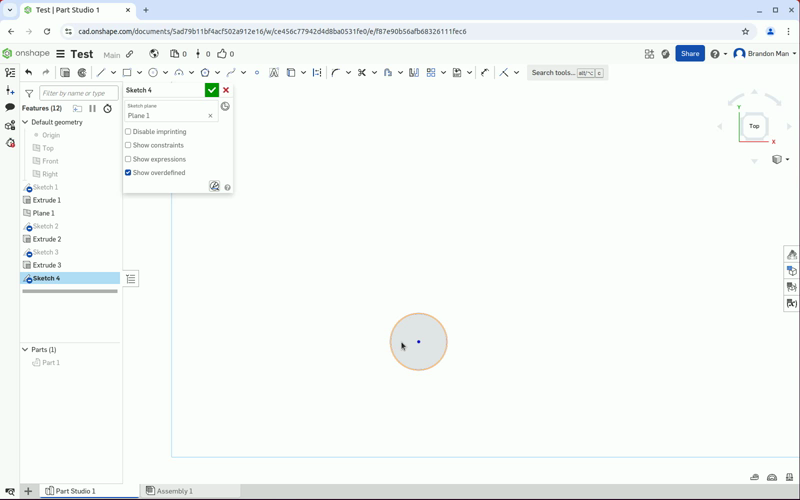
scroll(-6)
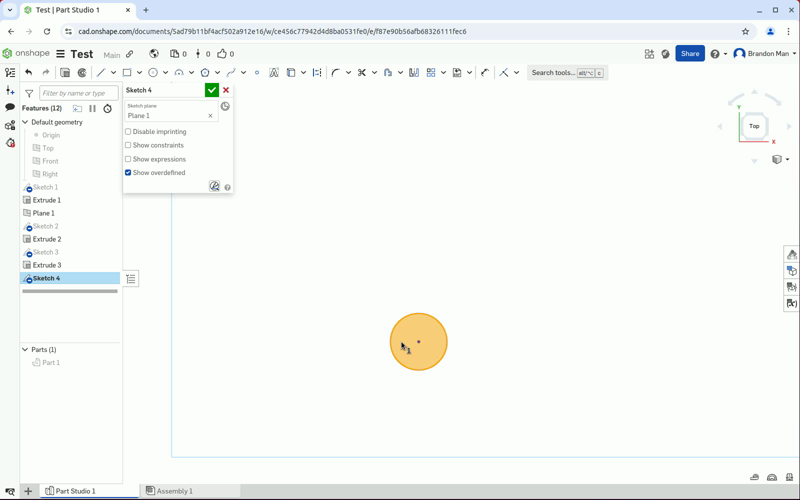
scroll(-6)
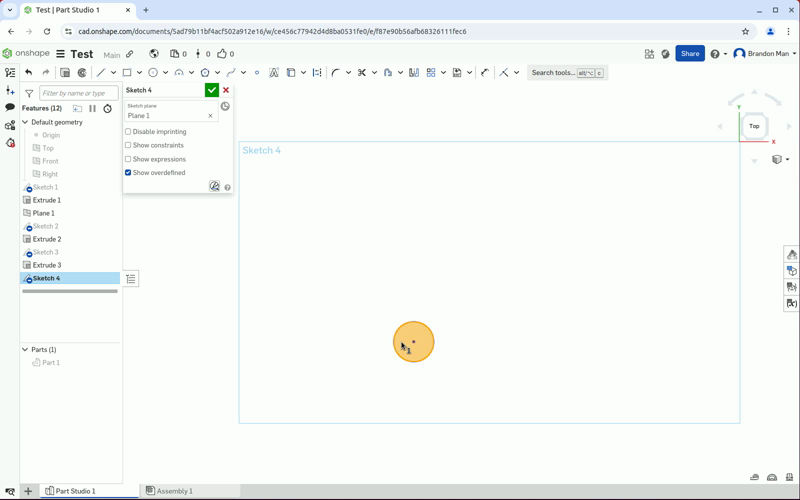
scroll(-6)
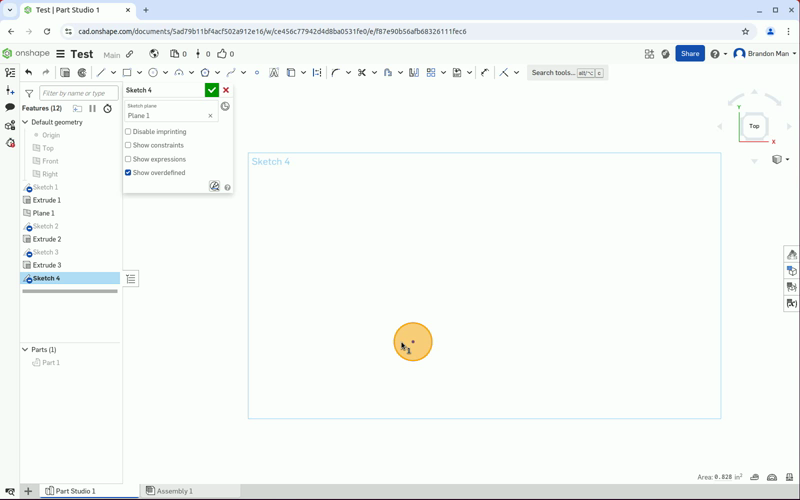
scroll(-6)
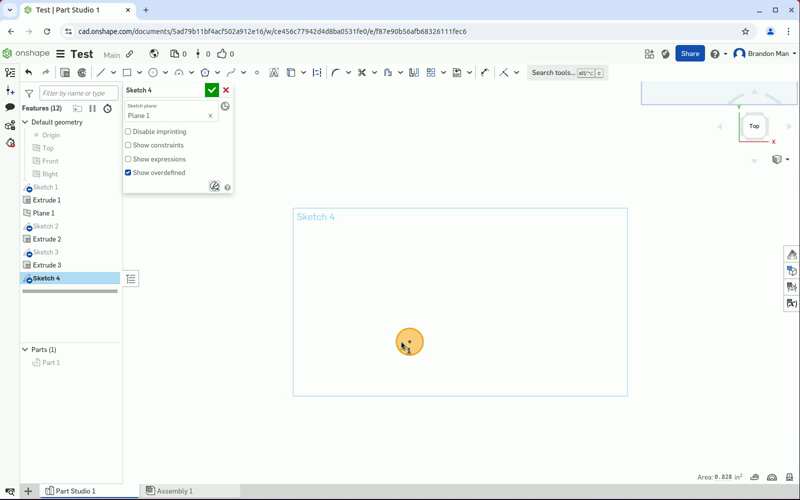
scroll(-6)
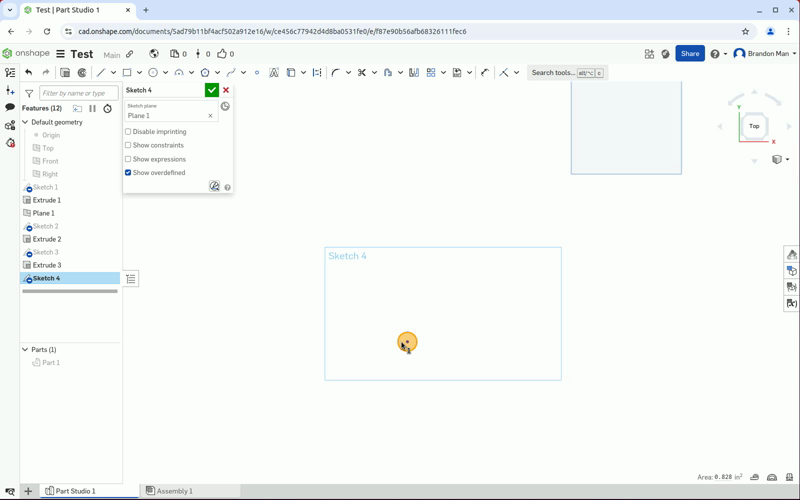
scroll(-6)
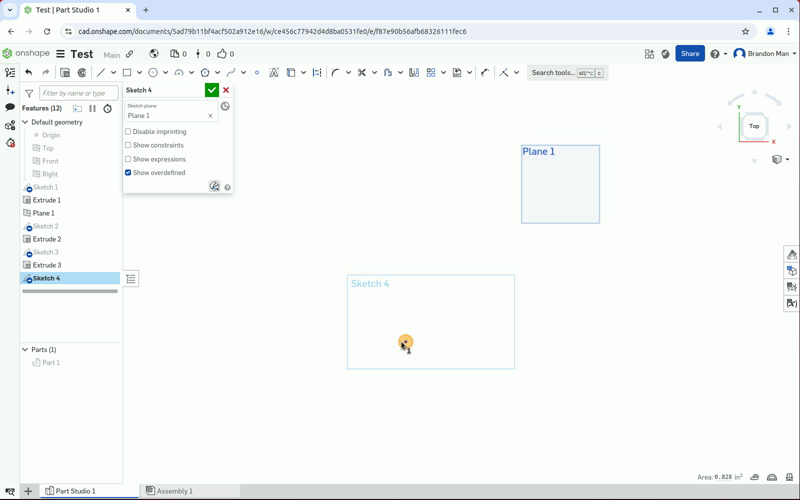
scroll(-6)
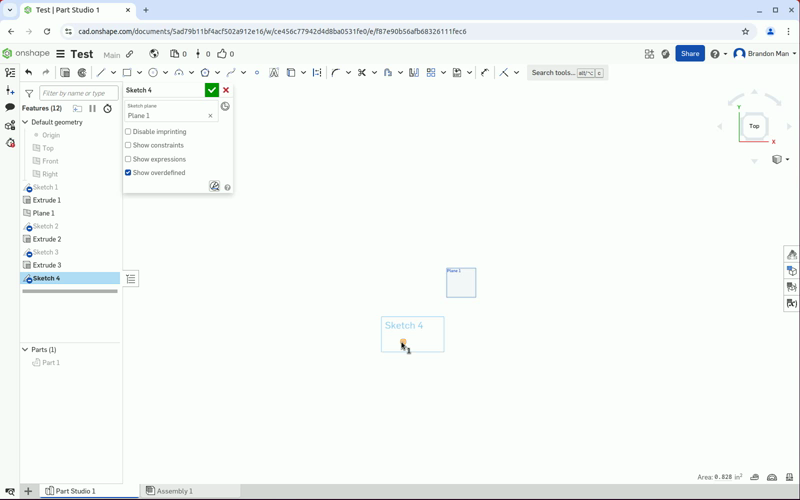
mouse_move(73, 352)
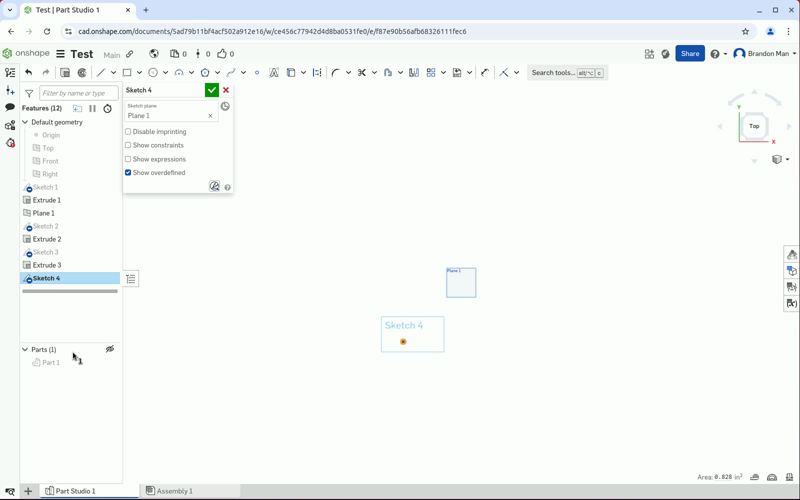
key(shift+y)
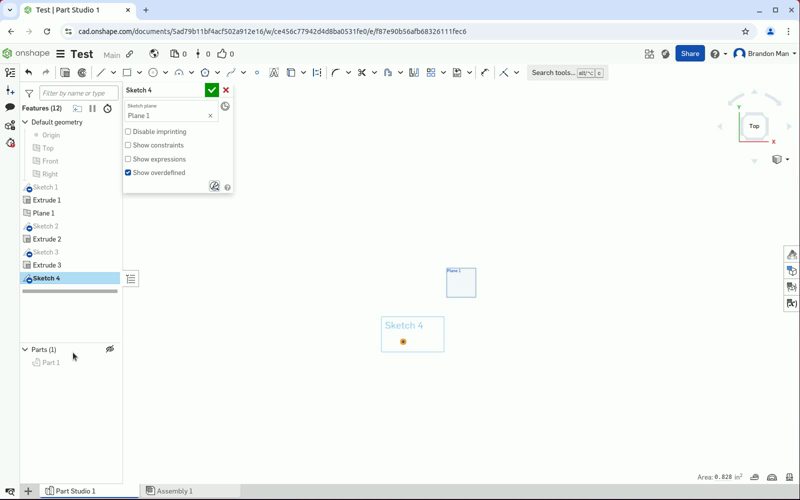
key(shift+e)
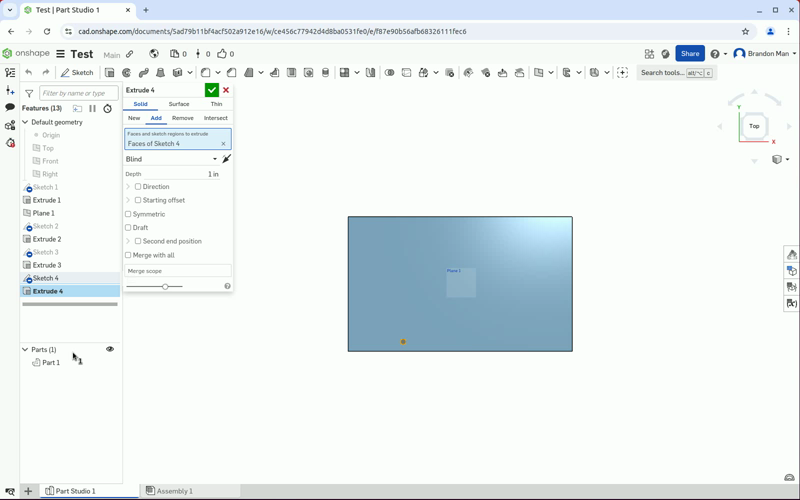
mouse_move(143, 106)
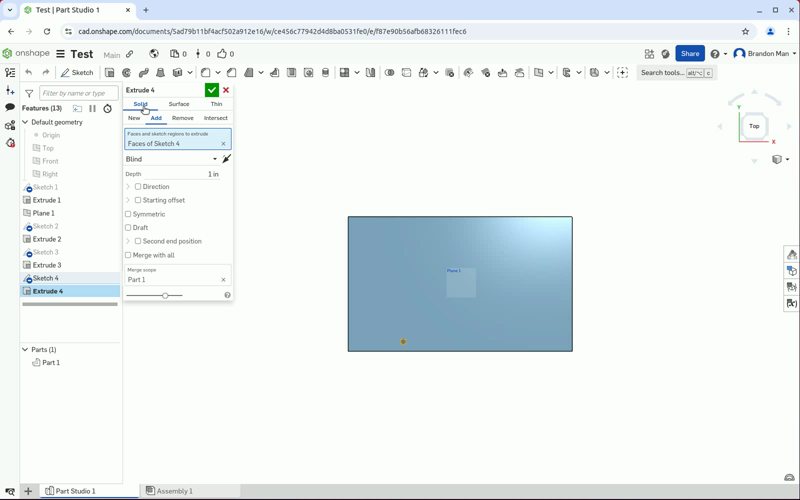
click(143, 106)
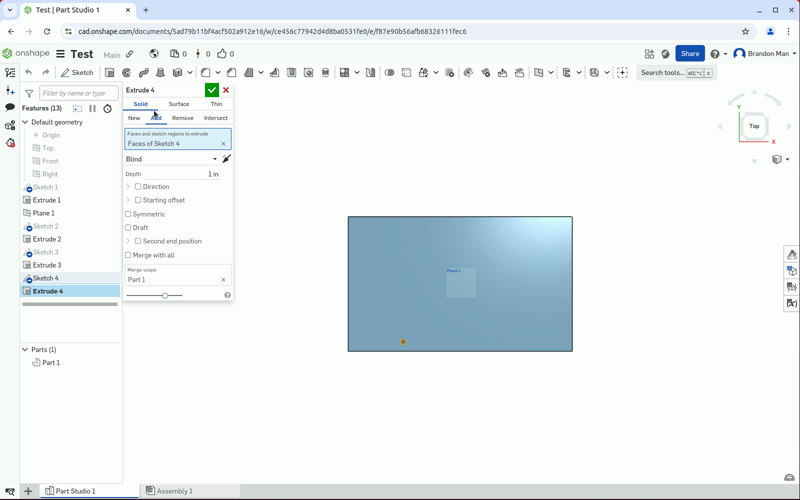
mouse_move(186, 120)
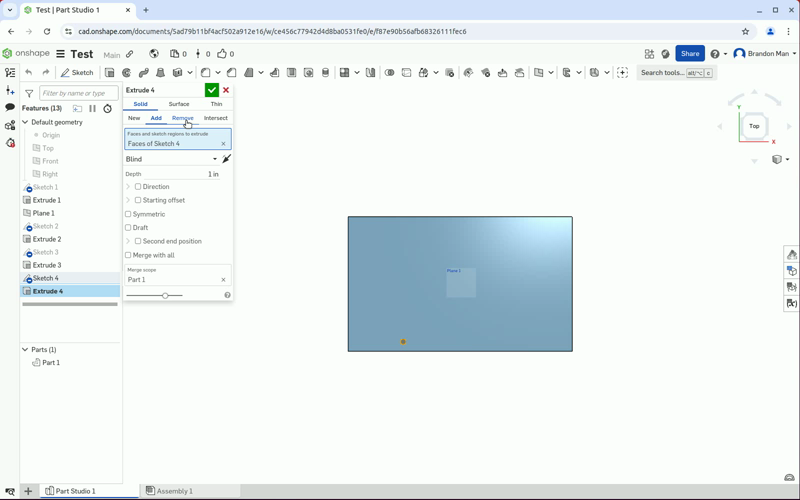
click(186, 120)
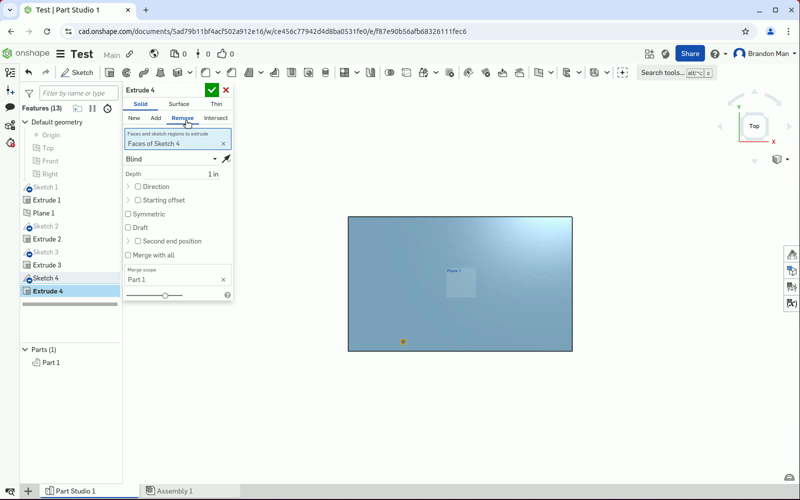
key(tab, 4)
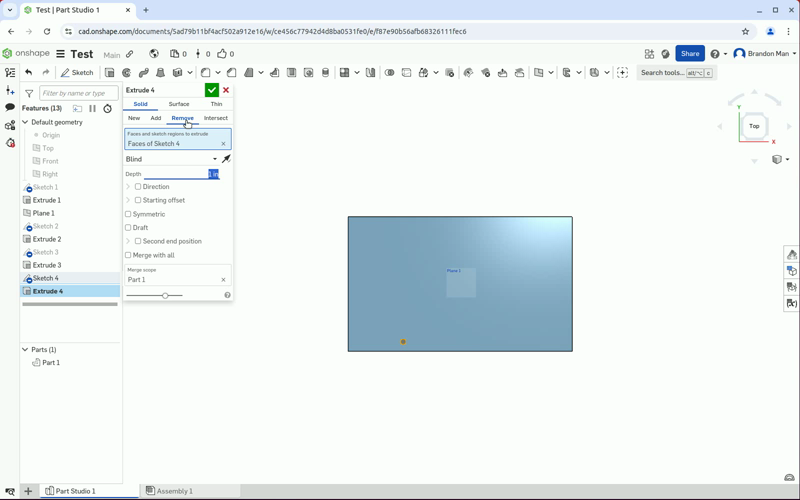
text(5.777)
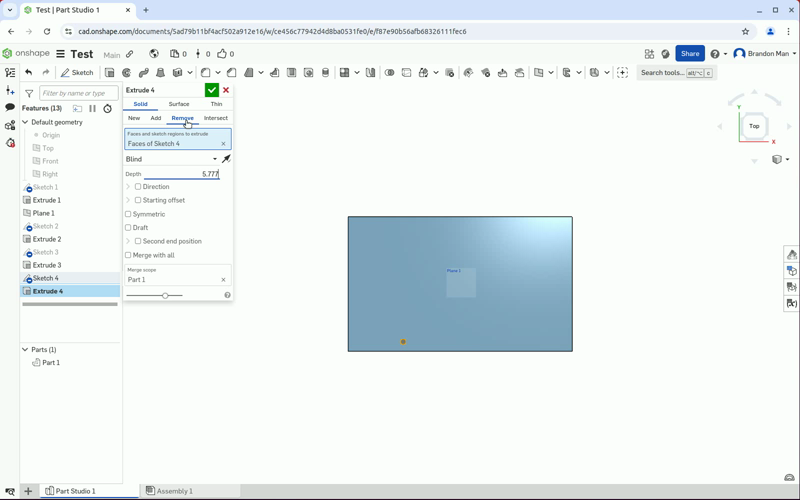
key(tab, 6)
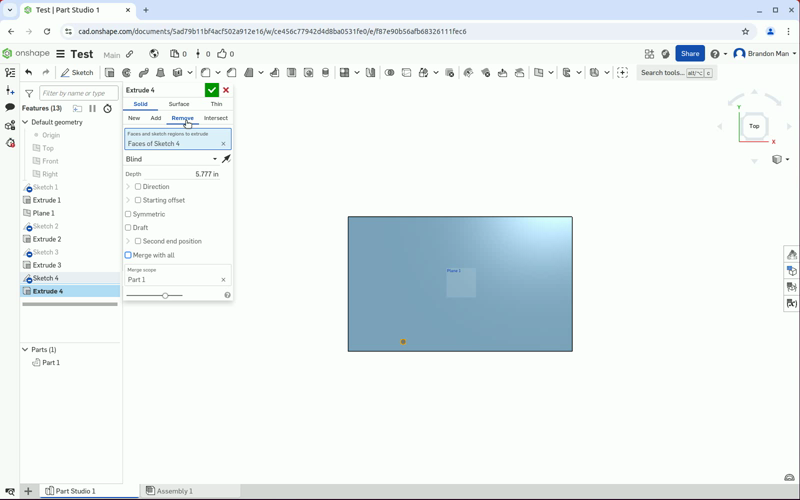
key(space)
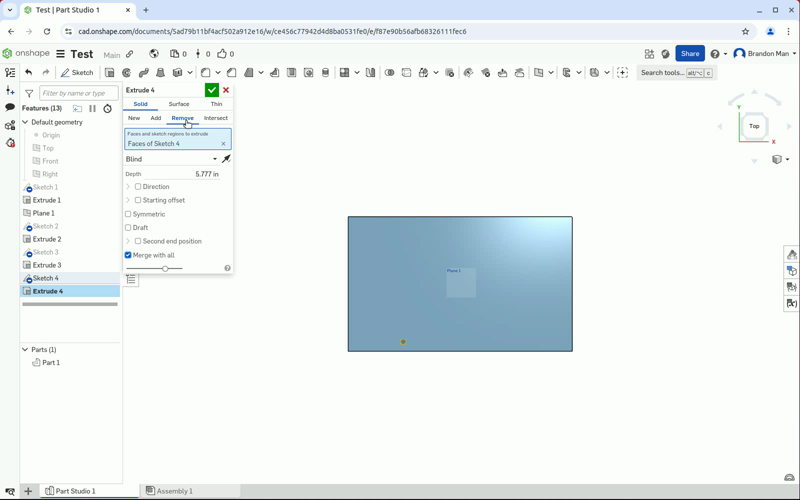
key(enter)
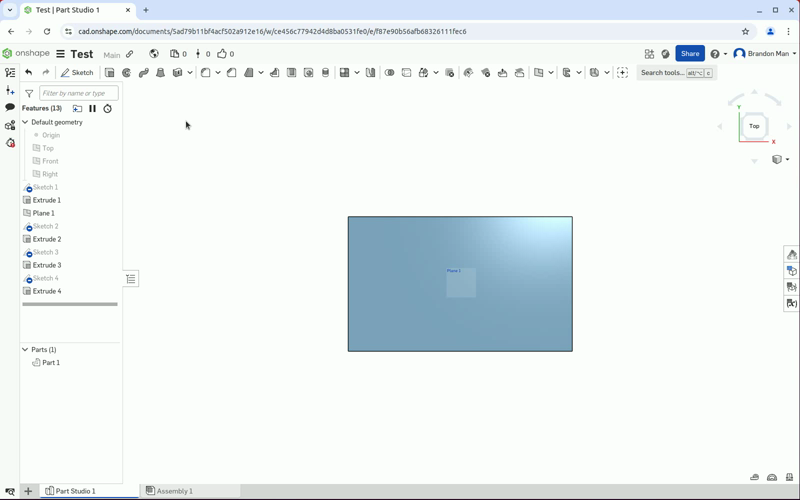
key(shift+h)
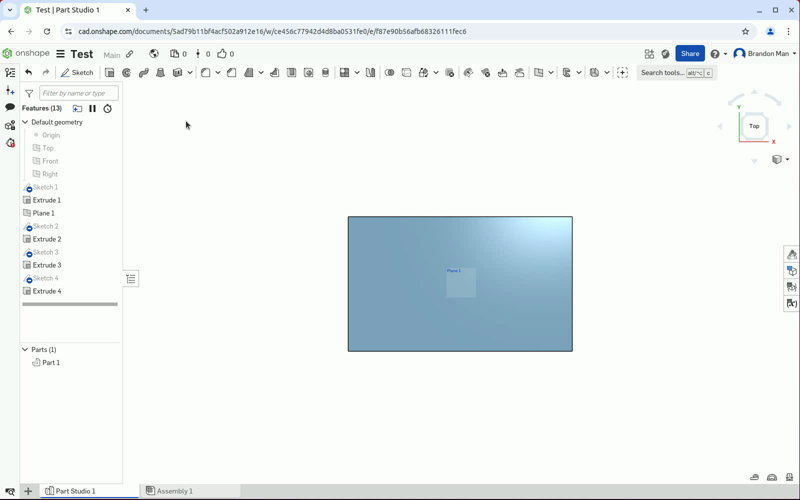
key(shift+h)
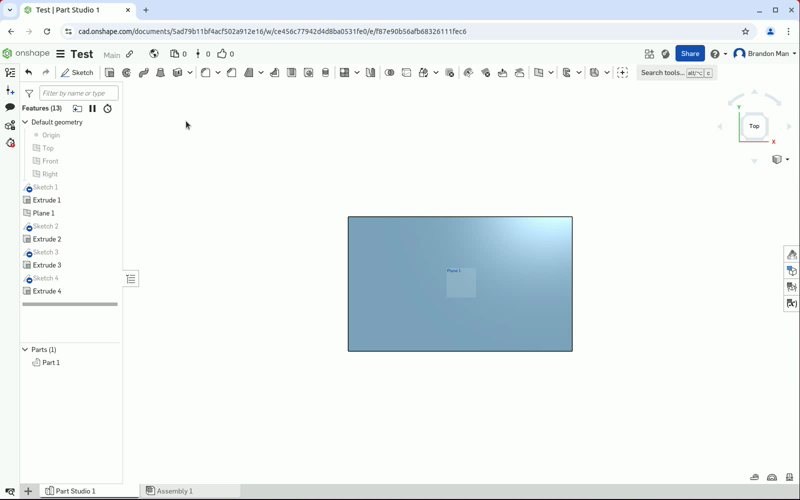
mouse_move(73, 189)
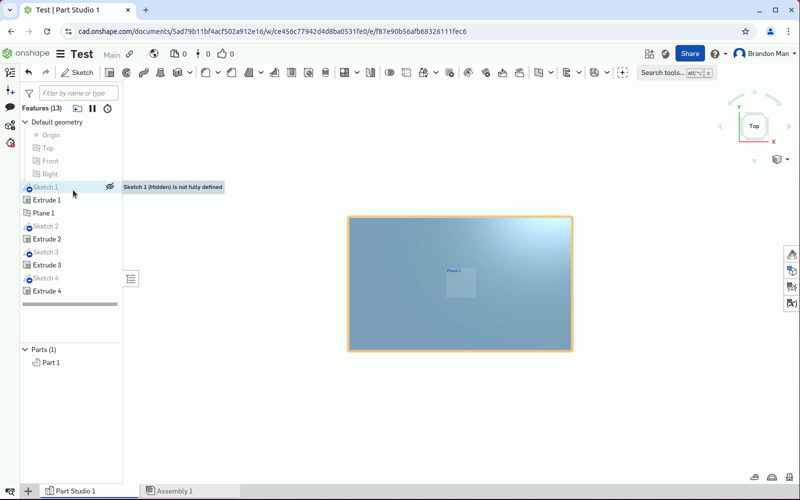
click(73, 189)
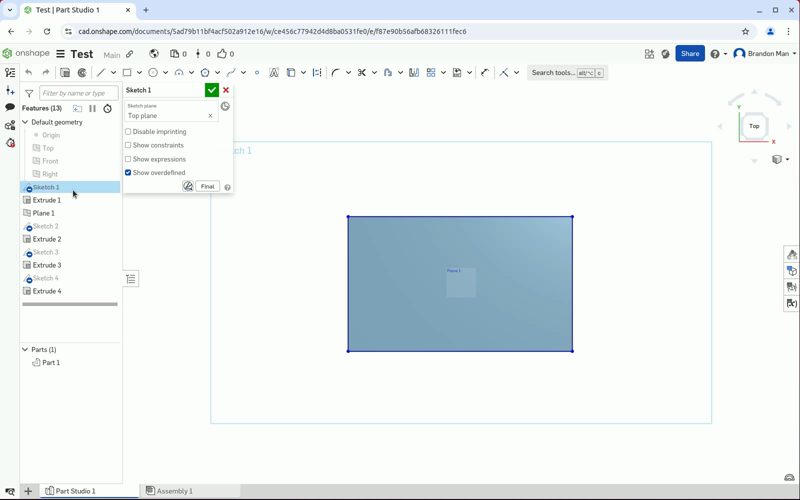
mouse_move(229, 92)
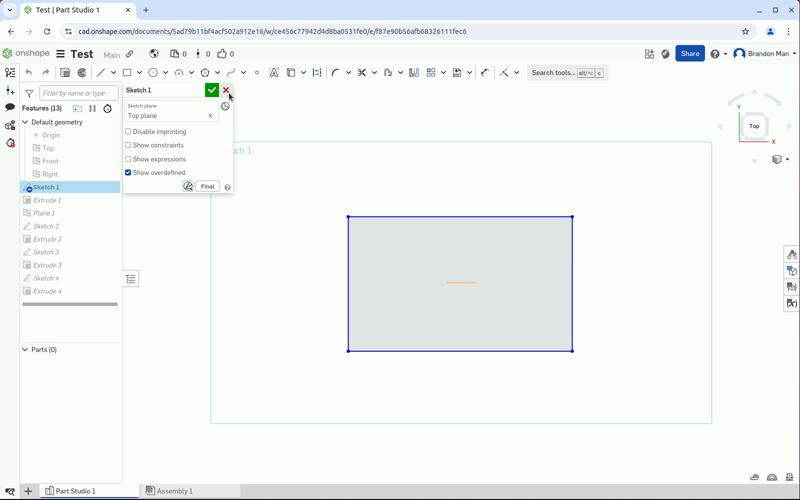
click(229, 92)
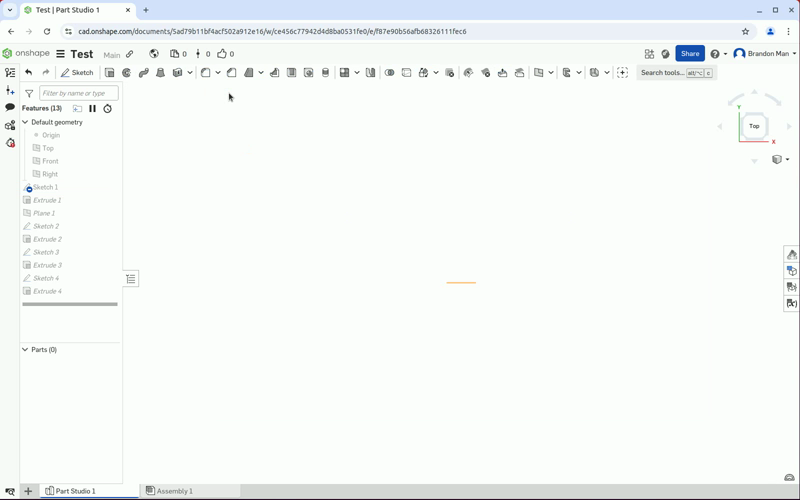
key(shift+s)
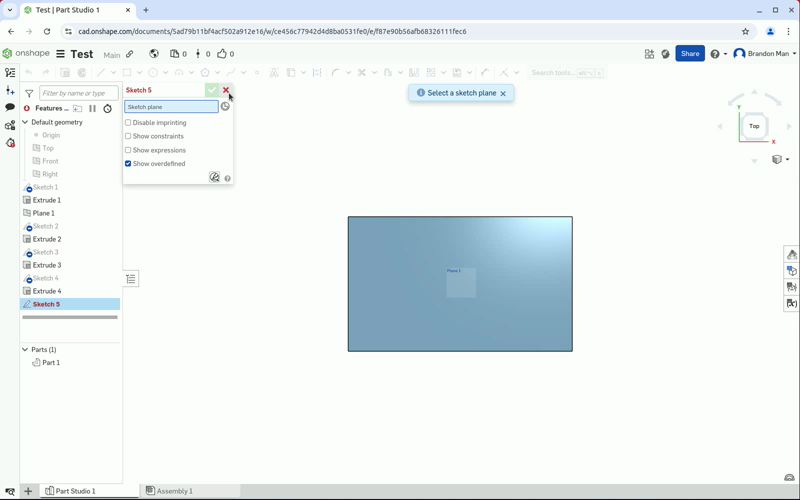
mouse_move(73, 215)
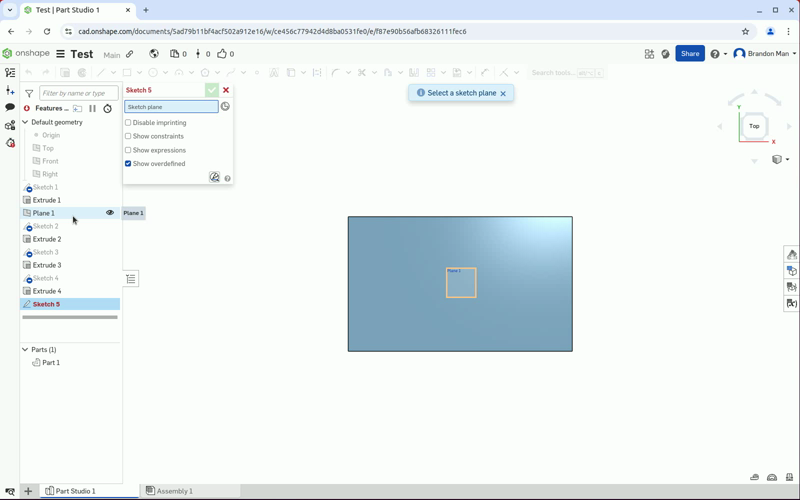
click(73, 215)
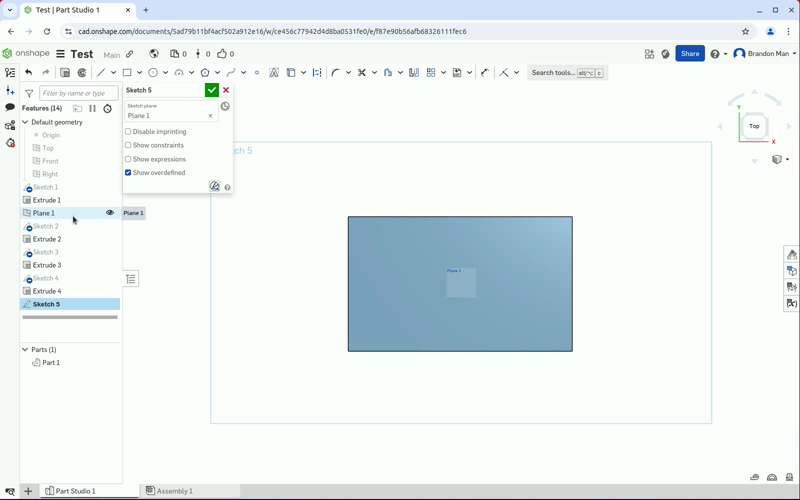
mouse_move(73, 352)
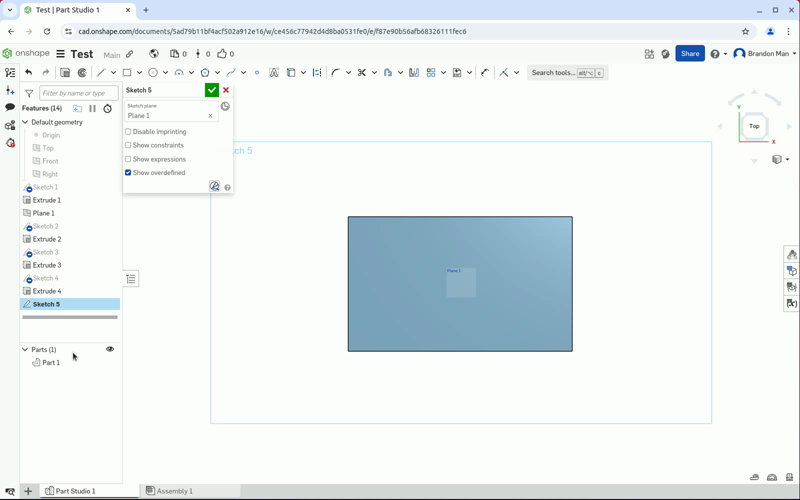
key(y)
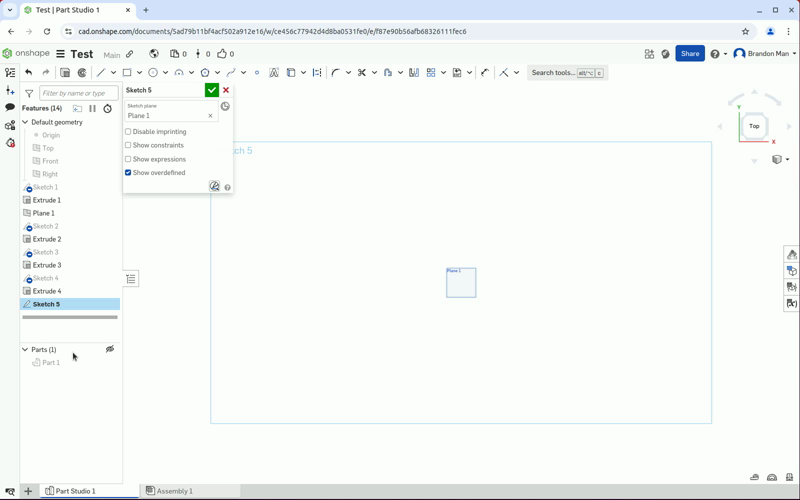
key(c)
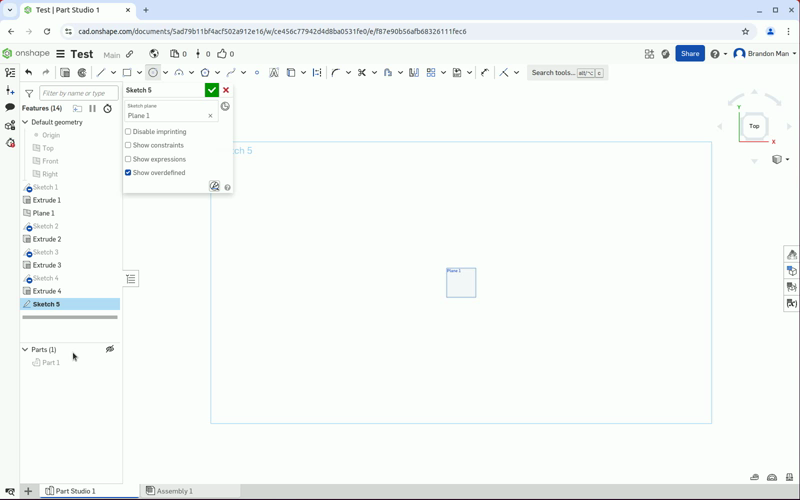
key_down(shift)
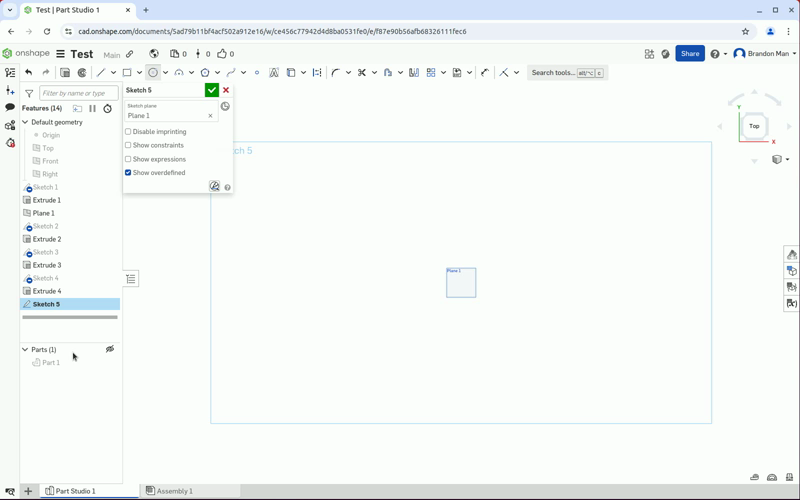
mouse_move(359, 341)
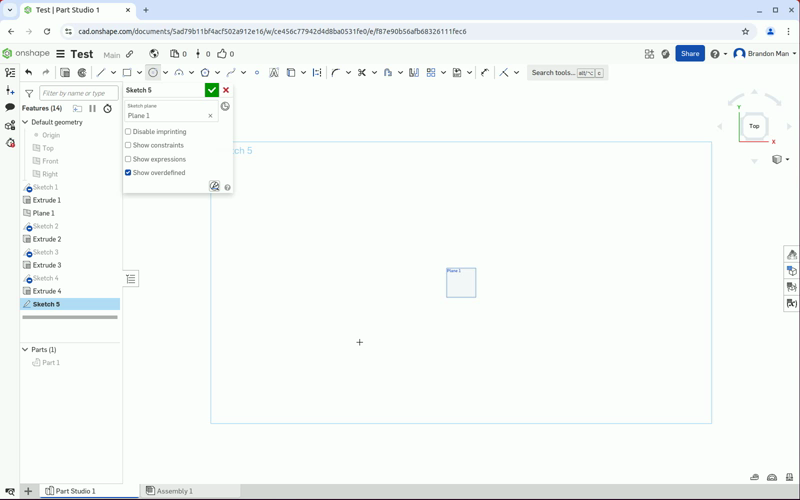
click(359, 341)
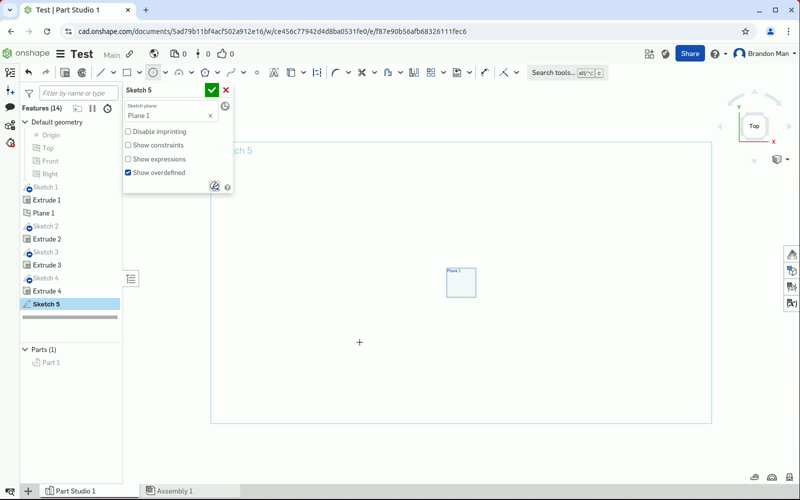
key_up(shift)
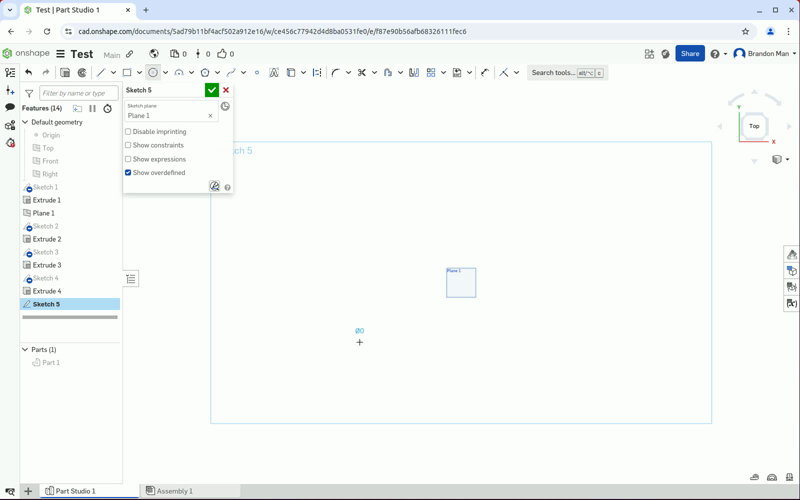
mouse_move(362, 341)
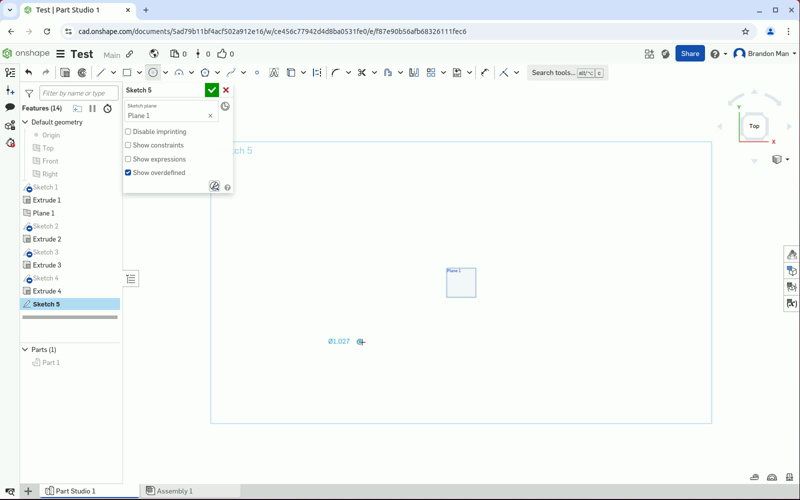
scroll(6)
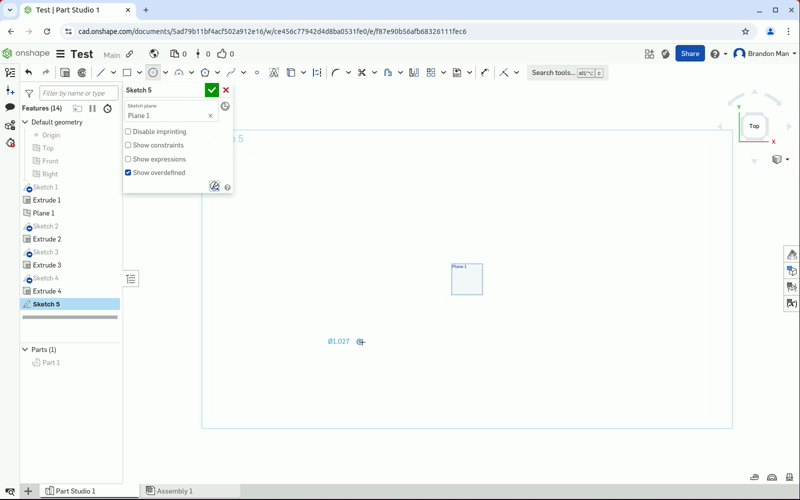
scroll(6)
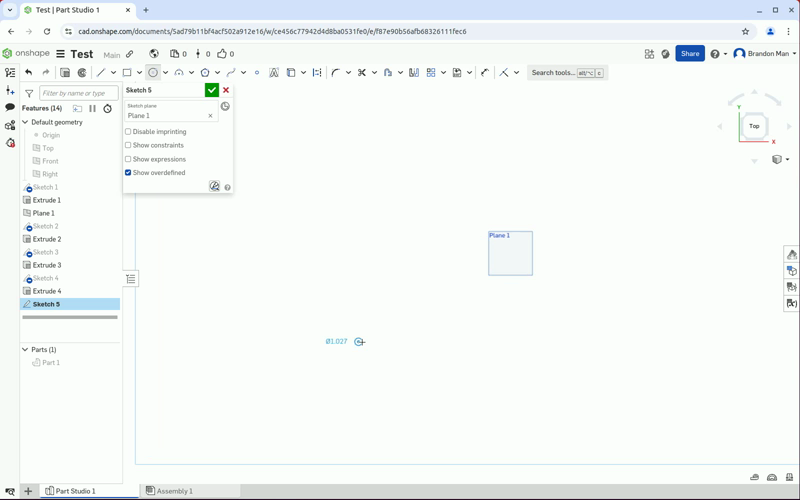
scroll(6)
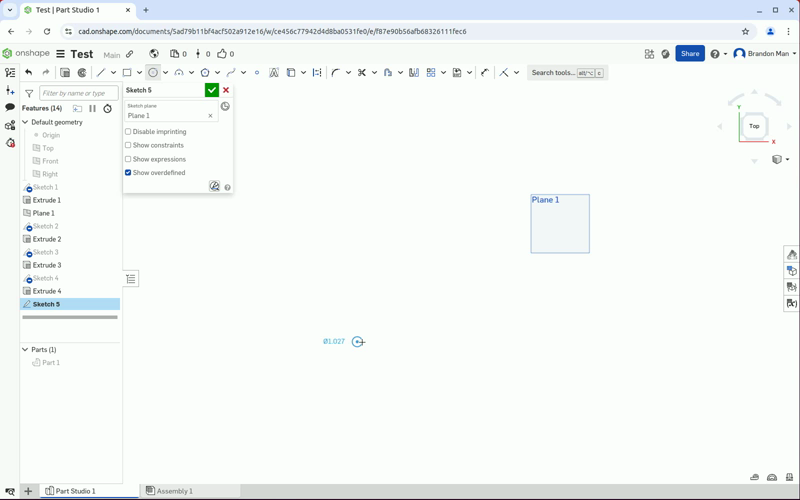
scroll(6)
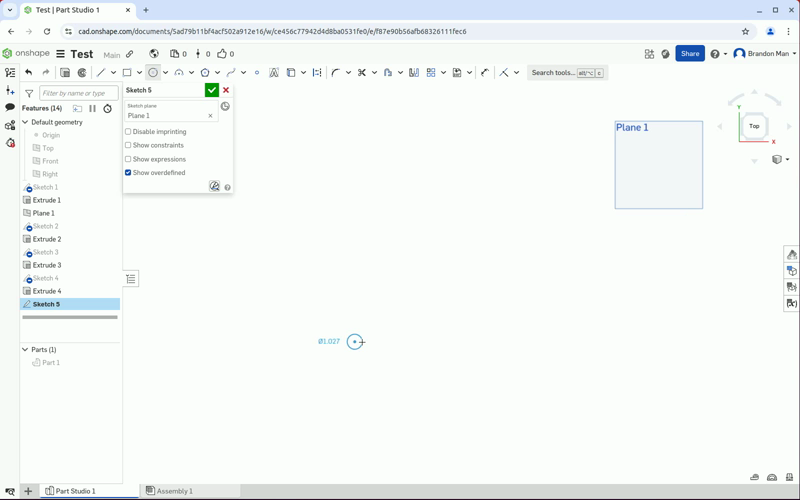
scroll(6)
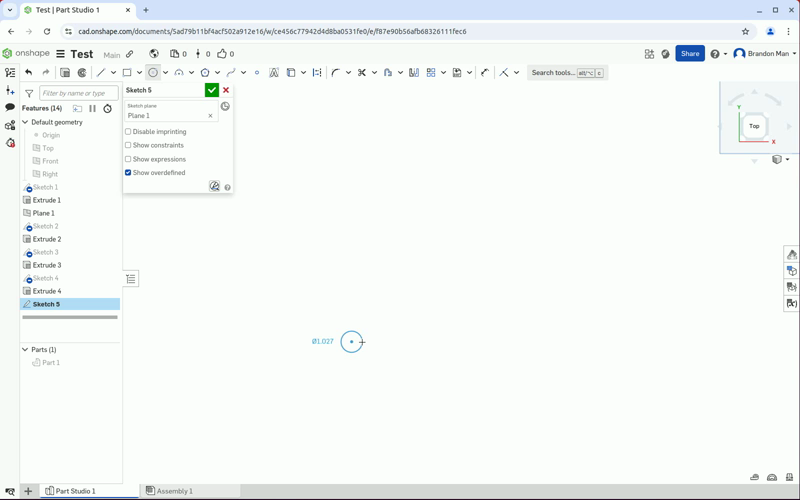
scroll(6)
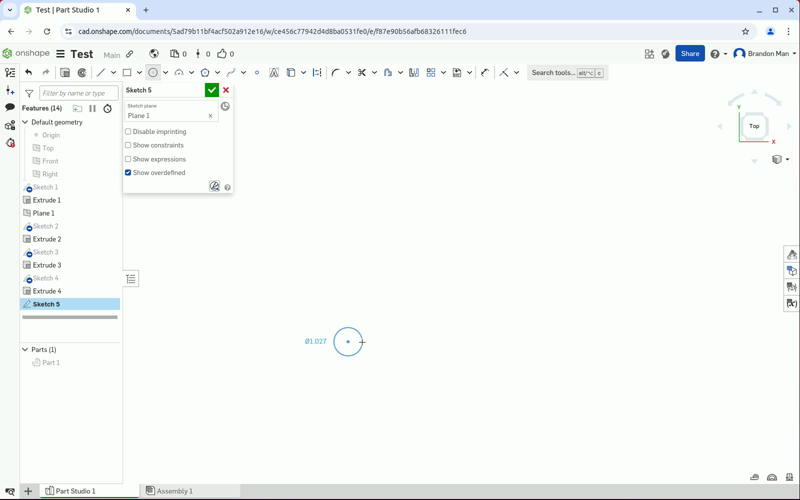
scroll(6)
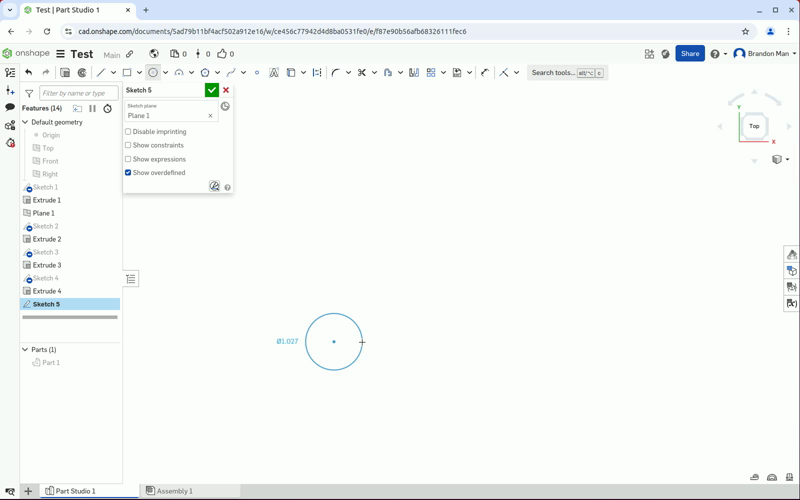
click(362, 341)
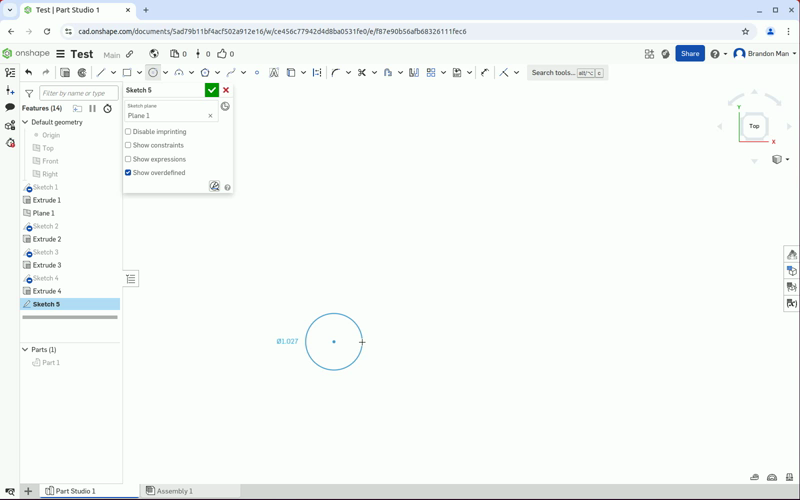
scroll(-6)
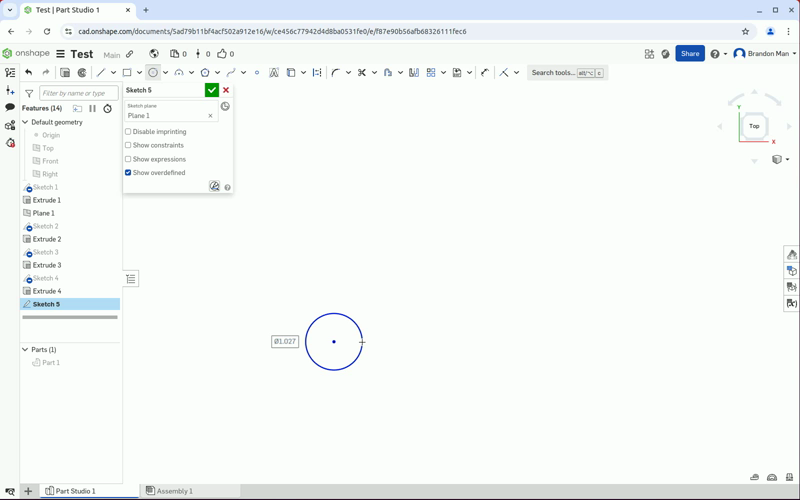
scroll(-6)
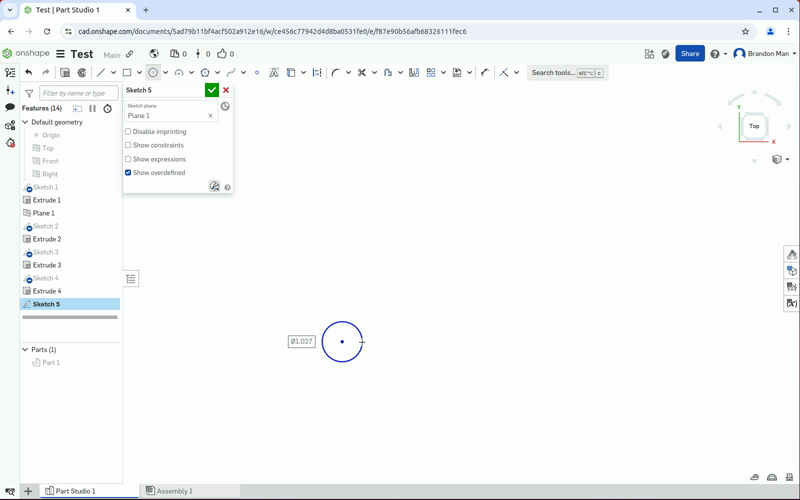
scroll(-6)
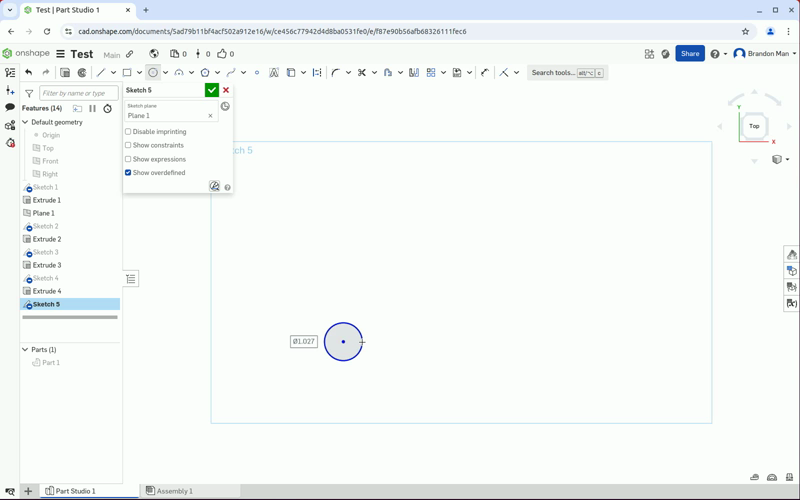
scroll(-6)
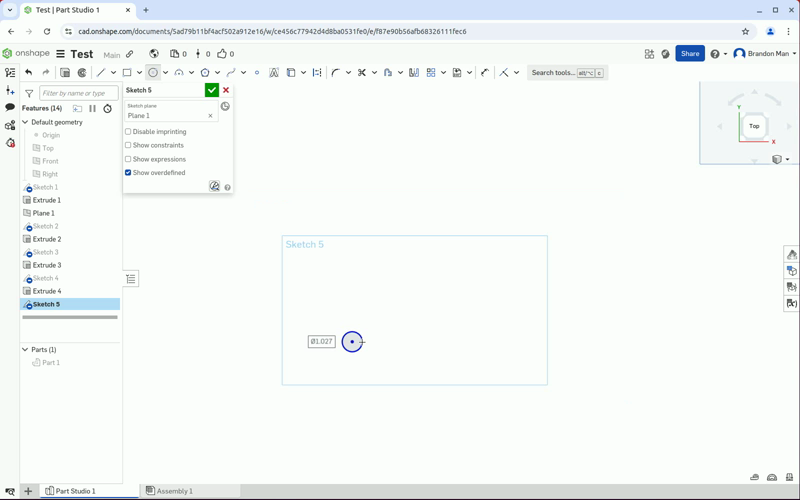
scroll(-6)
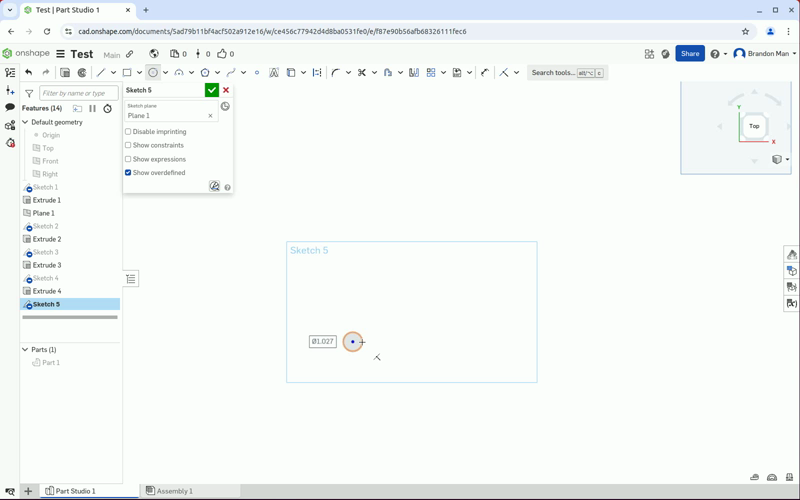
scroll(-6)
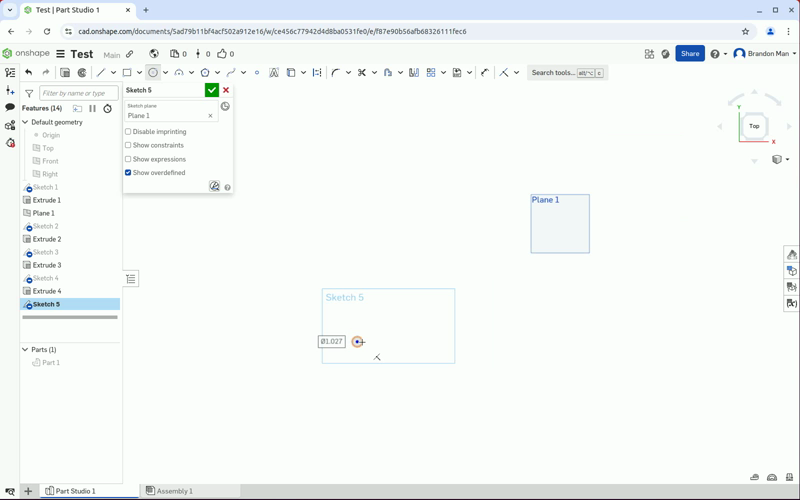
scroll(-6)
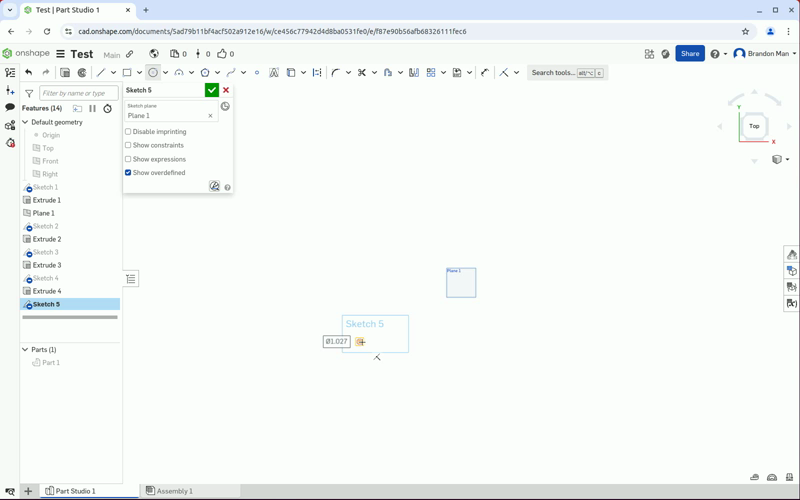
key(esc)
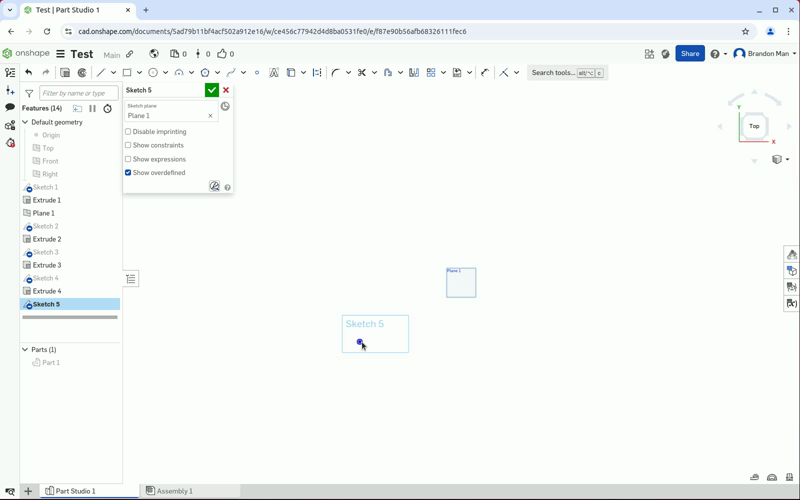
mouse_move(361, 342)
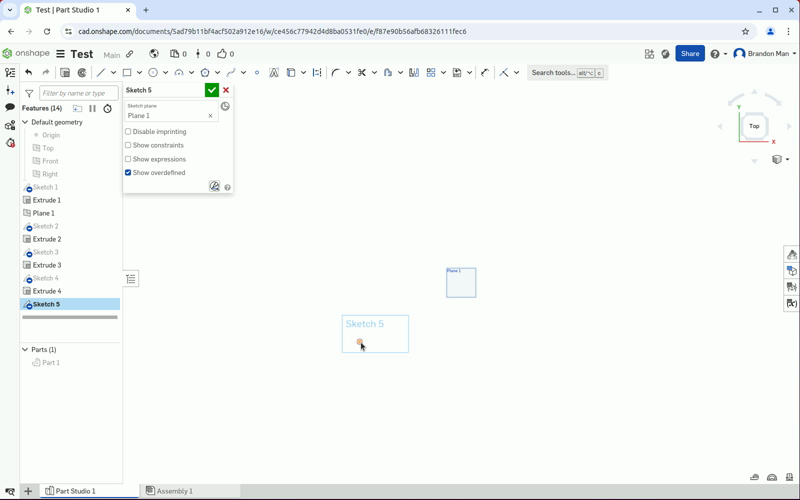
scroll(6)
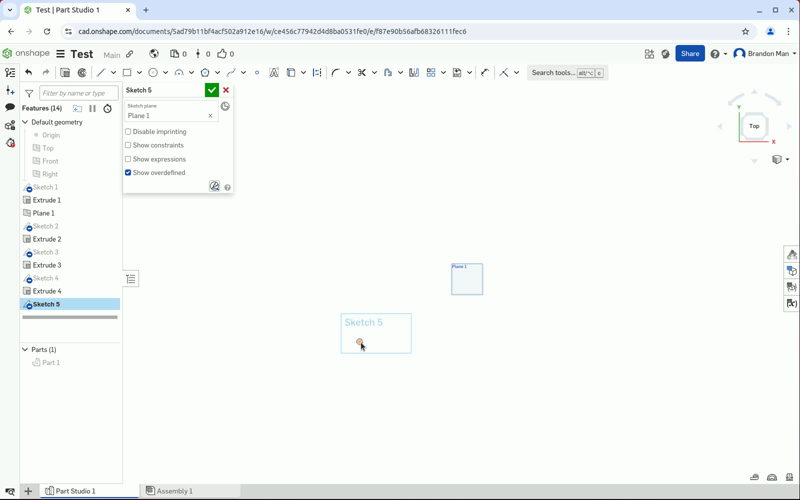
scroll(6)
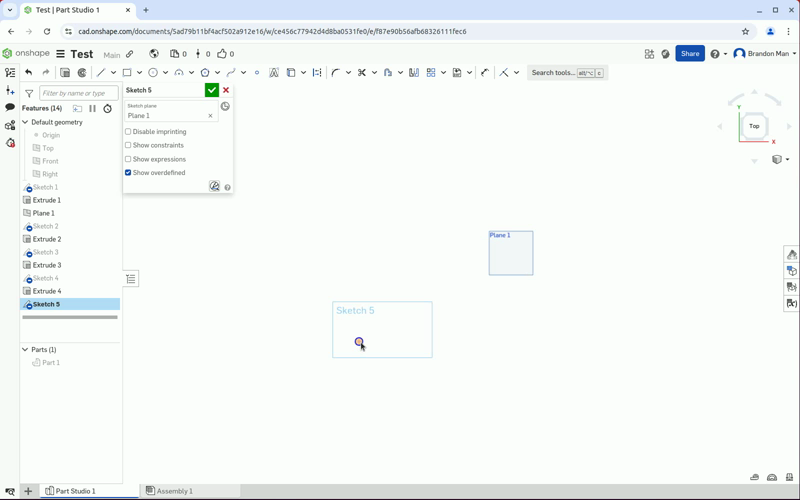
scroll(6)
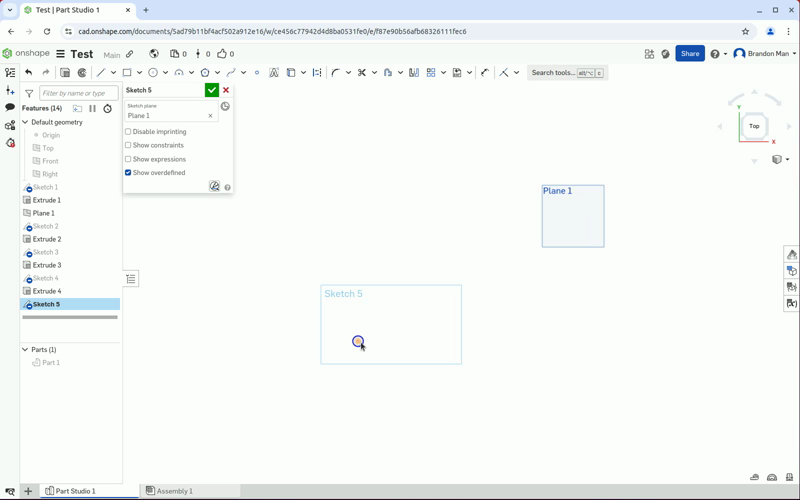
scroll(6)
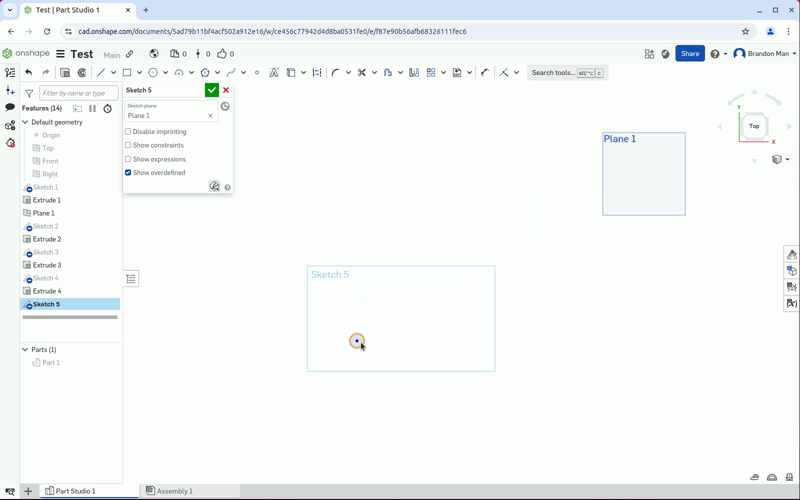
scroll(6)
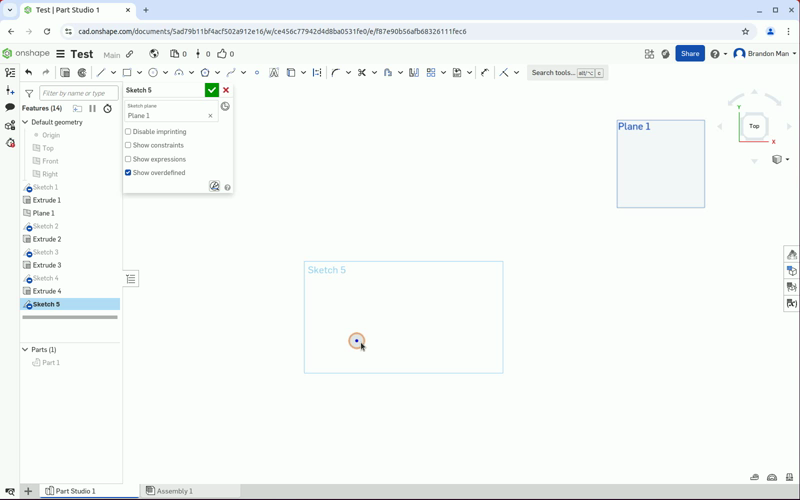
scroll(6)
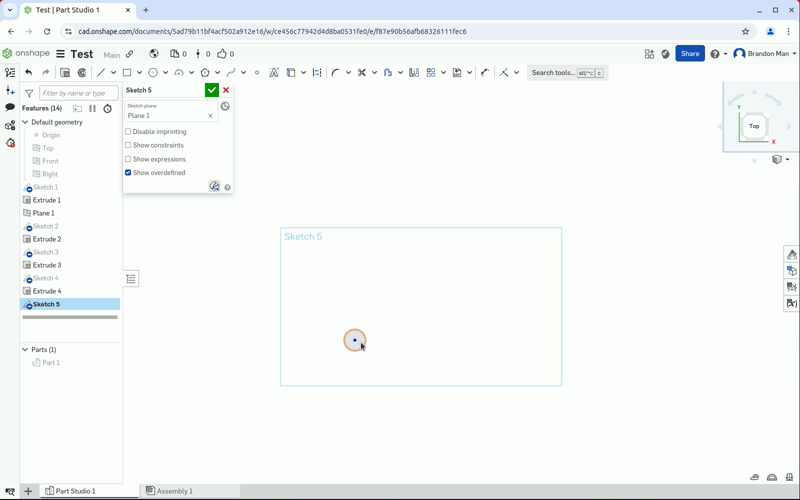
scroll(6)
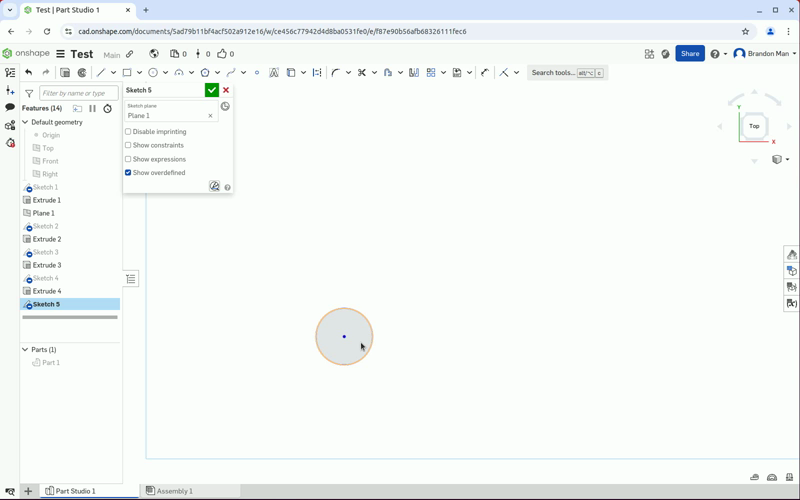
click(361, 342)
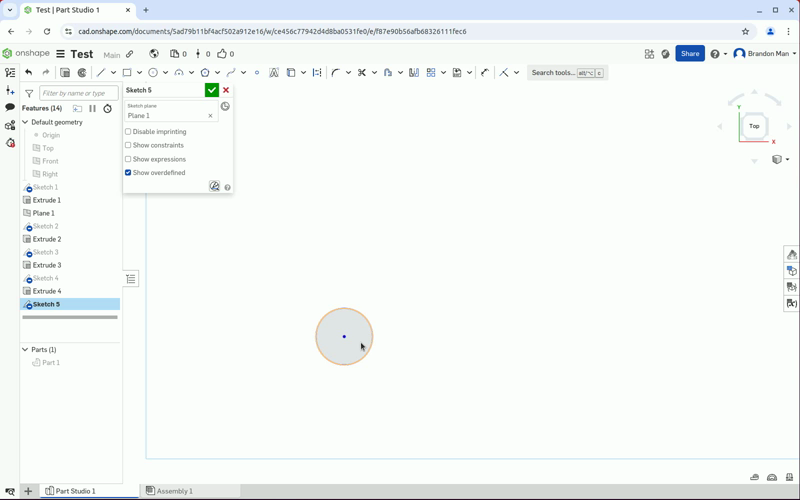
scroll(-6)
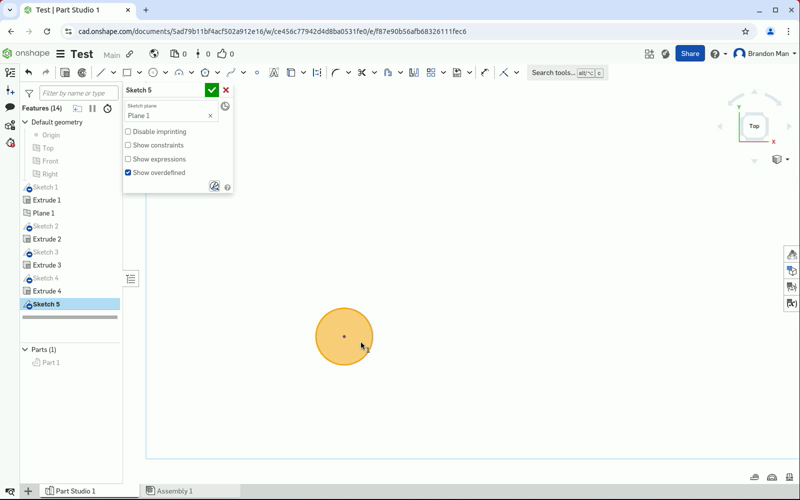
scroll(-6)
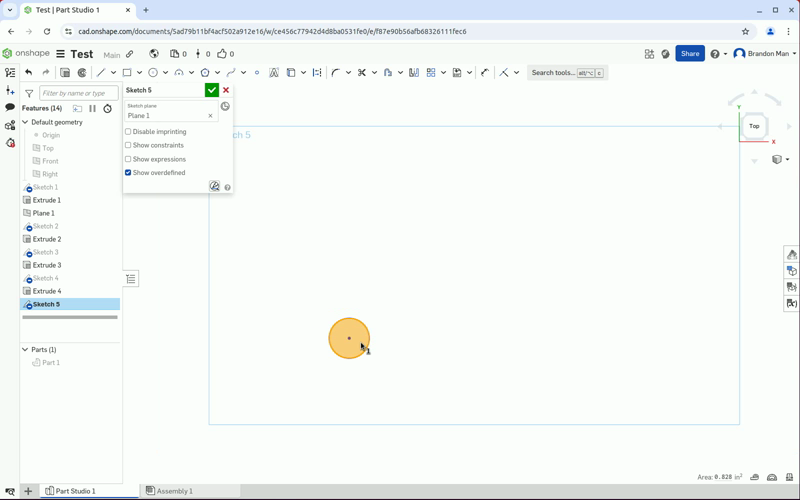
scroll(-6)
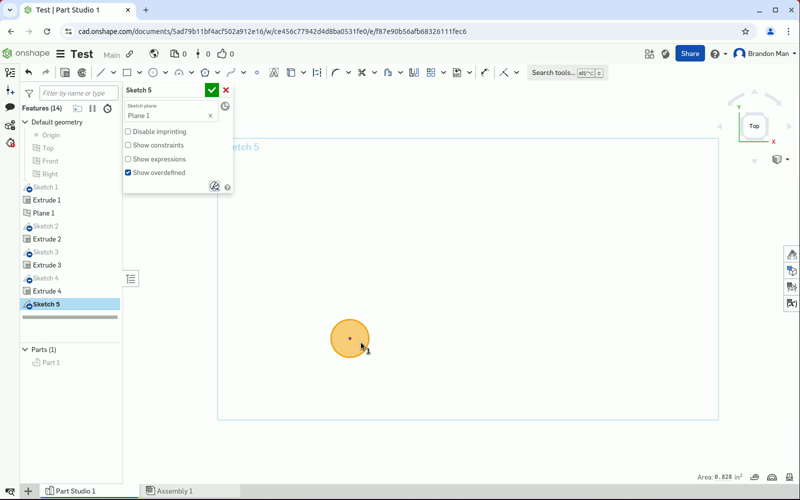
scroll(-6)
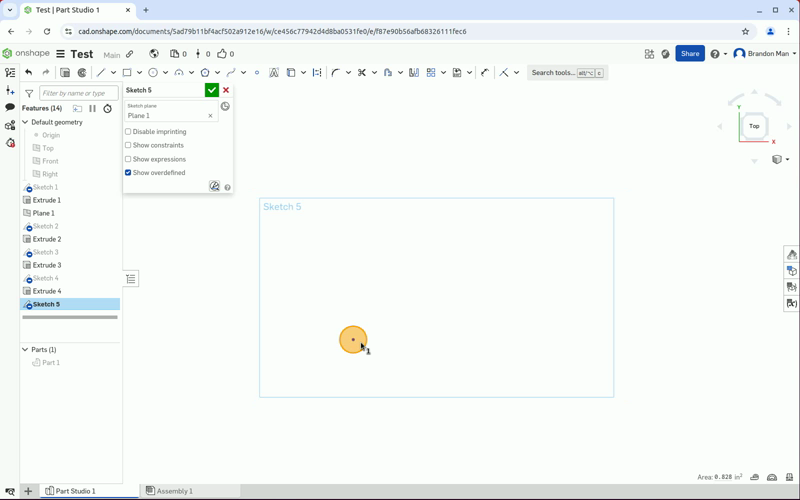
scroll(-6)
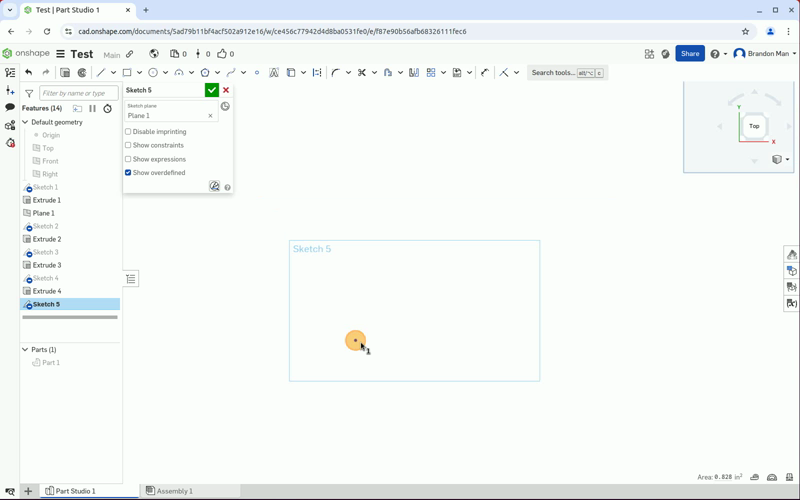
scroll(-6)
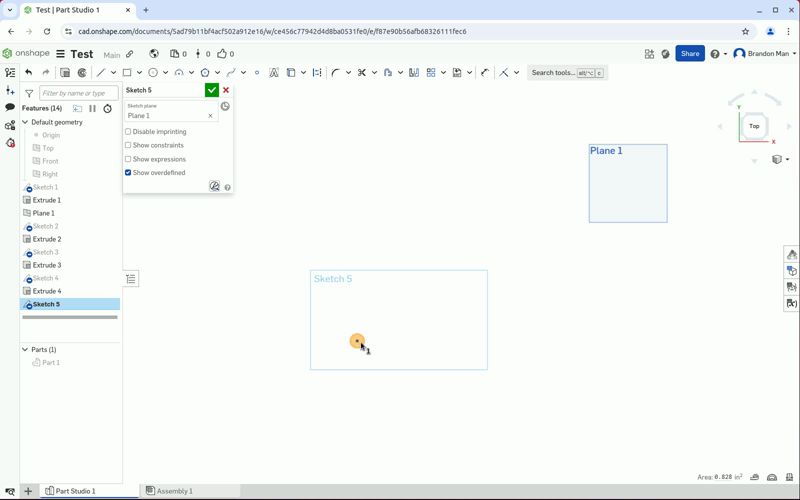
scroll(-6)
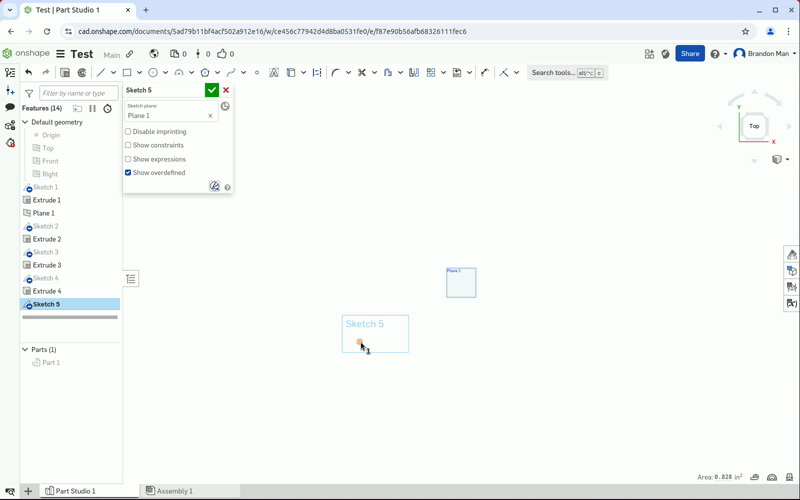
mouse_move(73, 352)
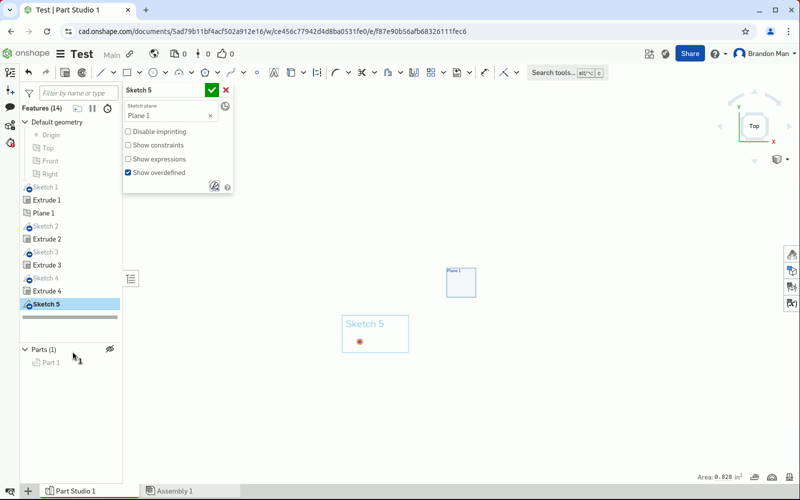
key(shift+y)
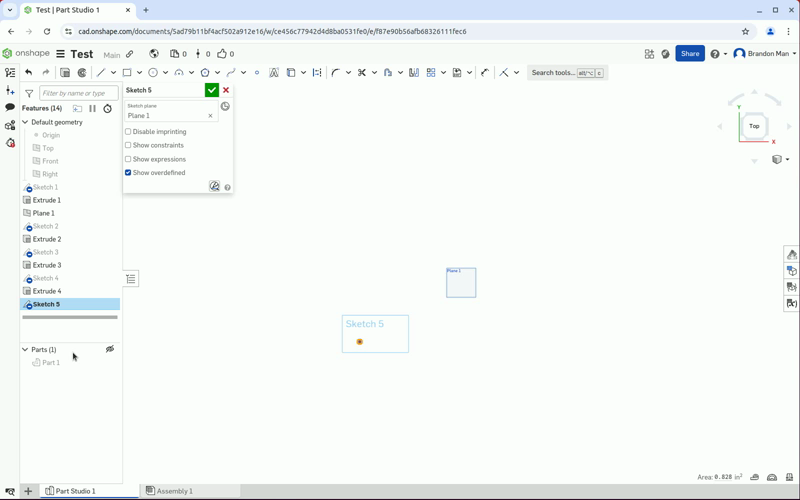
key(shift+e)
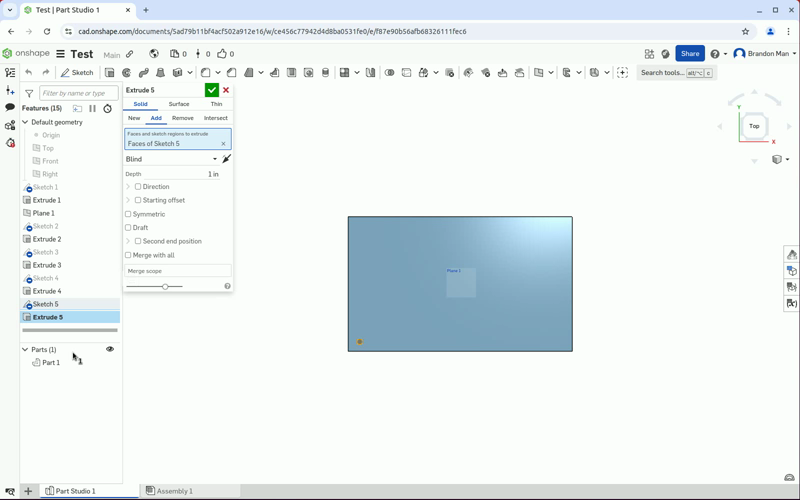
mouse_move(143, 106)
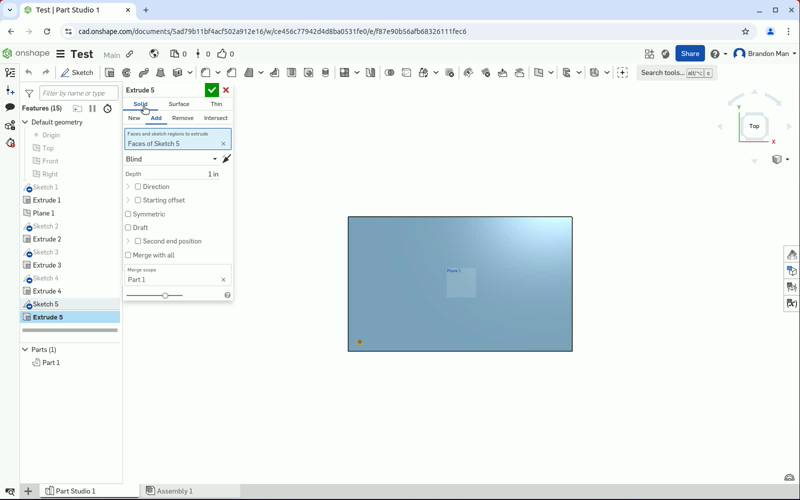
click(143, 106)
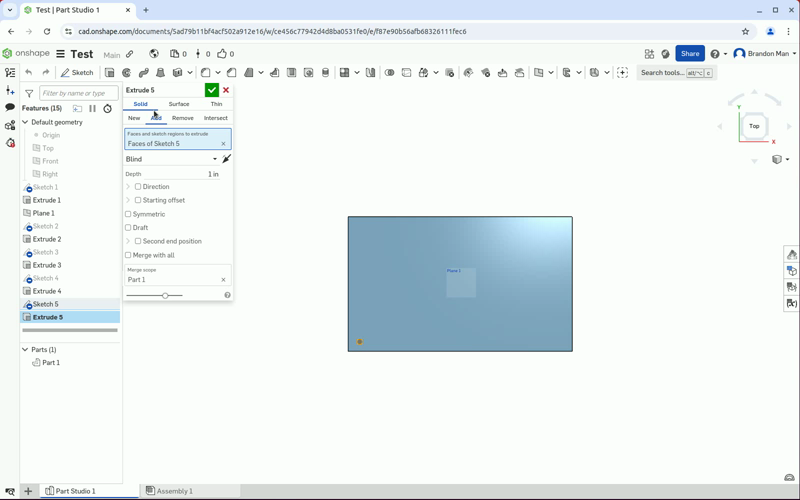
mouse_move(186, 120)
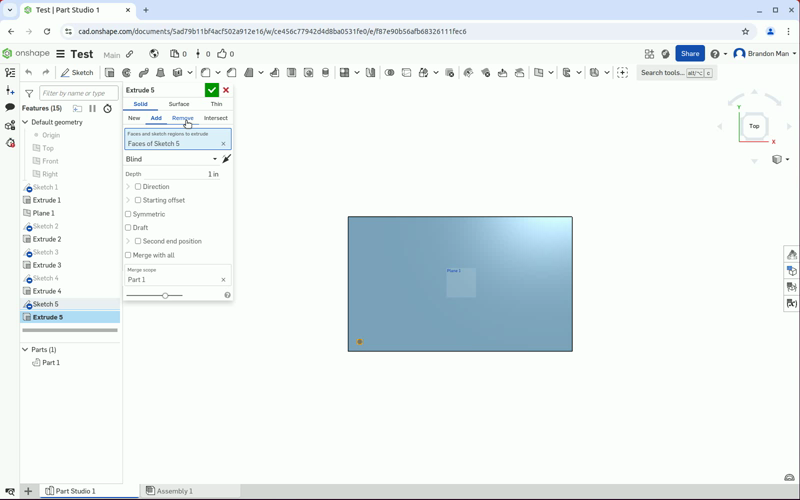
click(186, 120)
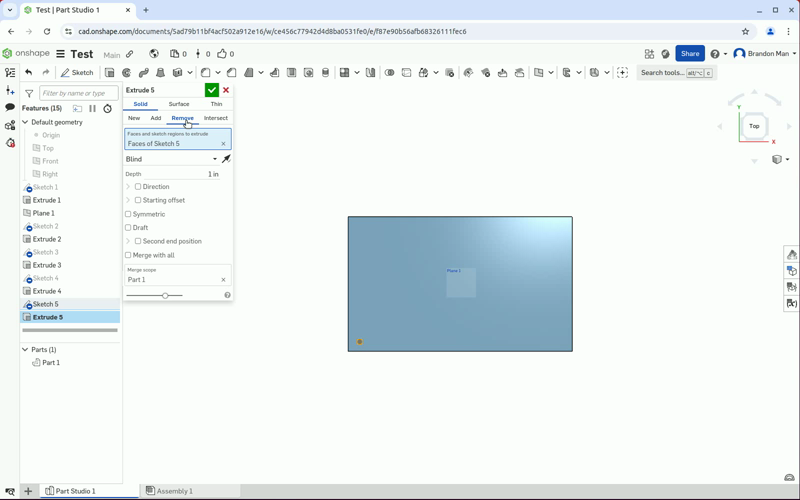
key(tab, 4)
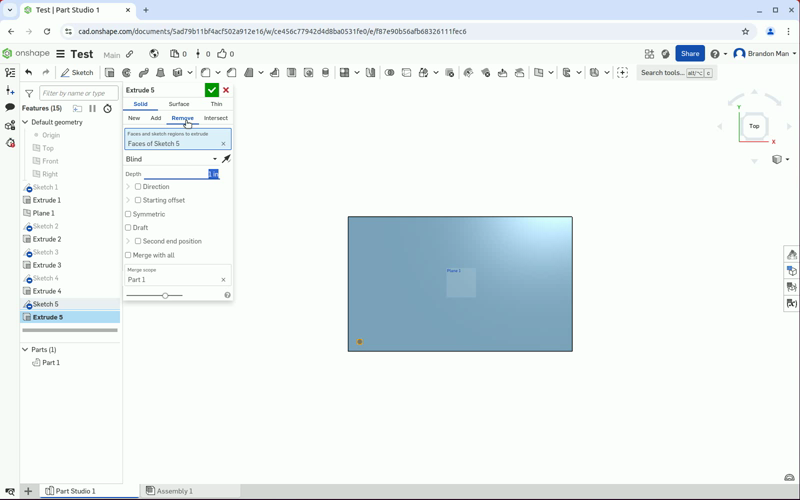
text(5.777)
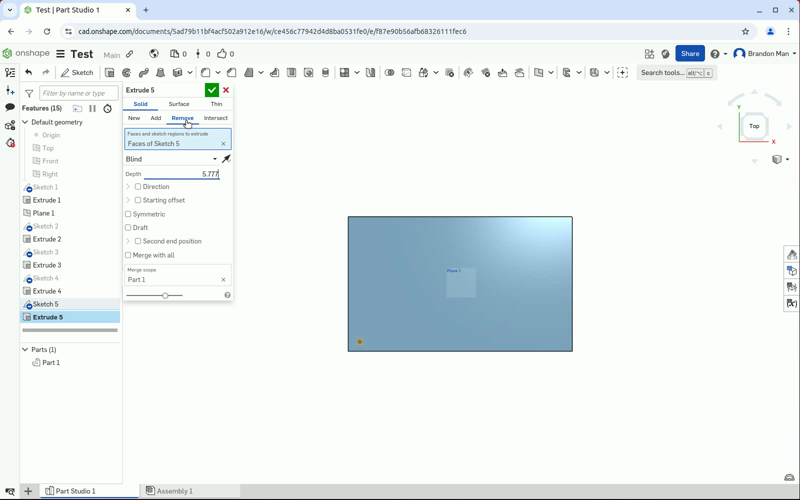
key(tab, 6)
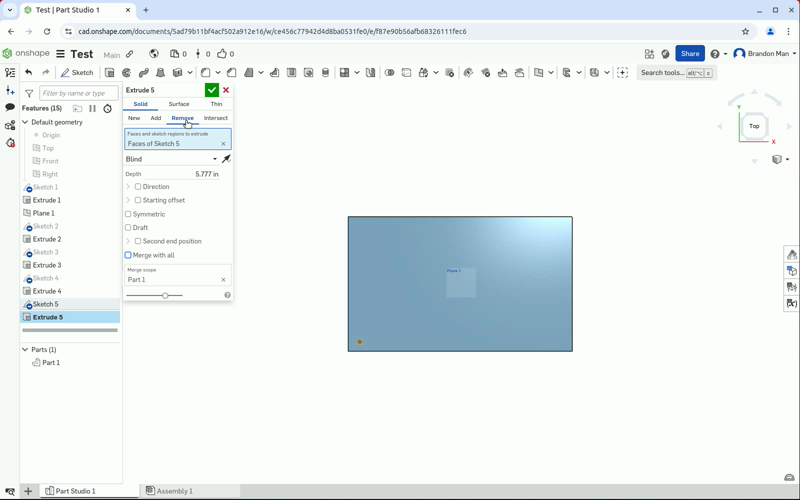
key(space)
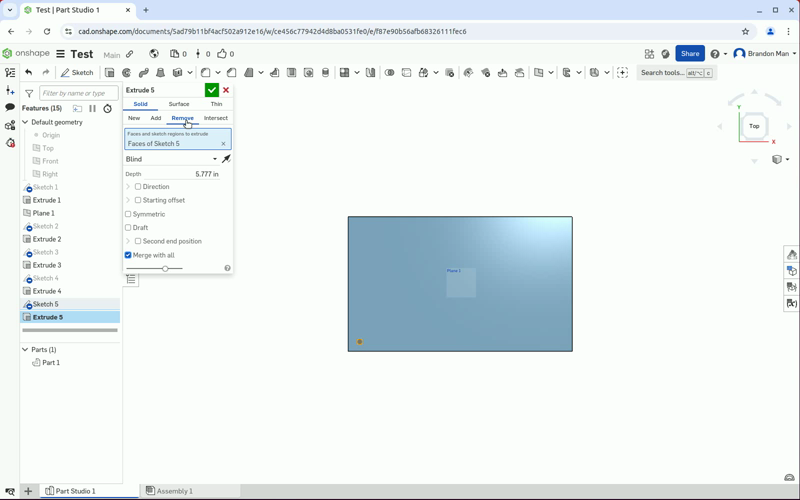
key(enter)
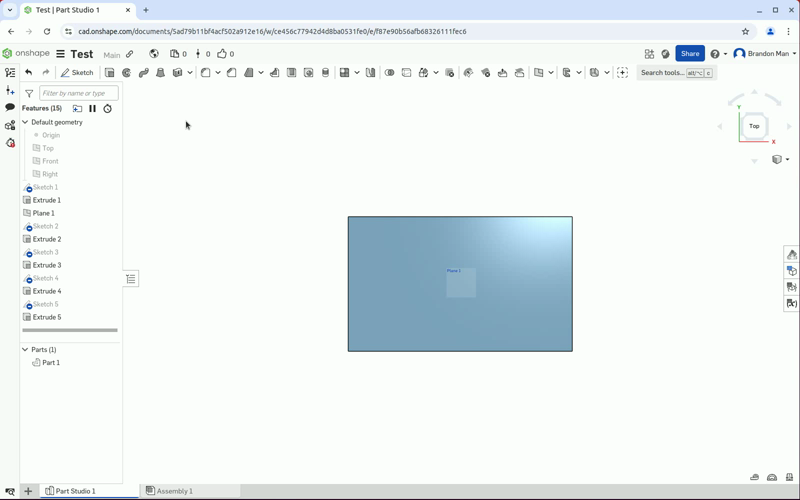
key(shift+h)
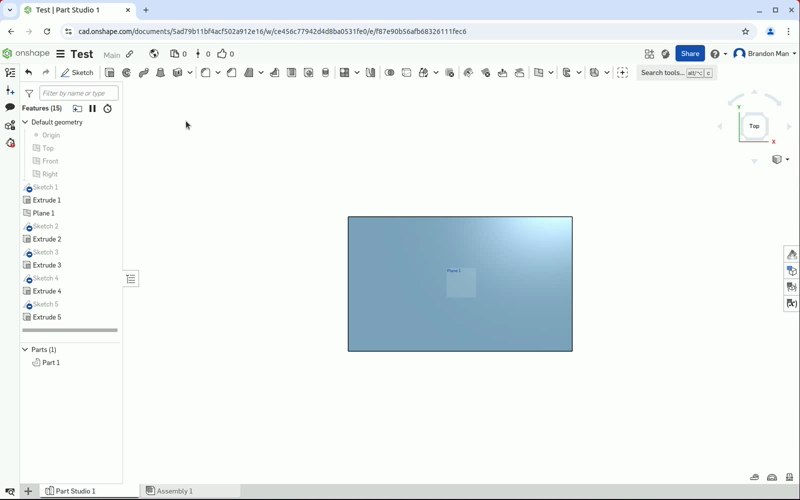
key(shift+h)
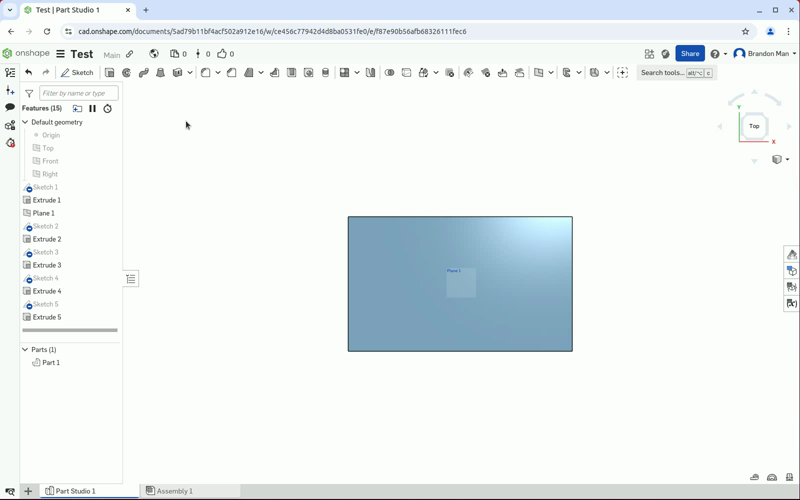
mouse_move(73, 189)
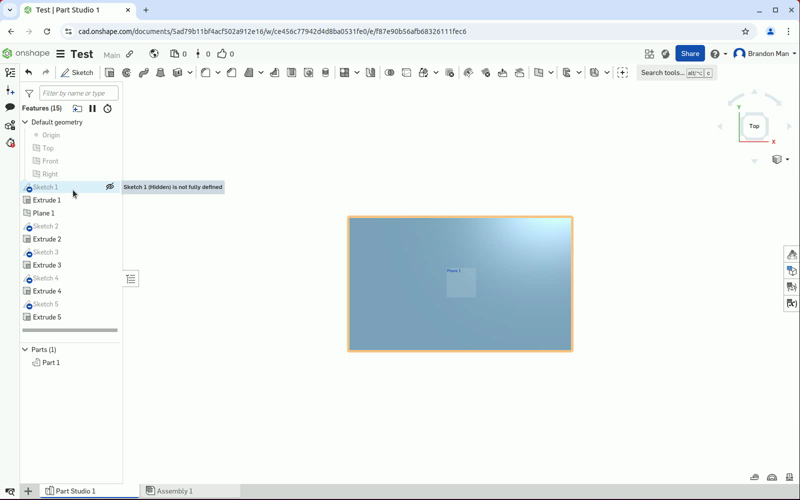
click(73, 189)
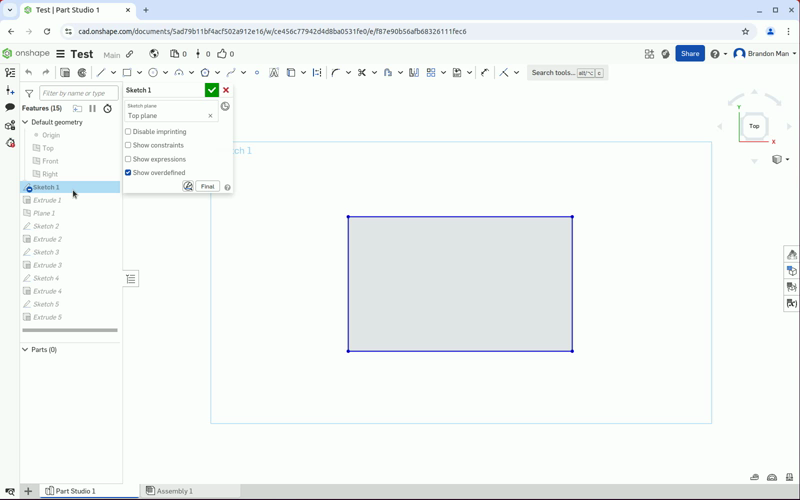
mouse_move(229, 92)
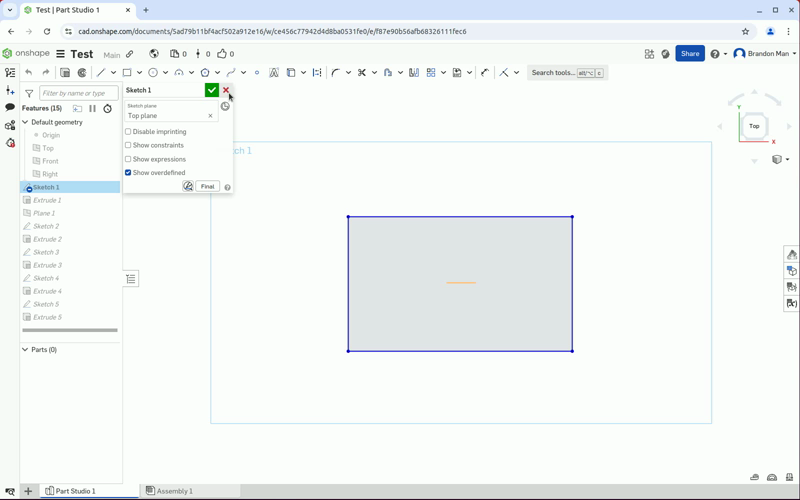
click(229, 92)
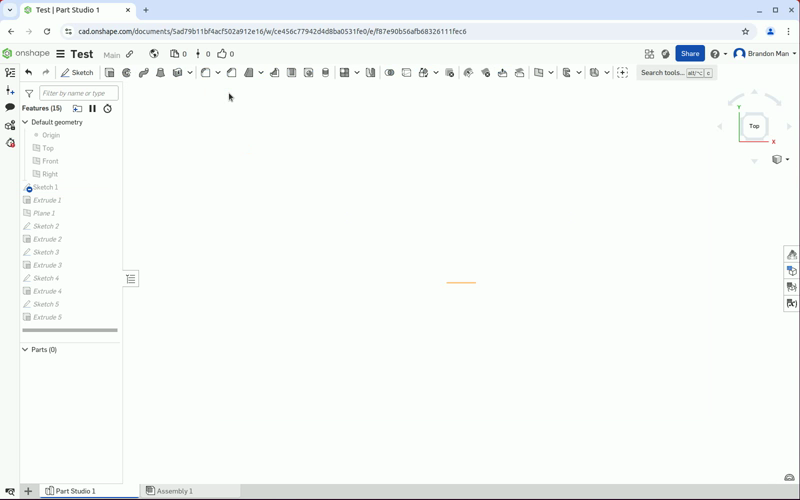
key(shift+s)
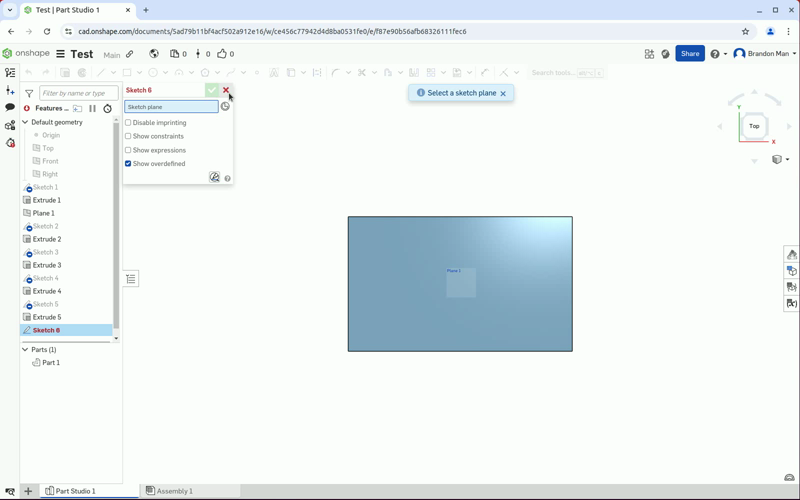
mouse_move(69, 215)
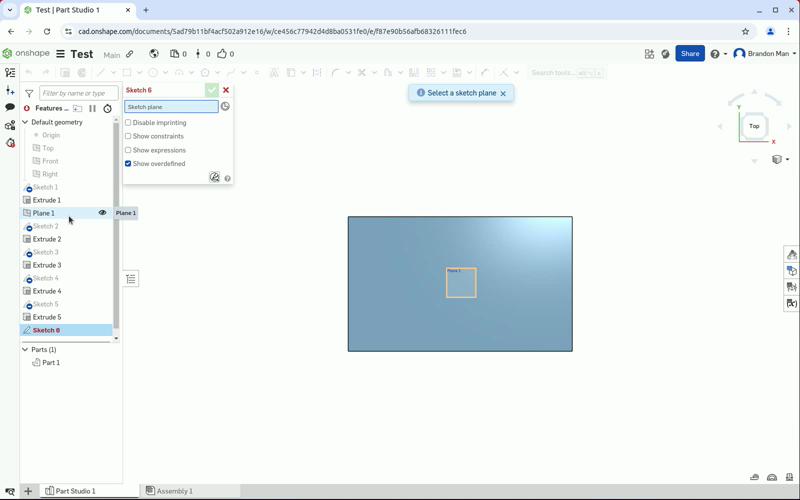
click(69, 215)
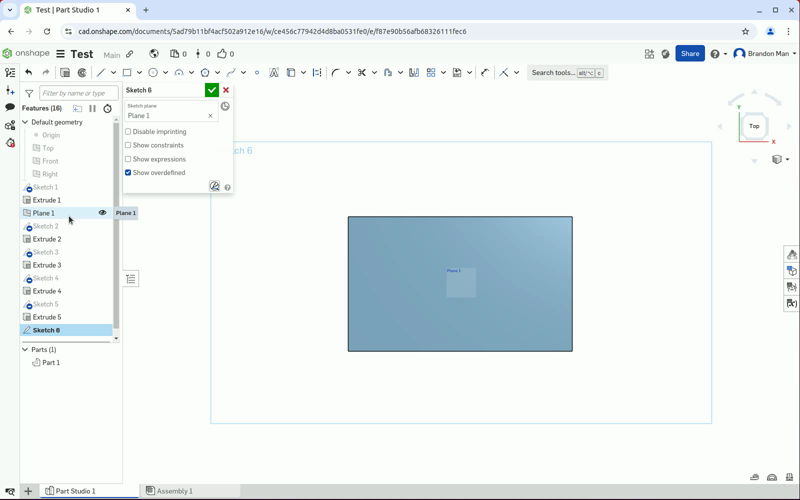
mouse_move(73, 352)
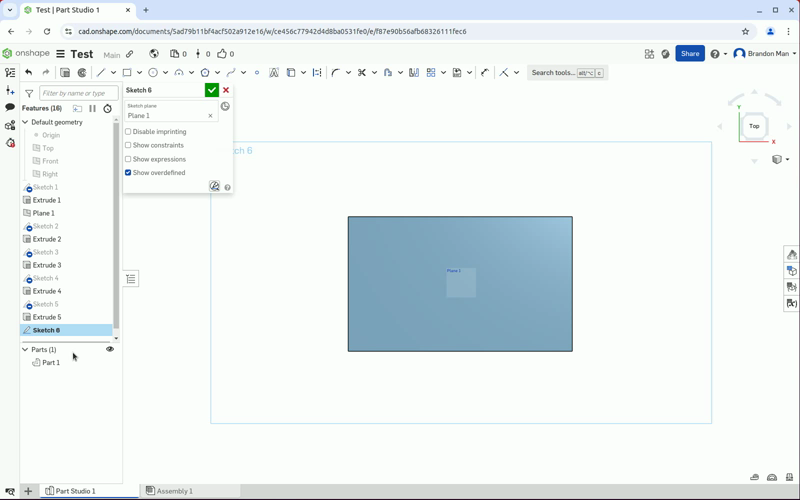
key(y)
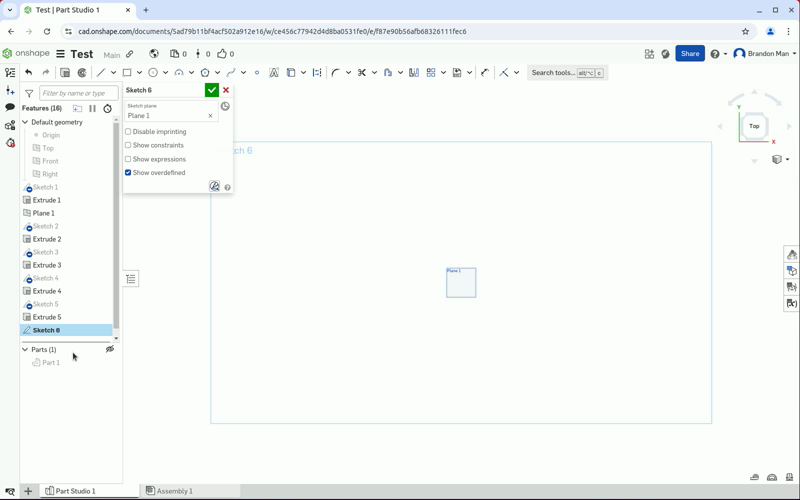
key(l)
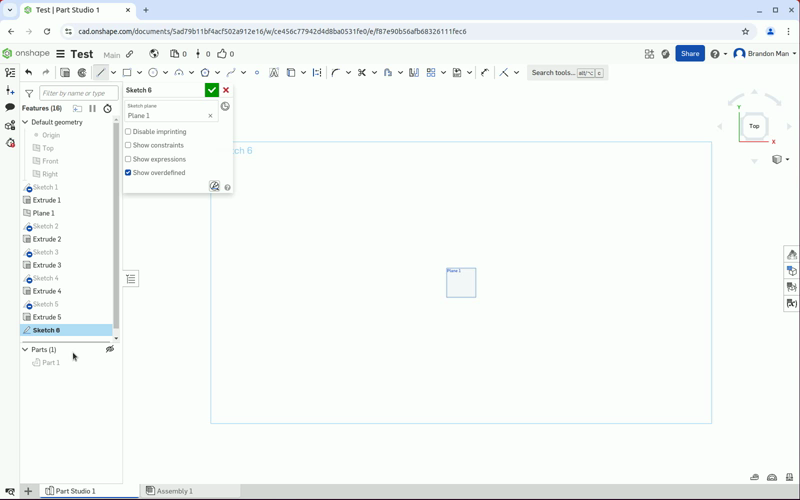
key_down(shift)
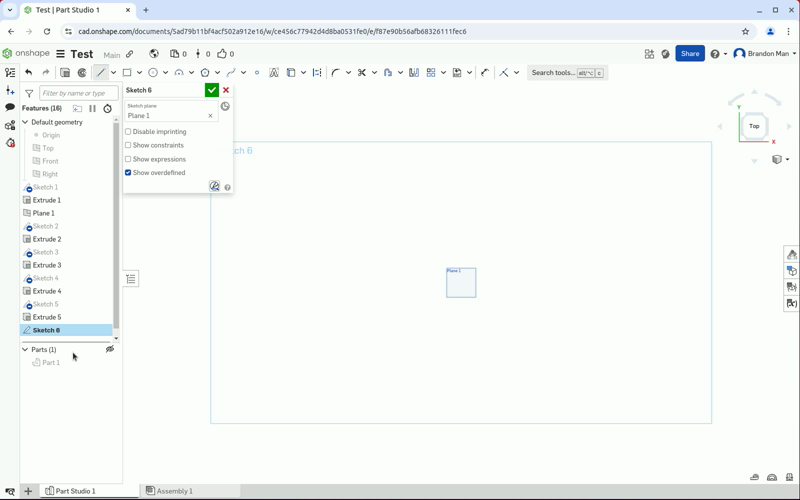
mouse_move(369, 262)
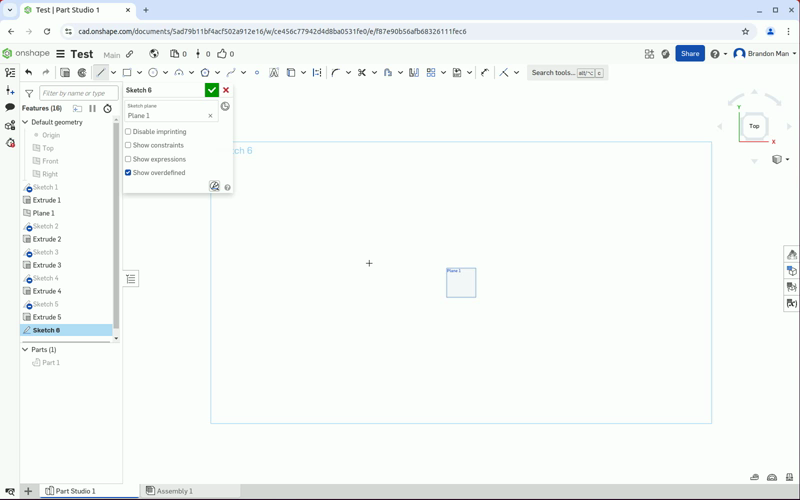
click(369, 262)
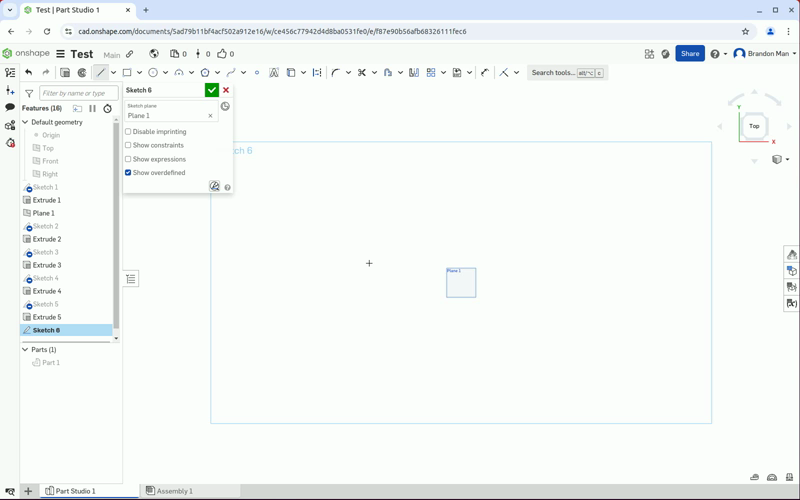
key_up(shift)
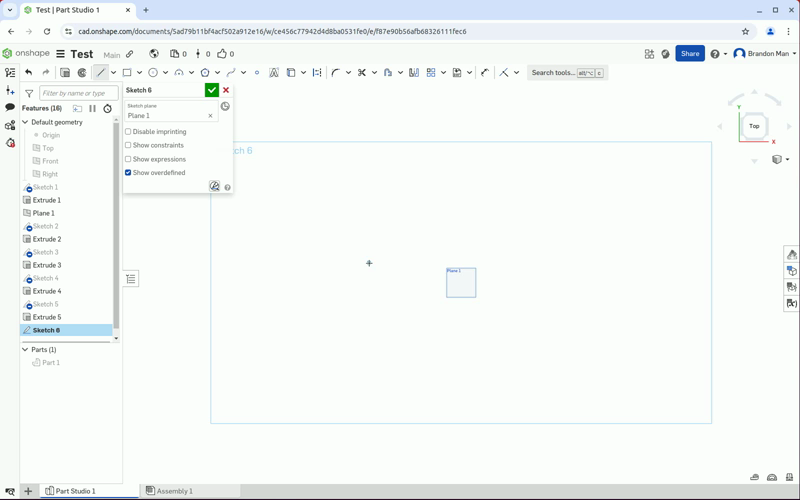
key_down(shift)
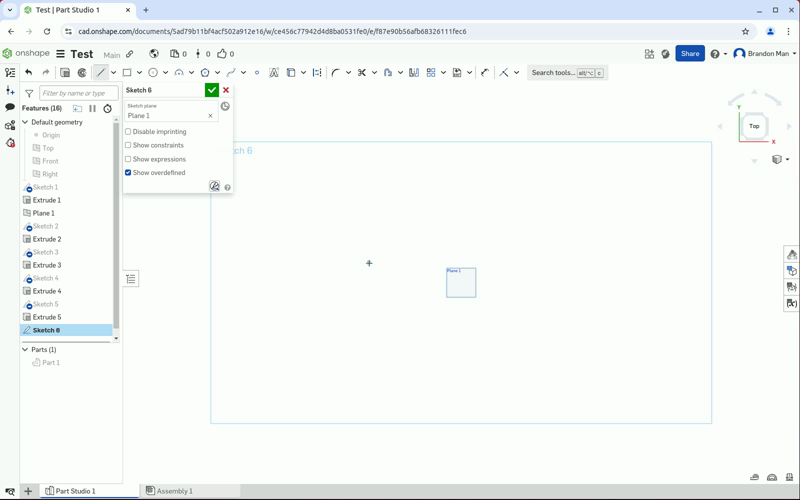
mouse_move(399, 262)
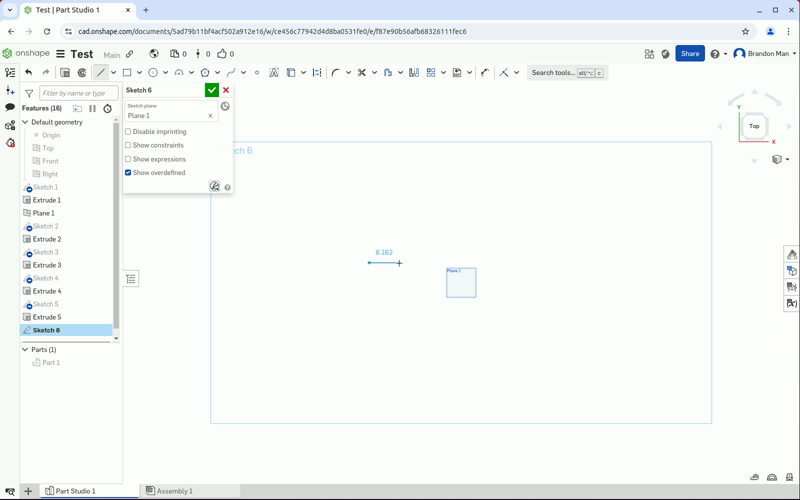
mouse_move(392, 262)
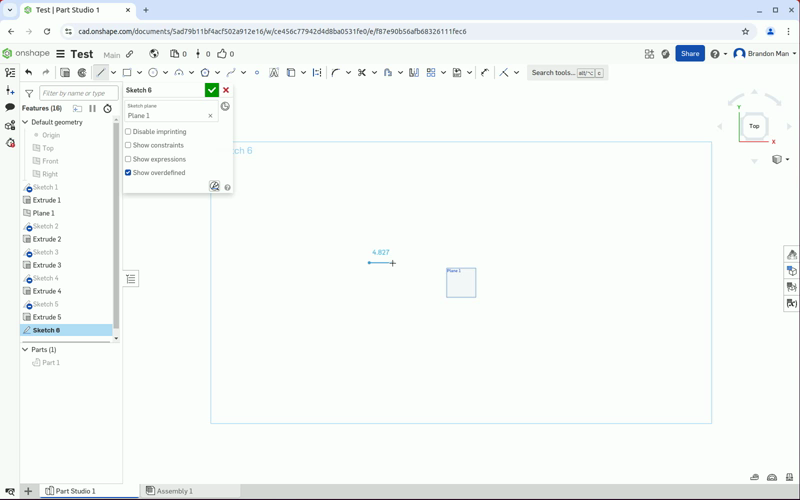
click(392, 262)
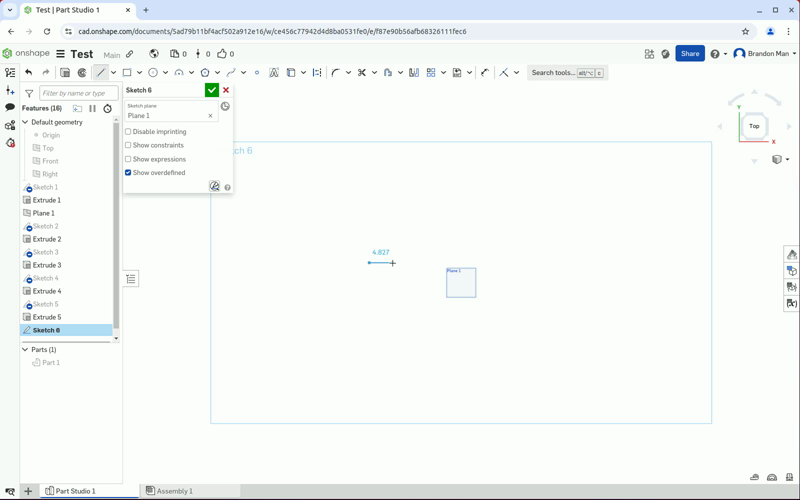
key_up(shift)
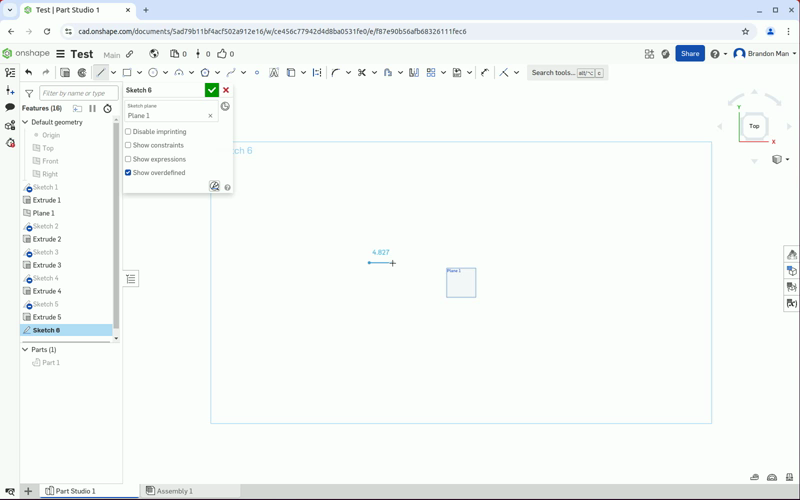
key_down(shift)
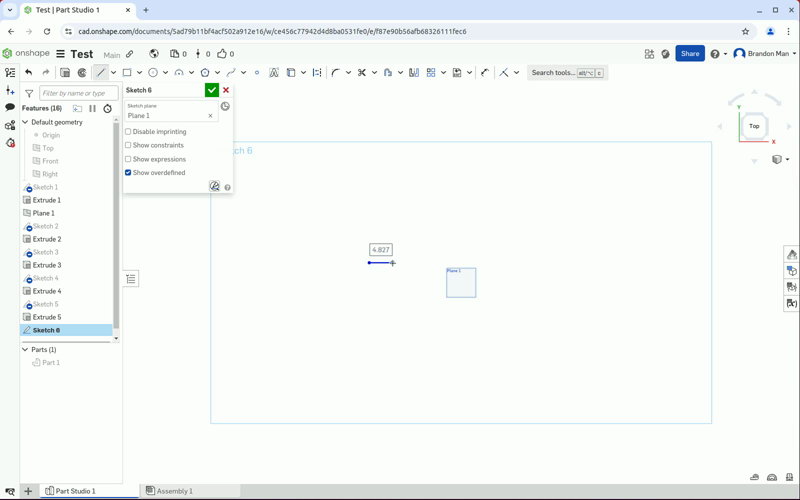
mouse_move(422, 262)
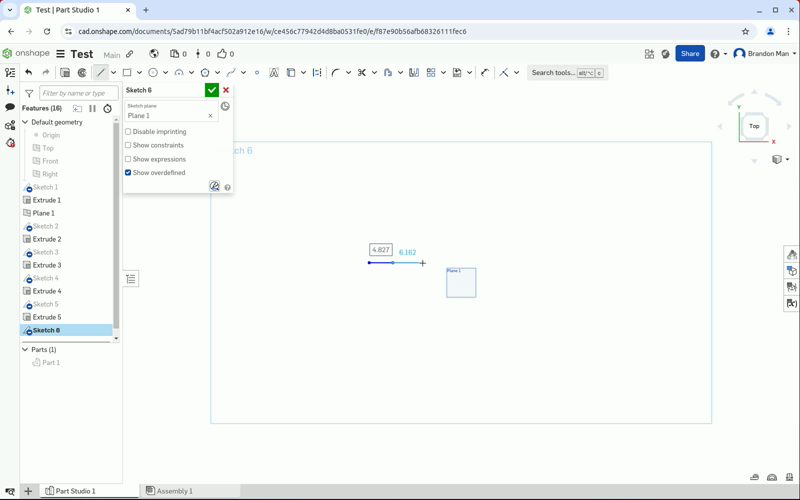
mouse_move(392, 245)
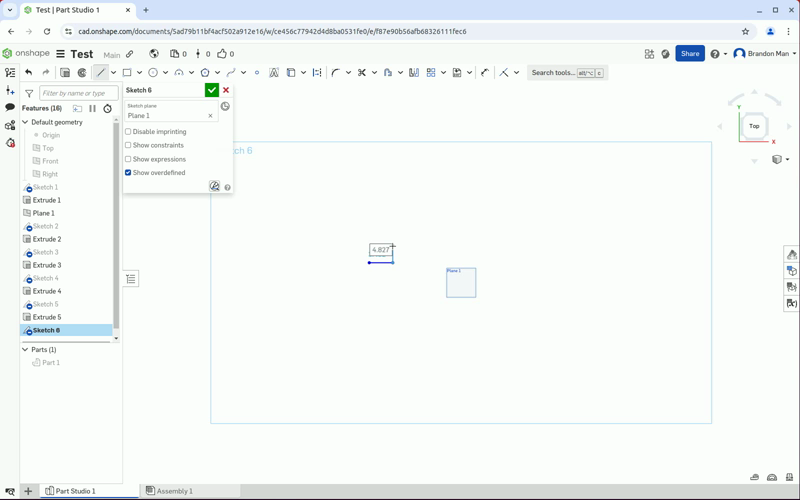
click(392, 245)
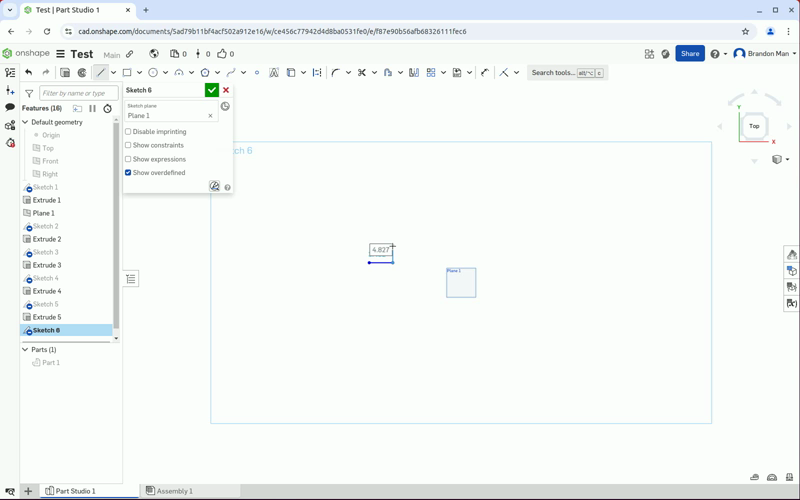
key_up(shift)
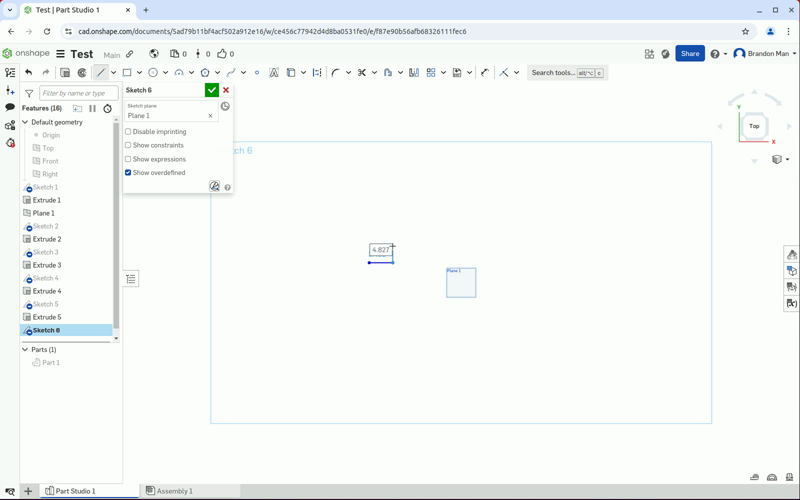
key_down(shift)
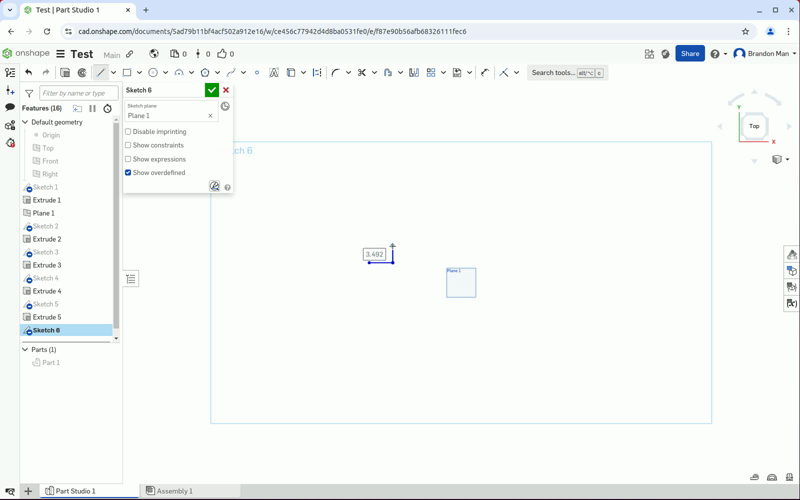
mouse_move(422, 245)
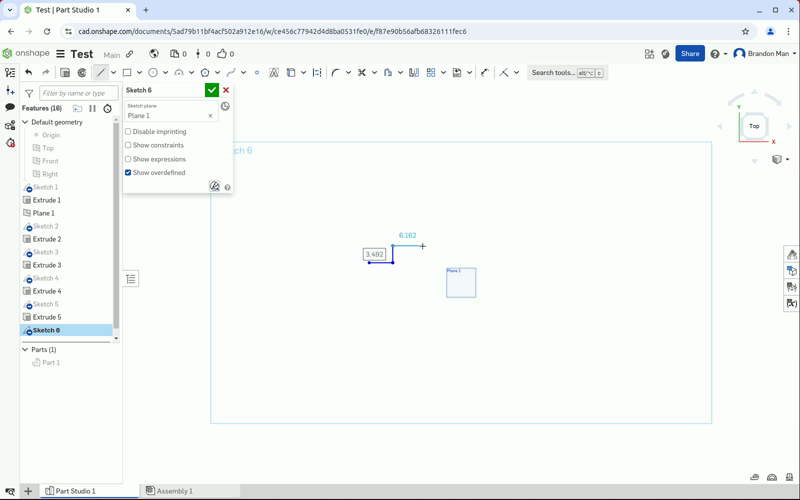
mouse_move(369, 245)
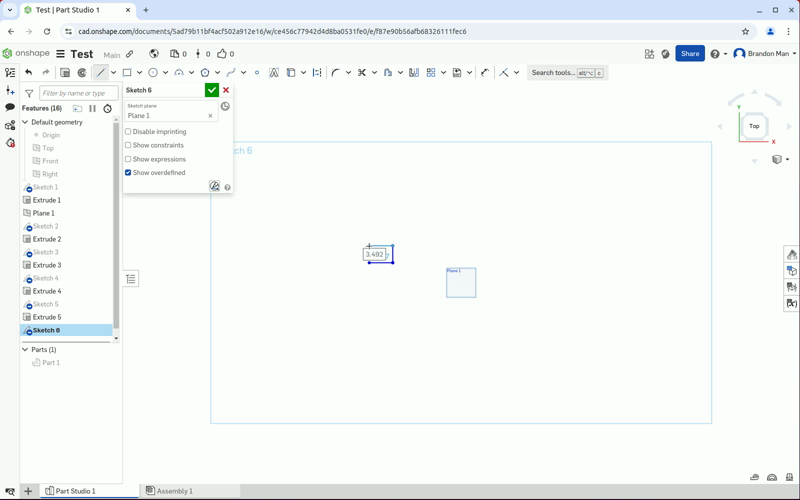
click(369, 245)
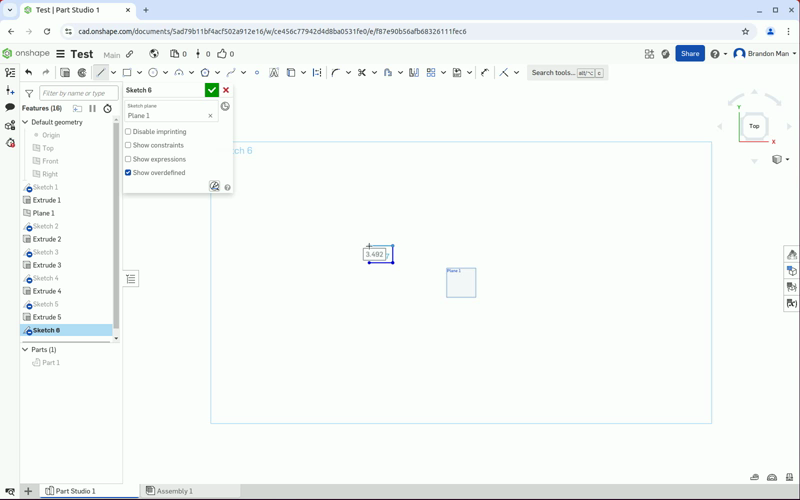
key_up(shift)
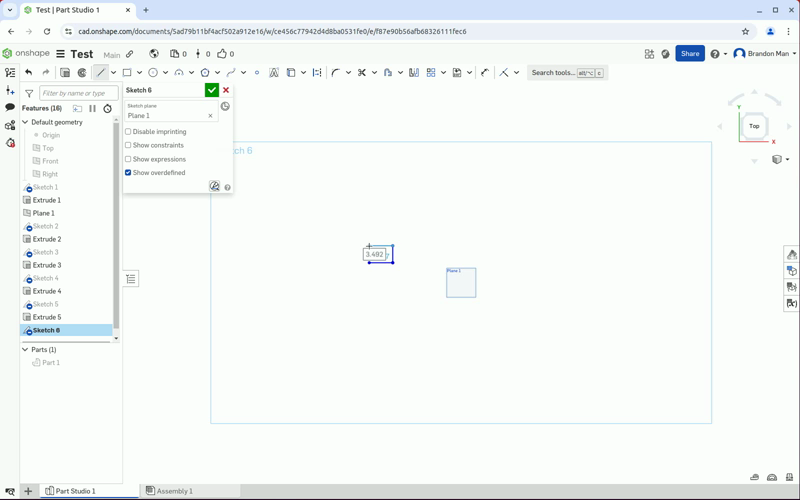
mouse_move(399, 245)
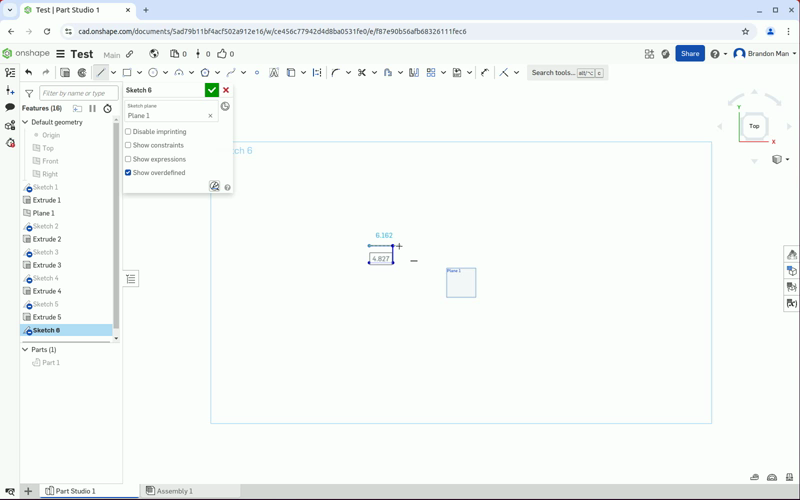
key_down(shift)
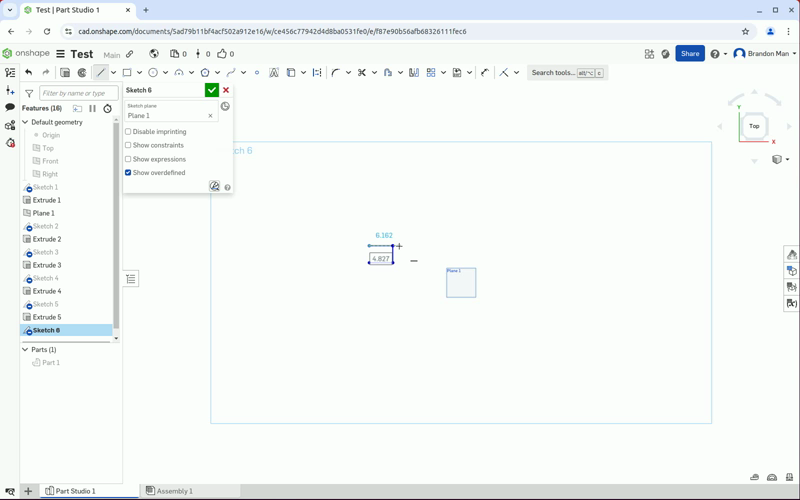
mouse_move(369, 262)
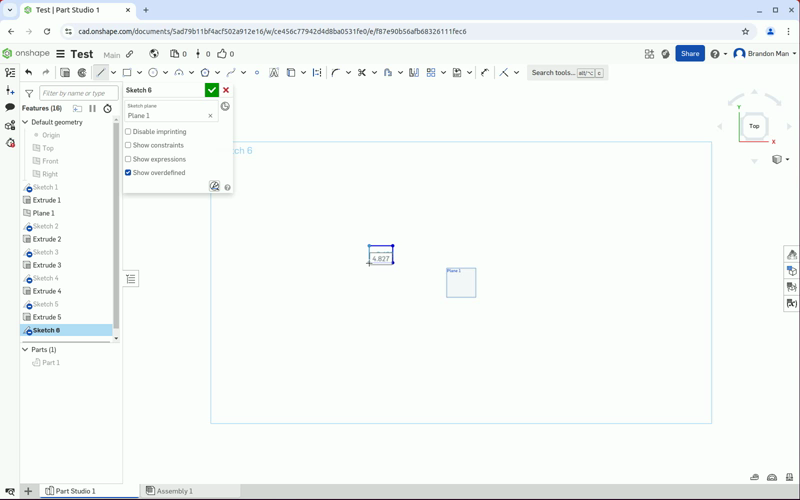
key_up(shift)
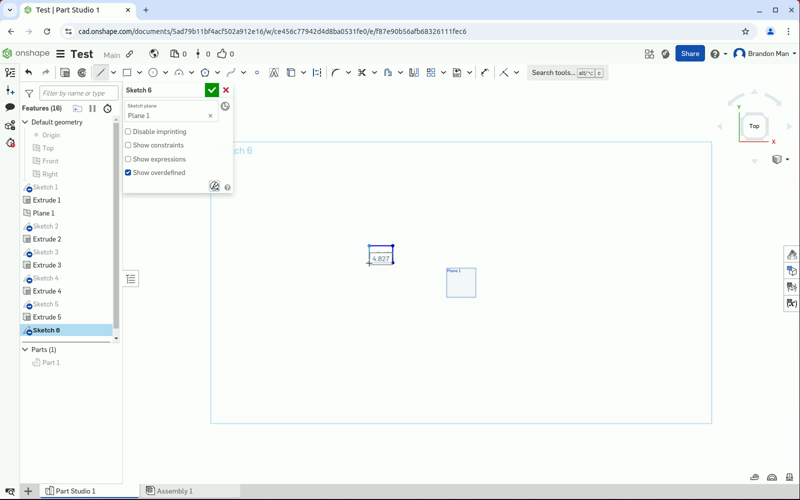
click(369, 262)
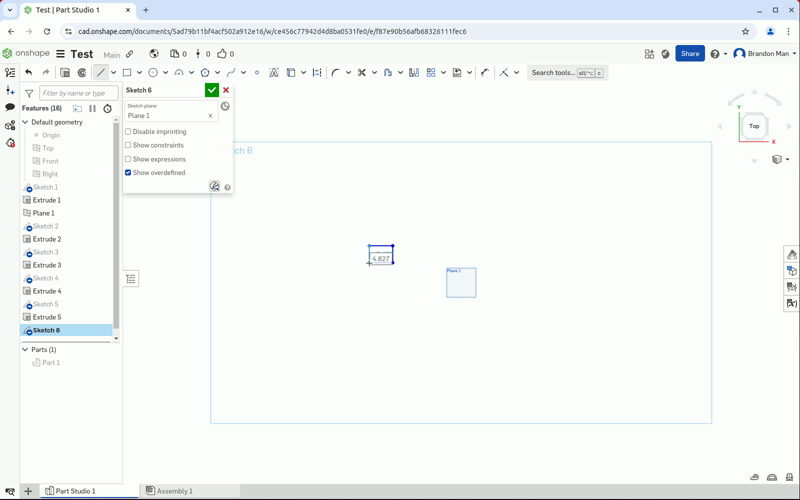
key(esc)
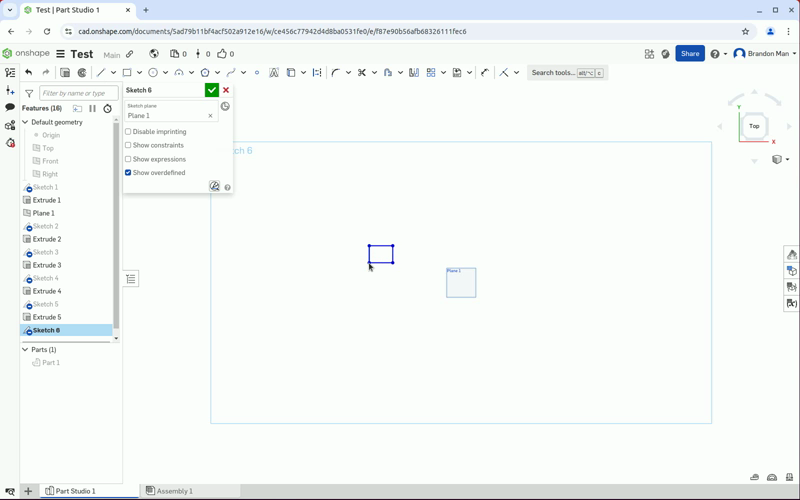
mouse_move(377, 254)
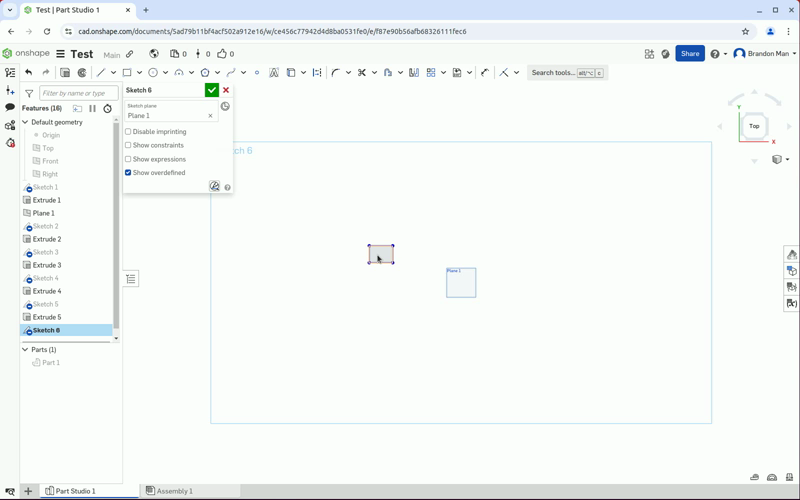
scroll(6)
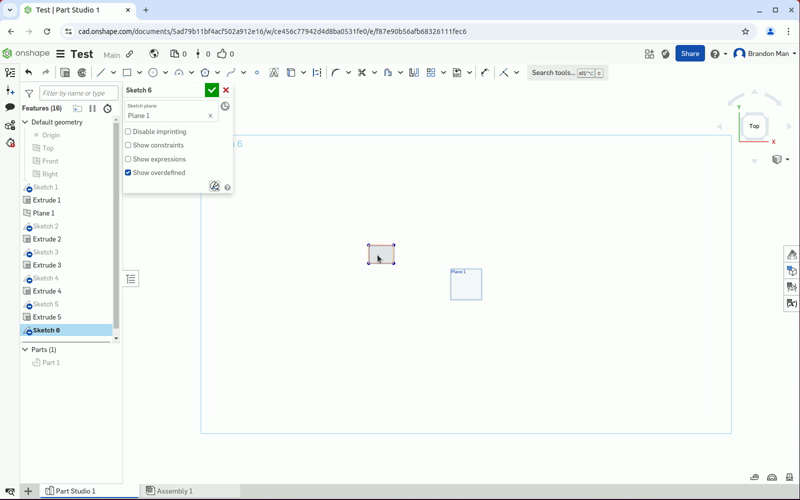
scroll(6)
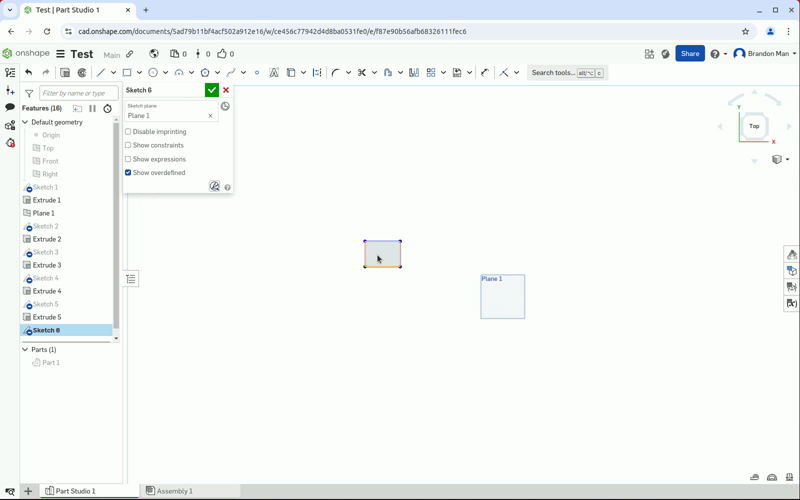
scroll(6)
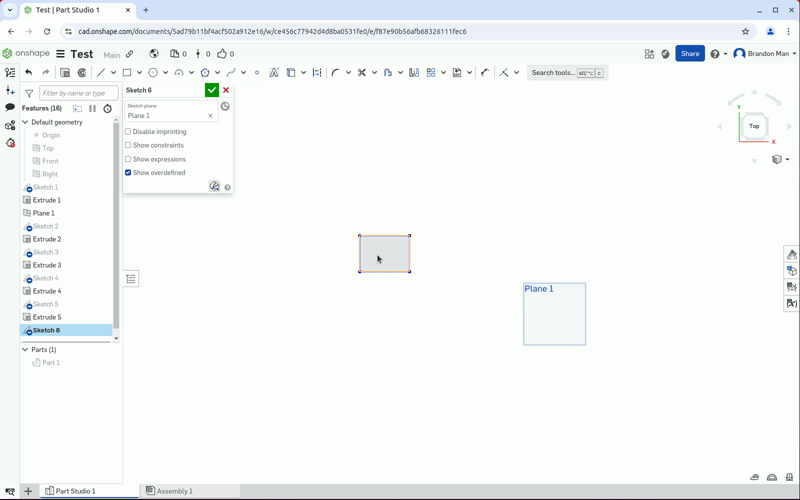
scroll(6)
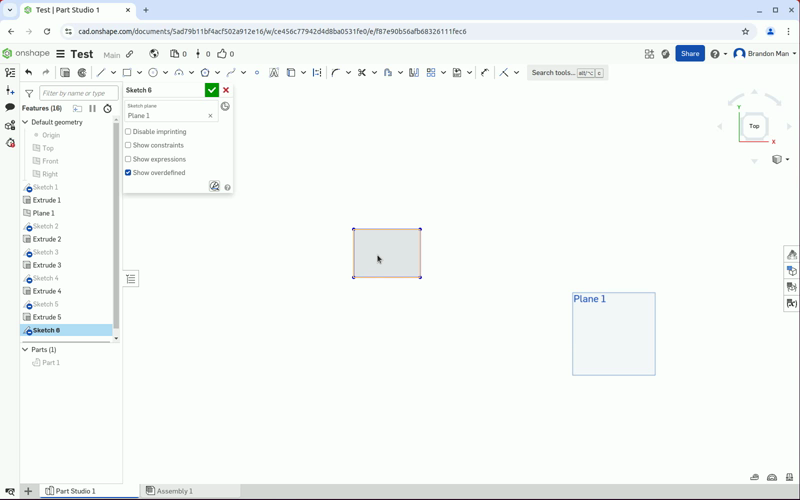
scroll(6)
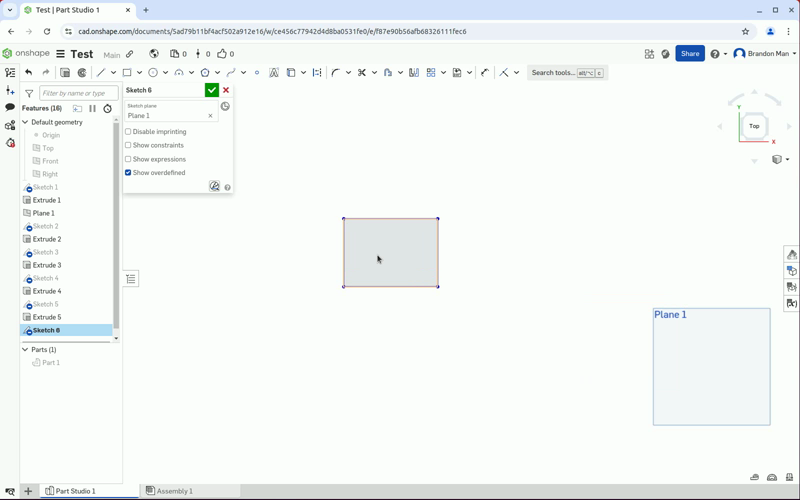
scroll(6)
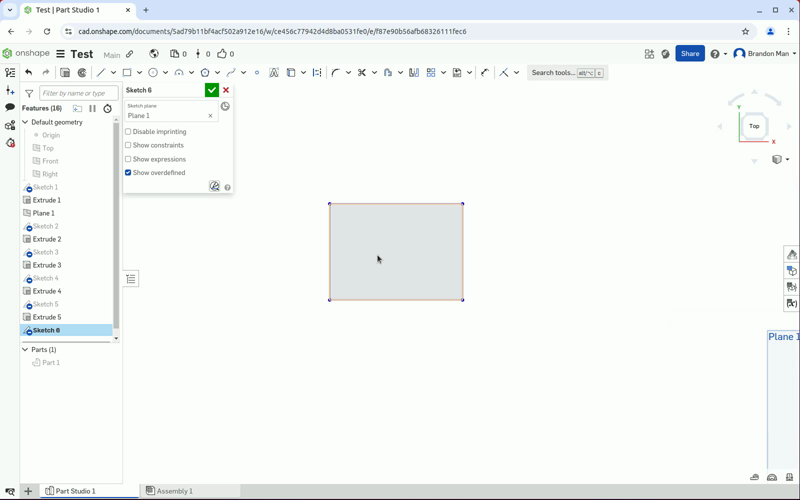
scroll(6)
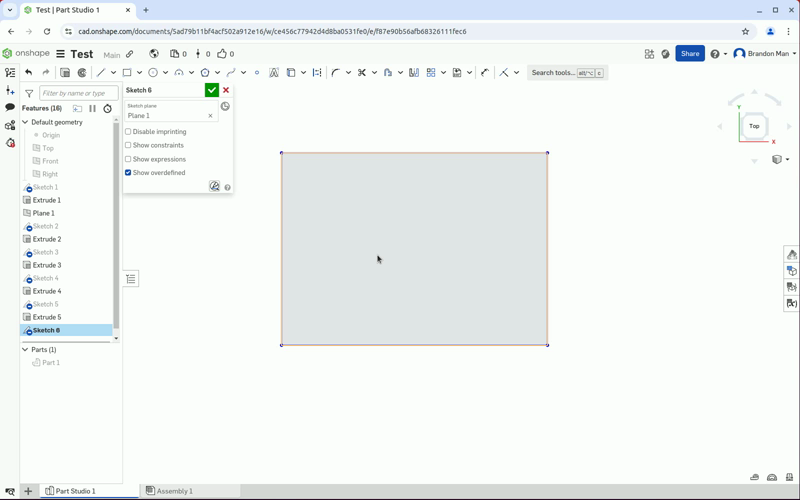
click(377, 254)
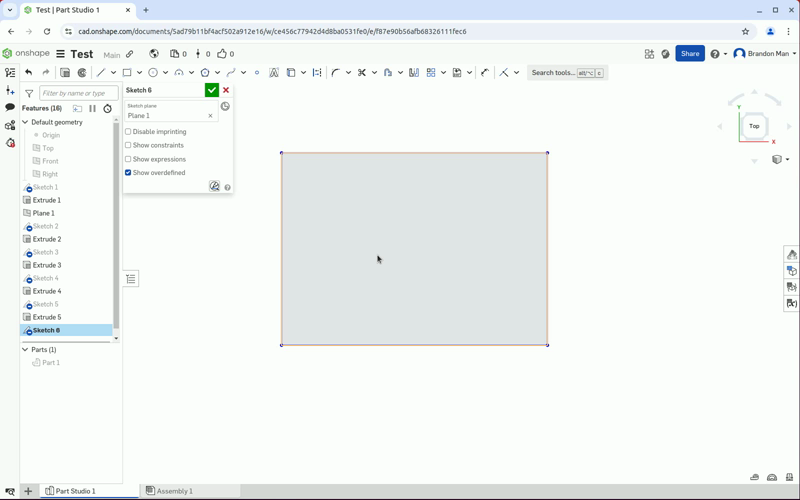
scroll(-6)
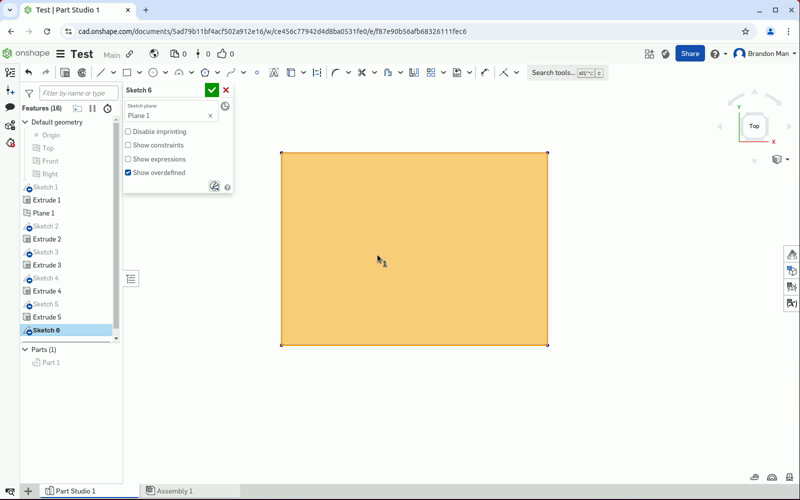
scroll(-6)
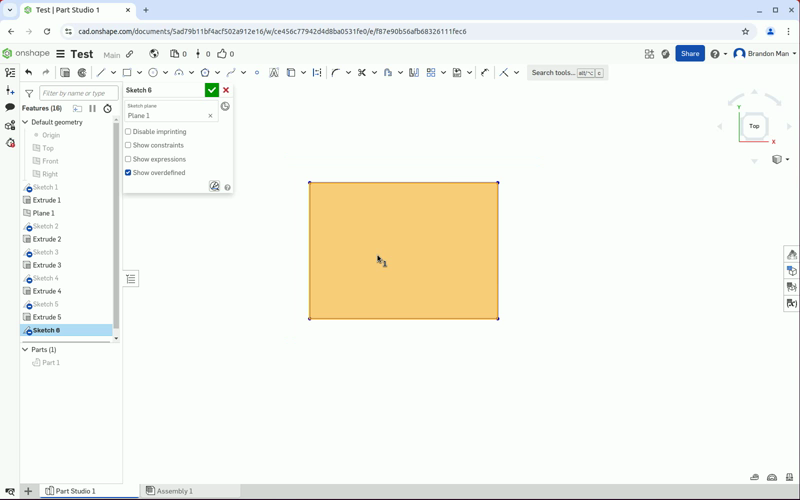
scroll(-6)
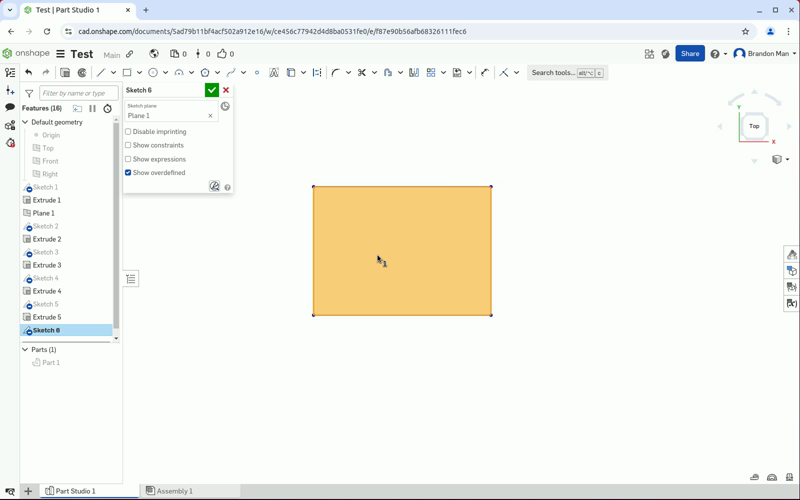
scroll(-6)
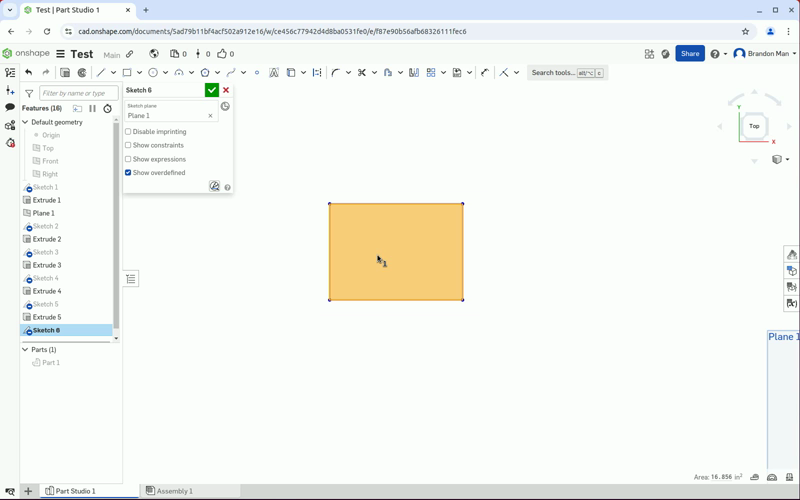
scroll(-6)
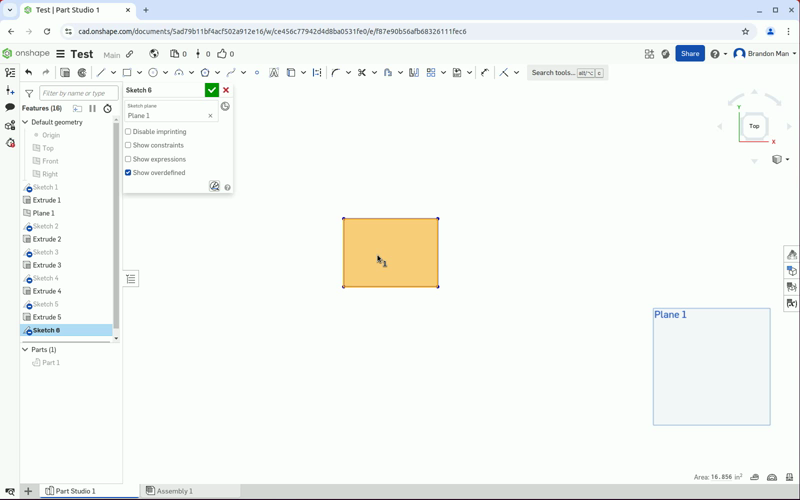
scroll(-6)
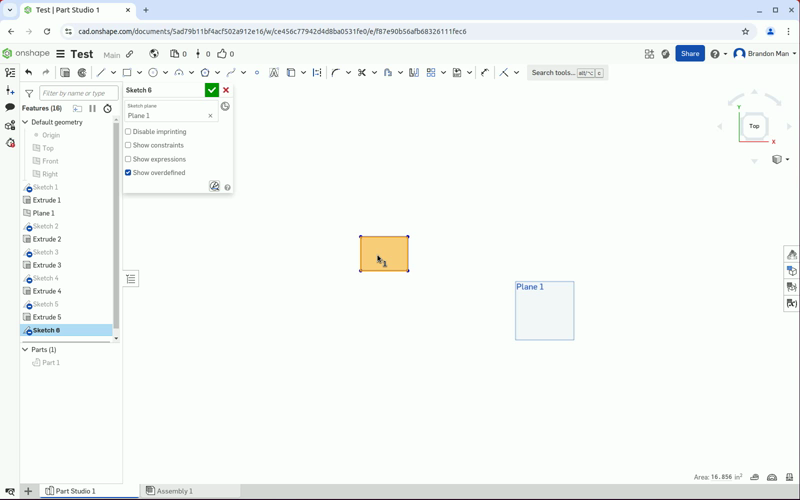
scroll(-6)
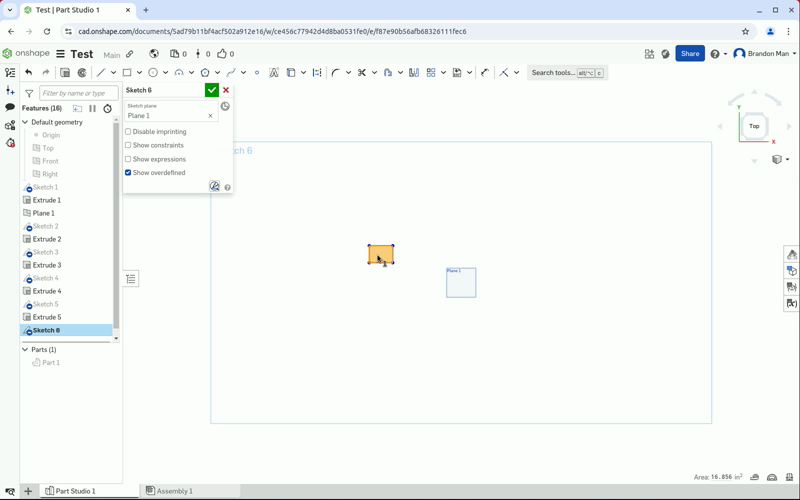
mouse_move(73, 352)
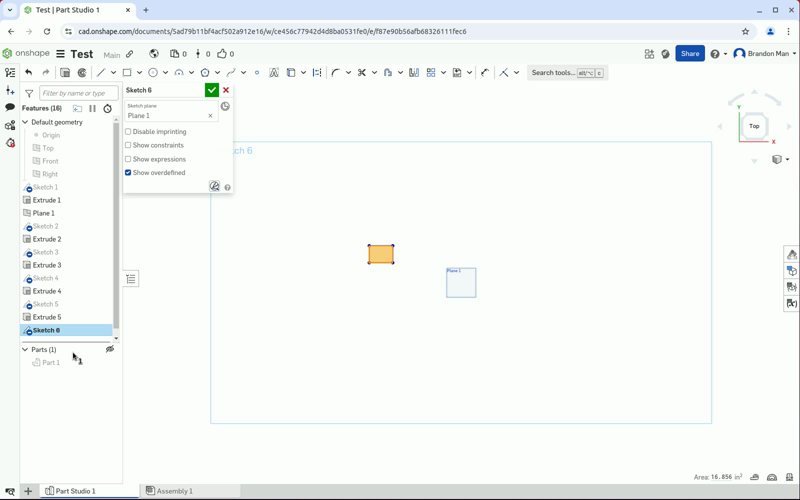
key(shift+y)
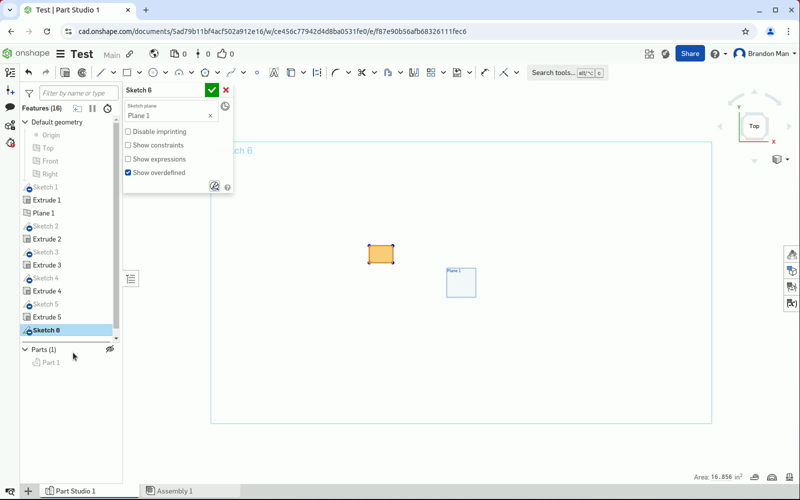
key(shift+e)
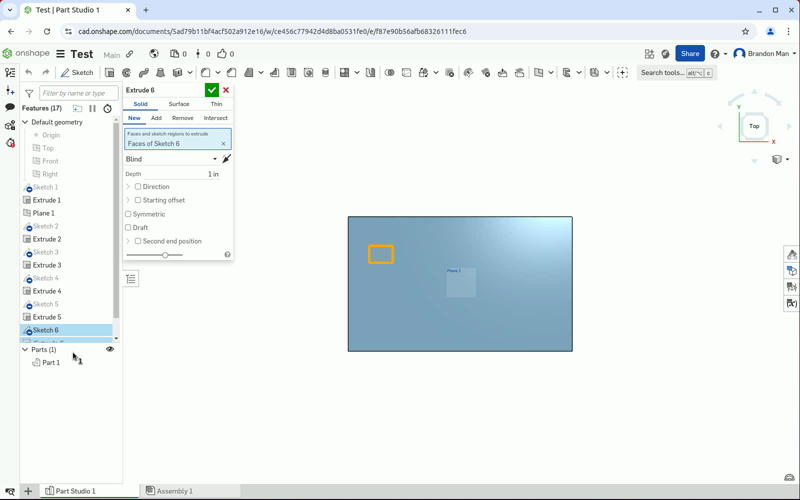
mouse_move(143, 106)
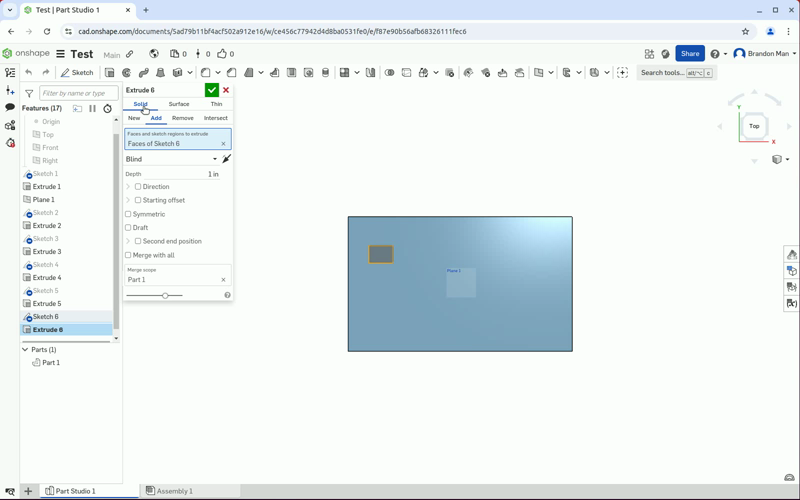
click(143, 106)
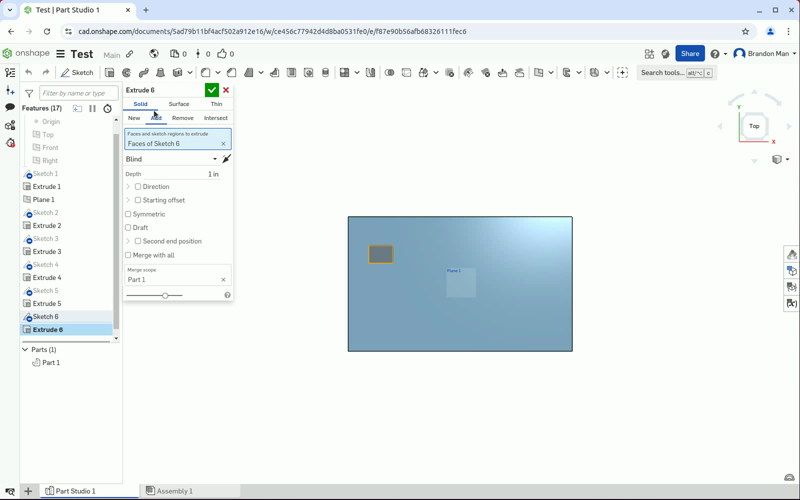
mouse_move(186, 120)
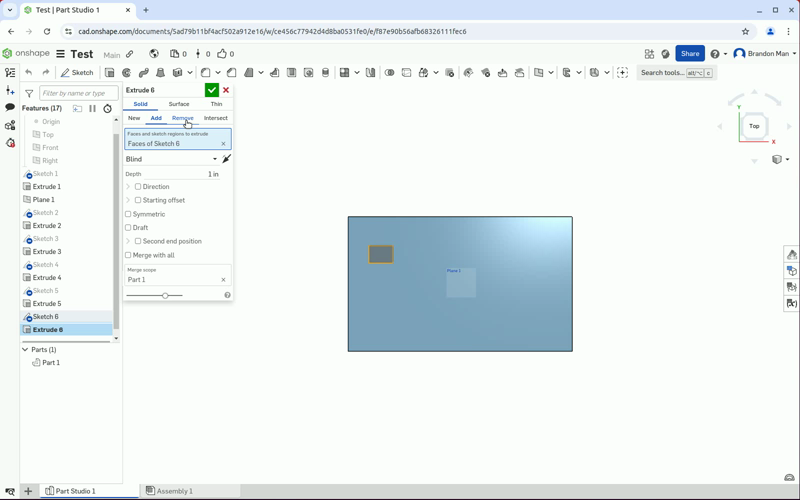
click(186, 120)
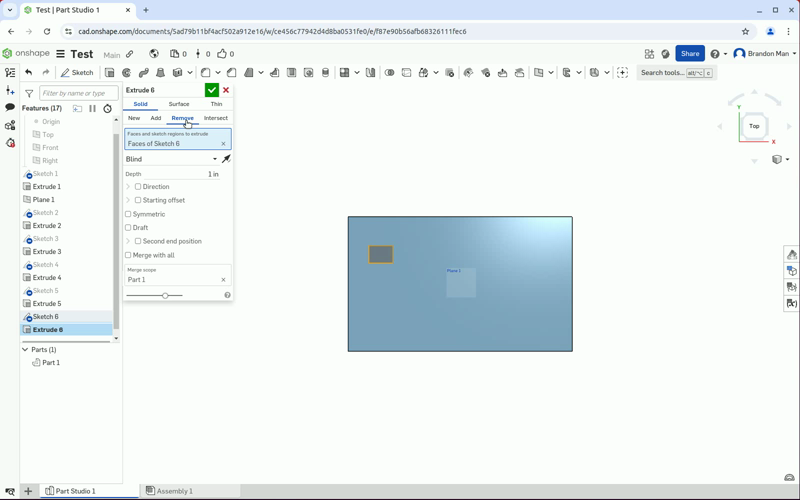
key(tab, 4)
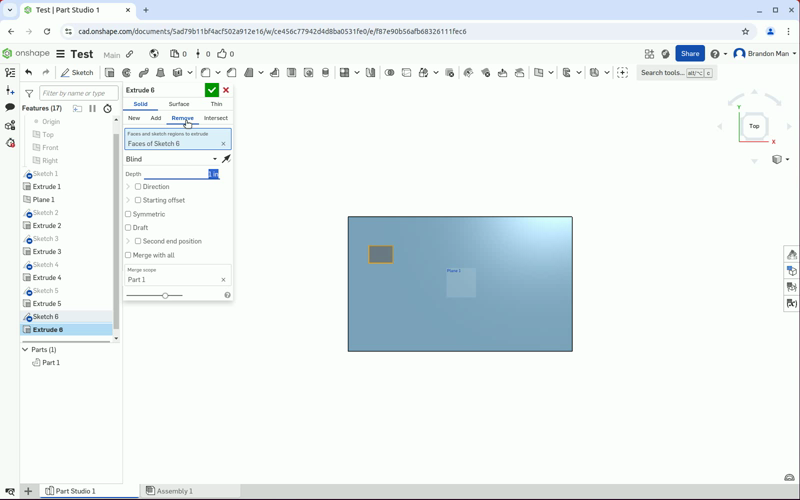
text(5.777)
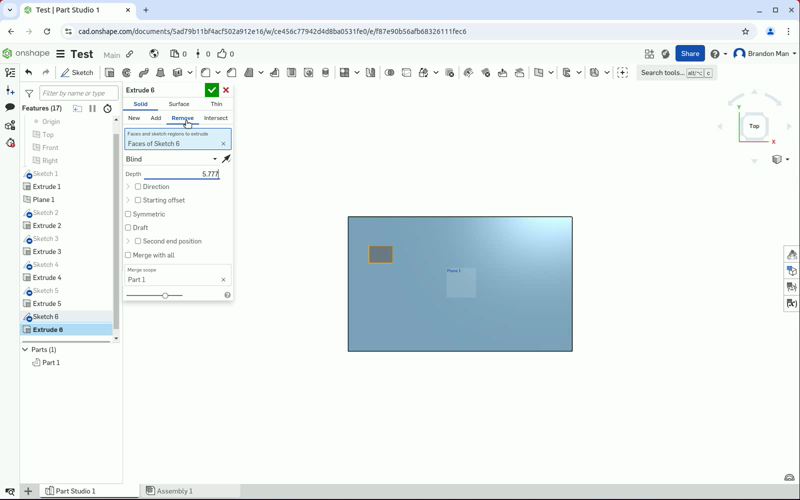
key(tab, 6)
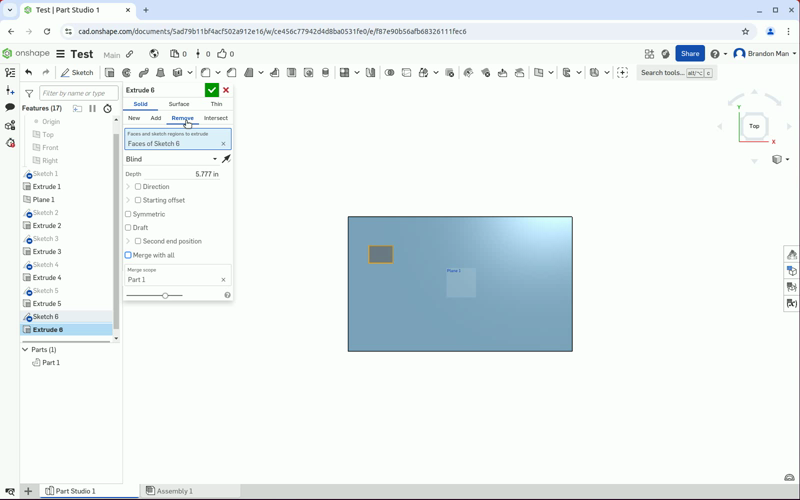
key(space)
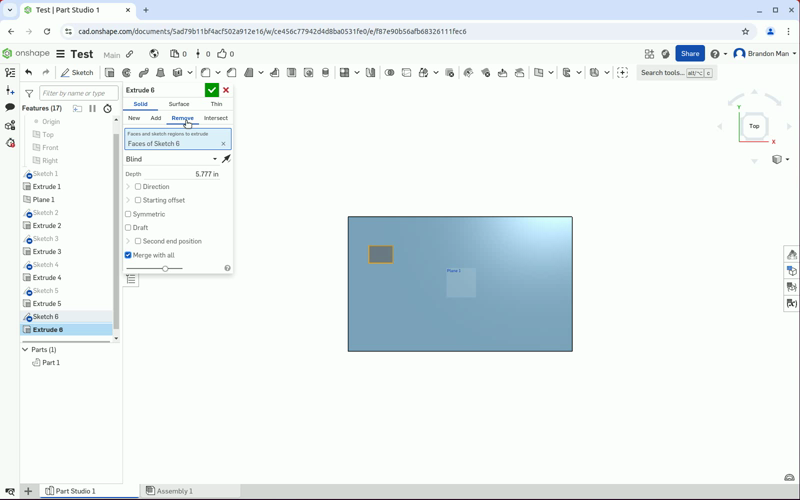
key(enter)
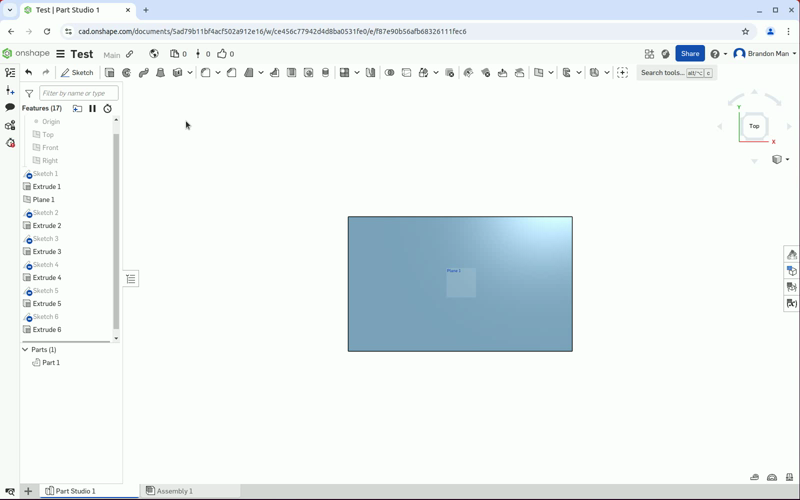
key(shift+h)
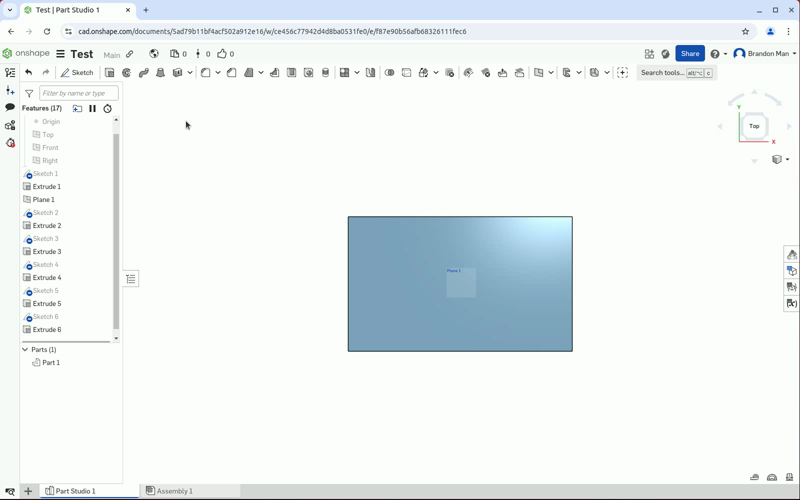
key(shift+h)
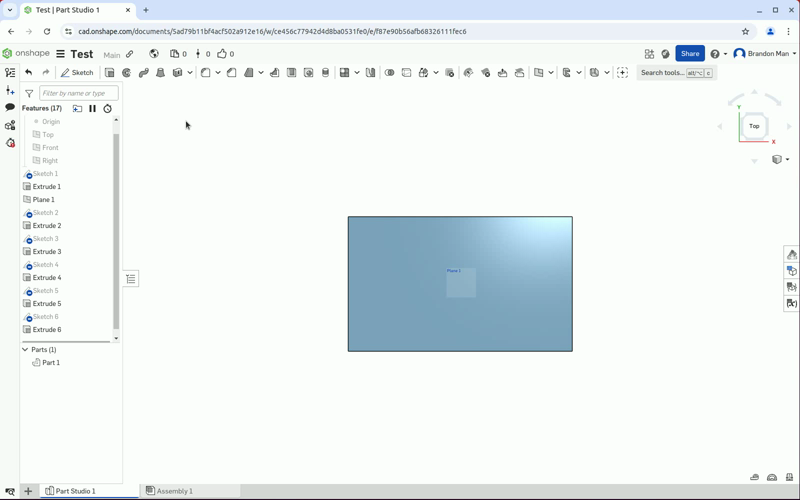
mouse_move(69, 176)
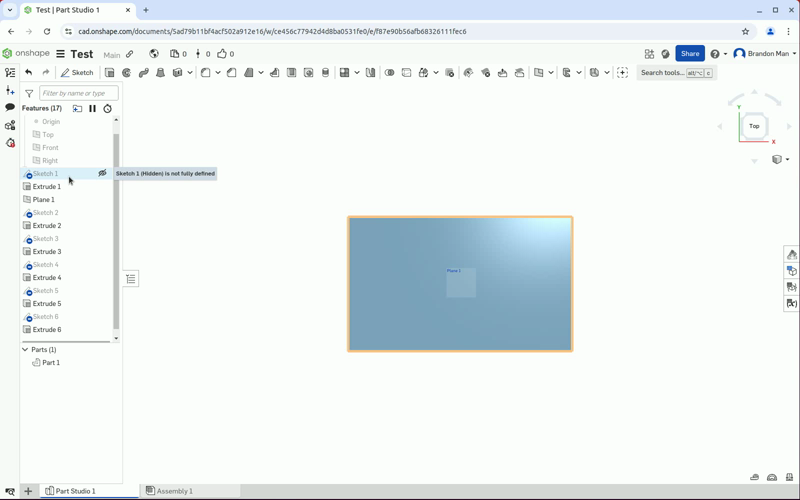
click(69, 176)
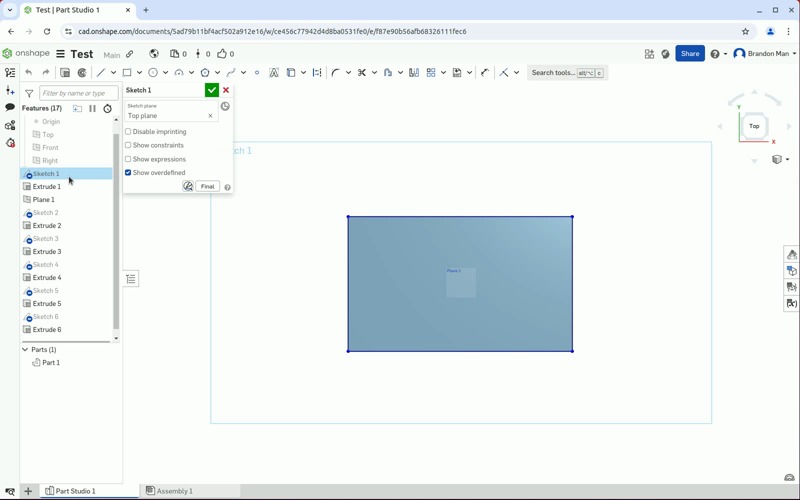
mouse_move(229, 92)
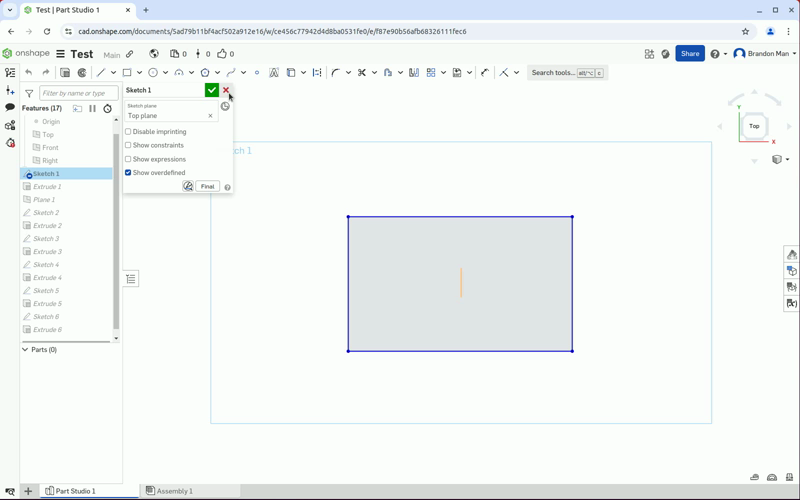
click(229, 92)
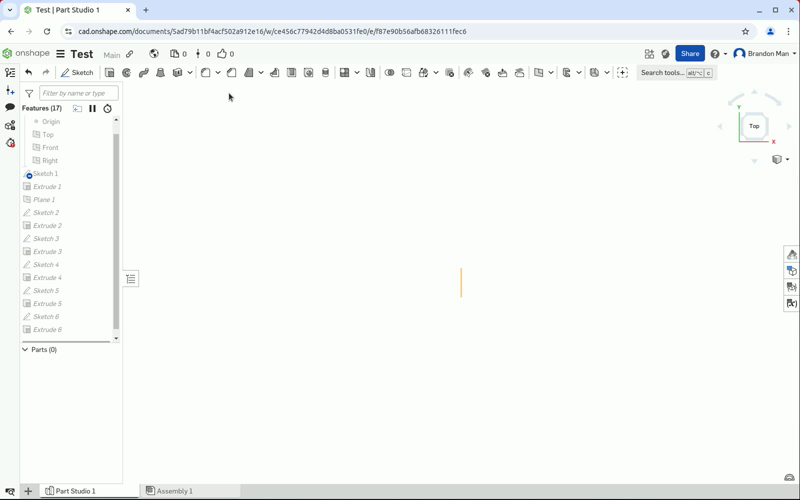
key(shift+s)
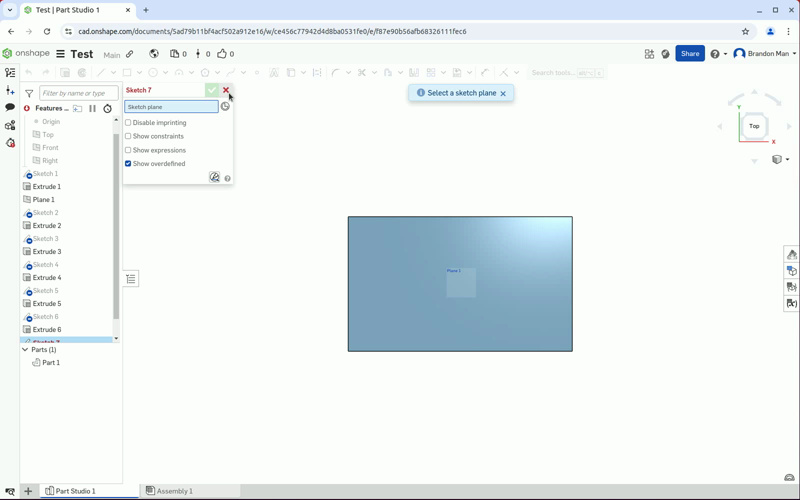
mouse_move(69, 189)
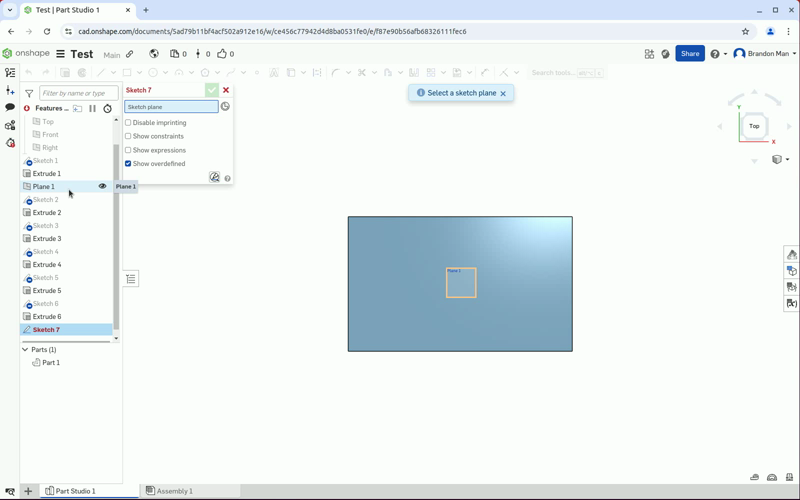
click(69, 189)
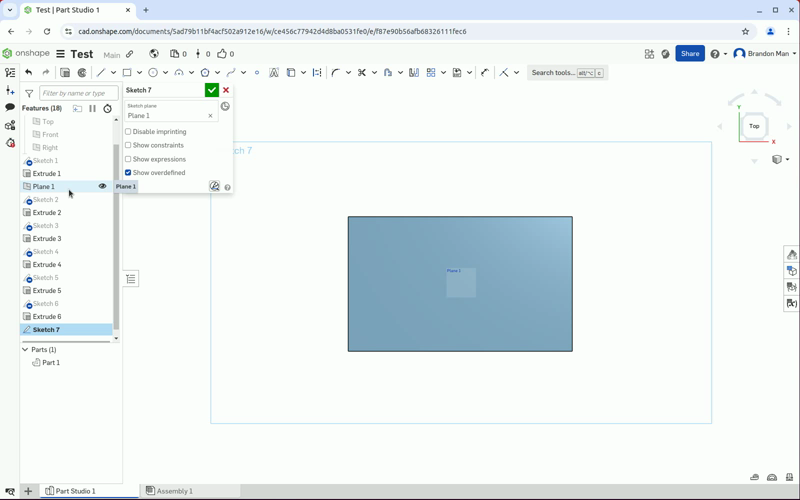
mouse_move(73, 352)
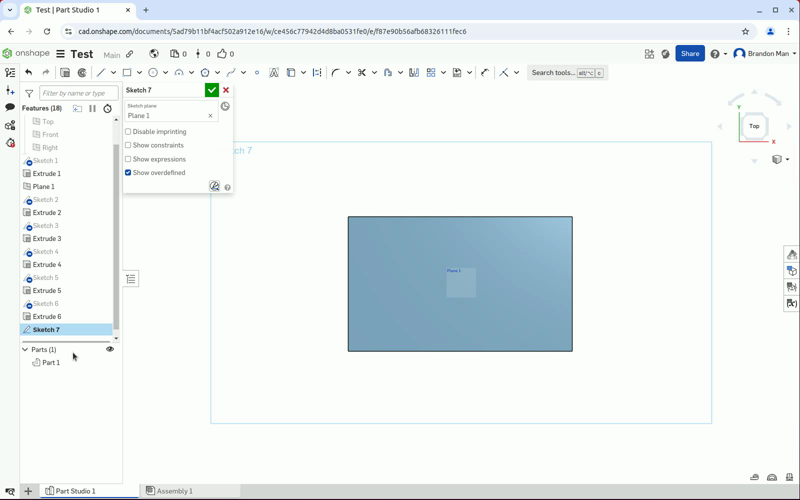
key(y)
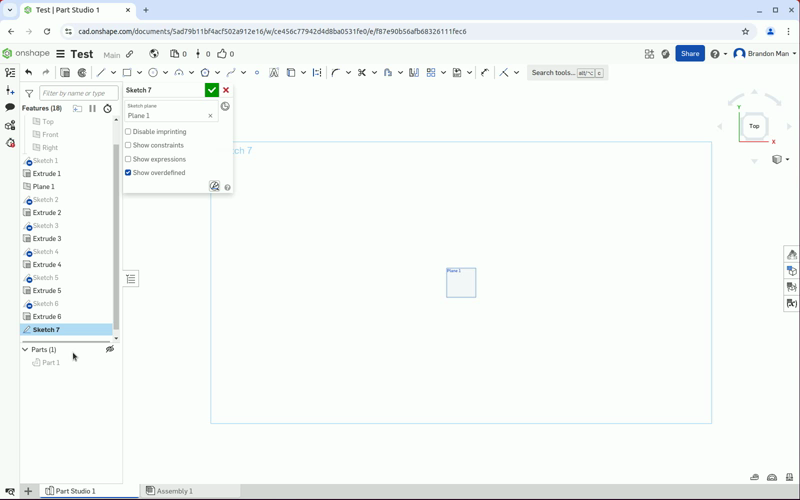
key(l)
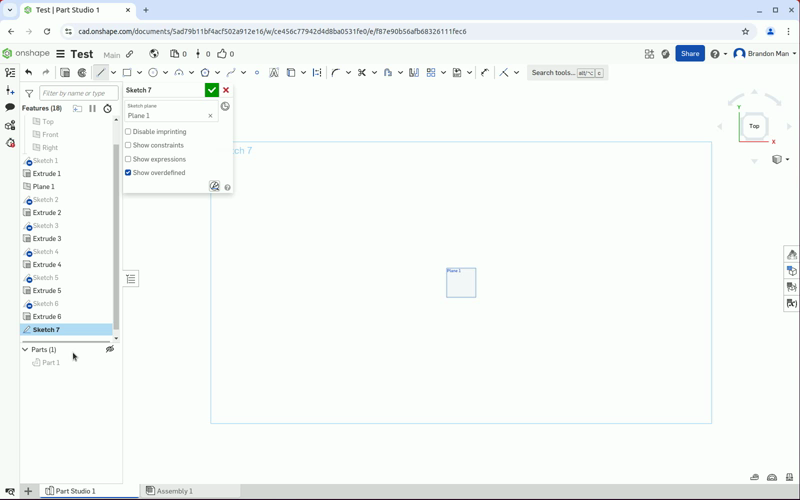
key_down(shift)
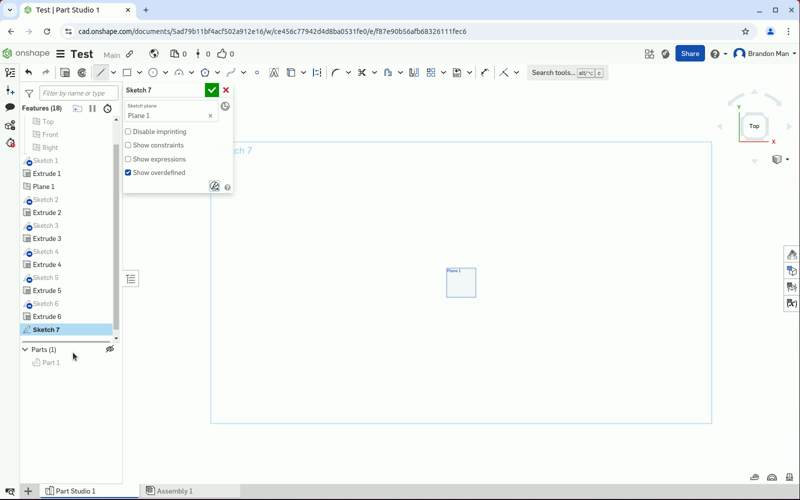
mouse_move(369, 319)
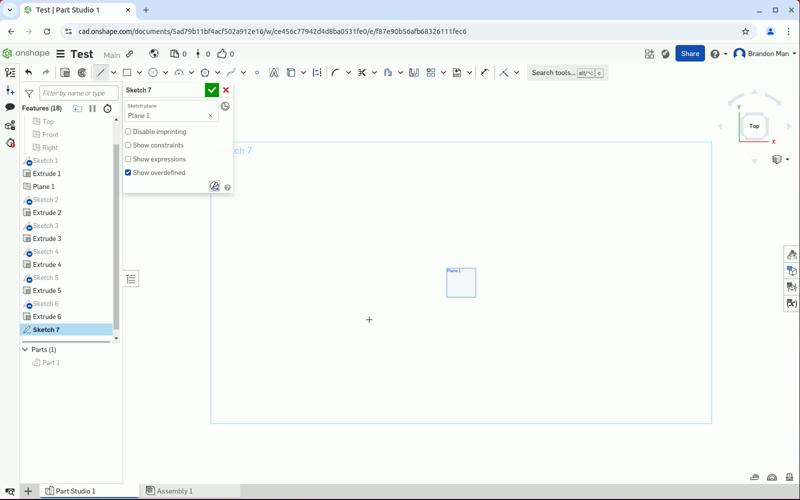
click(369, 319)
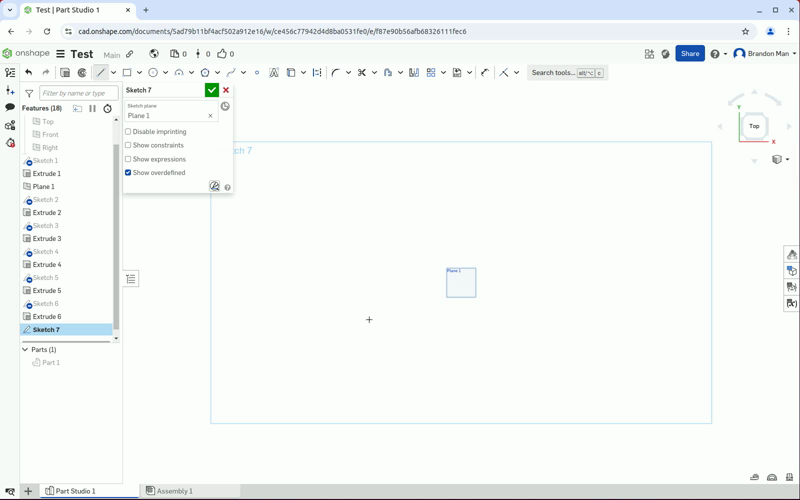
key_up(shift)
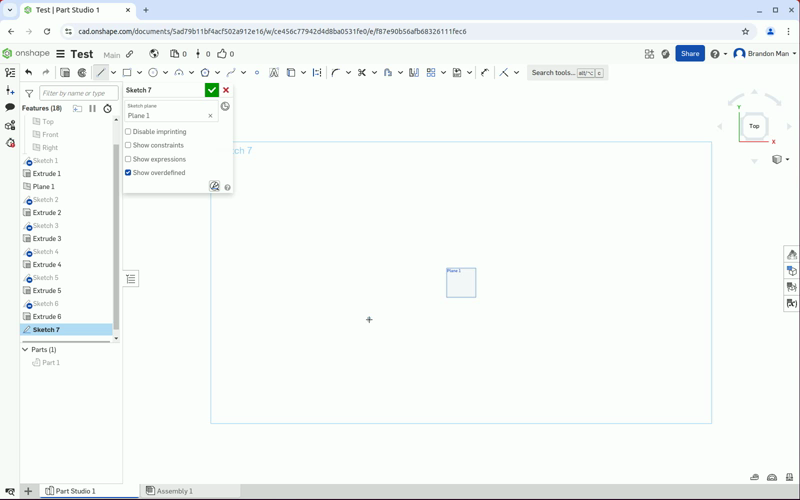
key_down(shift)
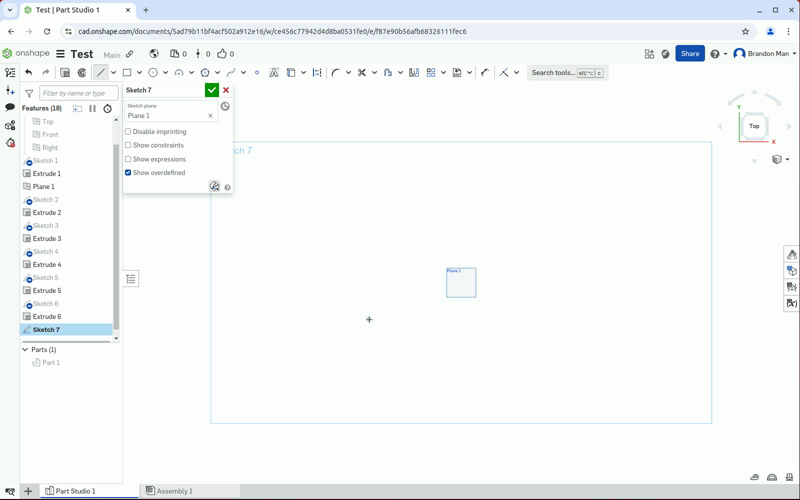
mouse_move(399, 319)
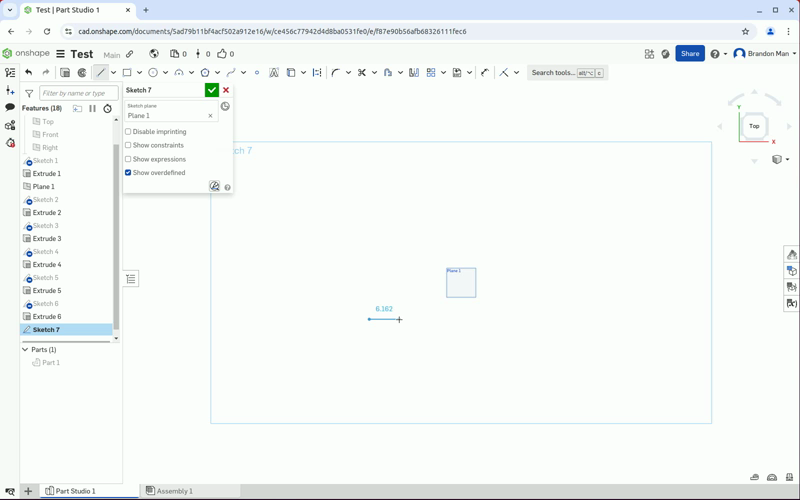
mouse_move(392, 319)
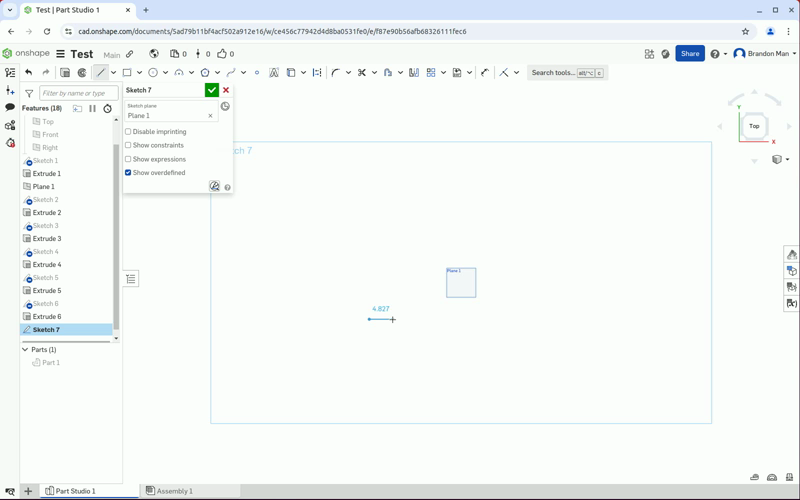
click(392, 319)
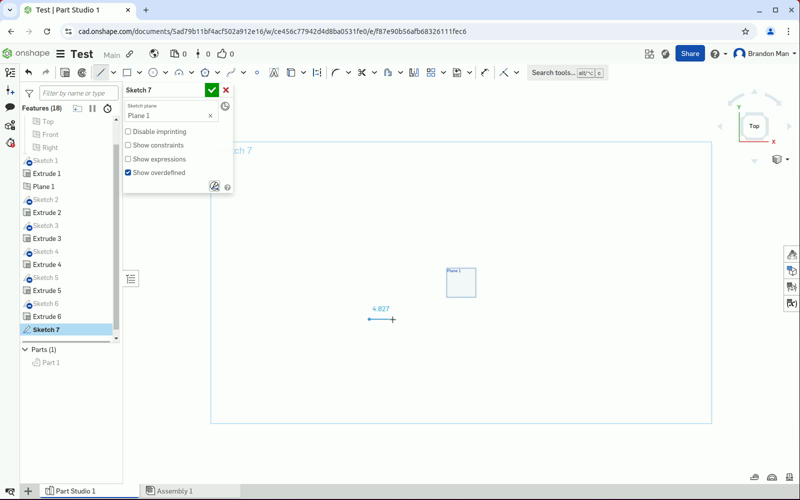
key_up(shift)
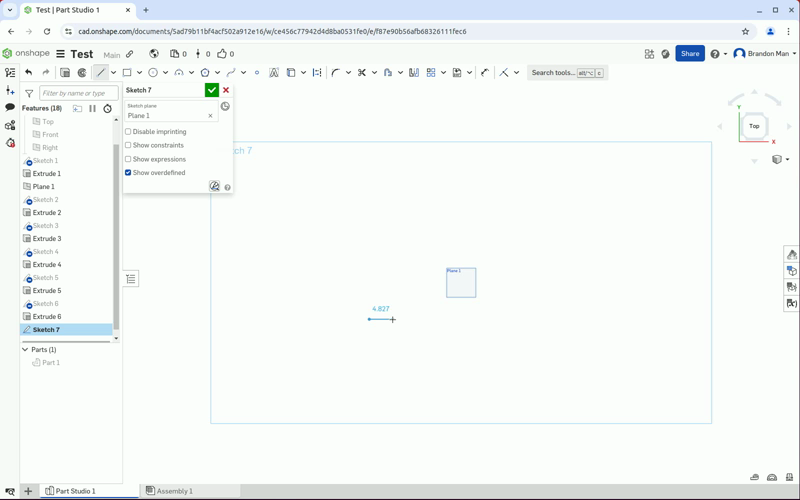
key_down(shift)
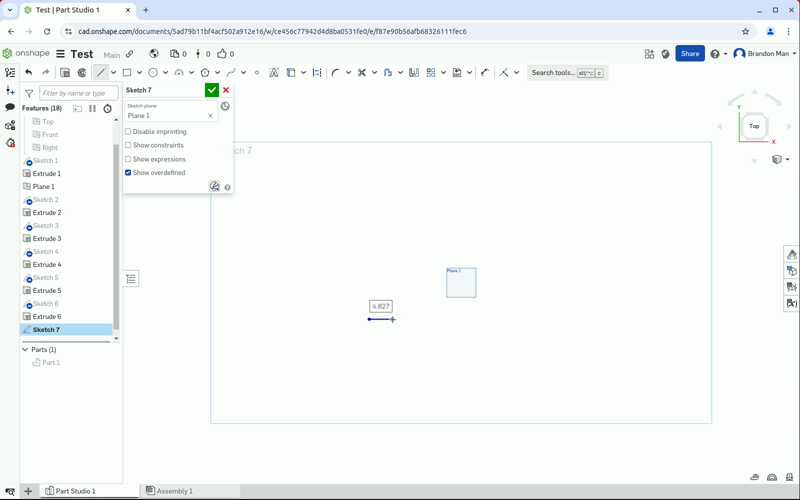
mouse_move(422, 319)
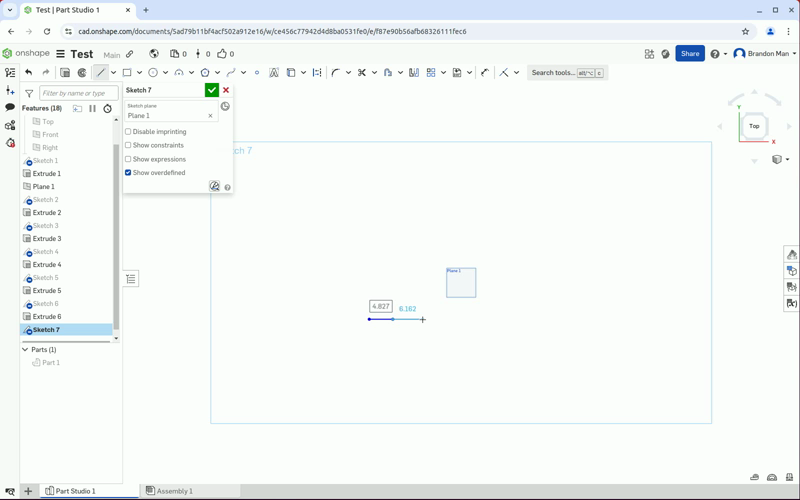
mouse_move(392, 301)
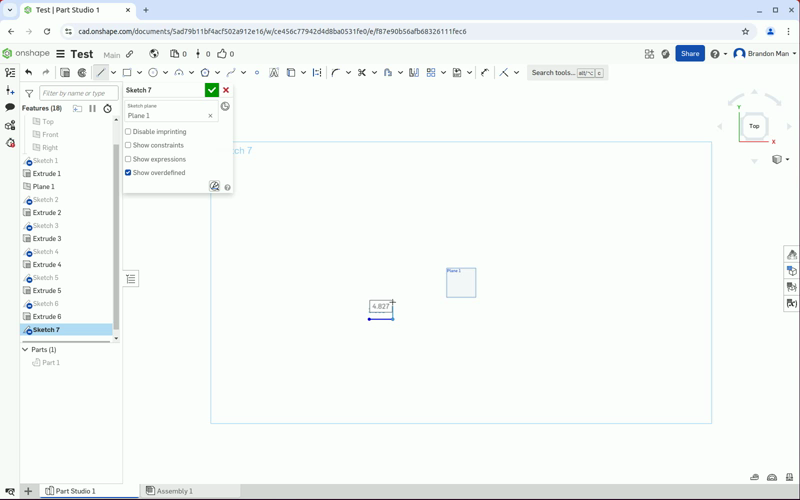
click(392, 301)
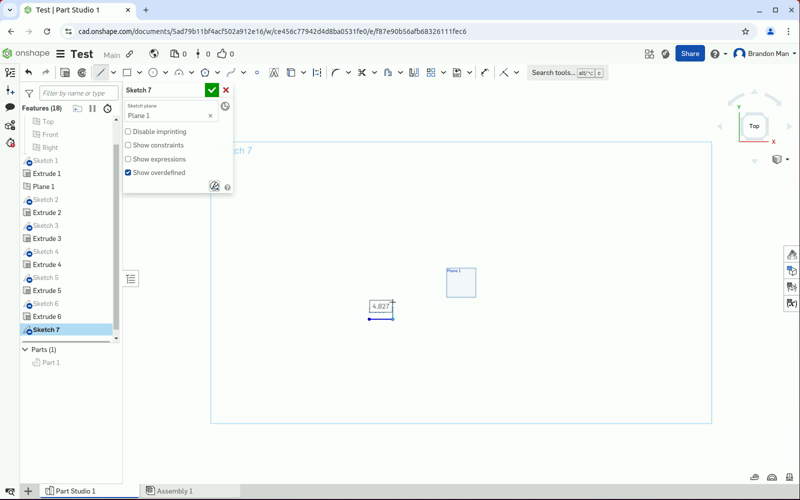
key_up(shift)
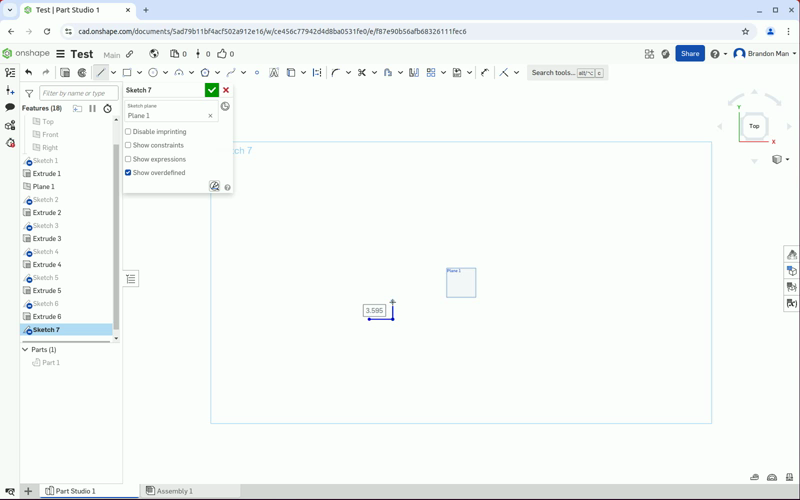
key_down(shift)
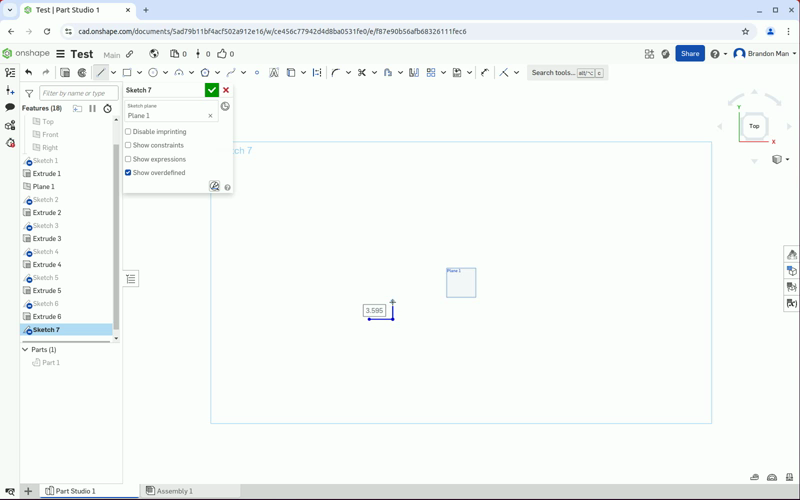
mouse_move(422, 301)
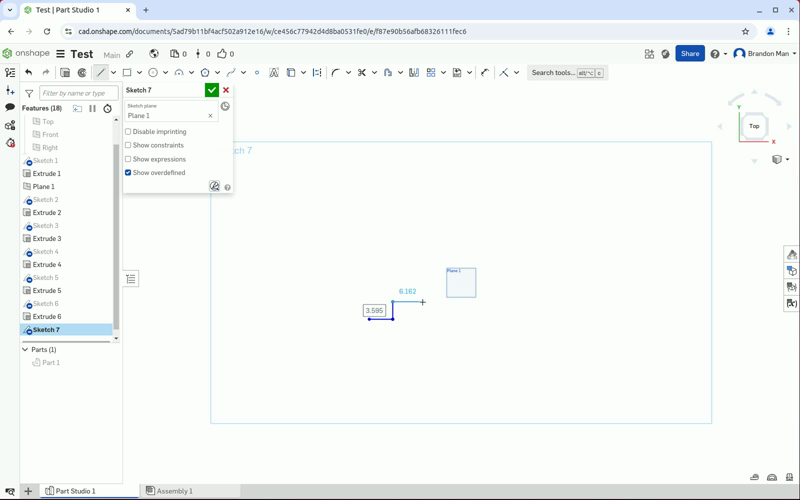
mouse_move(369, 301)
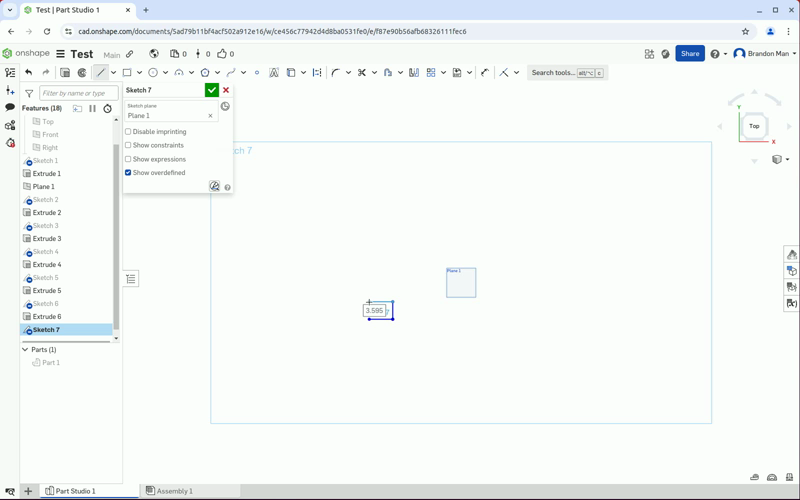
click(369, 301)
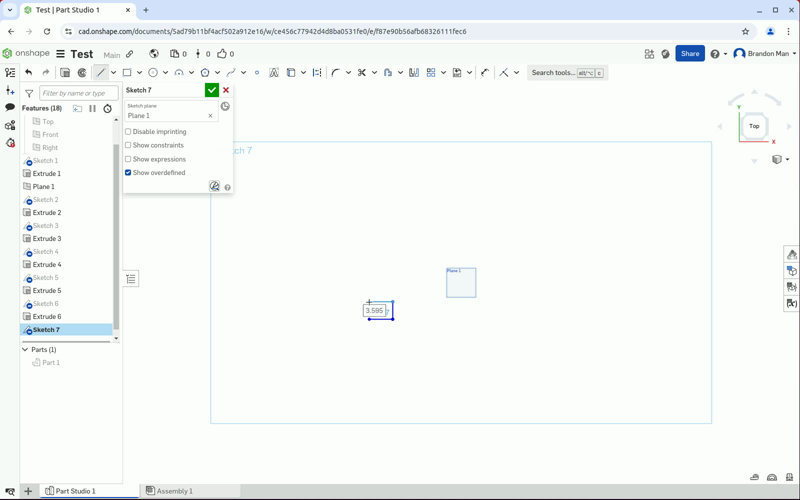
key_up(shift)
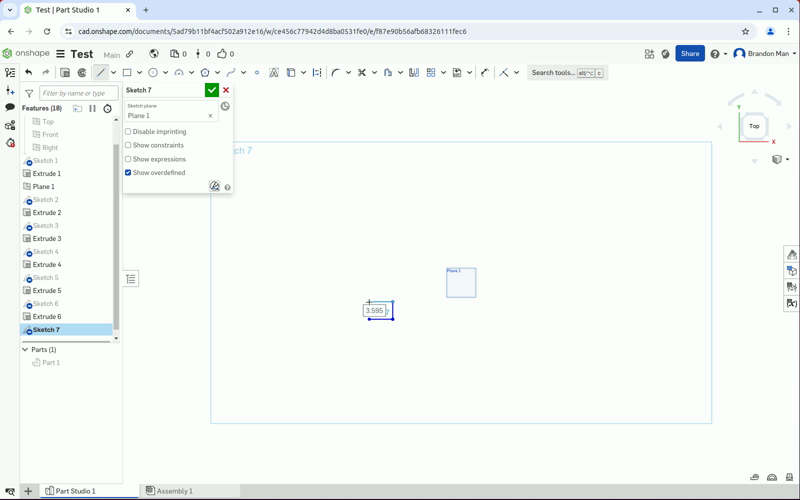
mouse_move(399, 301)
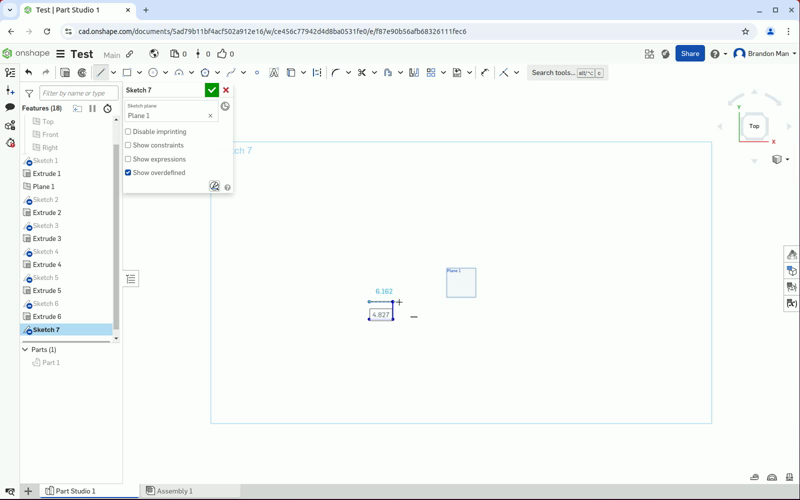
key_down(shift)
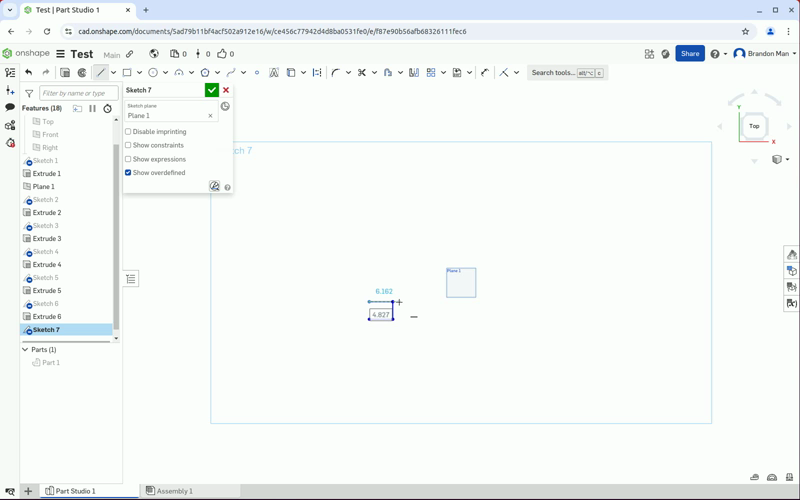
mouse_move(369, 319)
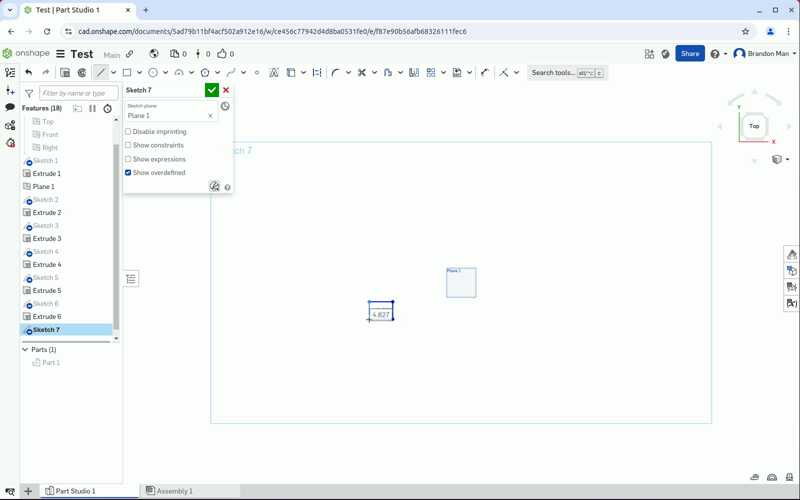
key_up(shift)
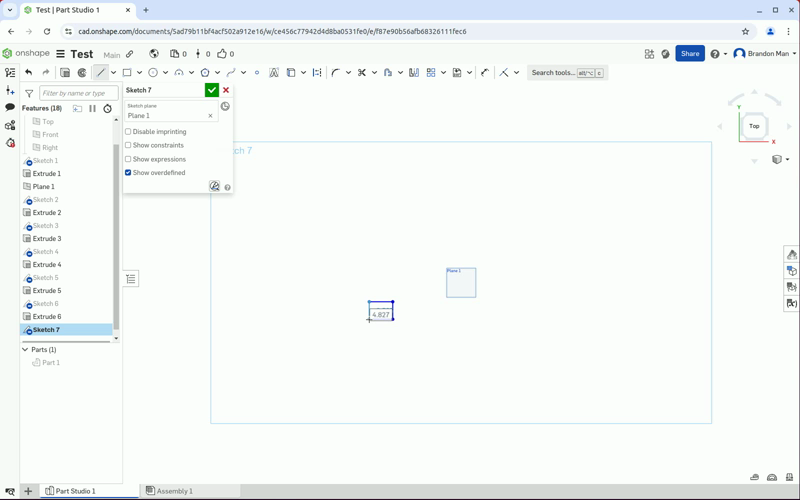
click(369, 319)
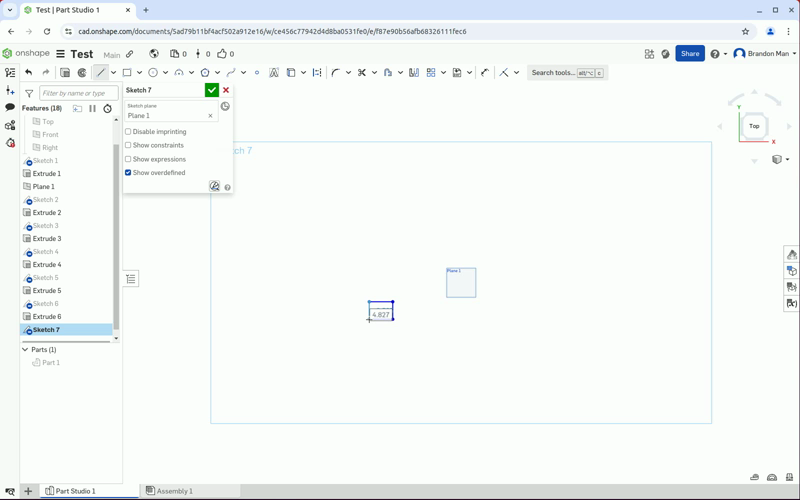
key(esc)
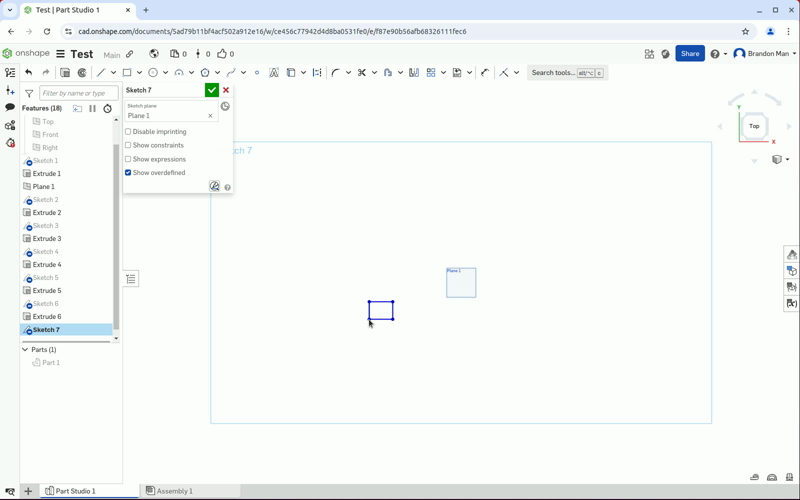
mouse_move(373, 313)
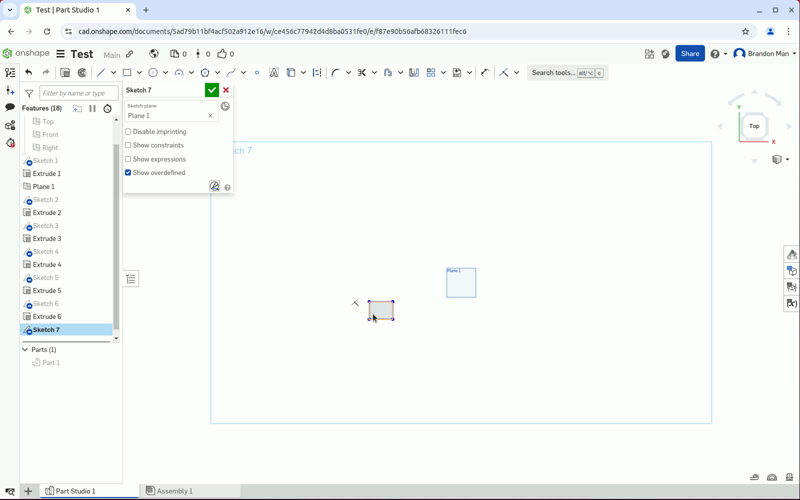
scroll(6)
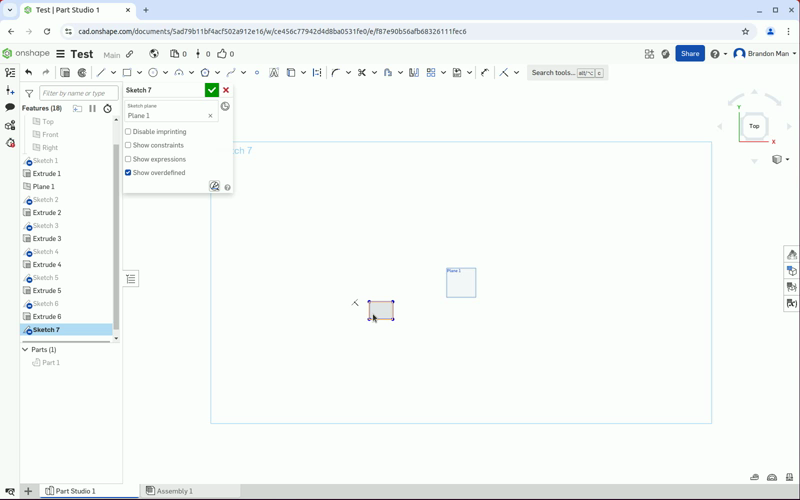
scroll(6)
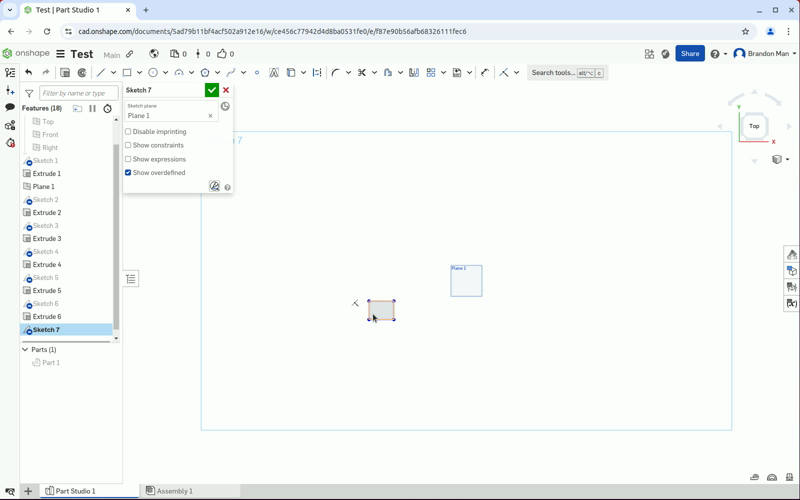
scroll(6)
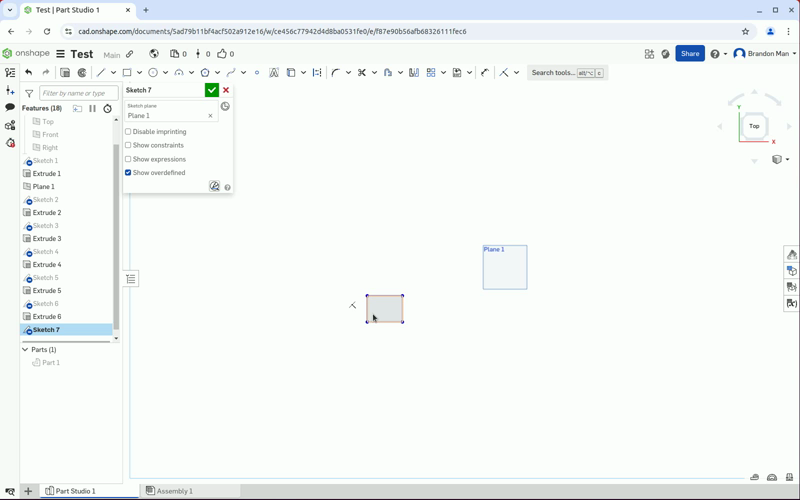
scroll(6)
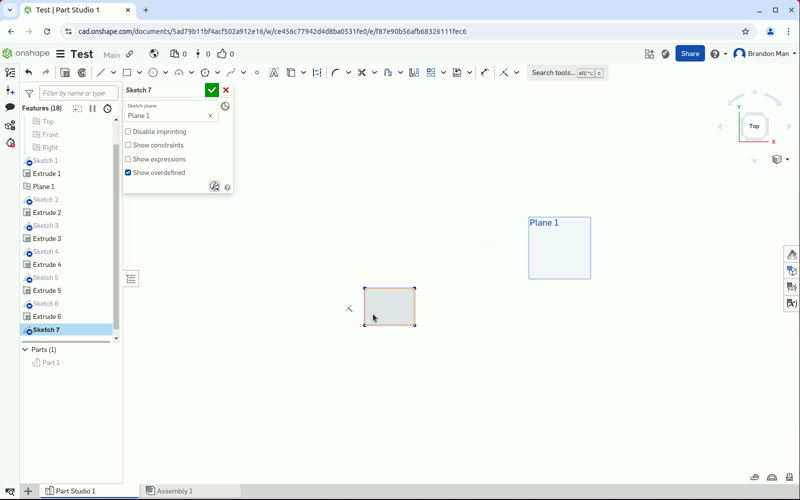
scroll(6)
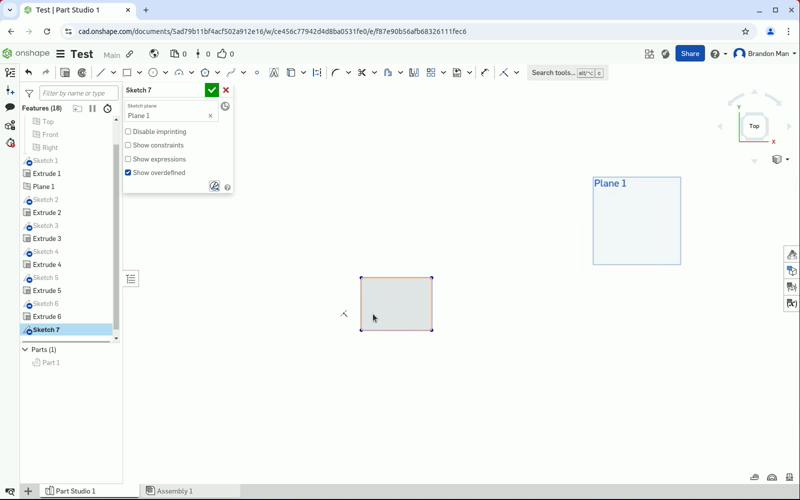
scroll(6)
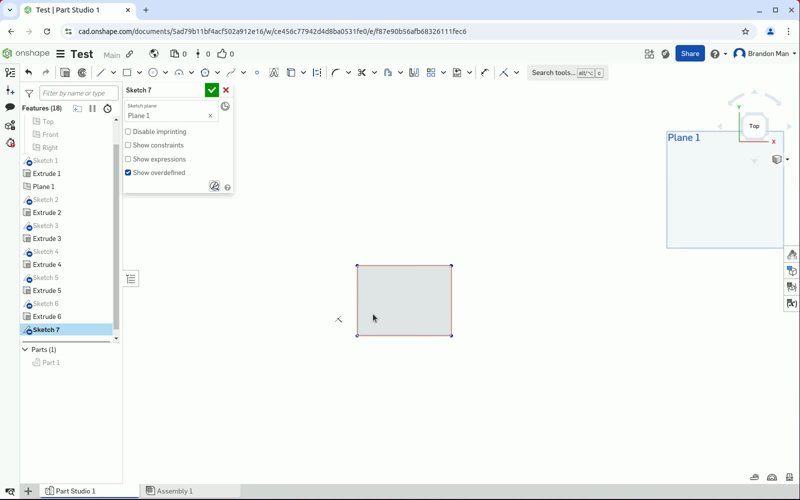
scroll(6)
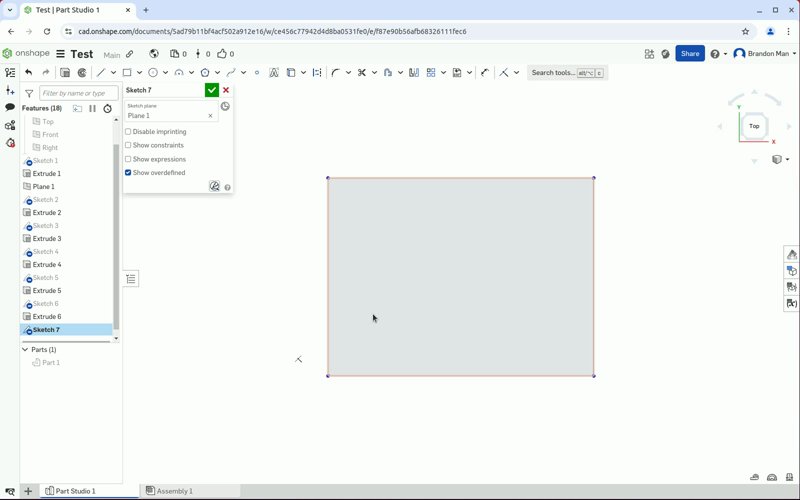
click(373, 313)
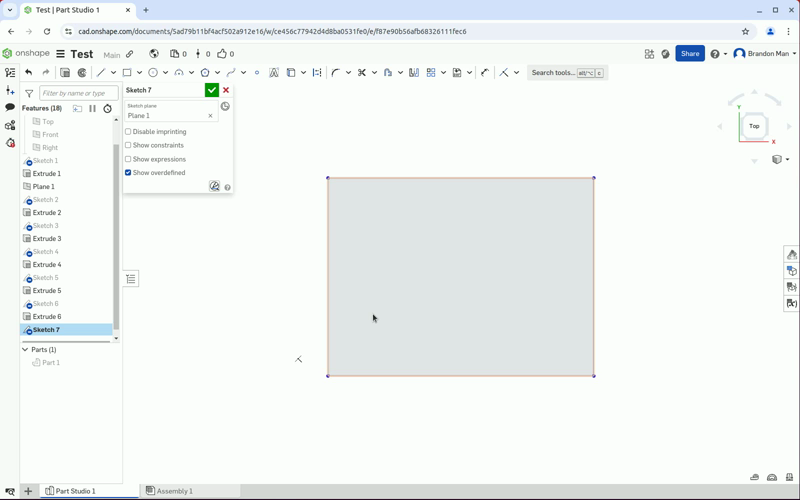
scroll(-6)
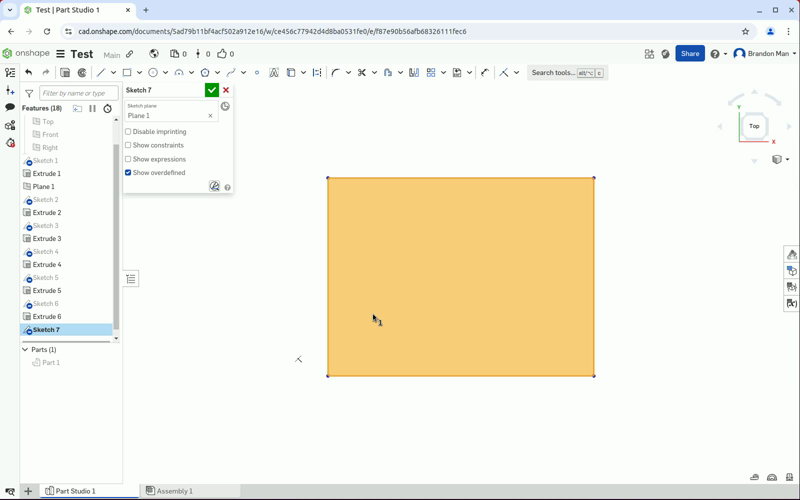
scroll(-6)
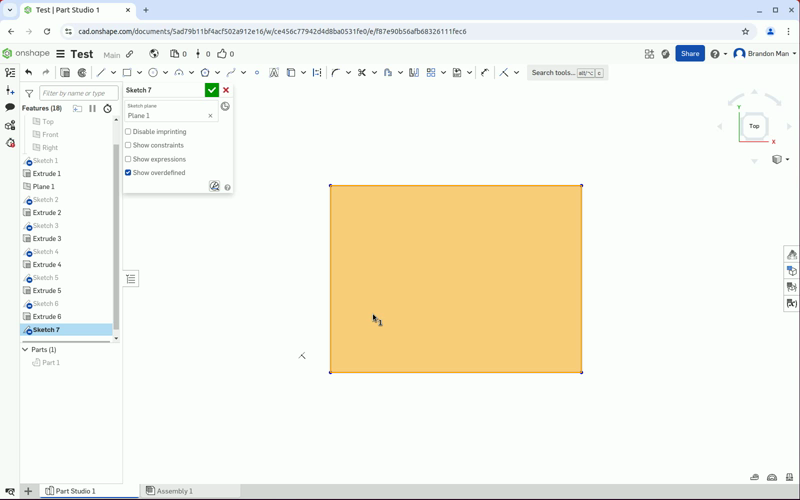
scroll(-6)
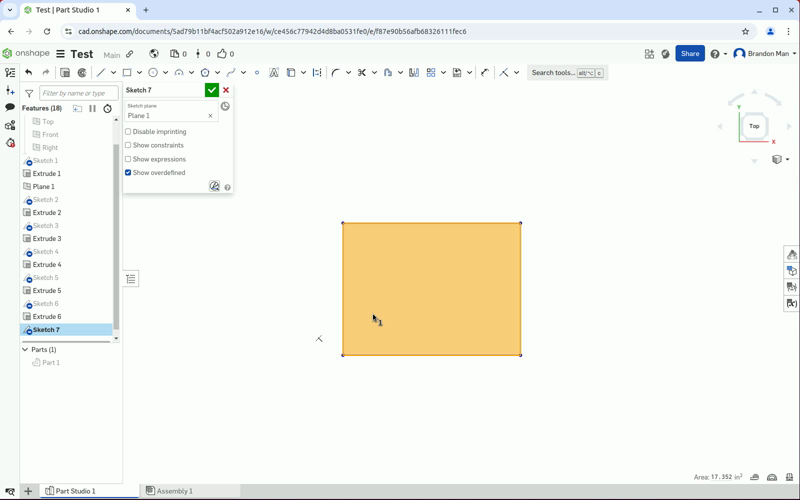
scroll(-6)
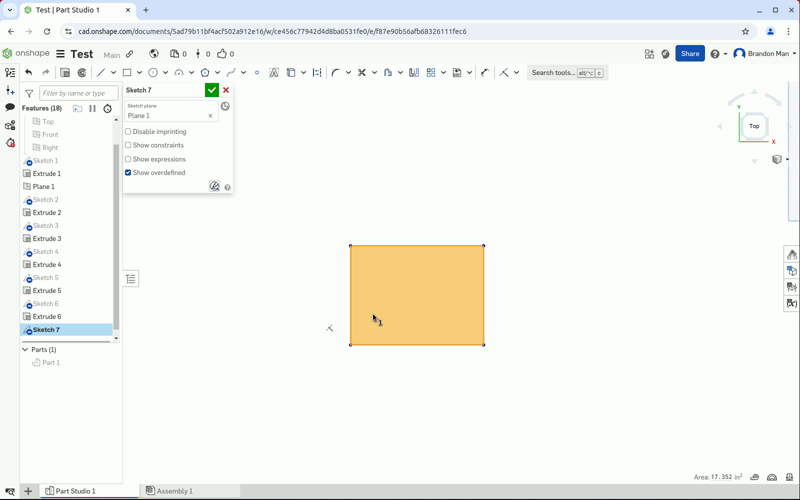
scroll(-6)
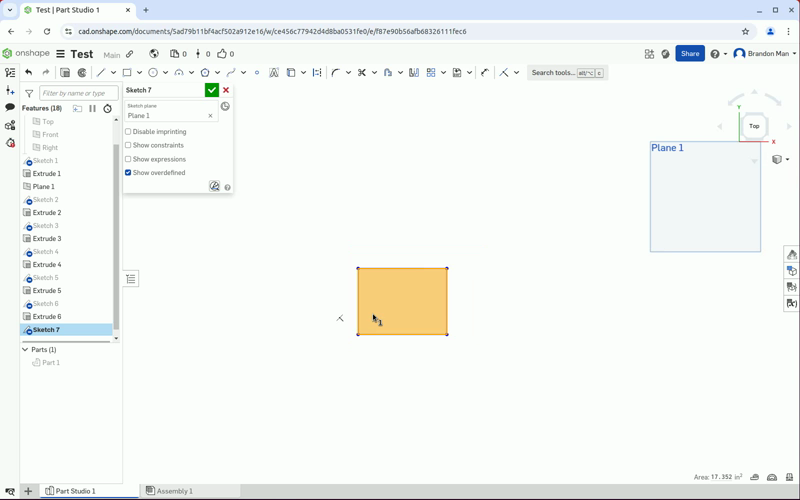
scroll(-6)
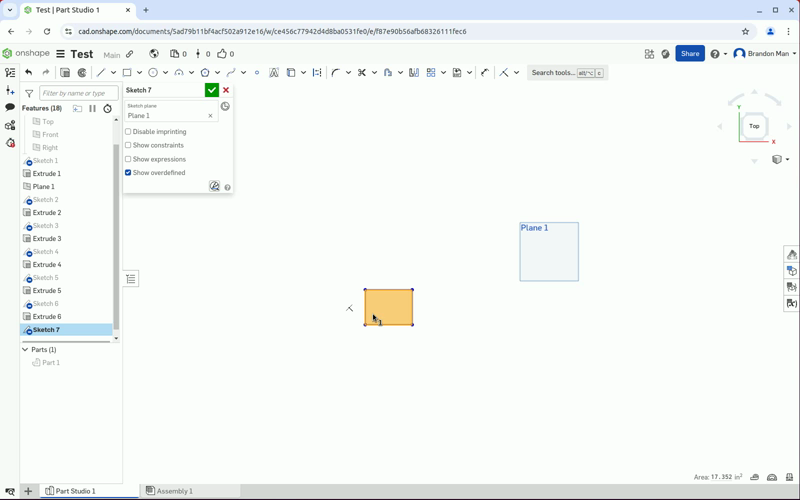
scroll(-6)
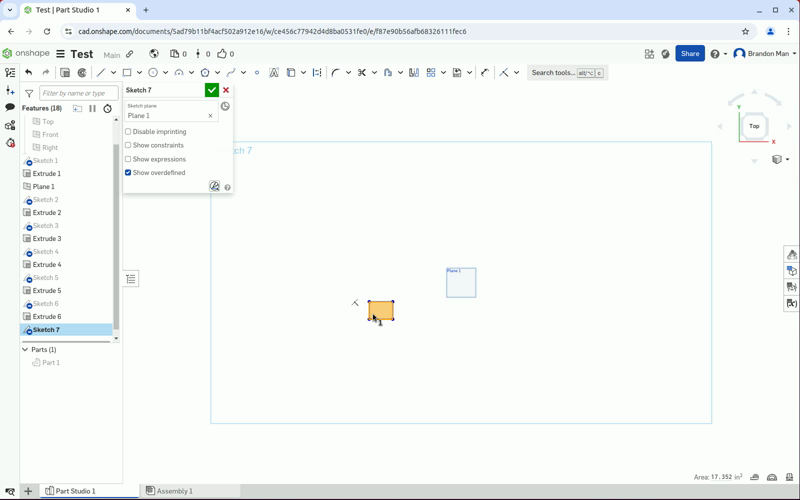
mouse_move(73, 352)
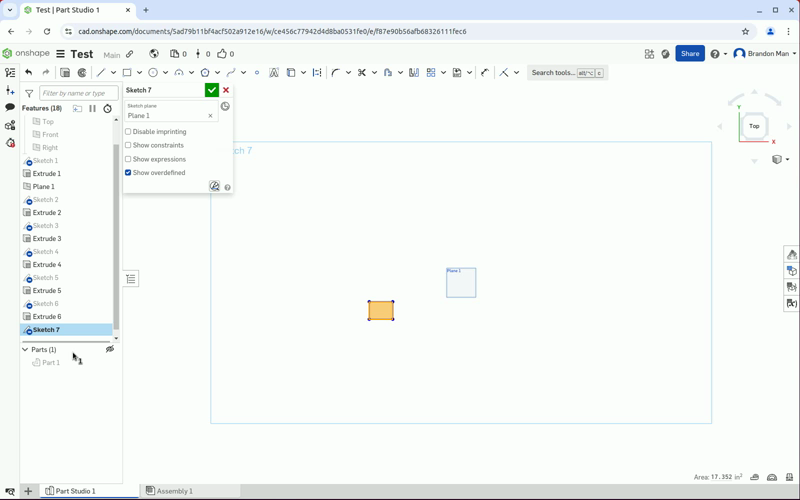
key(shift+y)
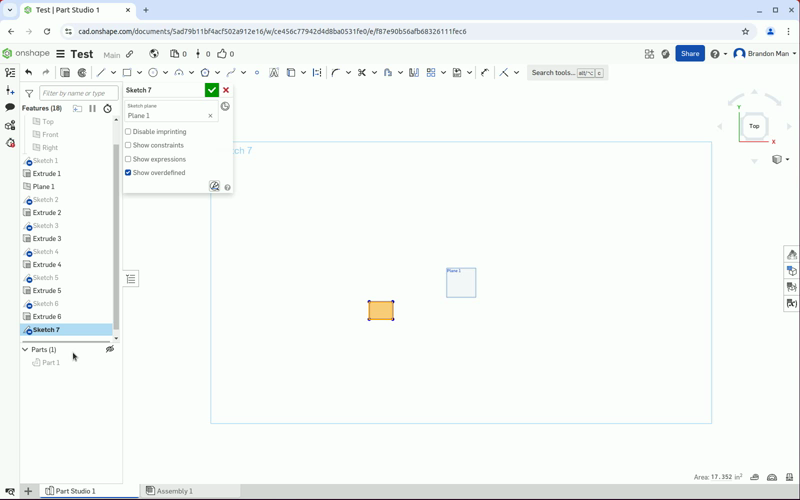
key(shift+e)
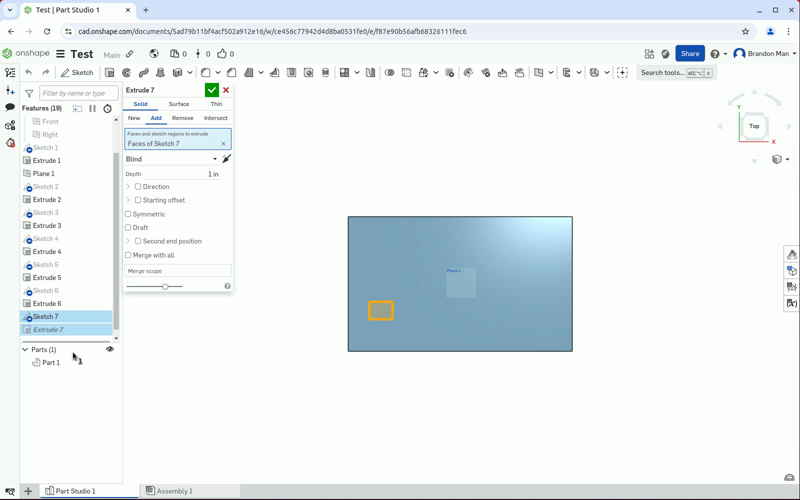
mouse_move(143, 106)
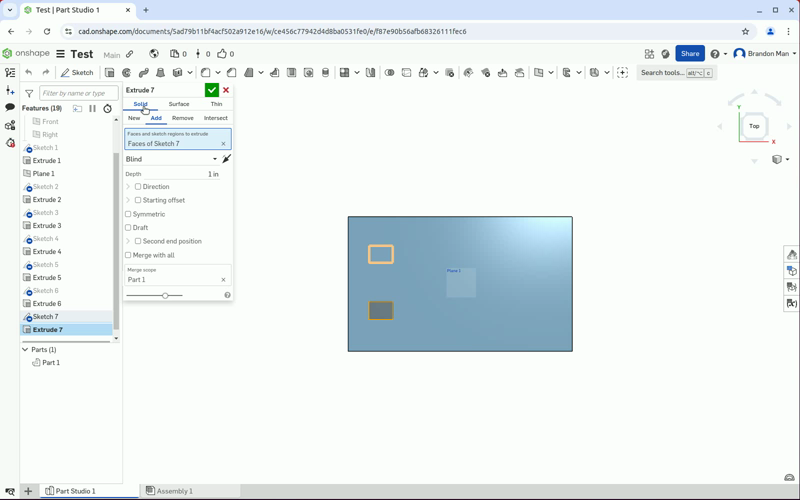
click(143, 106)
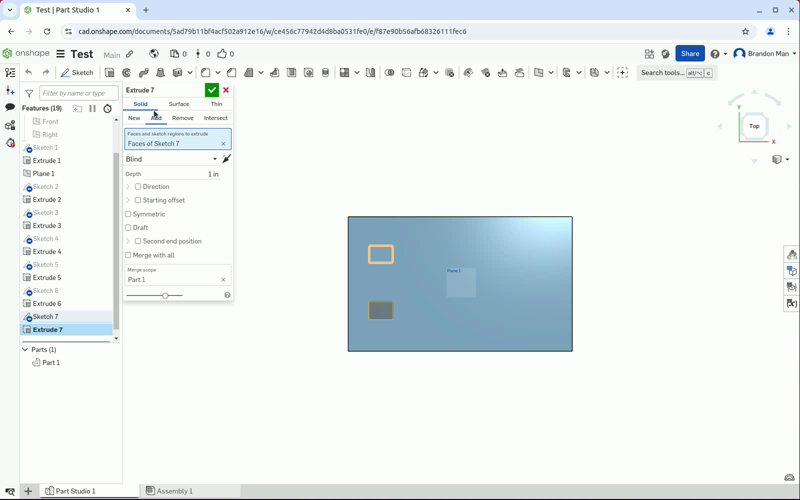
mouse_move(186, 120)
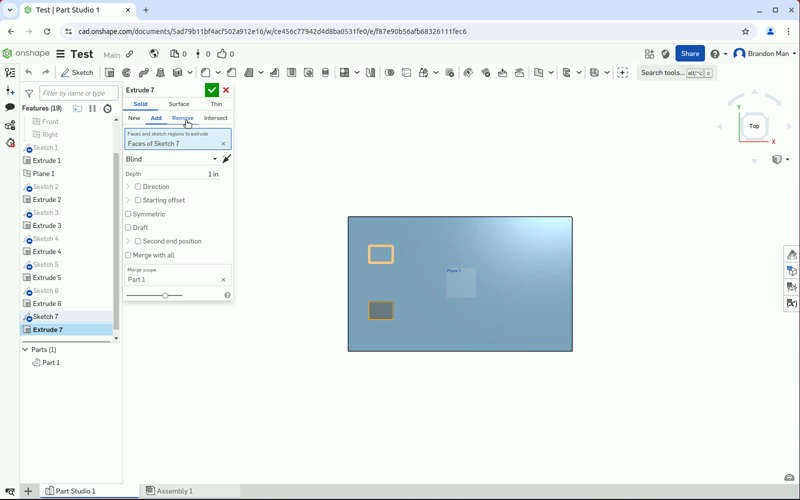
click(186, 120)
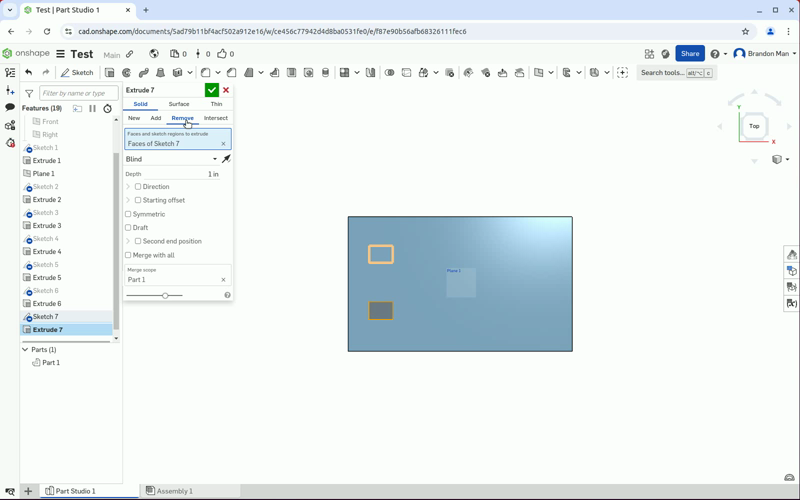
key(tab, 4)
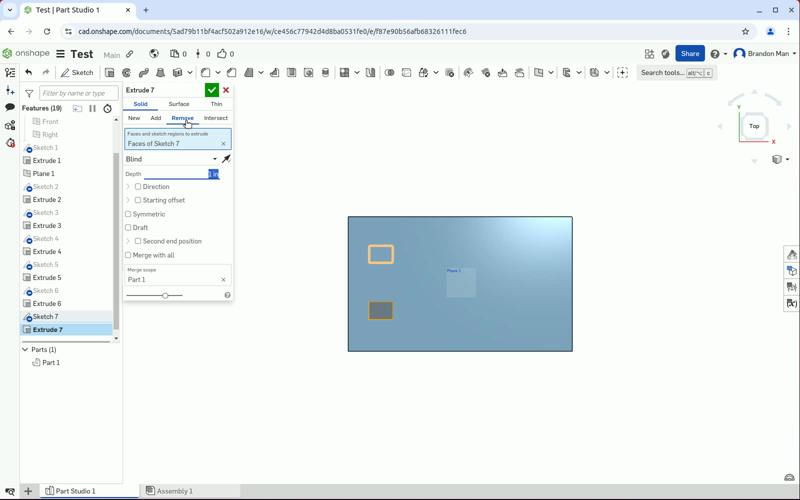
text(5.777)
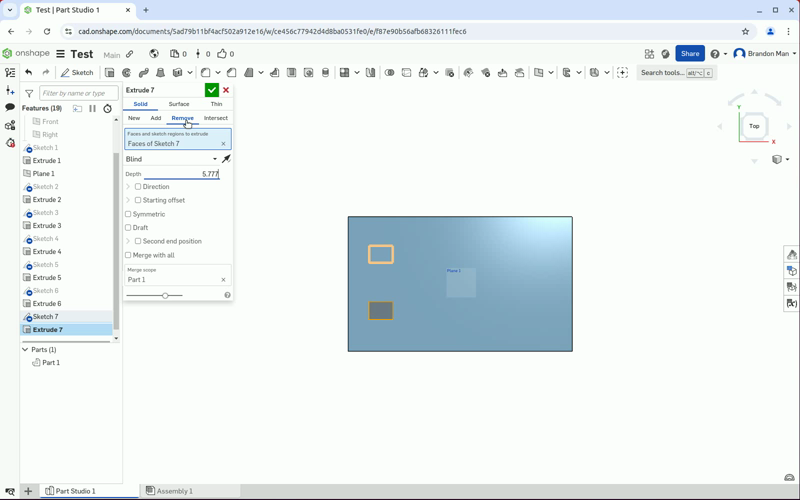
key(tab, 6)
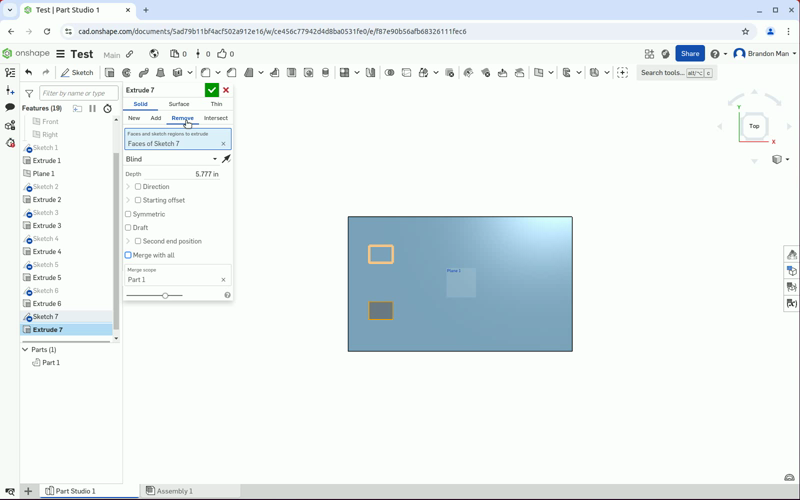
key(space)
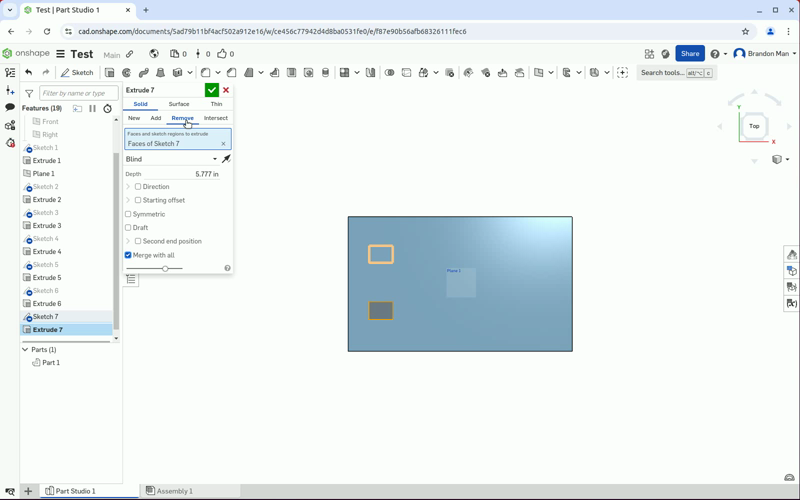
key(enter)
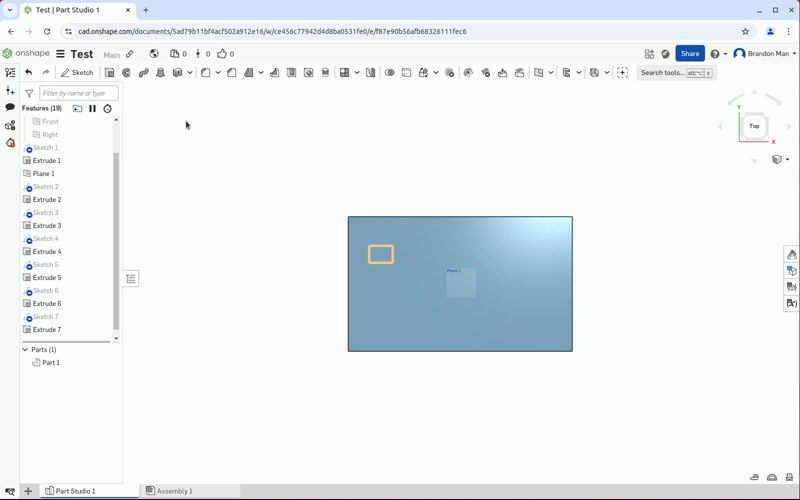
key(shift+h)
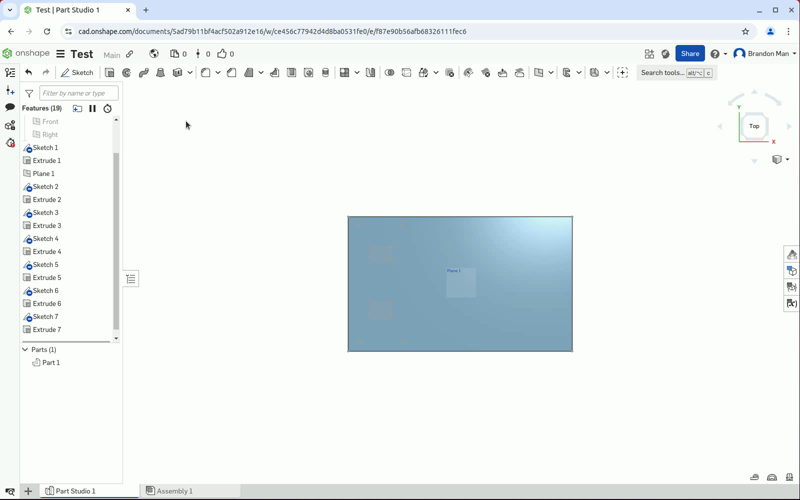
key(shift+h)
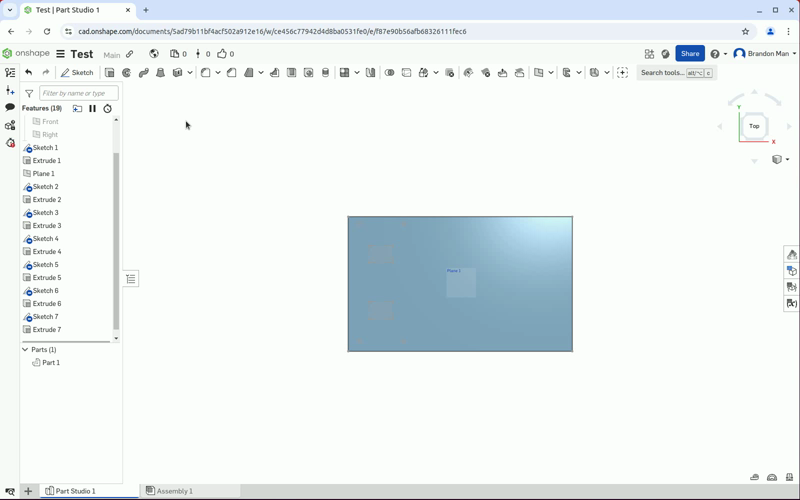
key(shift+7)
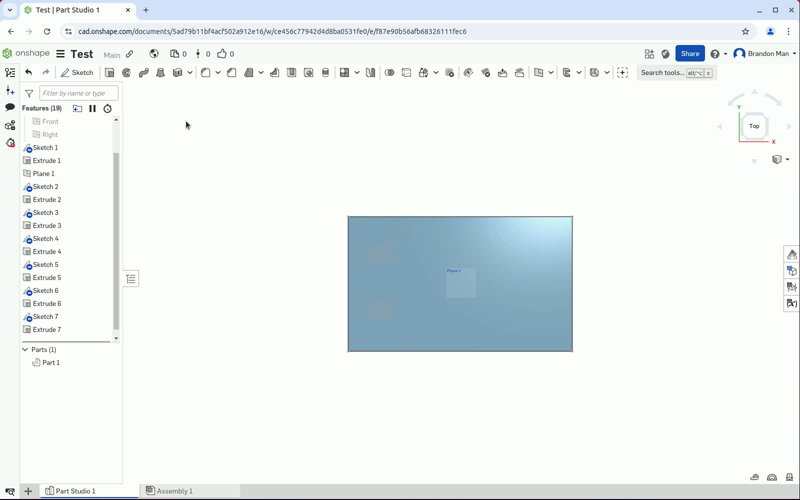
key(up, 3)
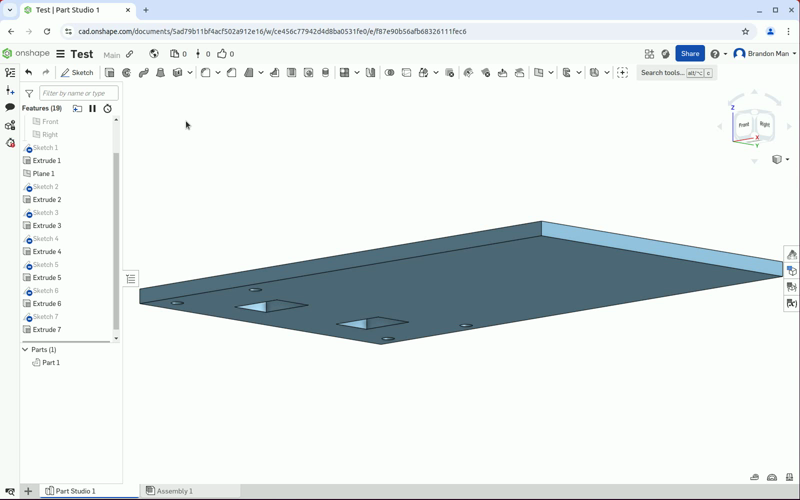
key(left, 3)
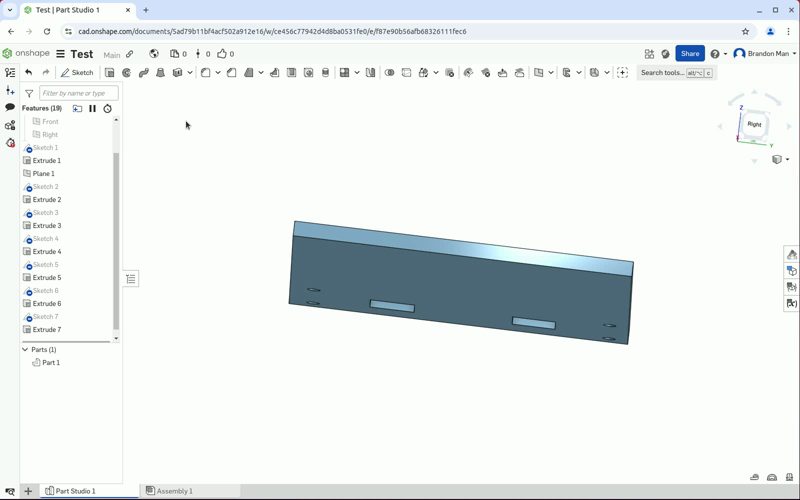
key(right, 3)
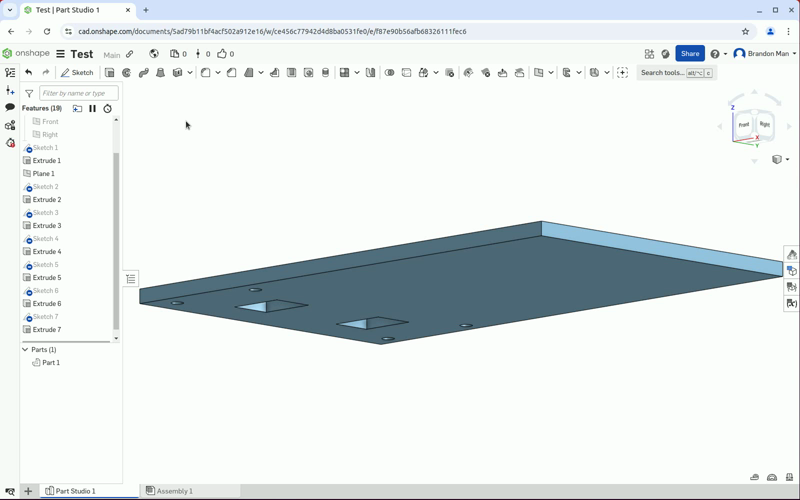
key(down, 3)
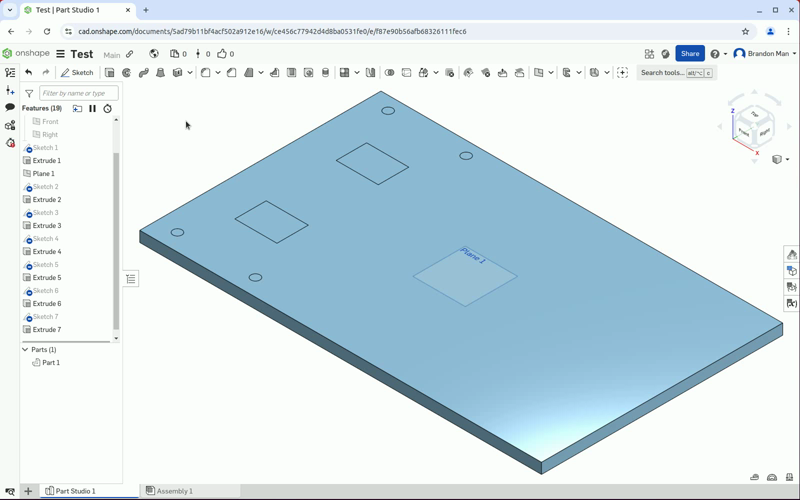
mouse_move(69, 150)
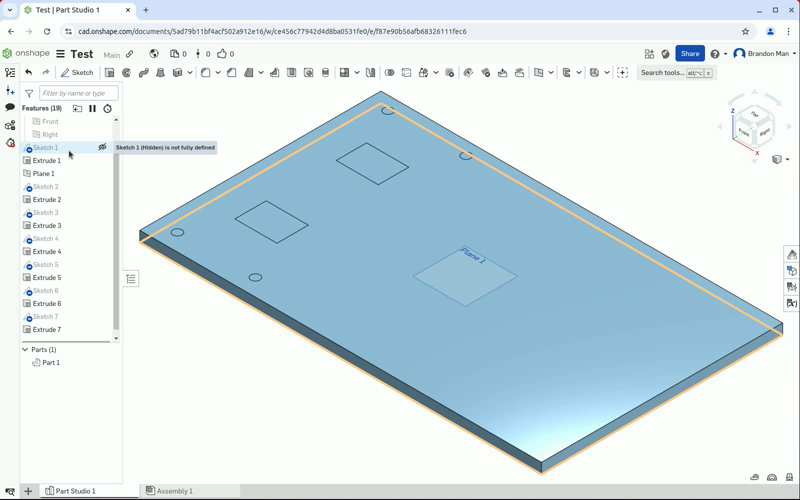
click(69, 150)